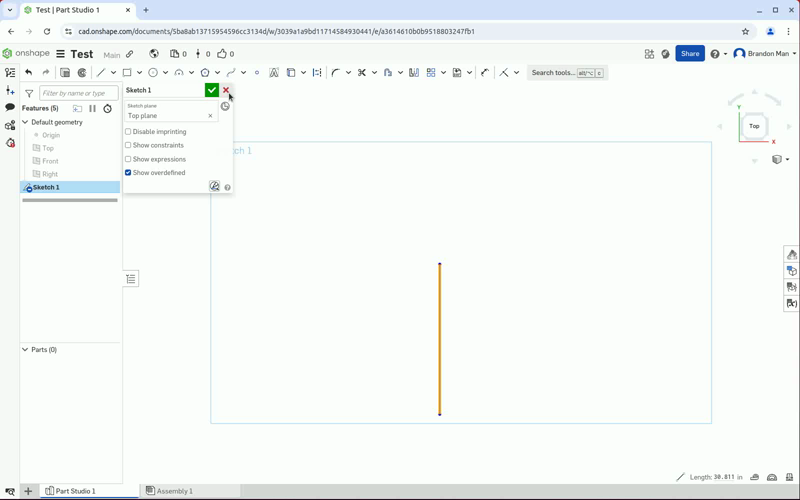
key(shift+h)
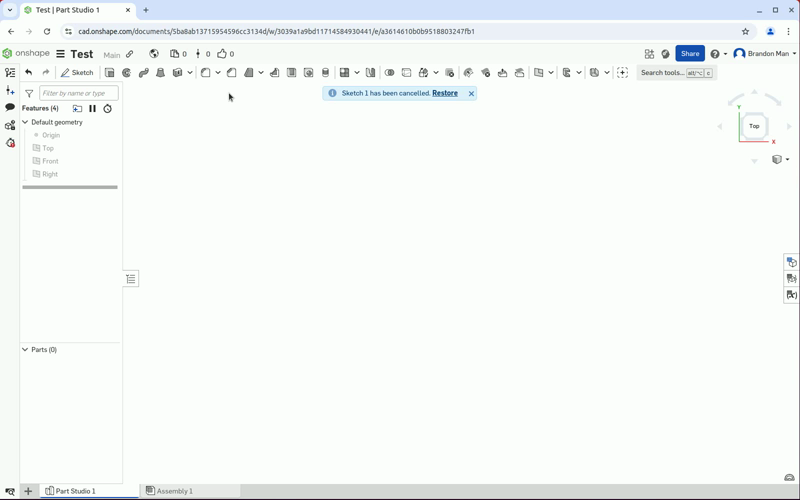
mouse_move(73, 352)
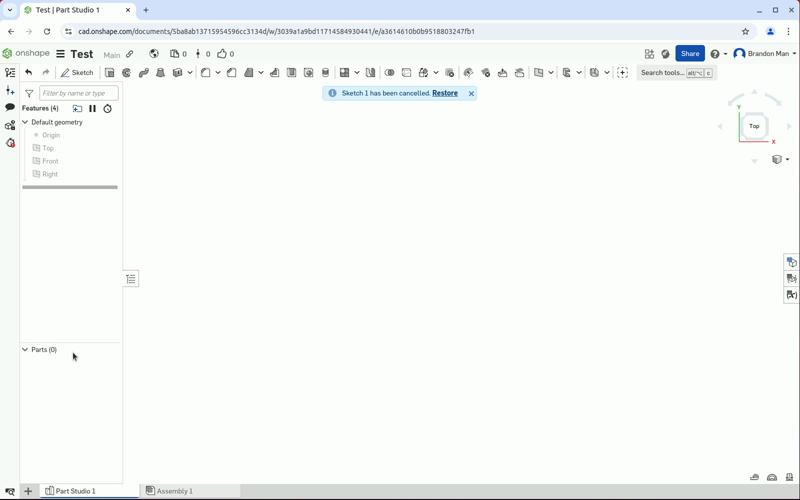
key(y)
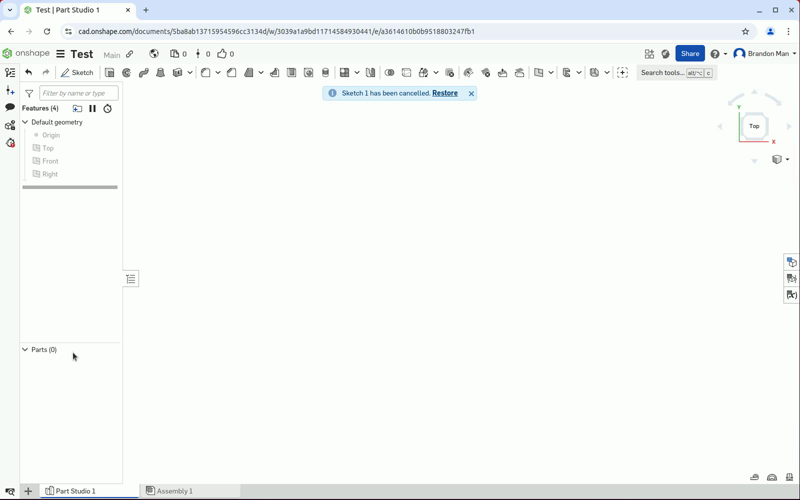
key(shift+p)
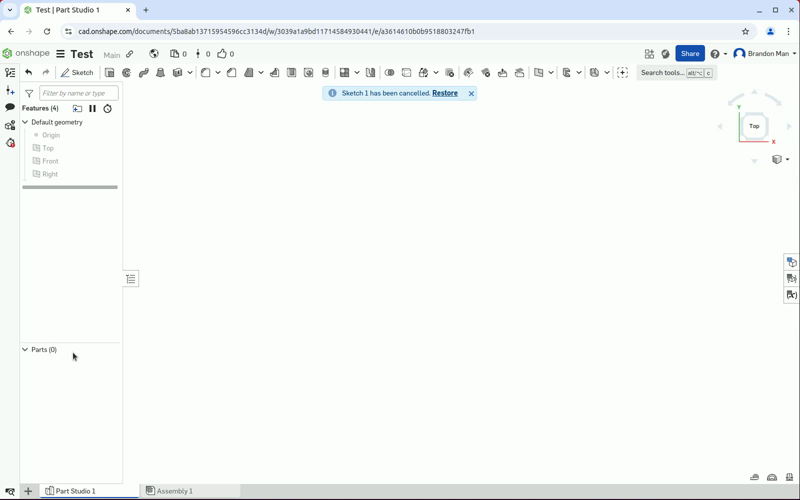
key(space)
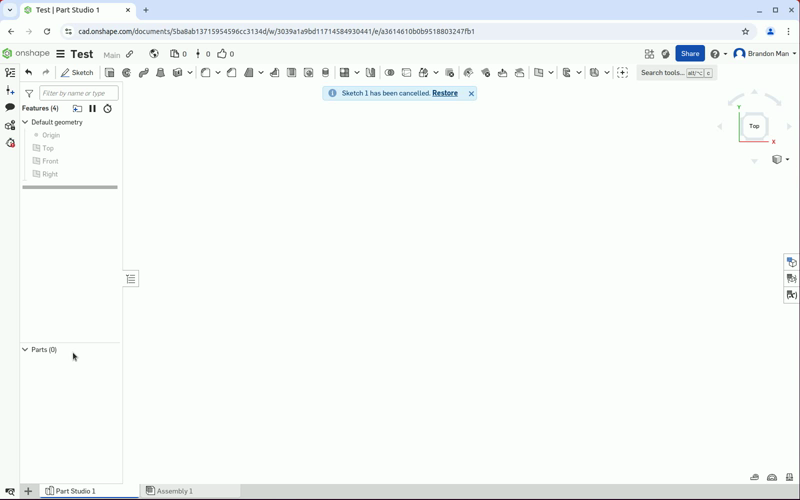
key_down(shift)
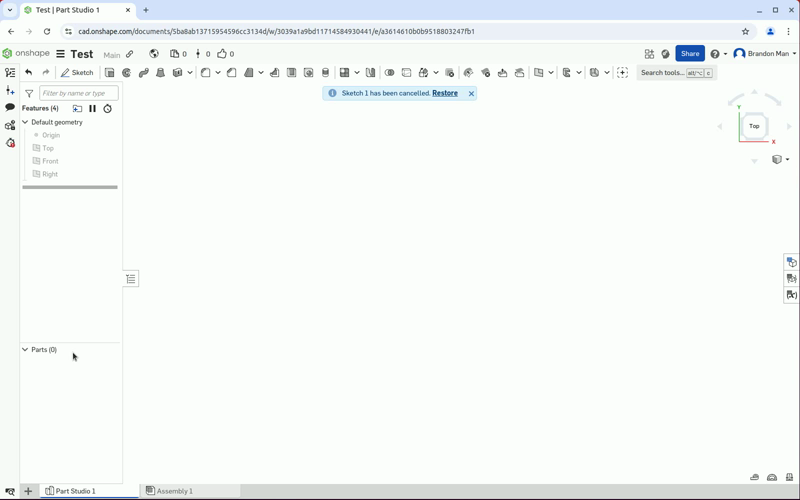
key(up)
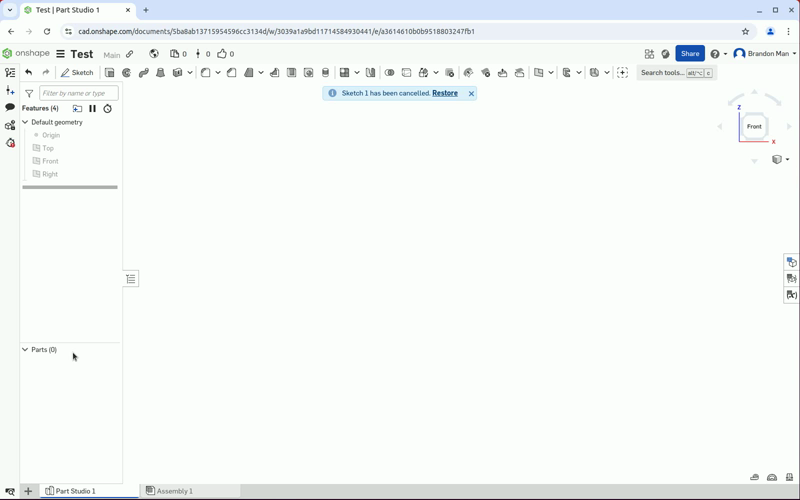
key_up(shift)
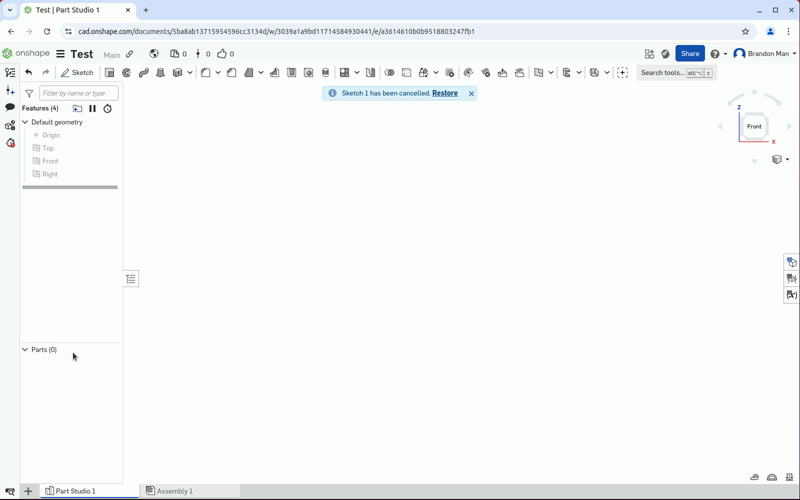
key(space)
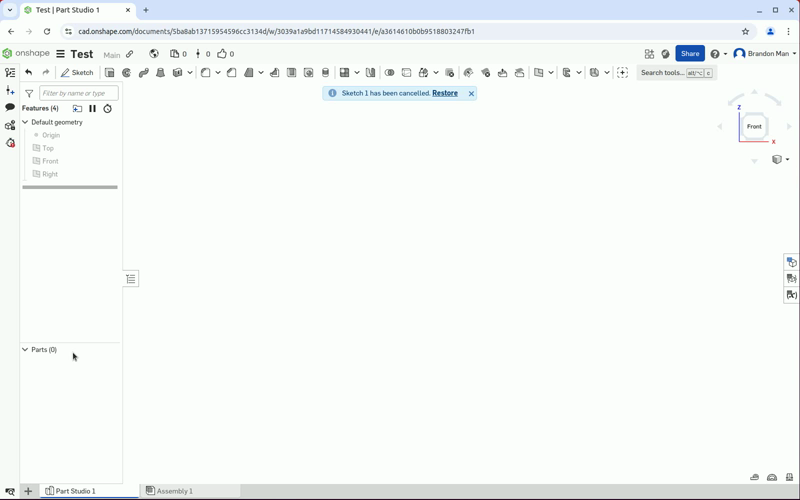
key_down(shift)
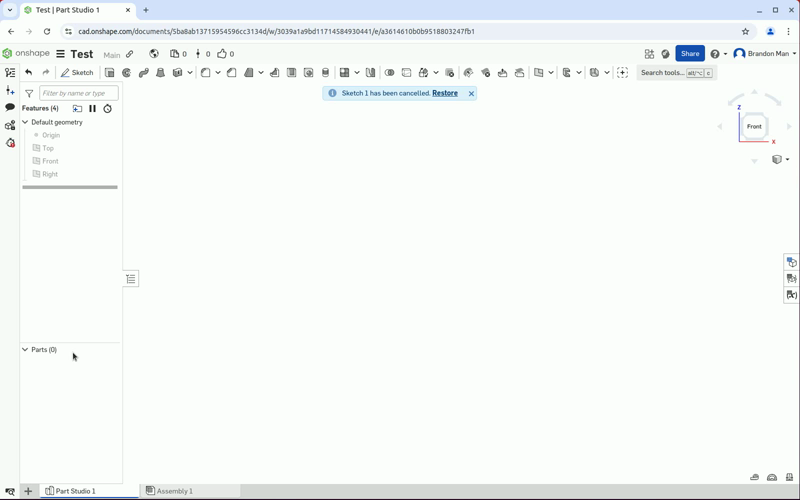
key(left)
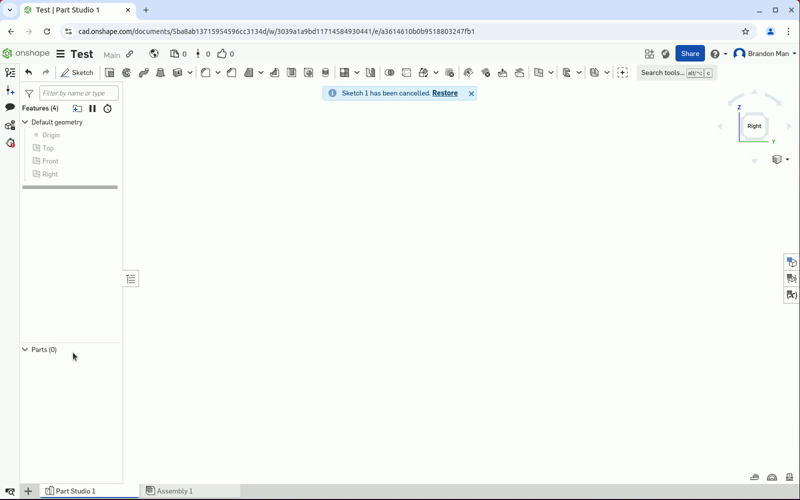
key_up(shift)
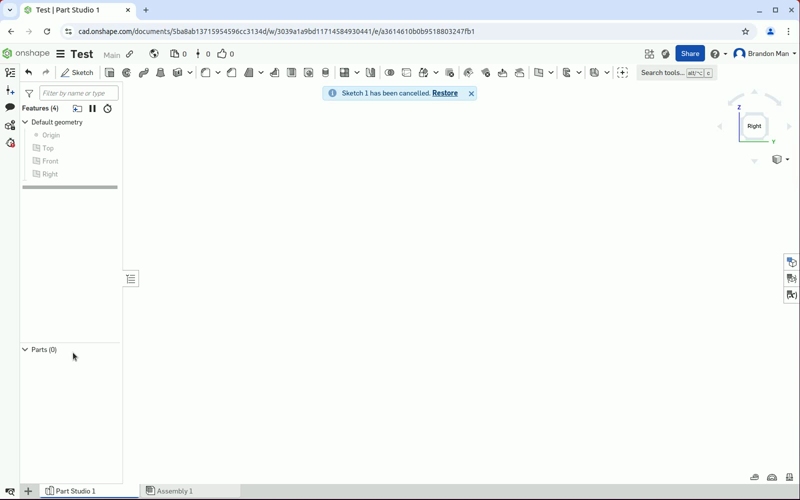
mouse_move(73, 352)
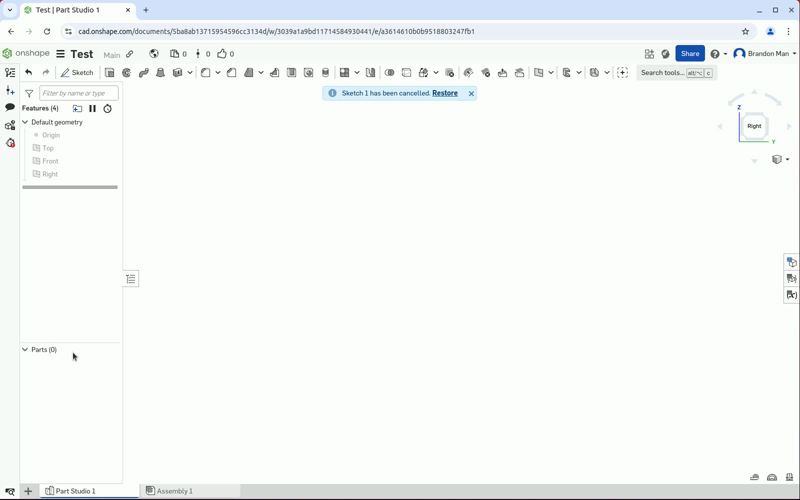
key(shift+y)
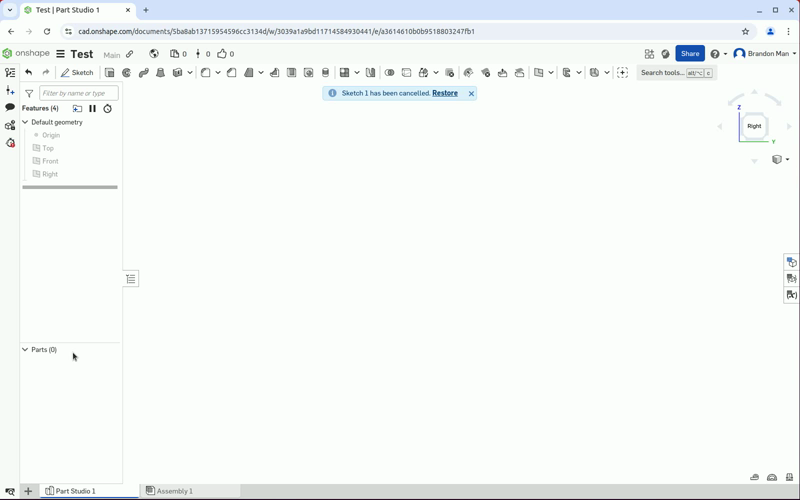
key(shift+s)
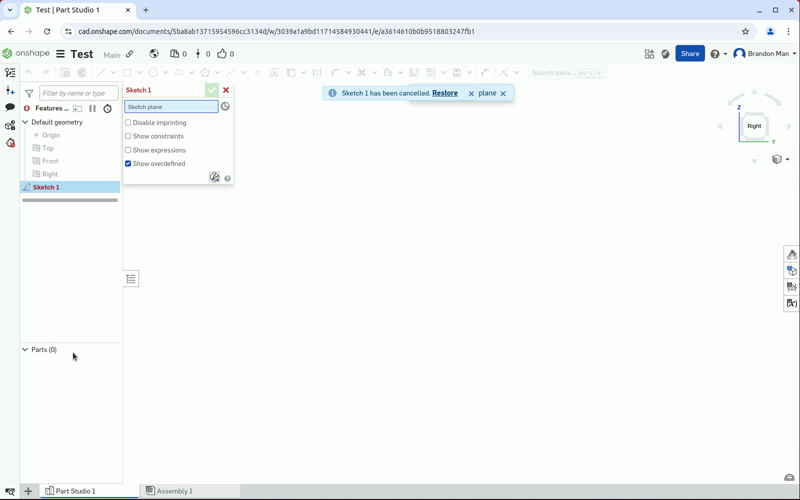
mouse_move(73, 176)
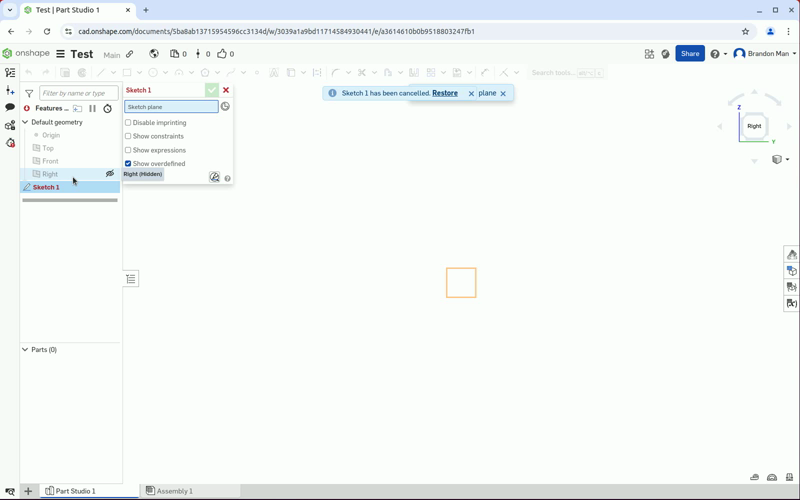
click(73, 176)
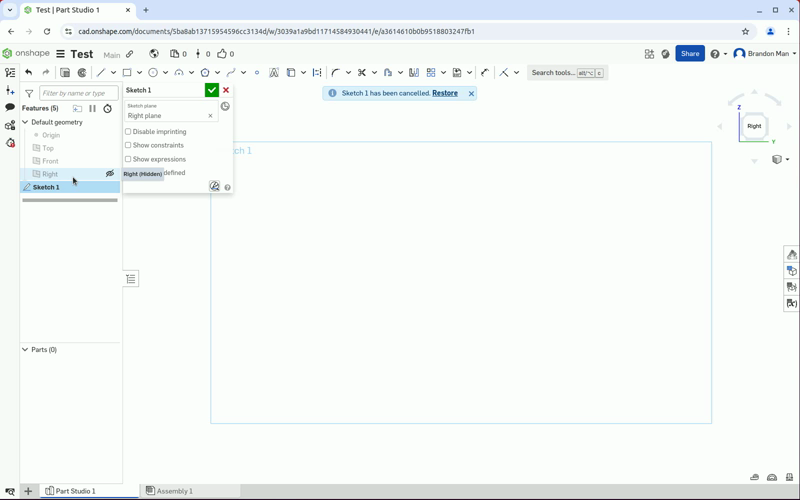
mouse_move(73, 352)
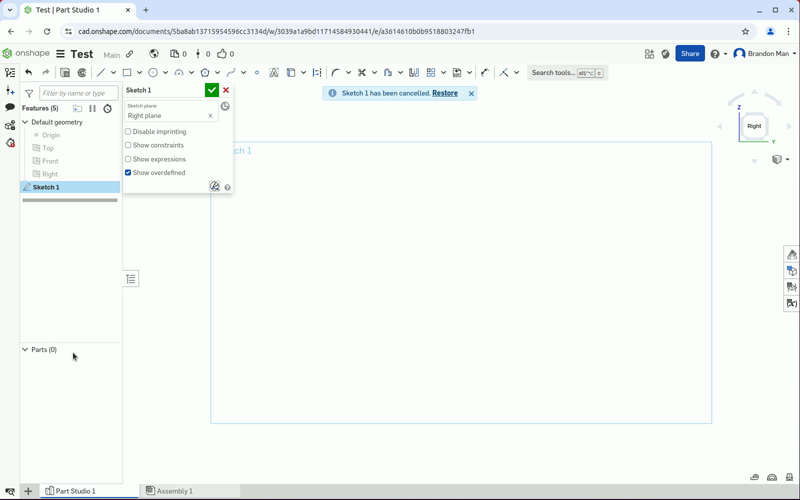
key(y)
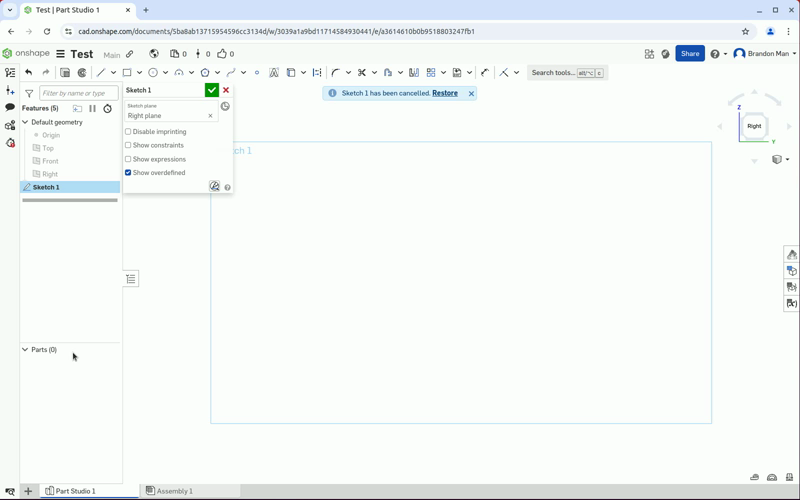
key(c)
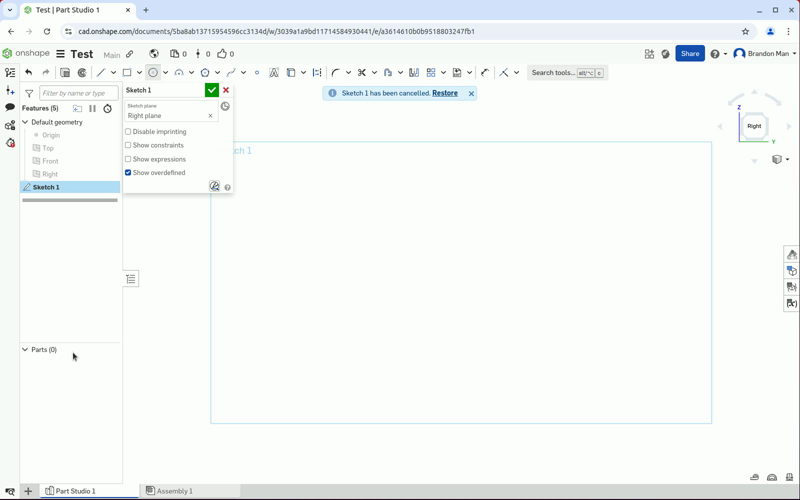
key_down(shift)
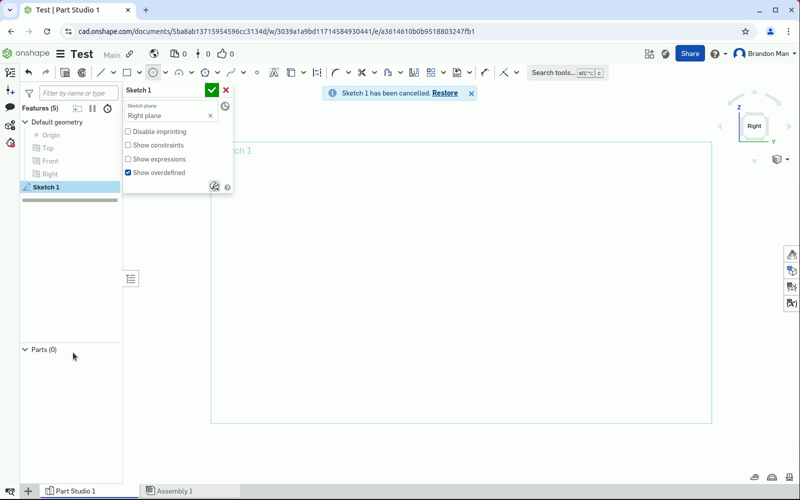
mouse_move(461, 282)
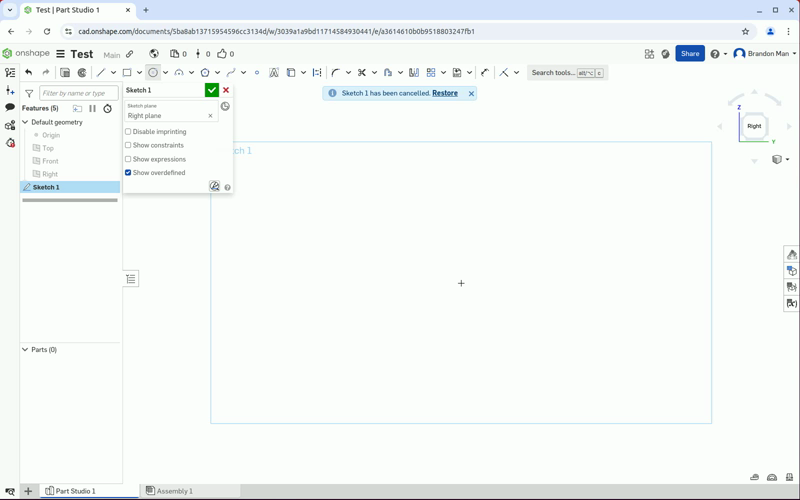
click(461, 282)
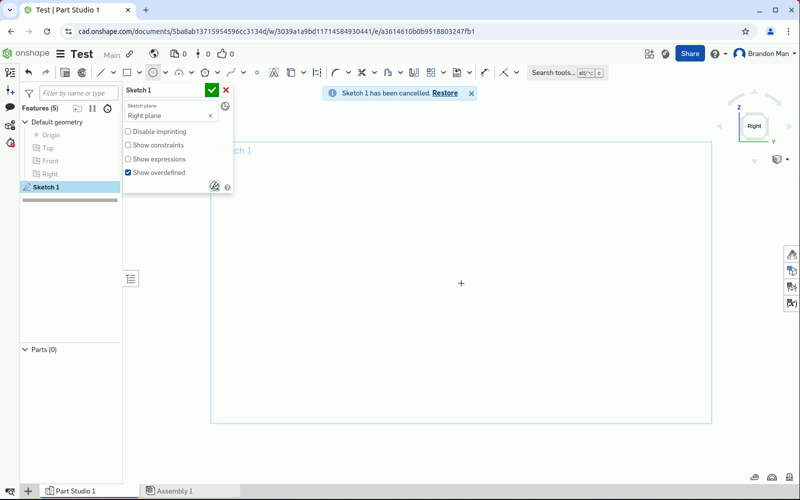
key_up(shift)
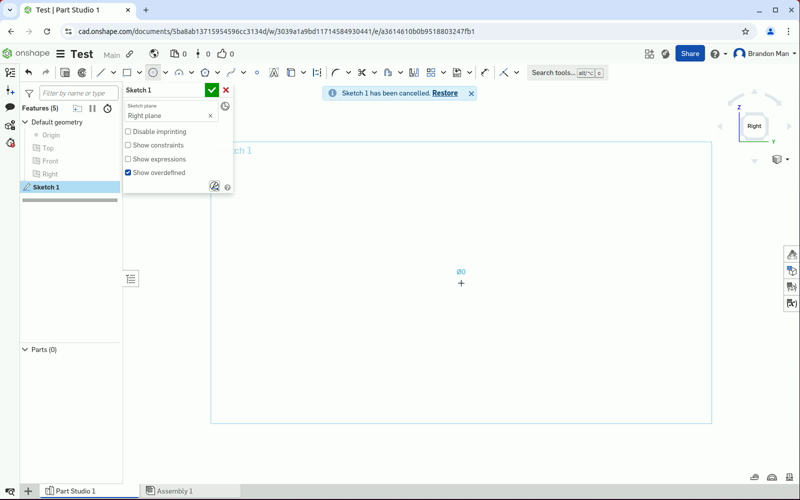
mouse_move(466, 282)
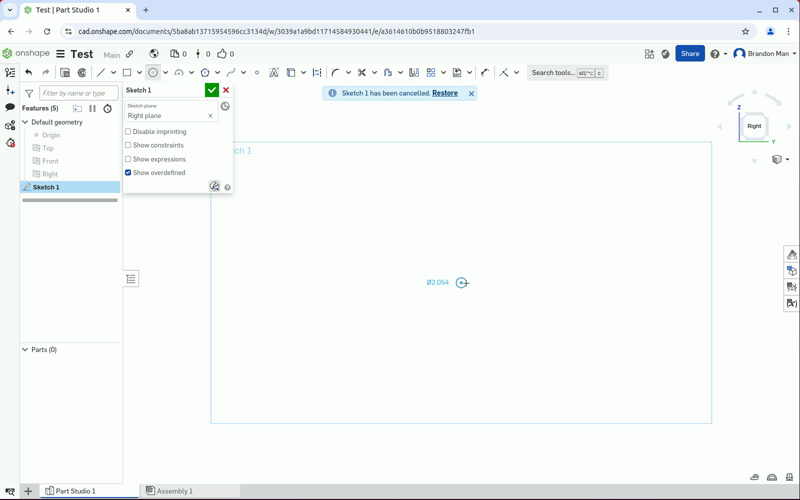
click(466, 282)
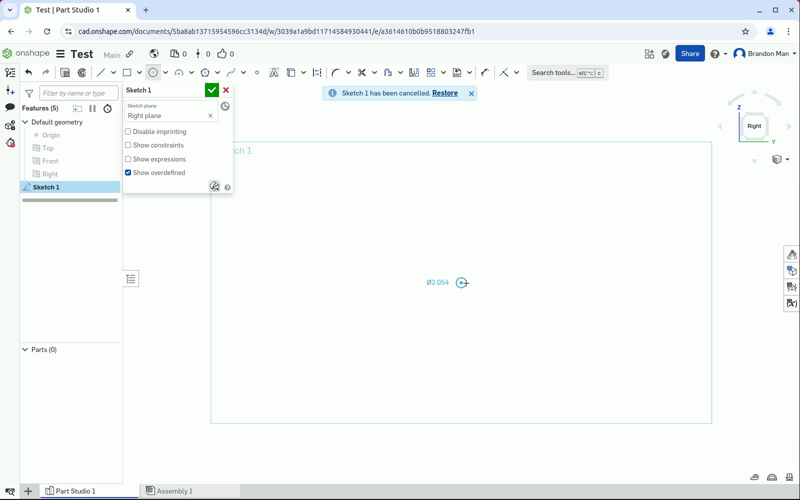
key(esc)
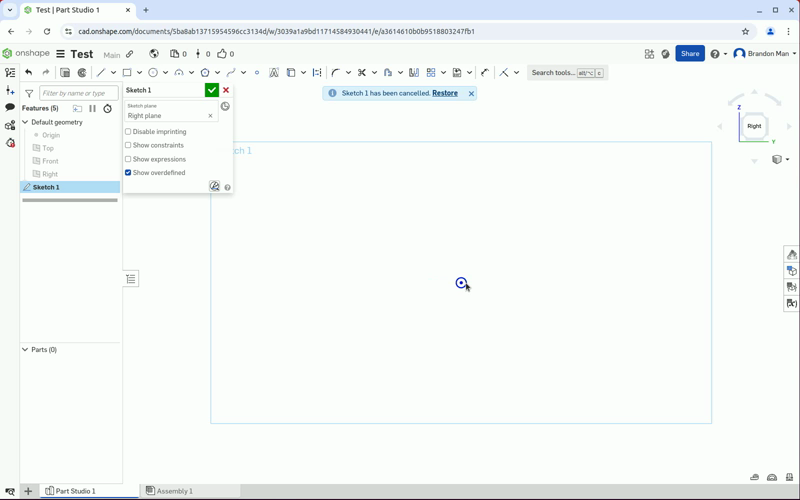
key(c)
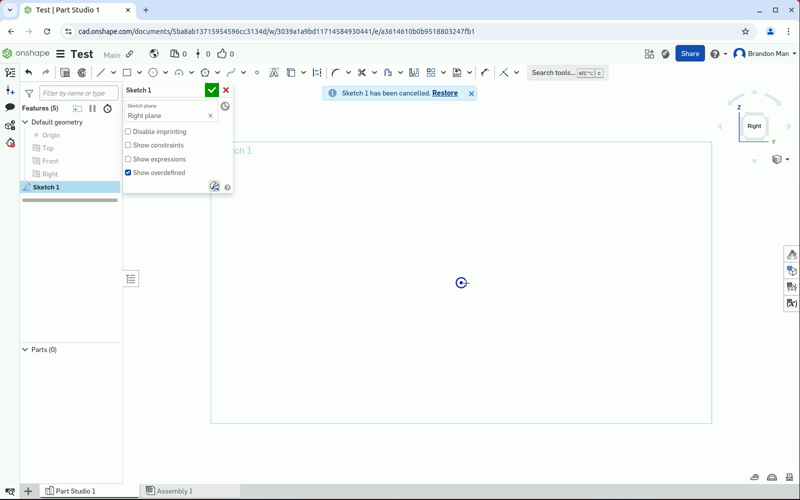
key_down(shift)
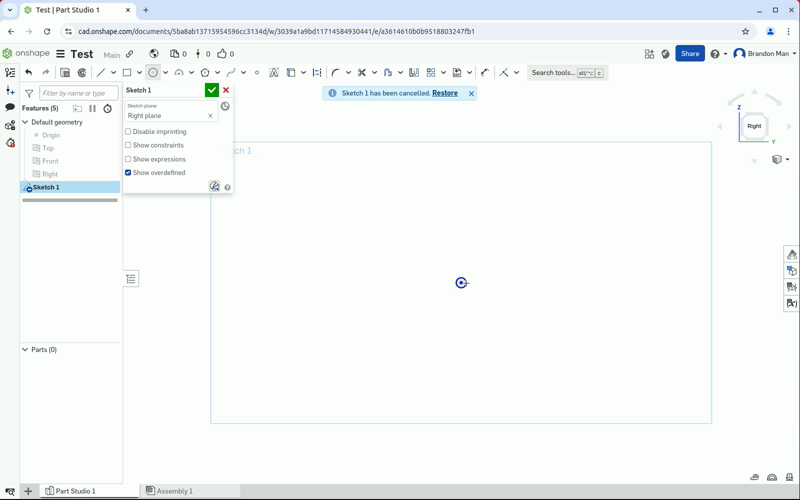
mouse_move(461, 282)
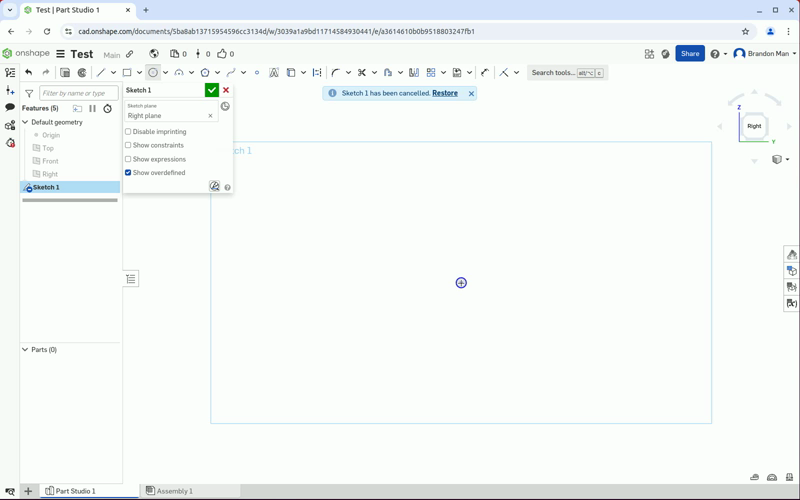
click(461, 282)
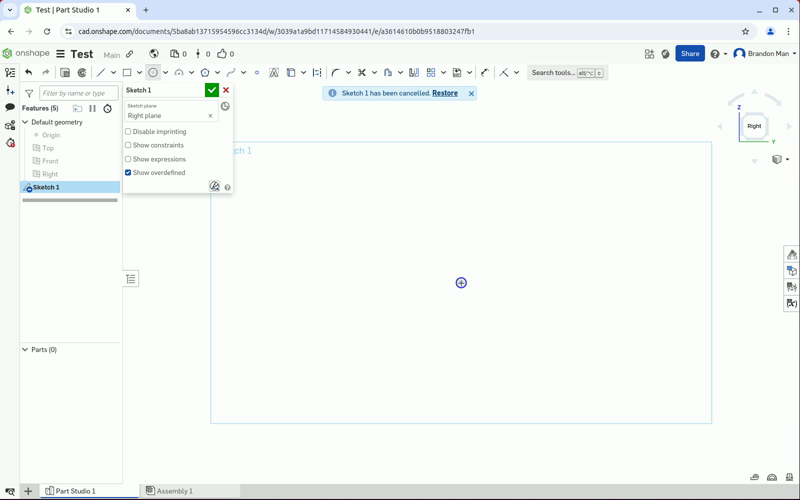
key_up(shift)
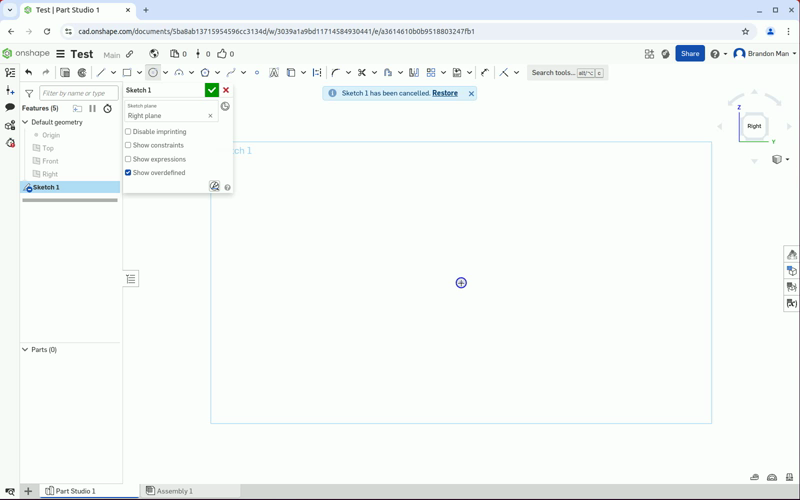
mouse_move(465, 282)
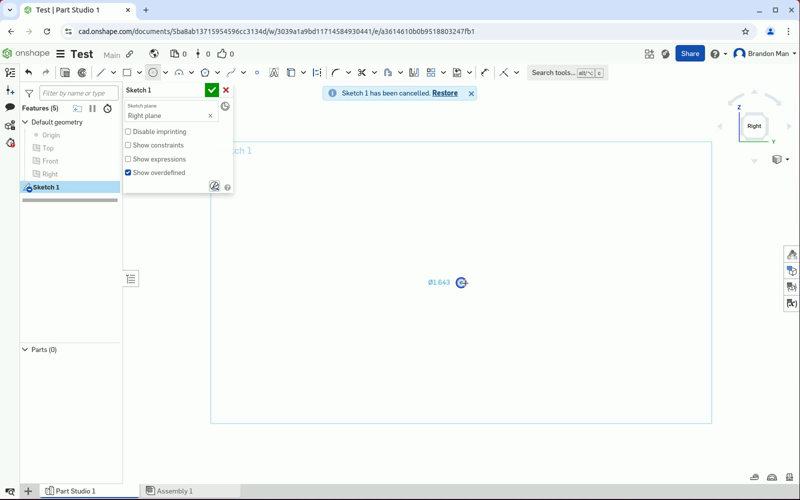
scroll(6)
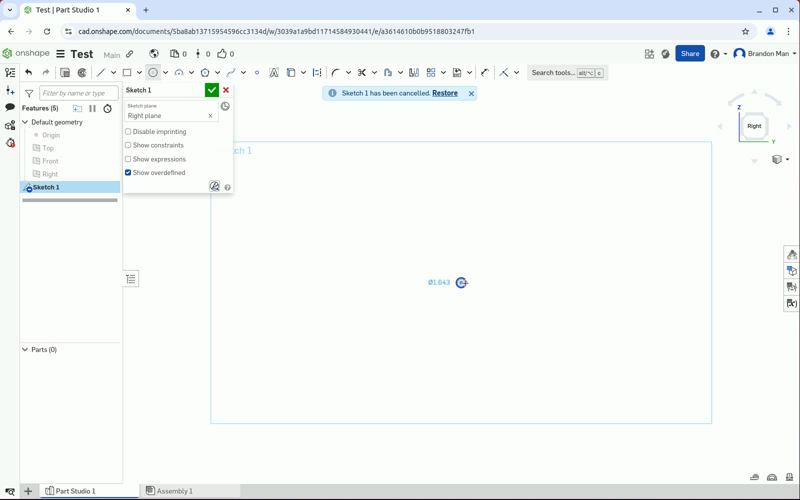
scroll(6)
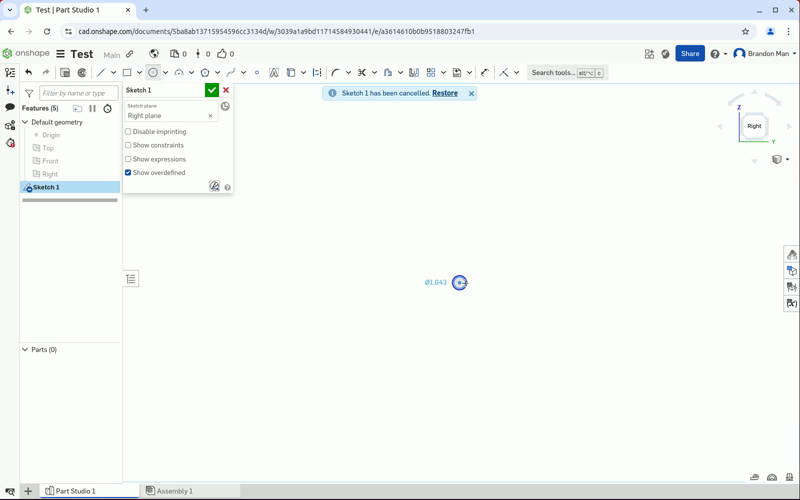
scroll(6)
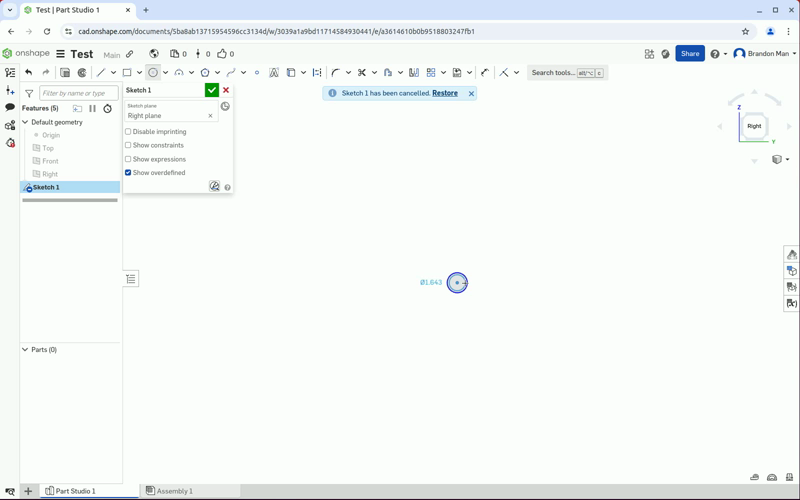
scroll(6)
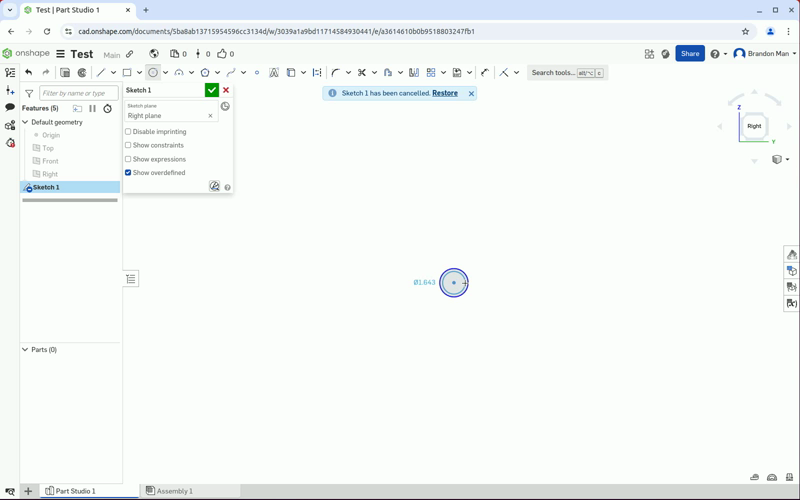
scroll(6)
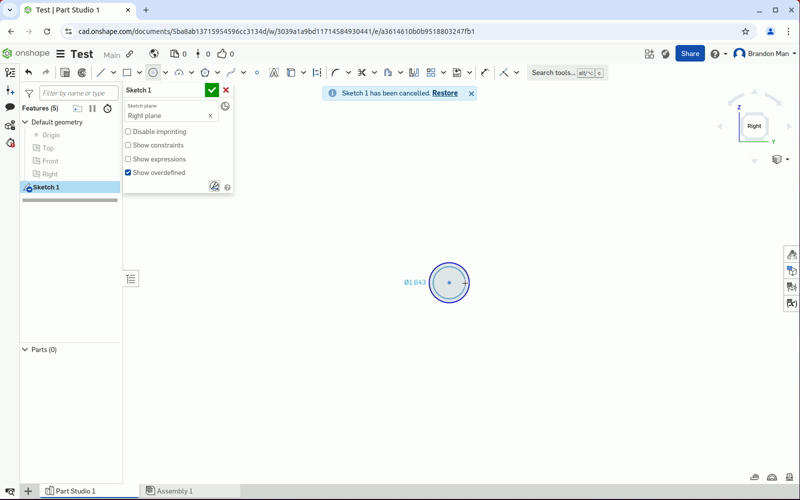
scroll(6)
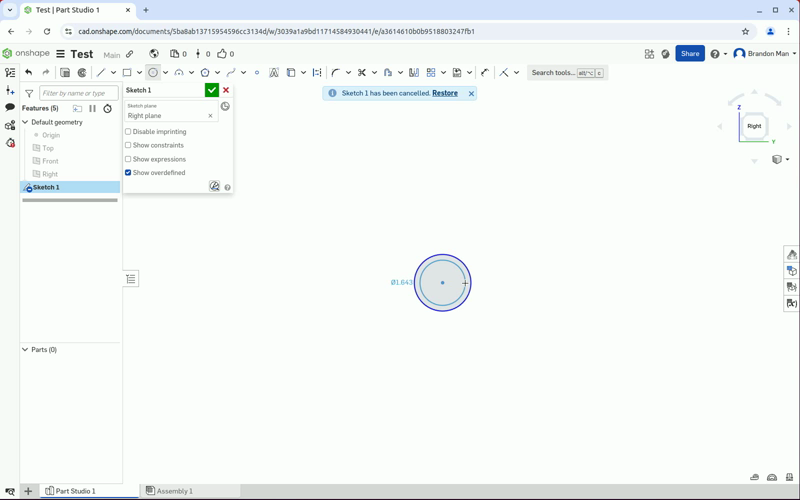
scroll(6)
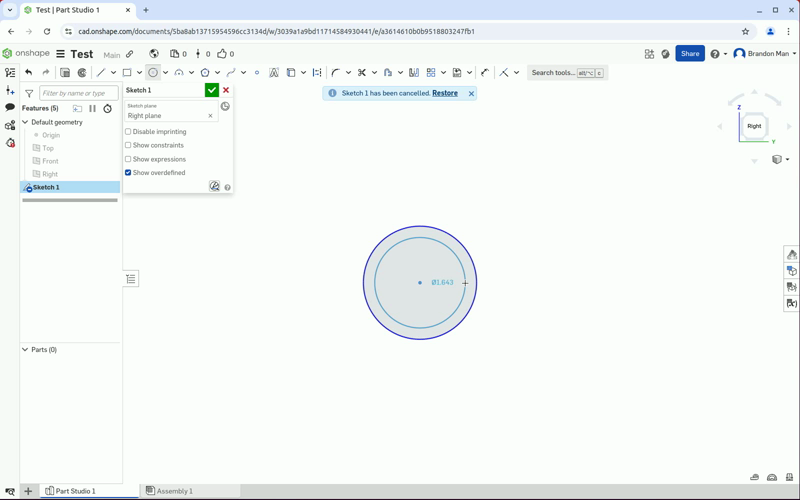
click(465, 282)
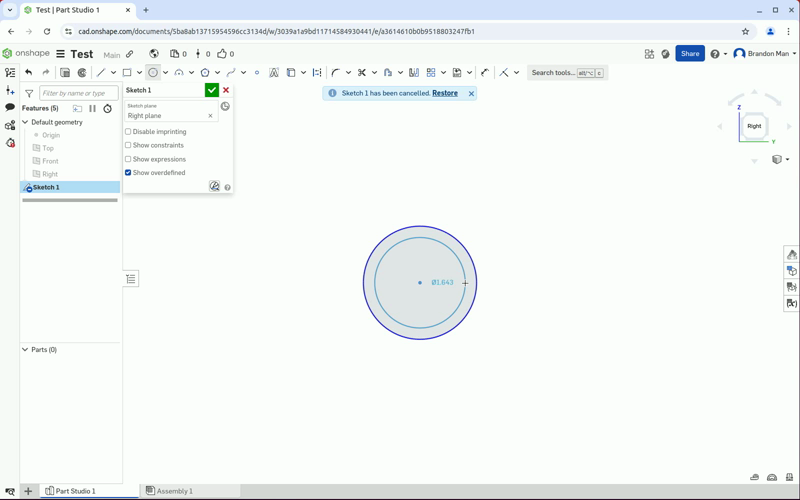
scroll(-6)
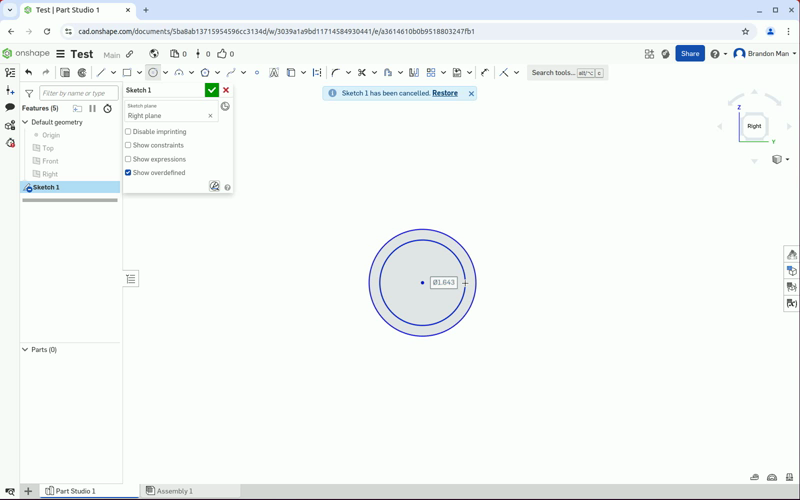
scroll(-6)
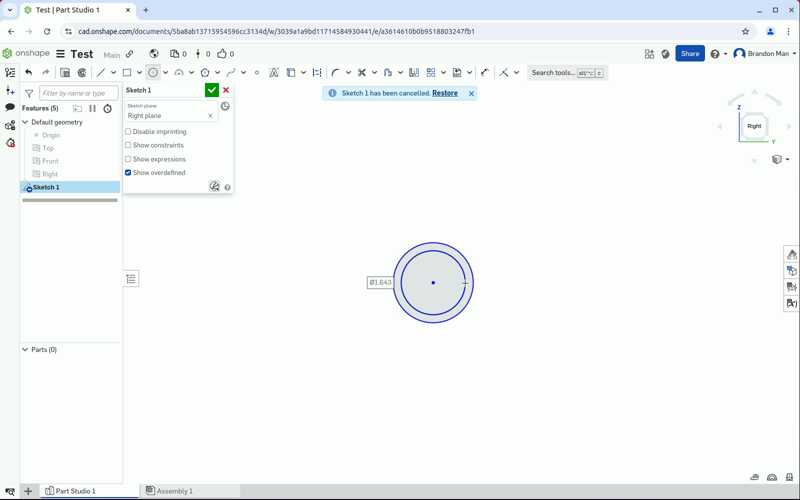
scroll(-6)
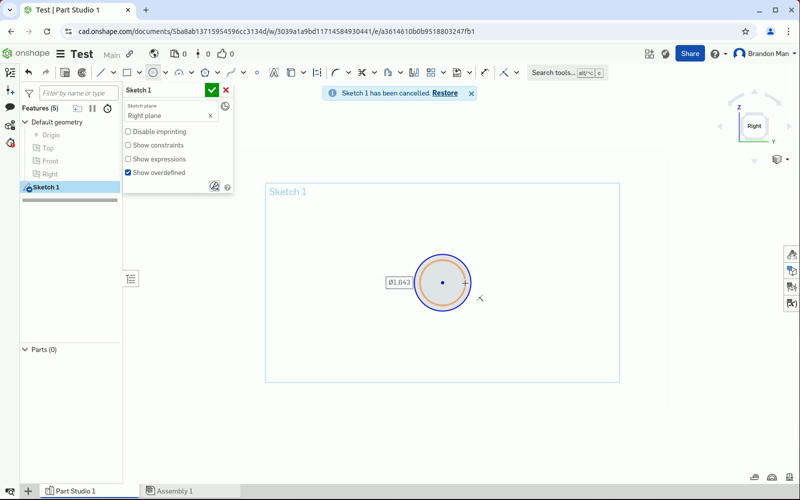
scroll(-6)
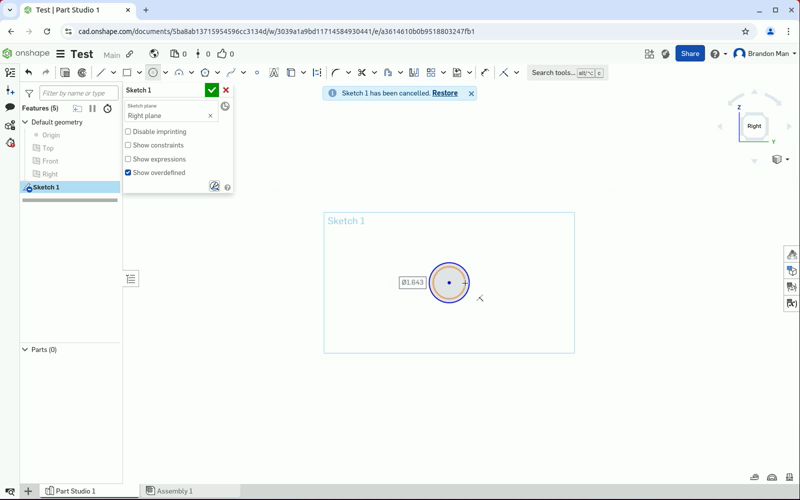
scroll(-6)
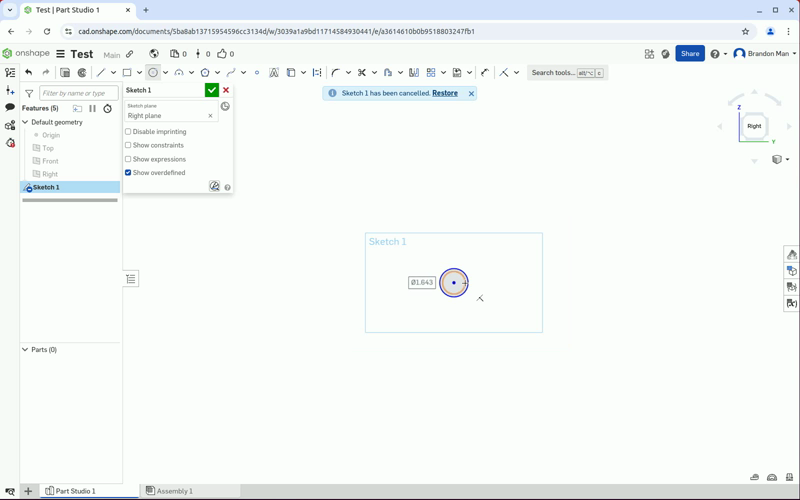
scroll(-6)
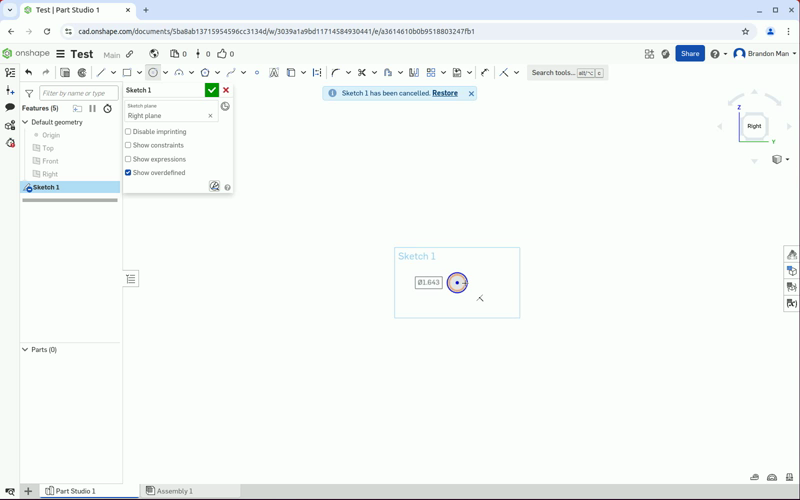
scroll(-6)
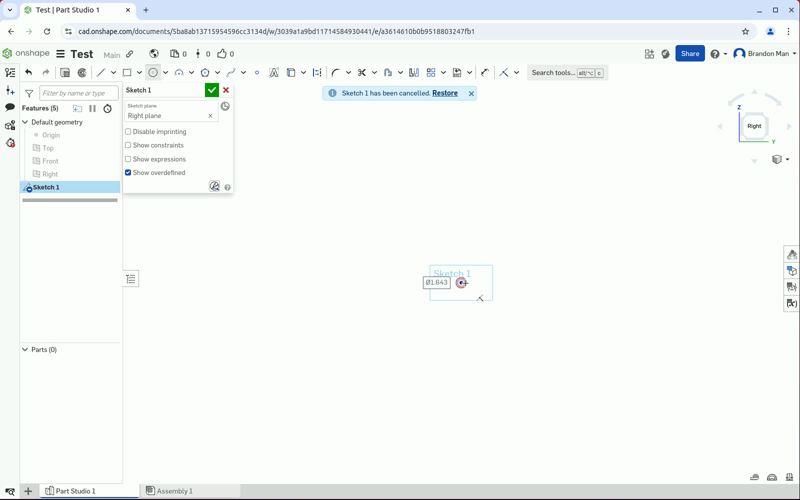
key(esc)
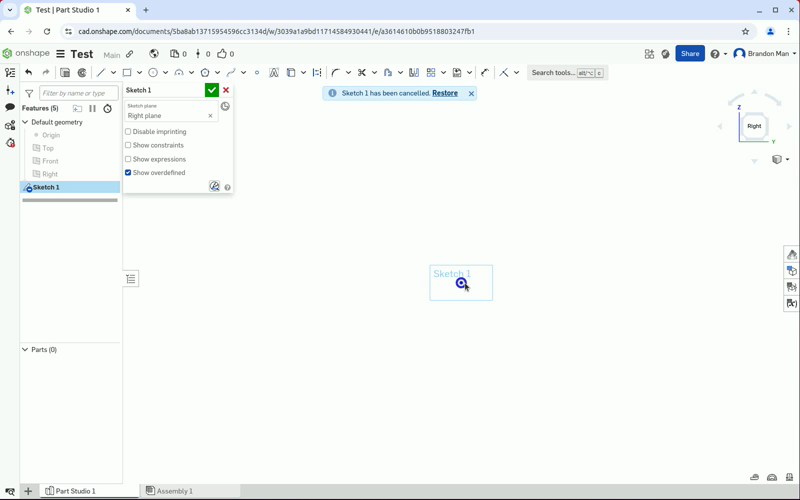
mouse_move(464, 281)
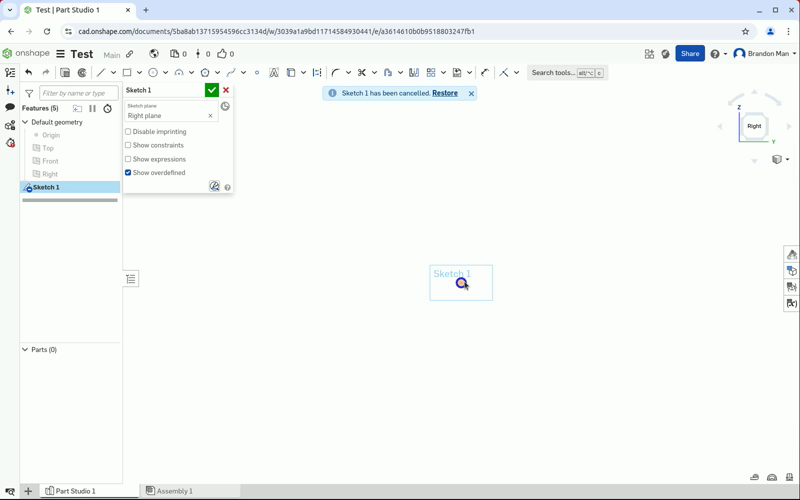
scroll(6)
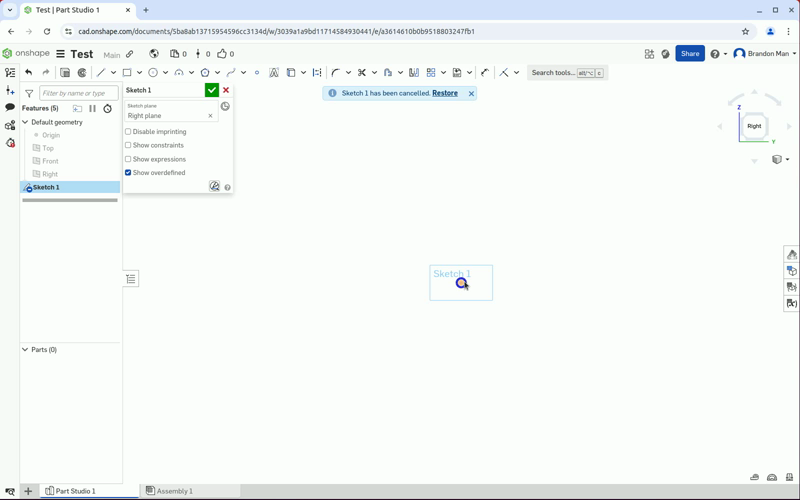
scroll(6)
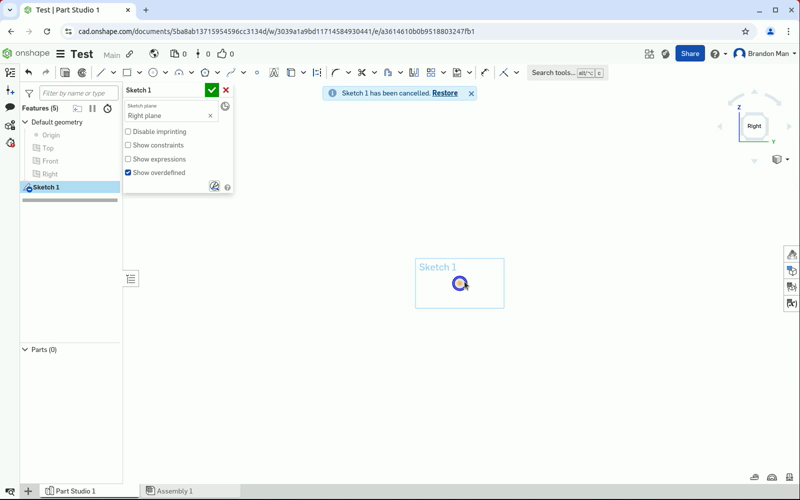
scroll(6)
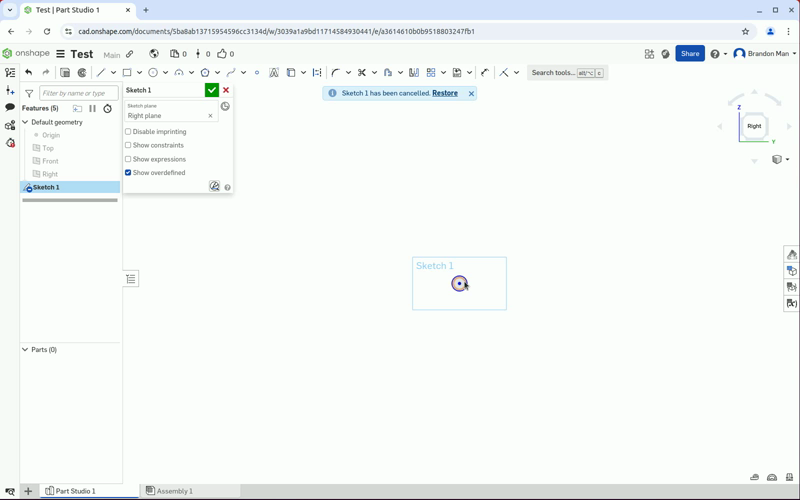
scroll(6)
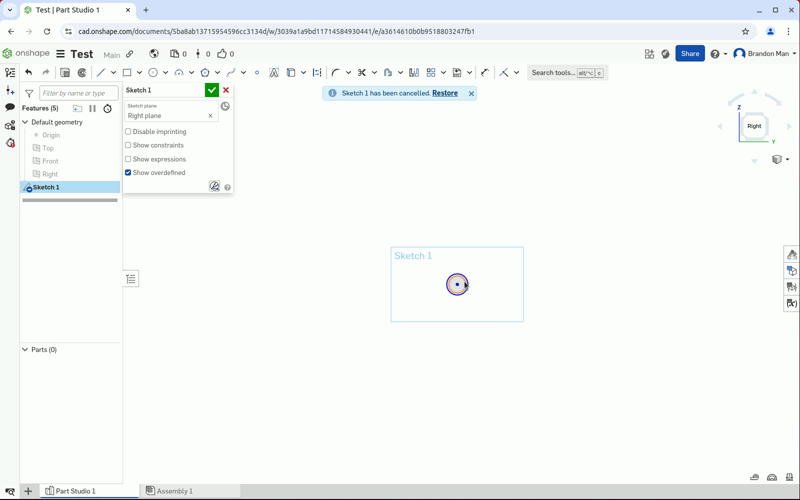
scroll(6)
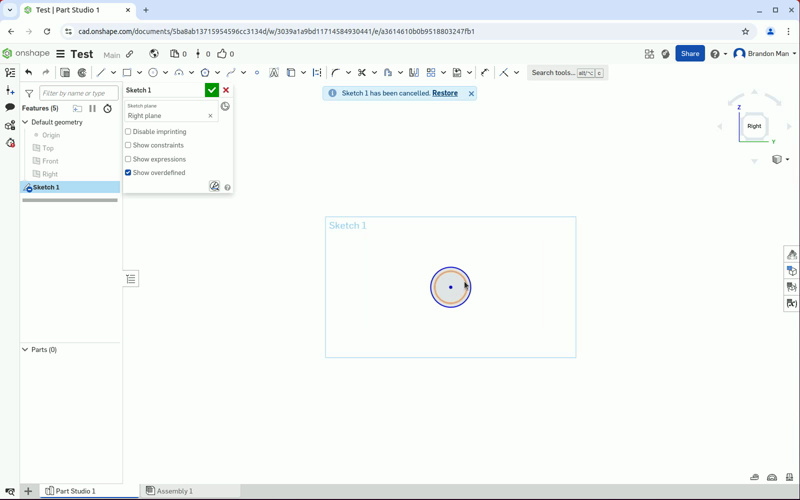
scroll(6)
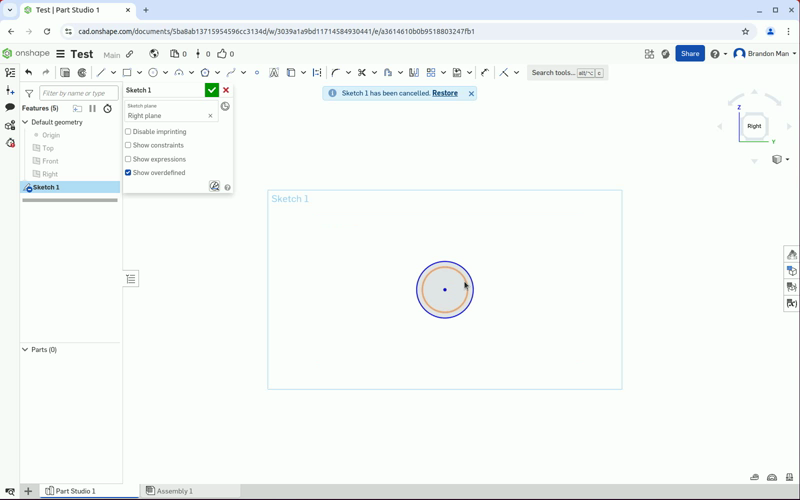
scroll(6)
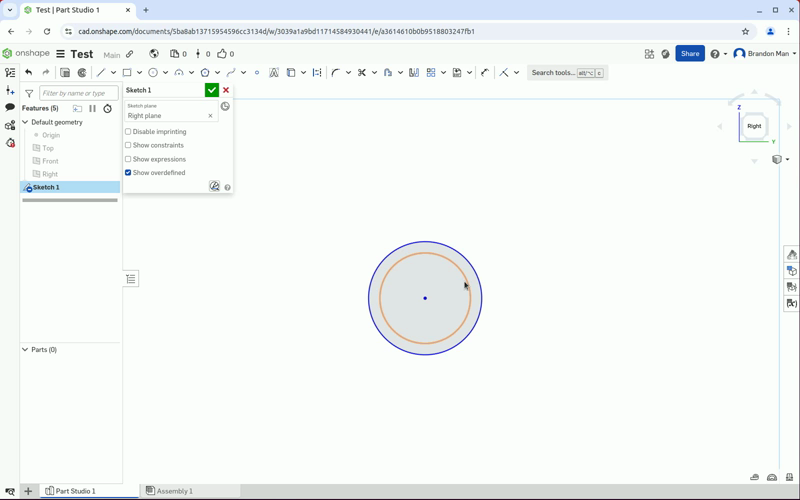
click(464, 281)
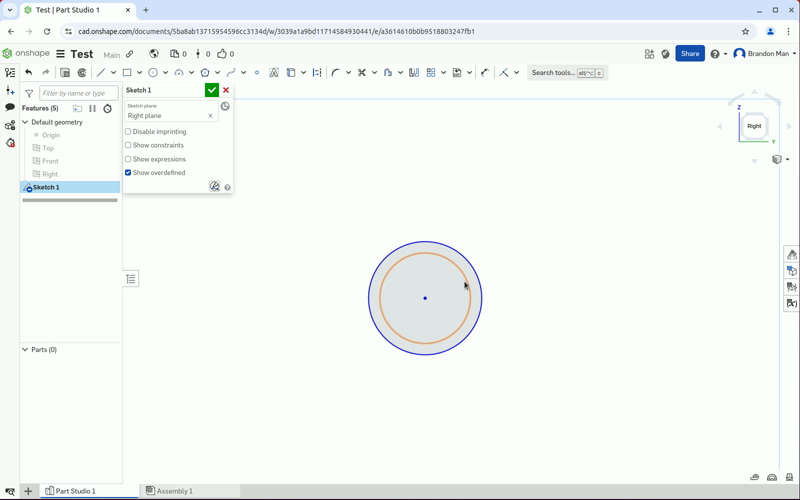
scroll(-6)
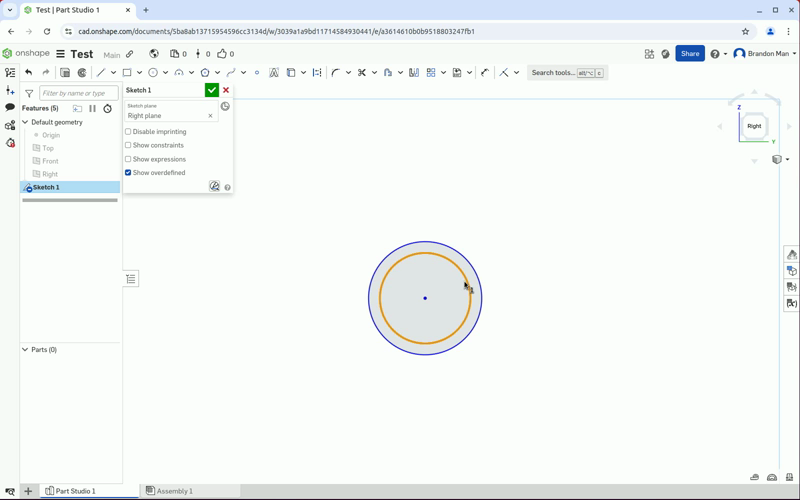
scroll(-6)
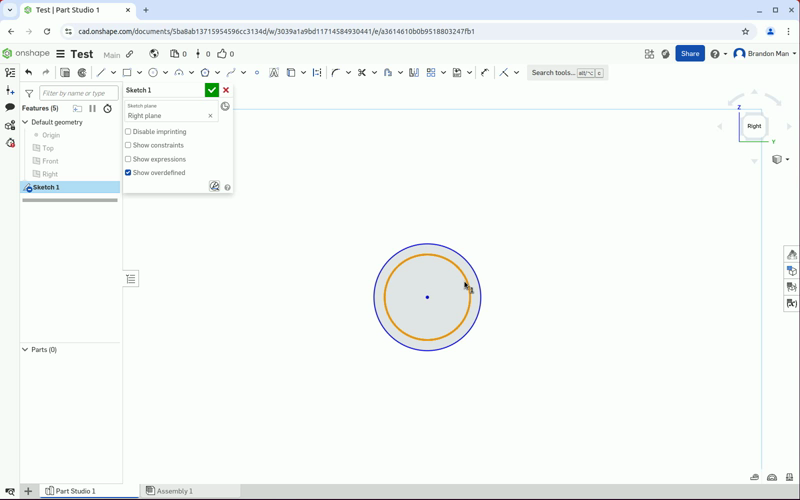
scroll(-6)
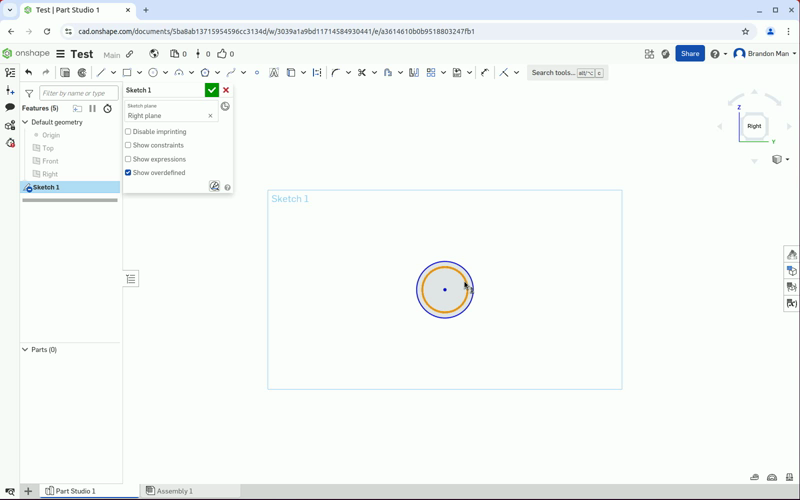
scroll(-6)
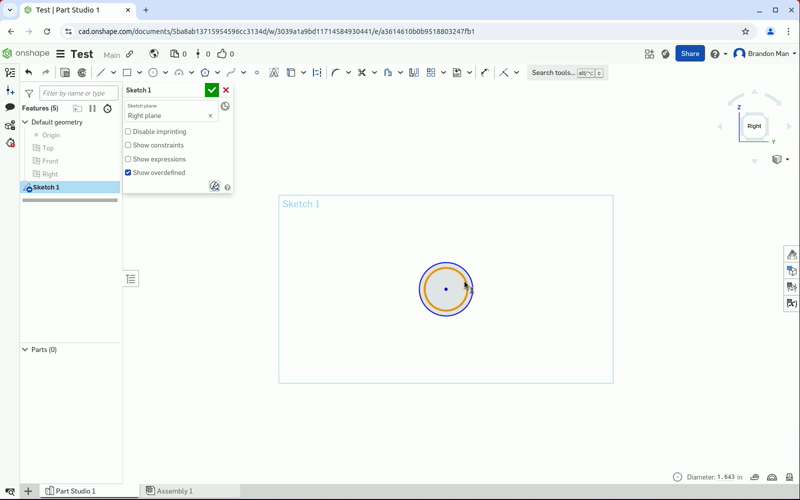
scroll(-6)
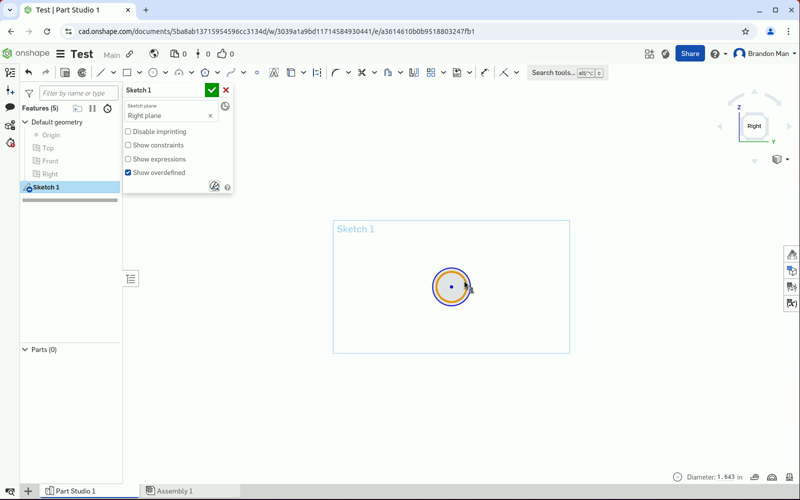
scroll(-6)
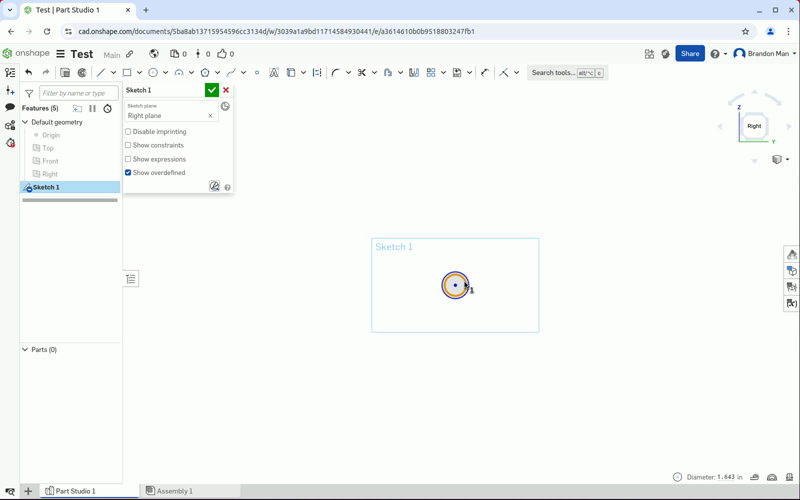
scroll(-6)
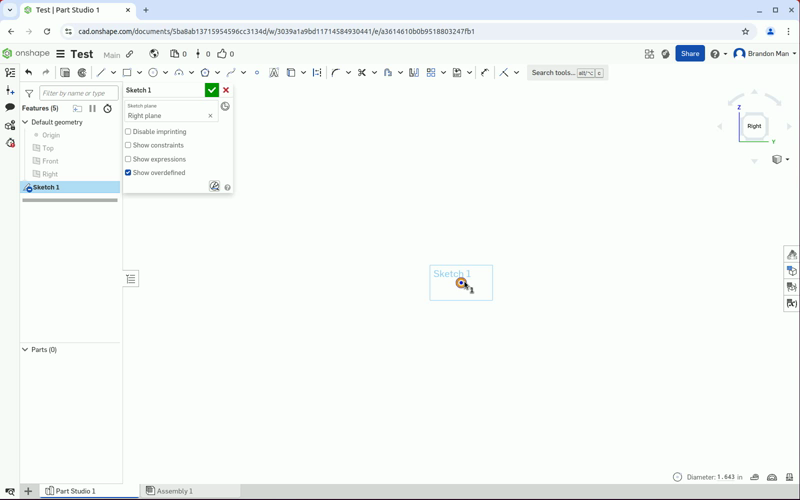
mouse_move(73, 352)
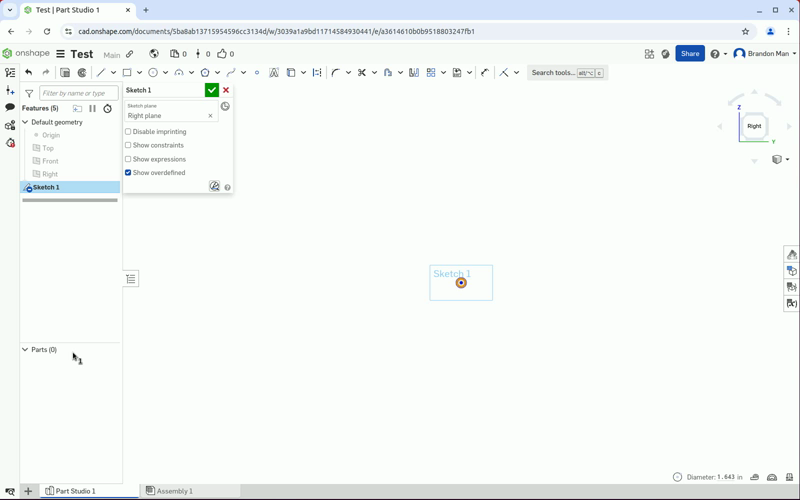
key(shift+y)
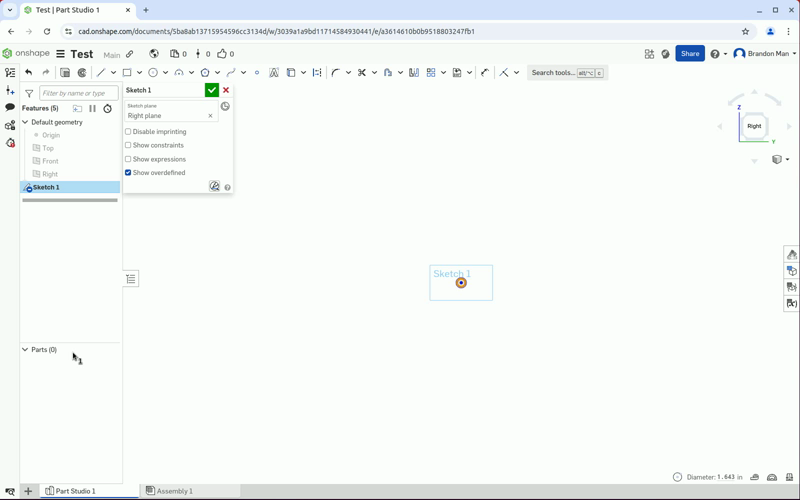
key(shift+e)
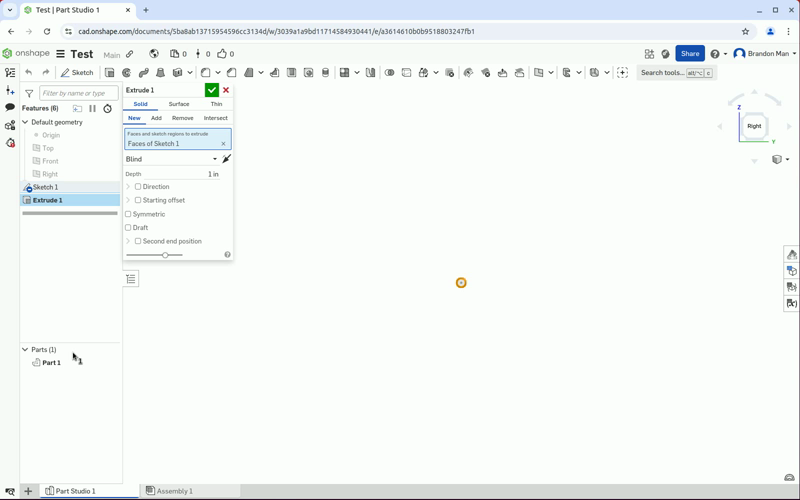
mouse_move(143, 106)
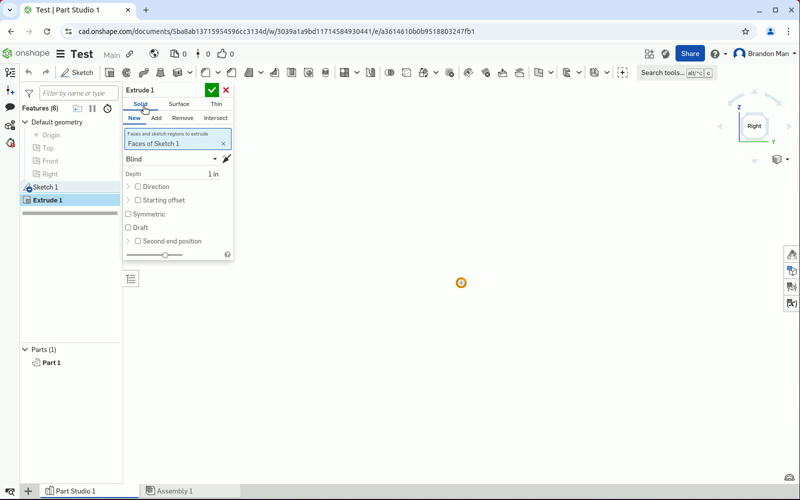
click(143, 106)
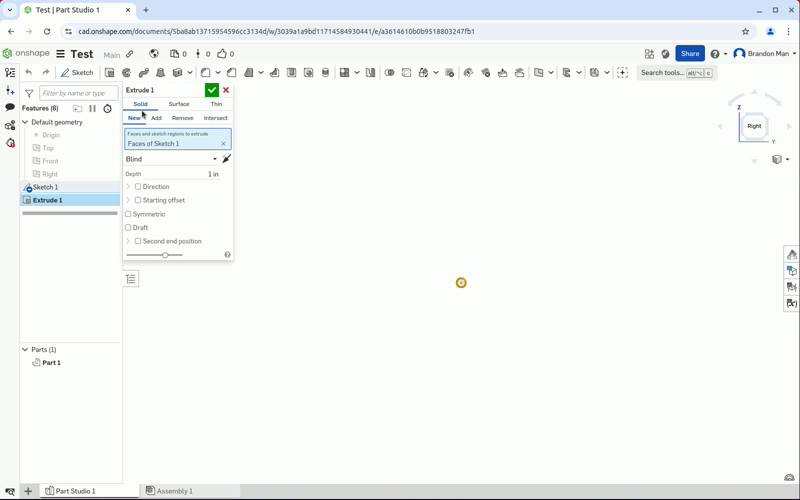
mouse_move(137, 120)
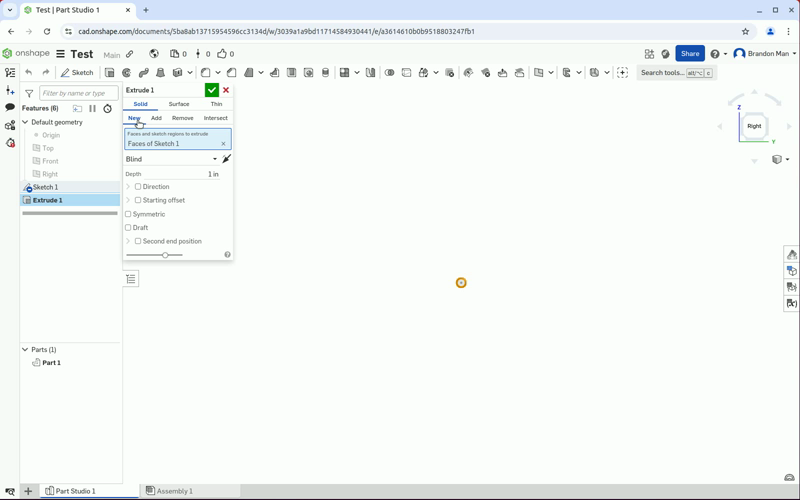
click(137, 120)
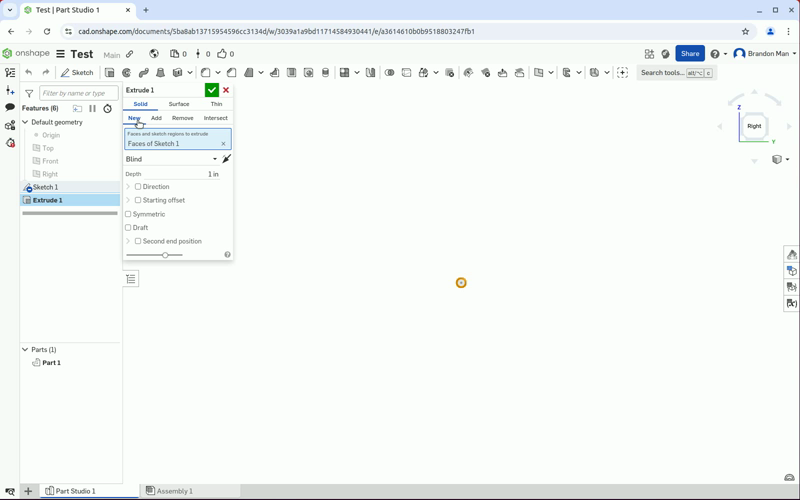
key(tab, 4)
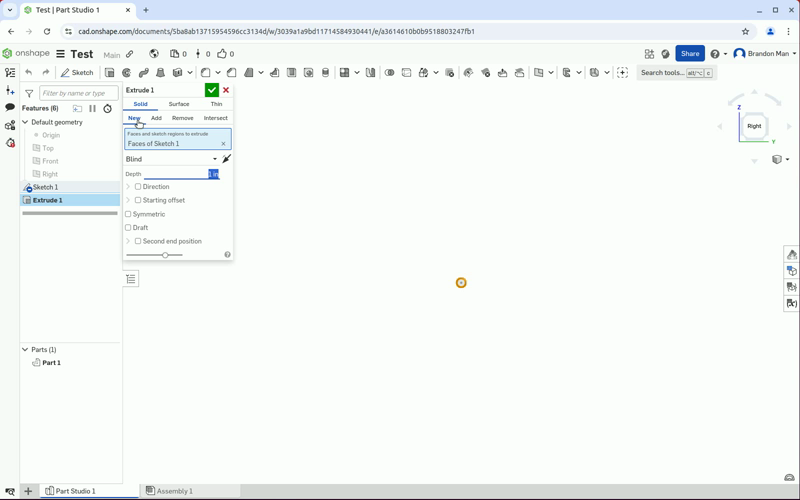
text(46.216)
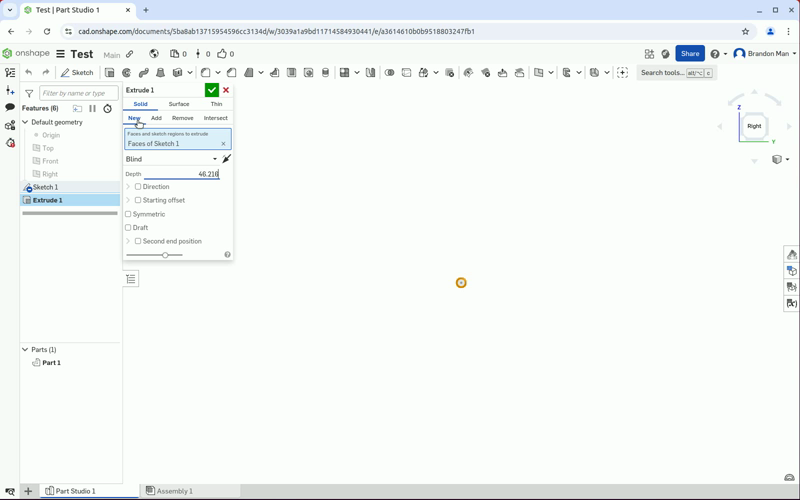
key(tab, 3)
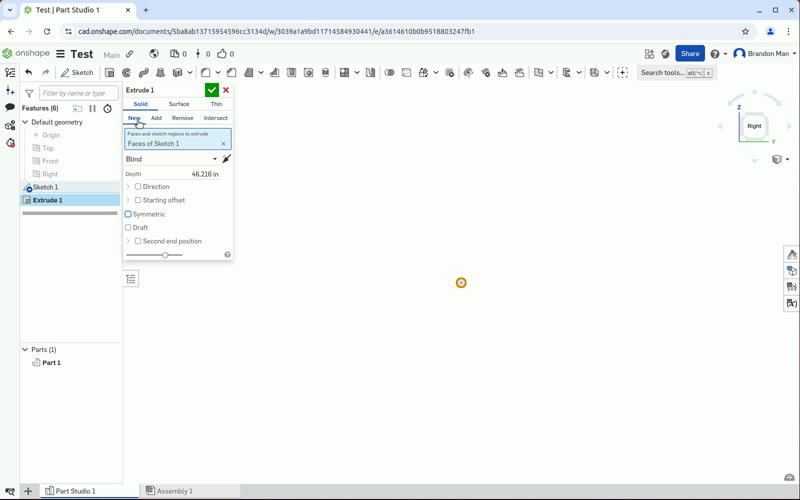
key(space)
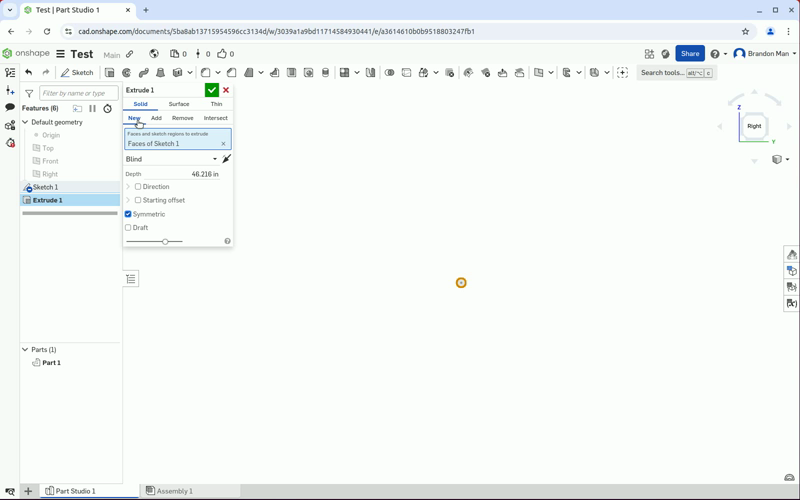
key(enter)
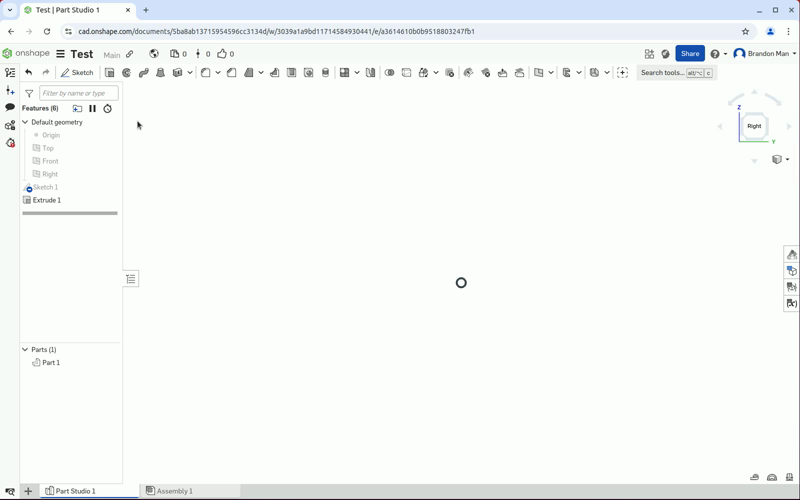
key(shift+h)
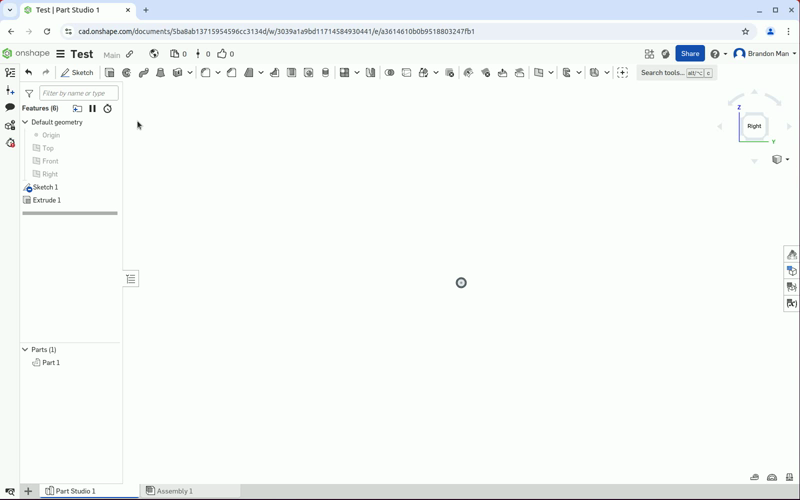
key(shift+h)
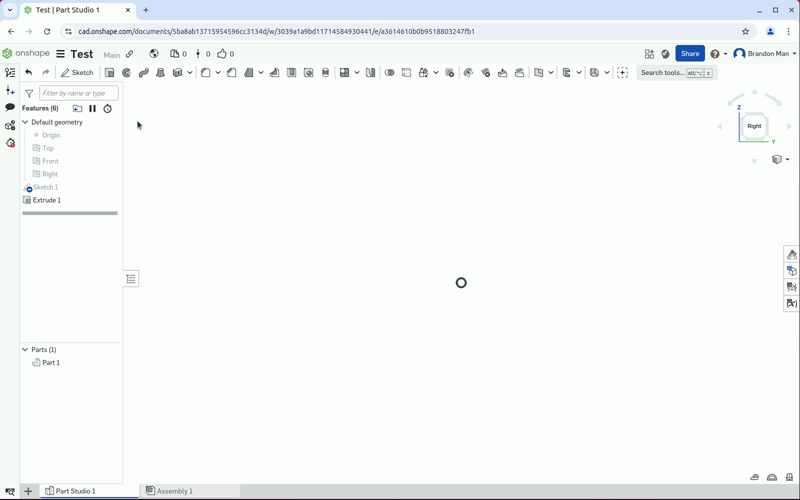
mouse_move(73, 189)
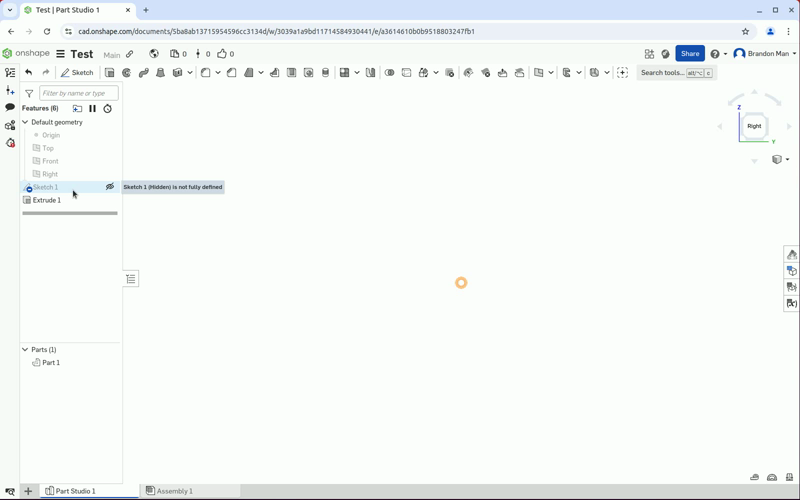
click(73, 189)
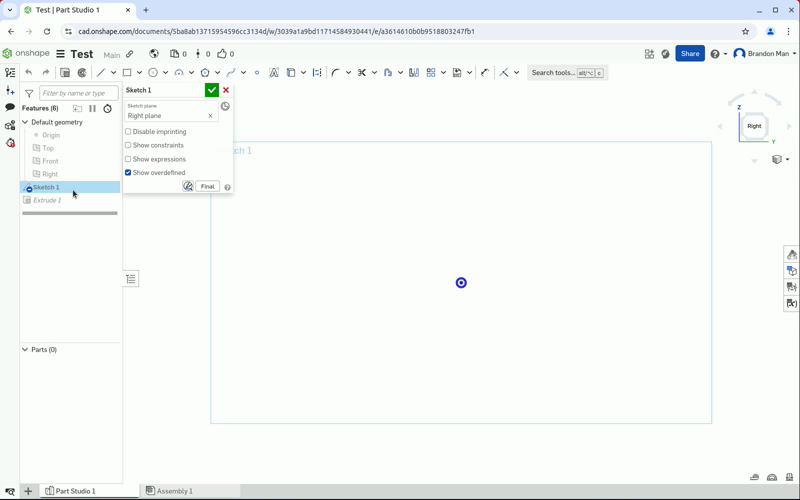
mouse_move(229, 92)
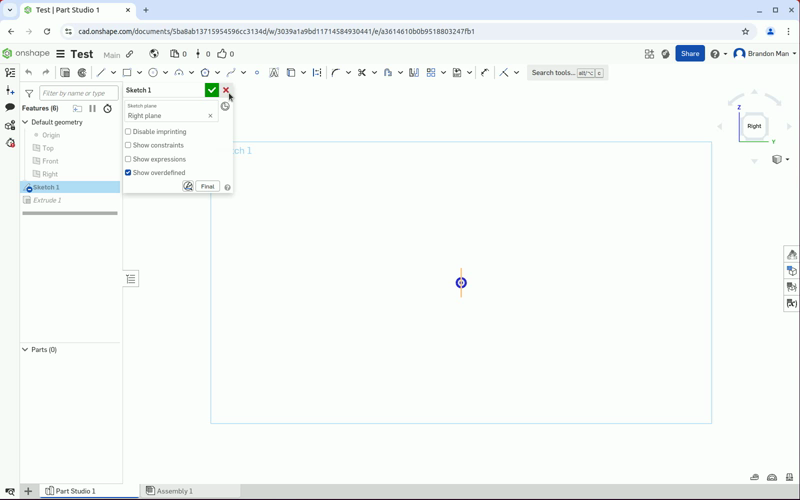
click(229, 92)
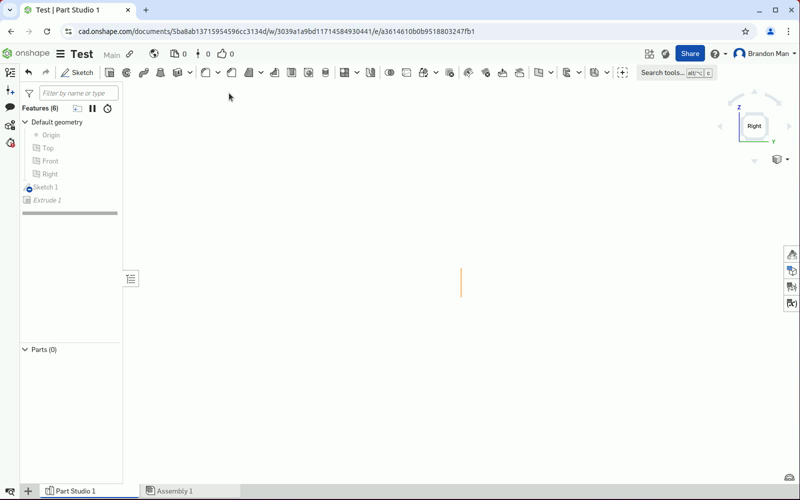
mouse_move(541, 75)
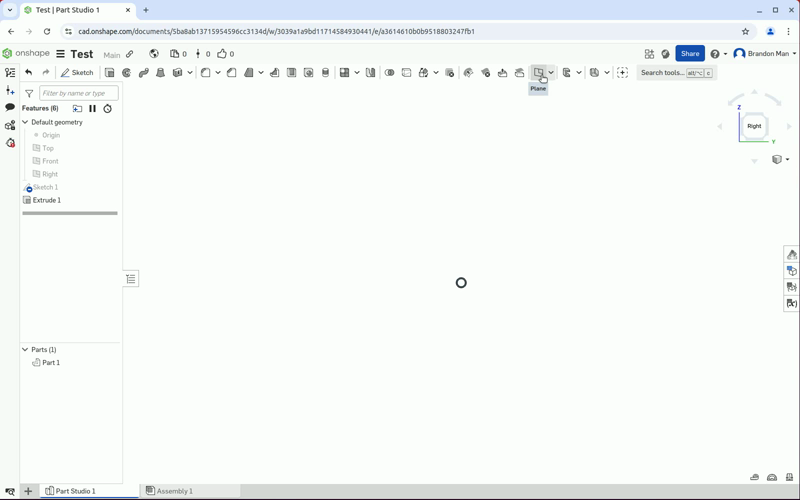
click(541, 75)
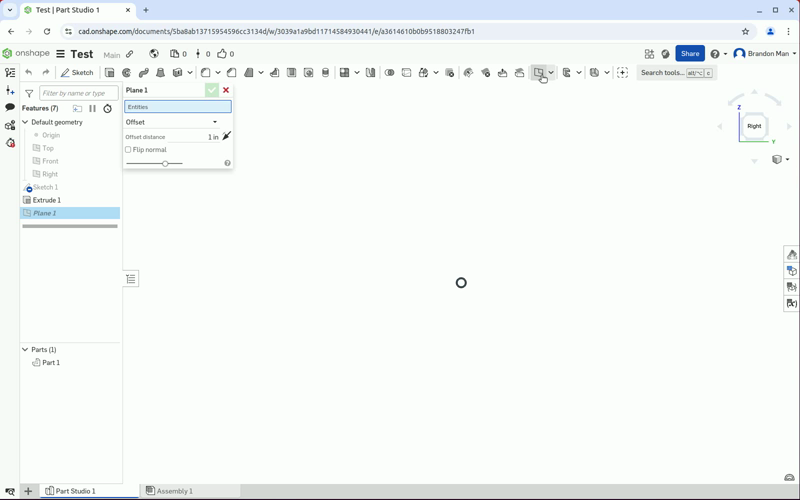
mouse_move(73, 176)
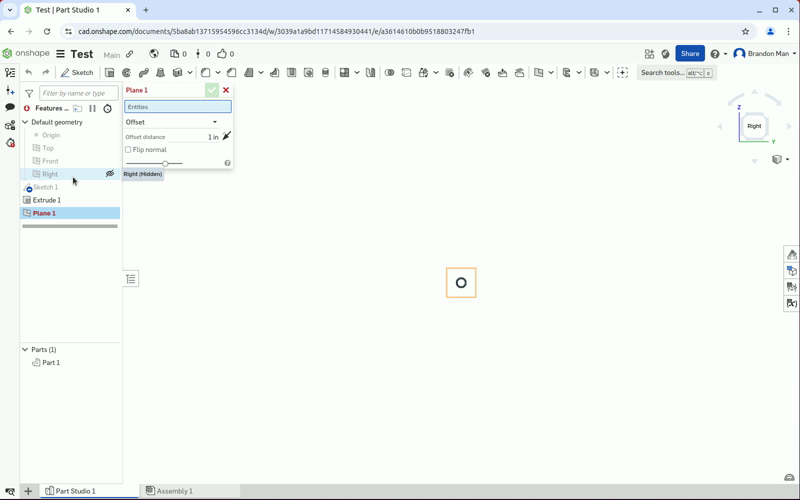
click(73, 176)
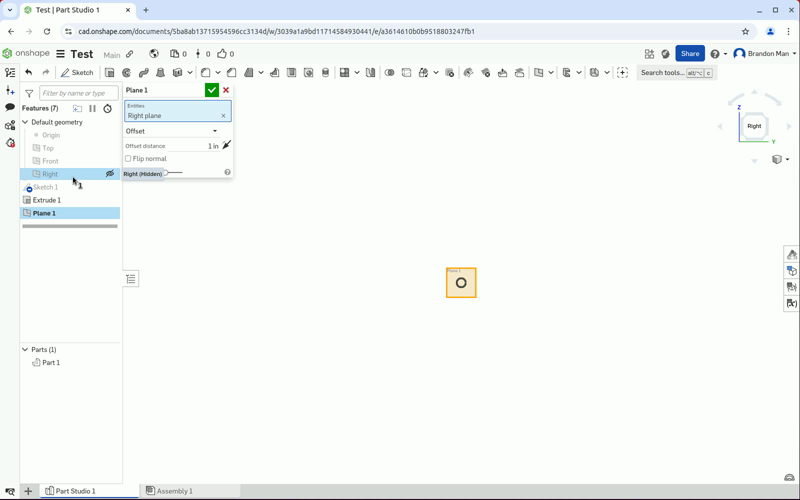
key(tab, 2)
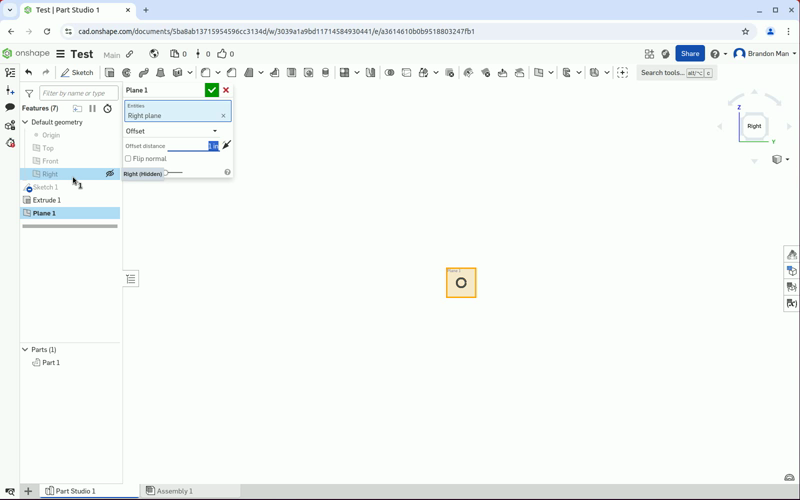
text(23.108)
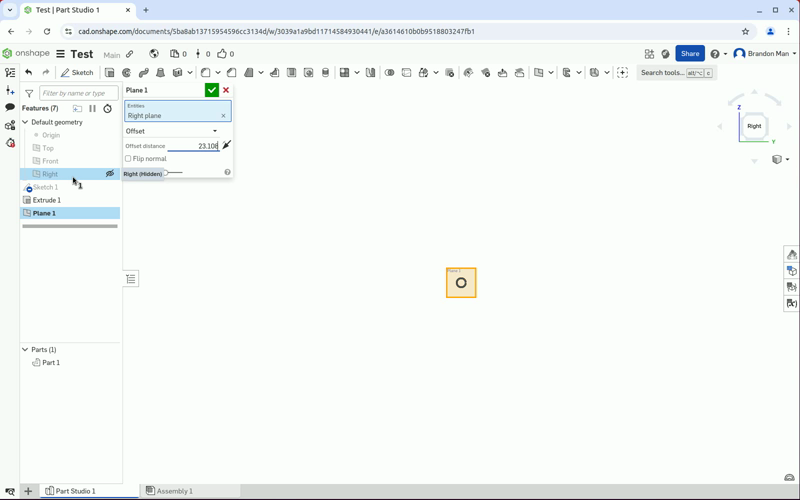
key(enter, 2)
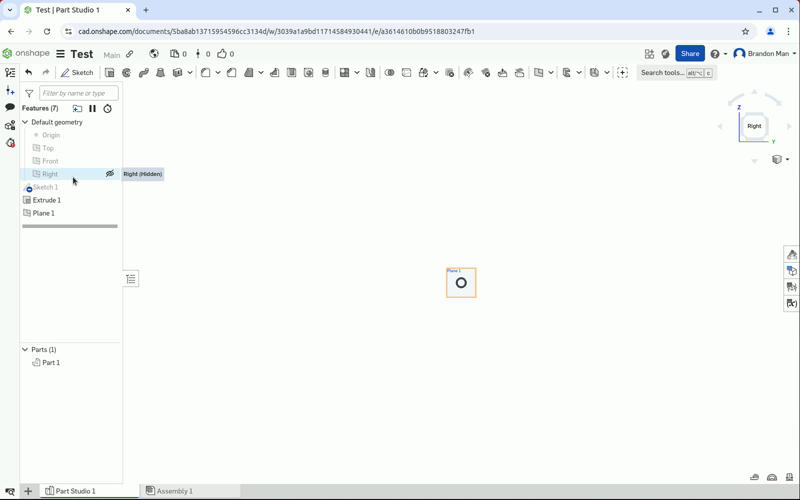
key(shift+s)
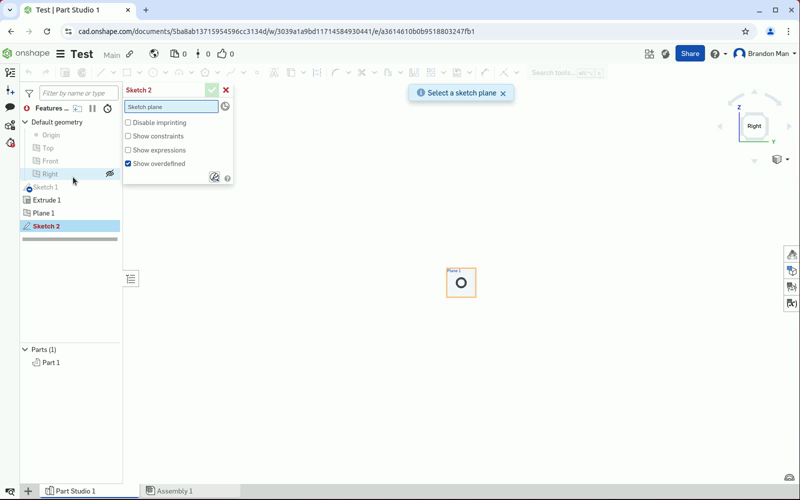
mouse_move(73, 215)
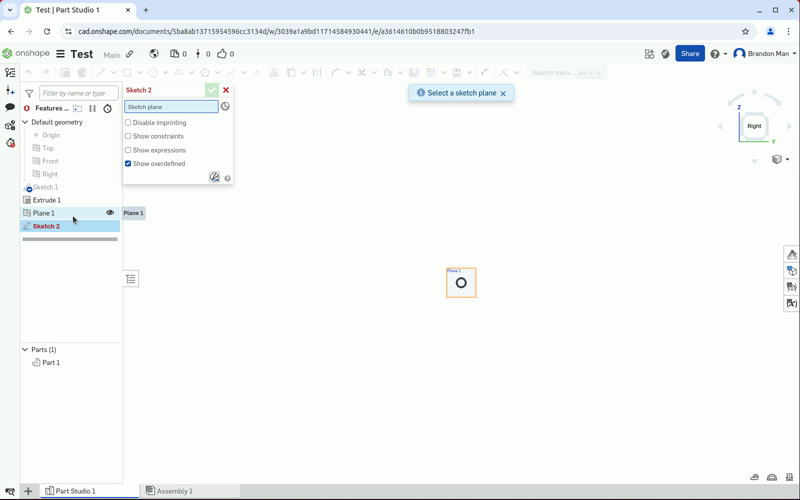
click(73, 215)
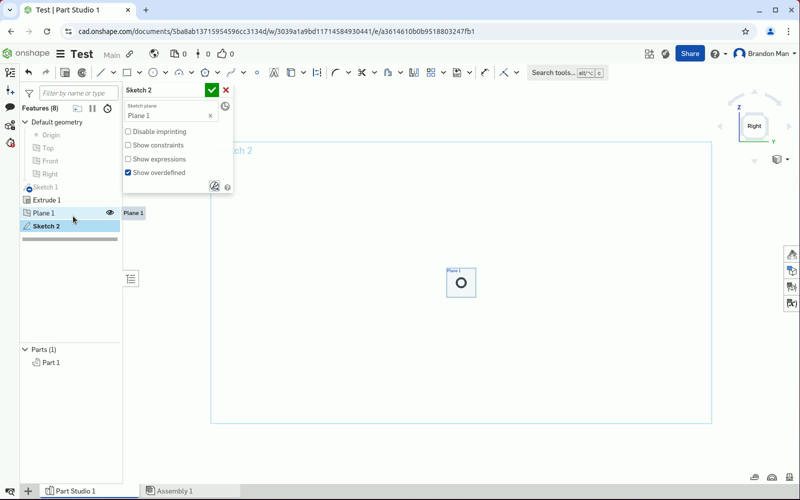
mouse_move(73, 352)
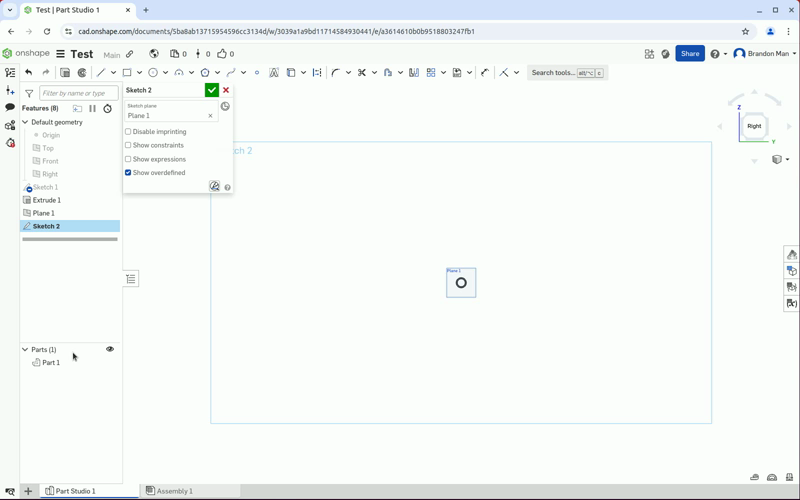
key(y)
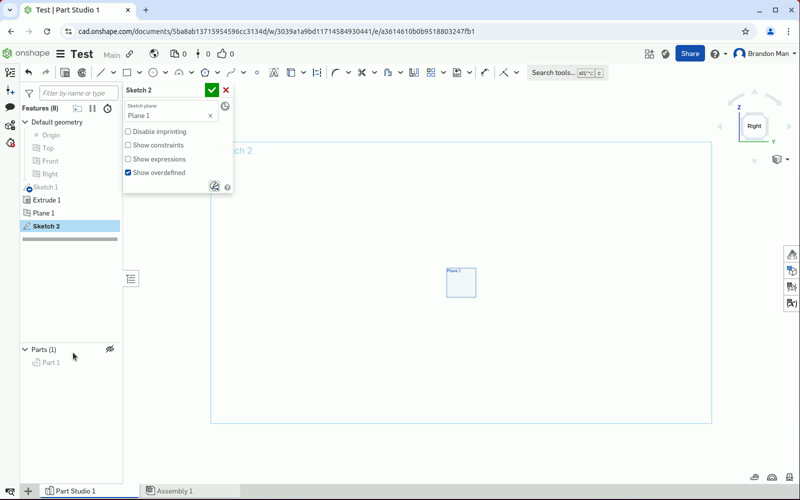
key(c)
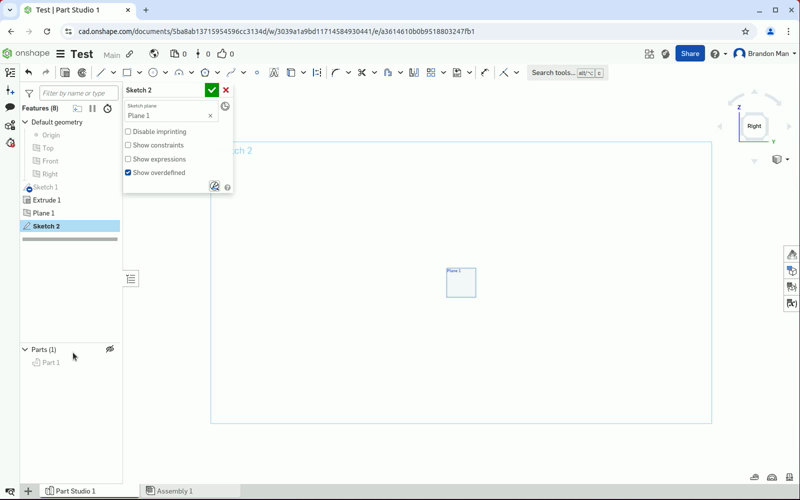
key_down(shift)
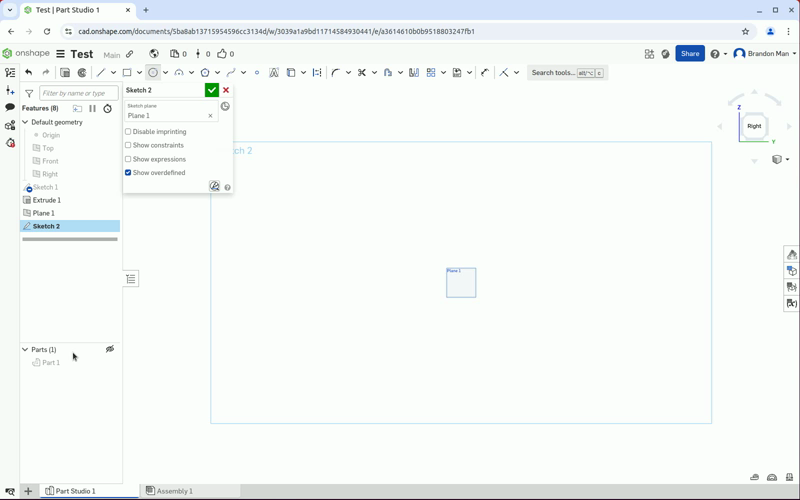
mouse_move(461, 282)
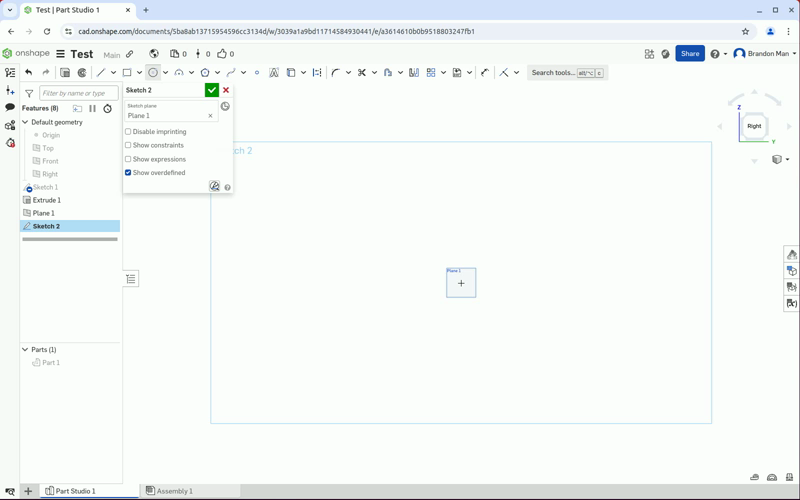
click(461, 282)
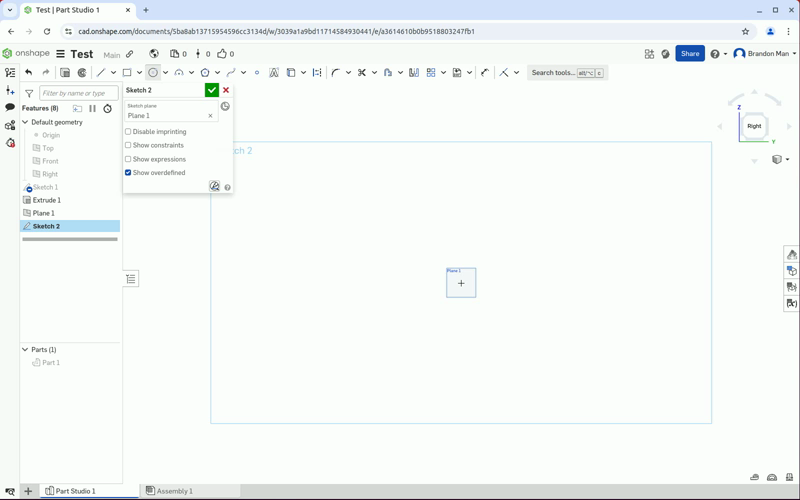
key_up(shift)
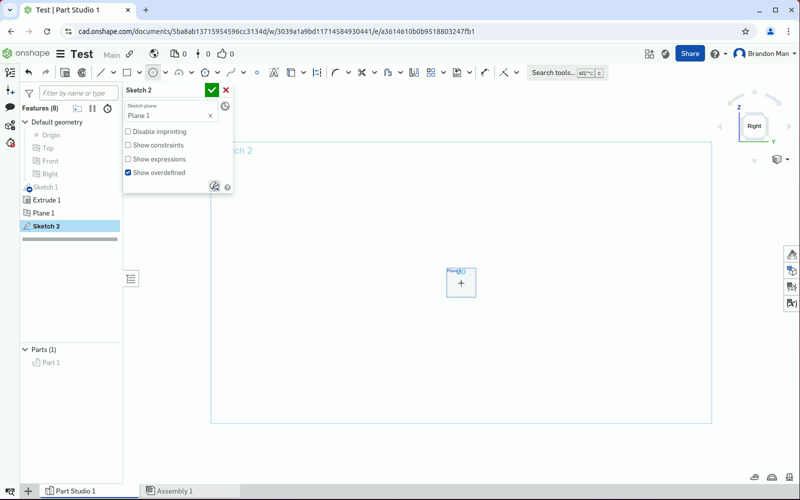
mouse_move(465, 282)
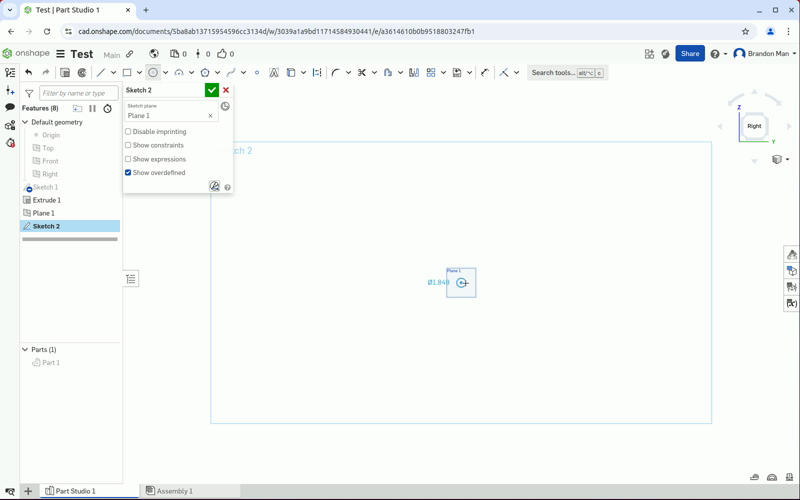
click(465, 282)
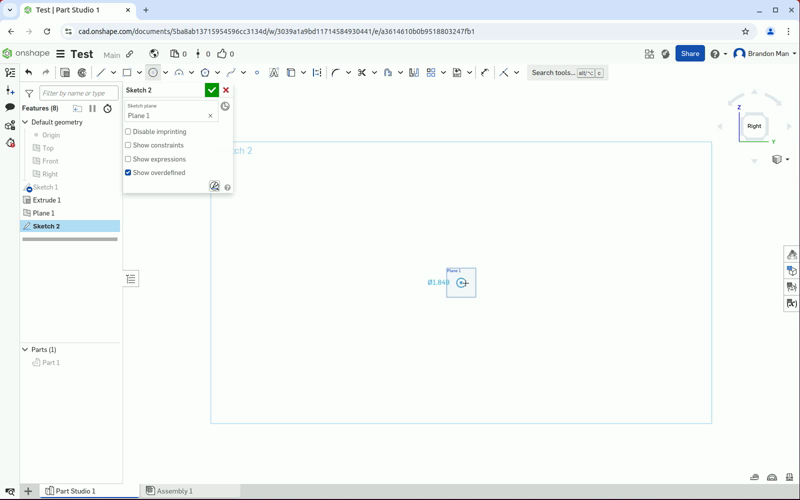
key(esc)
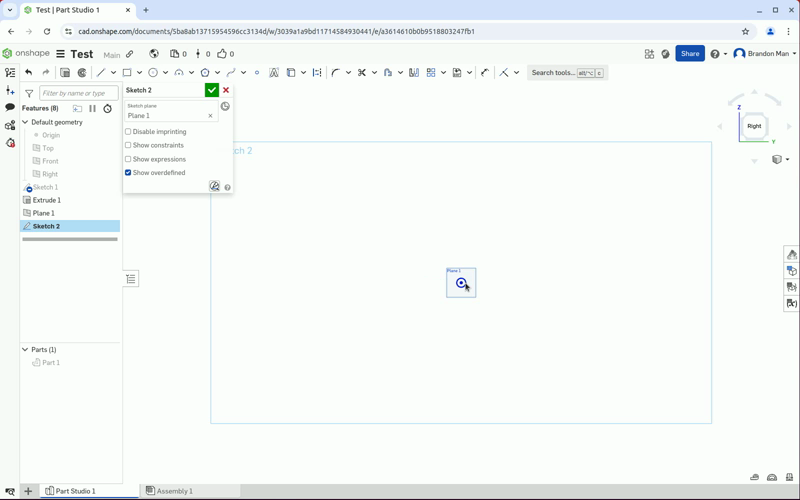
mouse_move(460, 286)
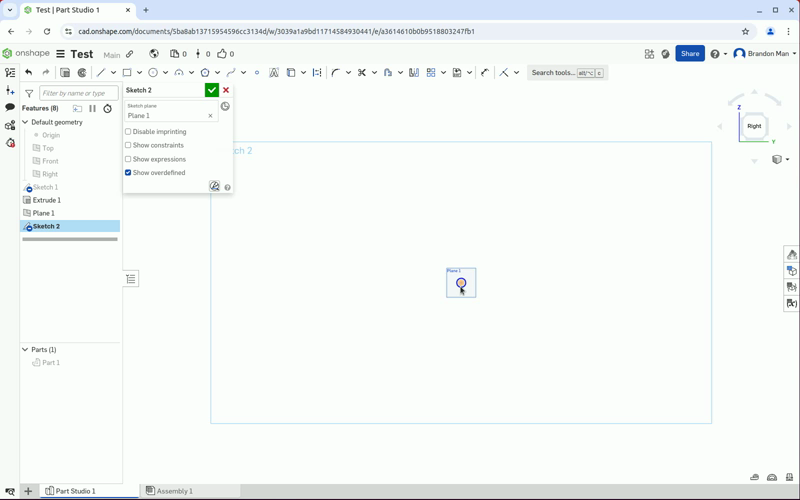
scroll(6)
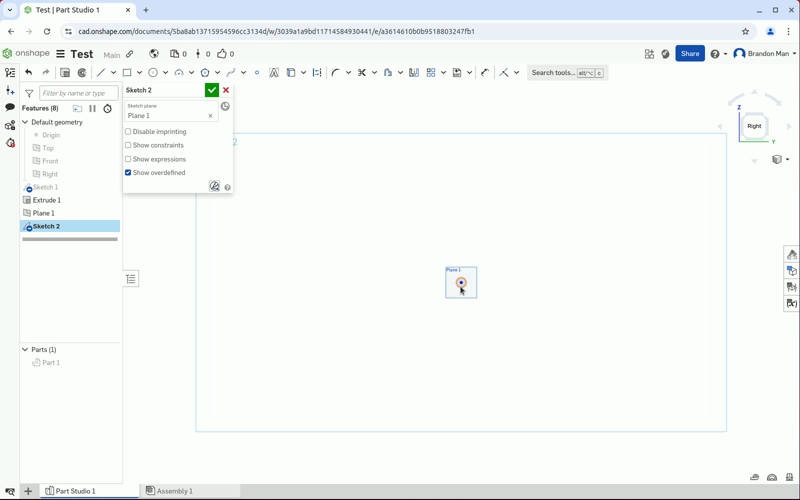
scroll(6)
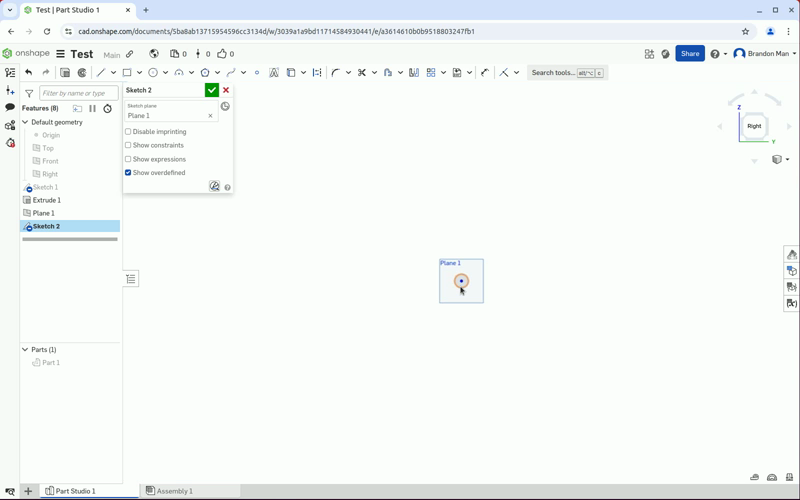
scroll(6)
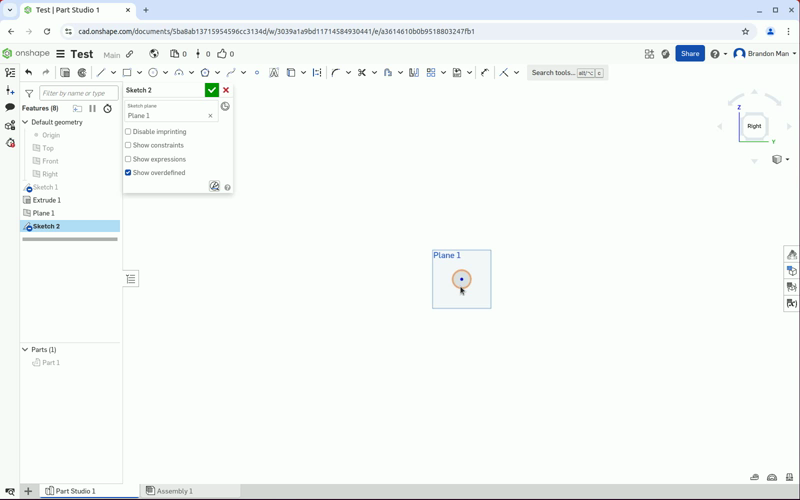
scroll(6)
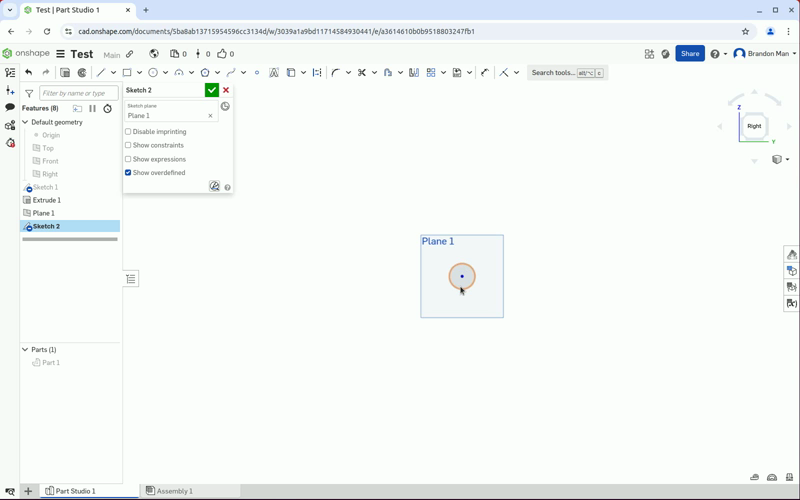
scroll(6)
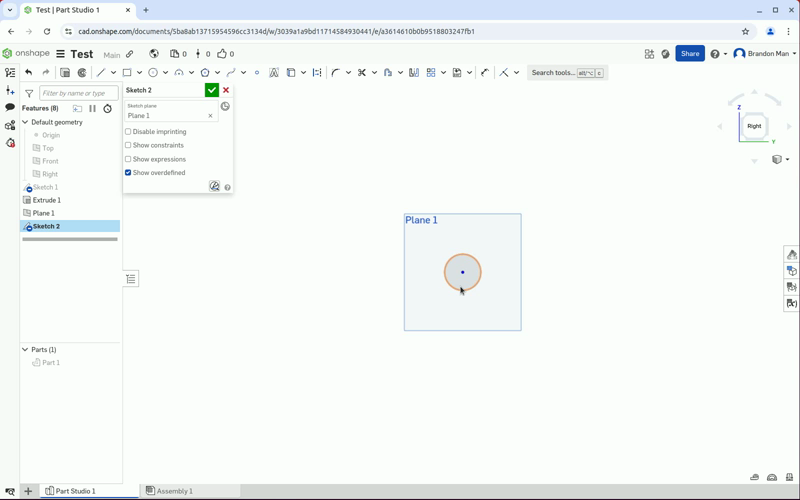
scroll(6)
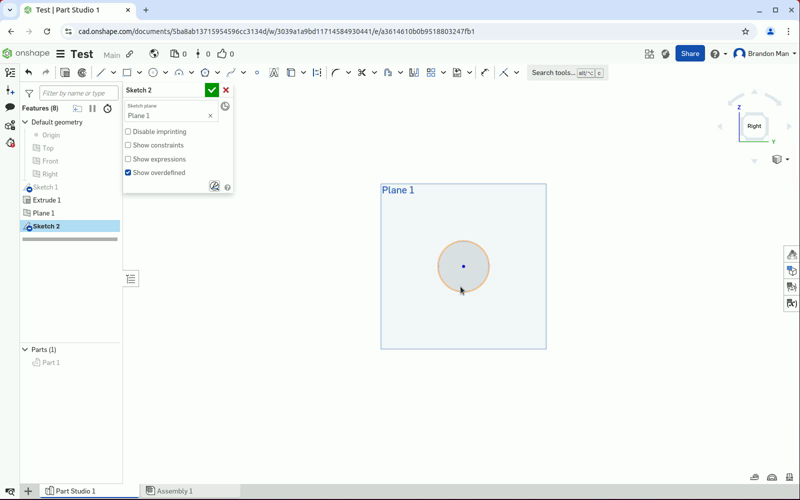
scroll(6)
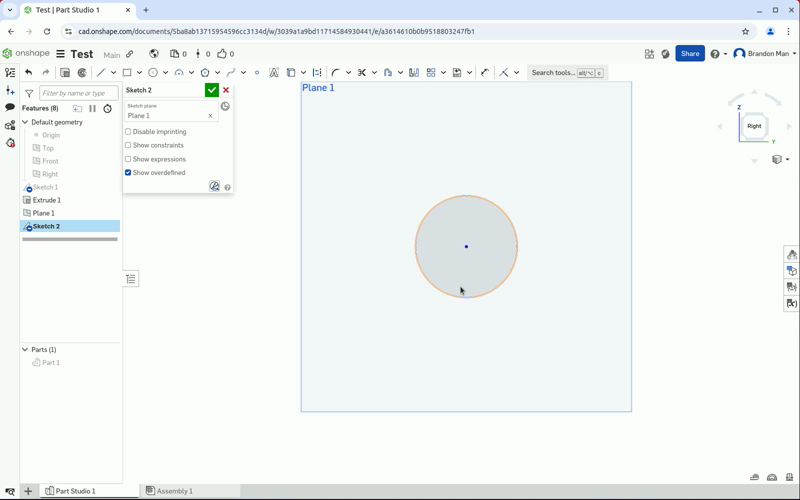
click(460, 286)
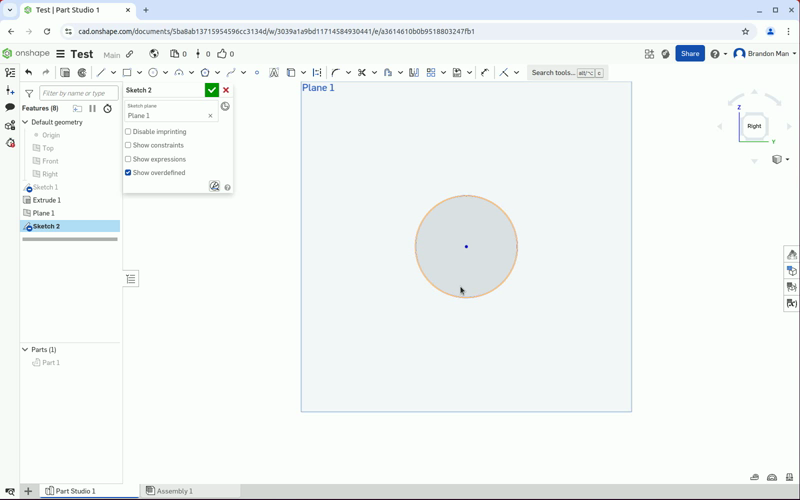
scroll(-6)
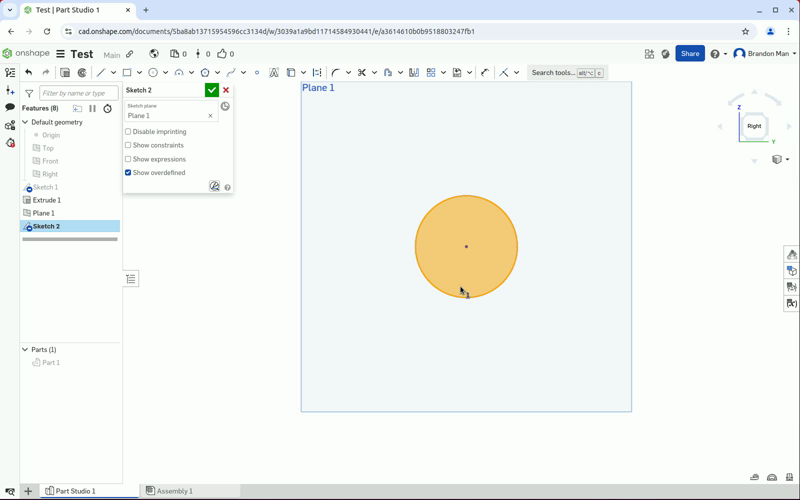
scroll(-6)
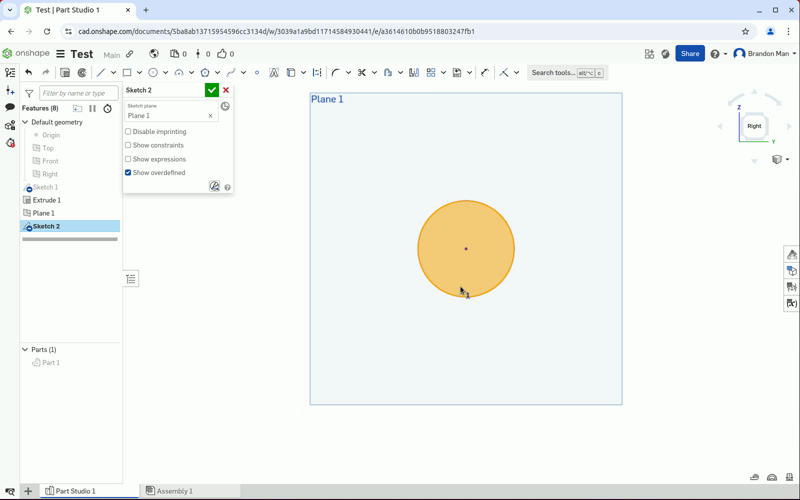
scroll(-6)
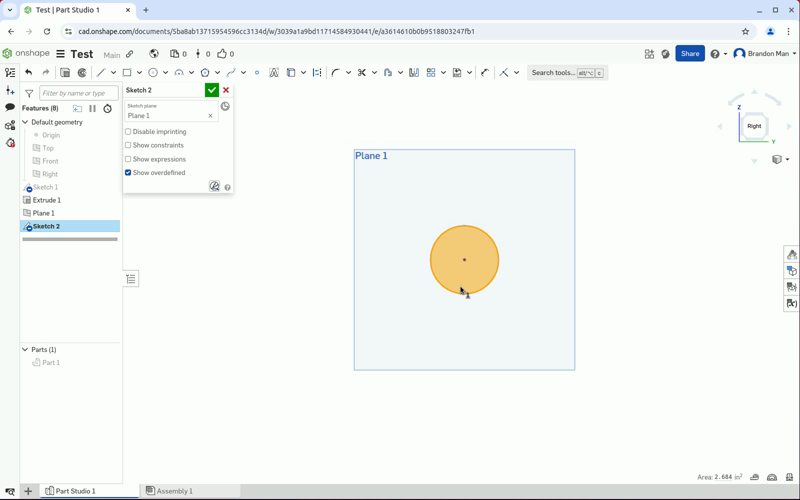
scroll(-6)
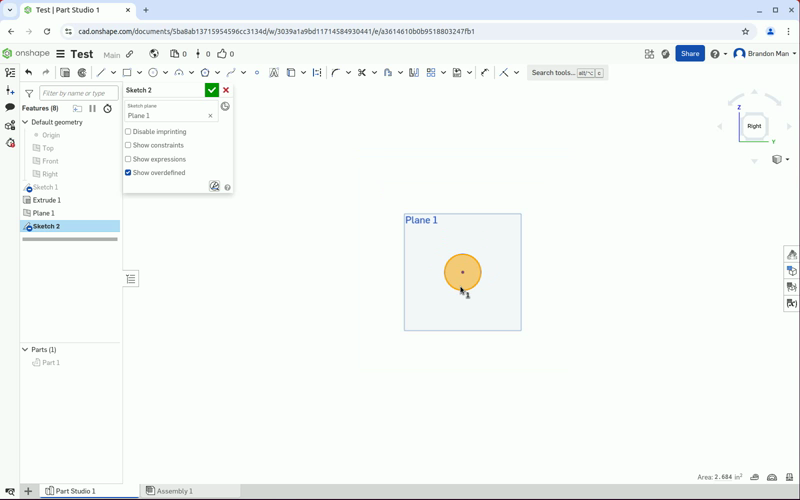
scroll(-6)
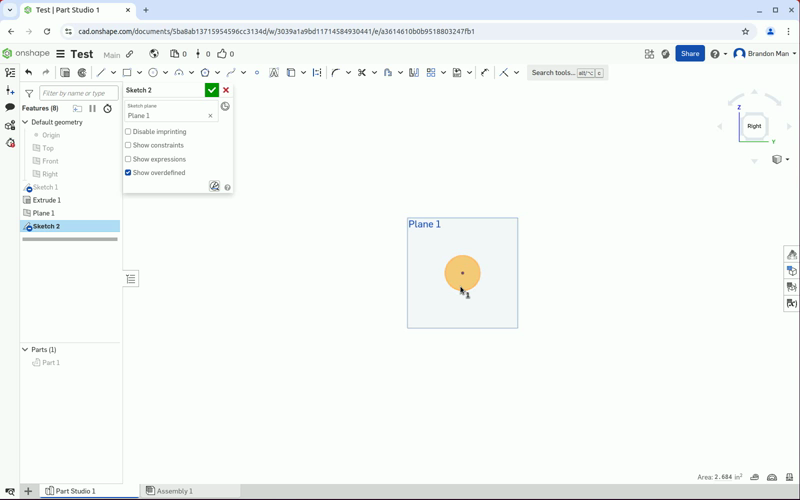
scroll(-6)
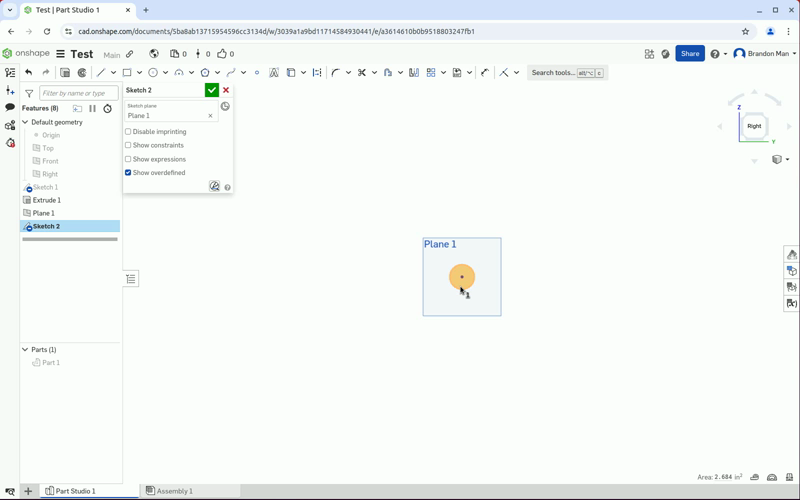
scroll(-6)
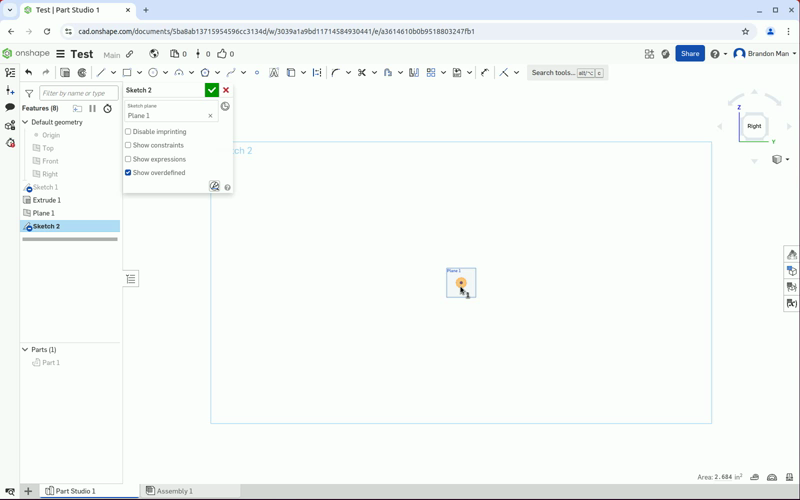
mouse_move(73, 352)
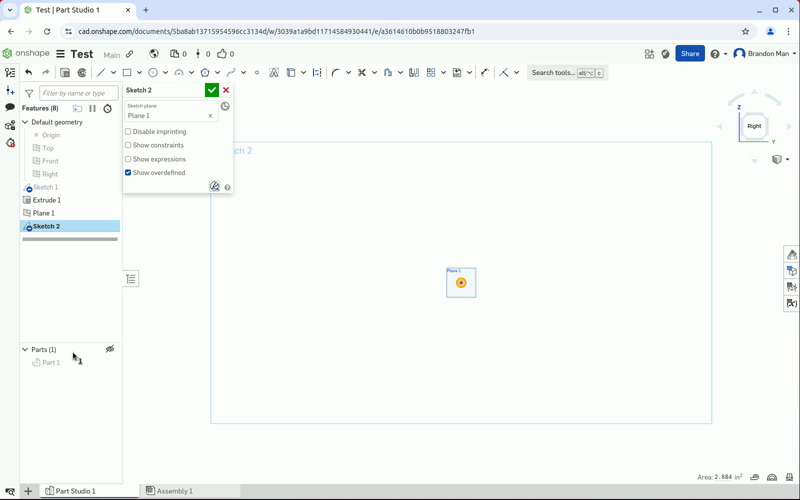
key(shift+y)
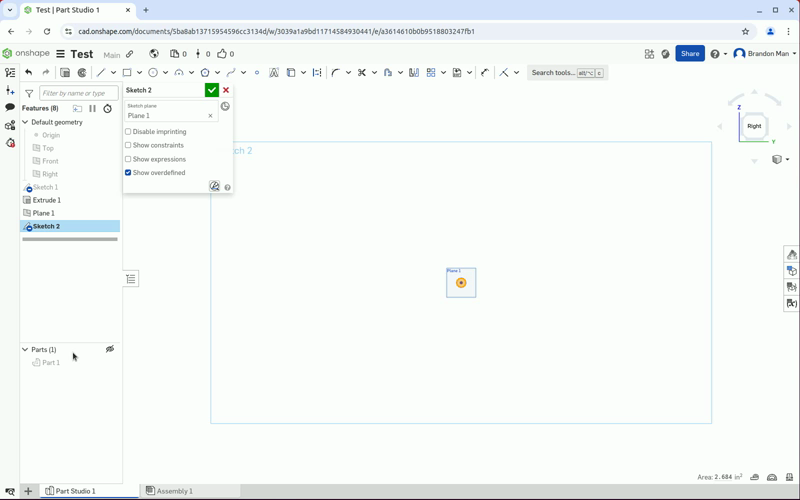
key(shift+e)
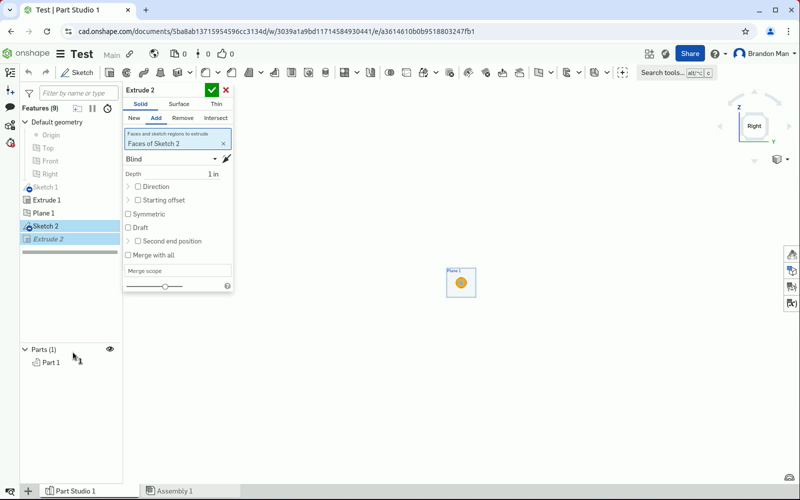
mouse_move(143, 106)
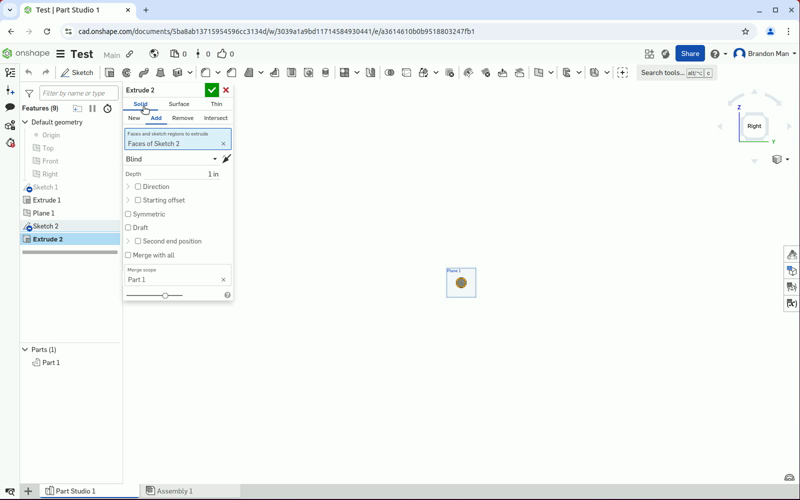
click(143, 106)
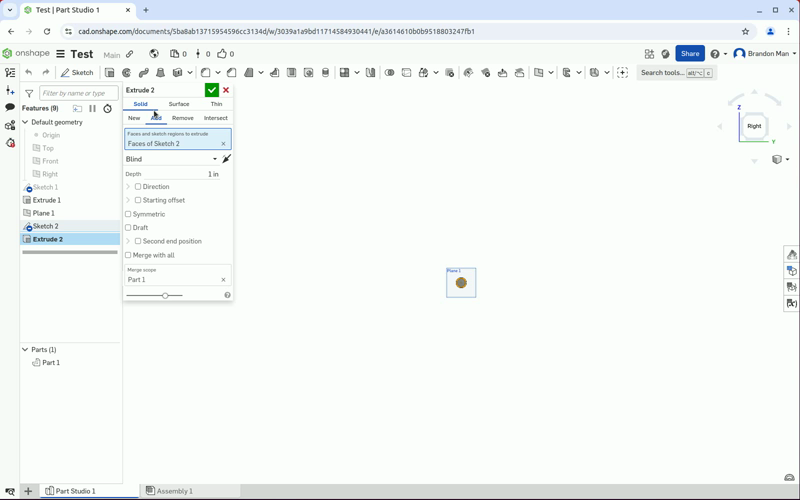
mouse_move(186, 120)
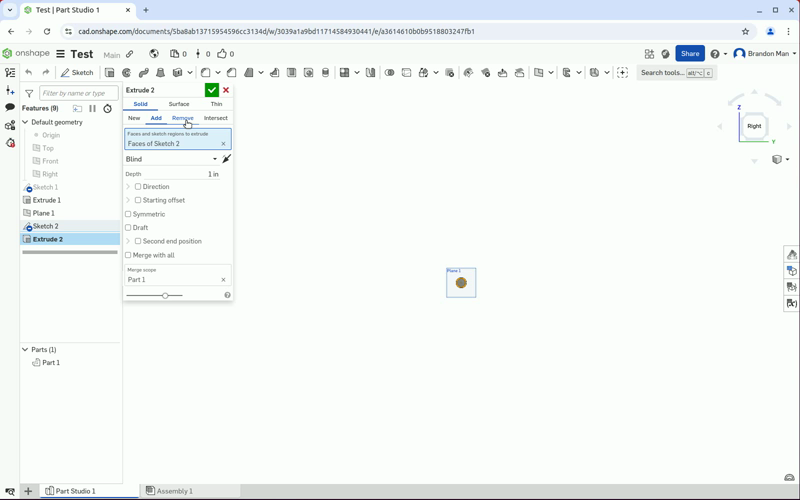
click(186, 120)
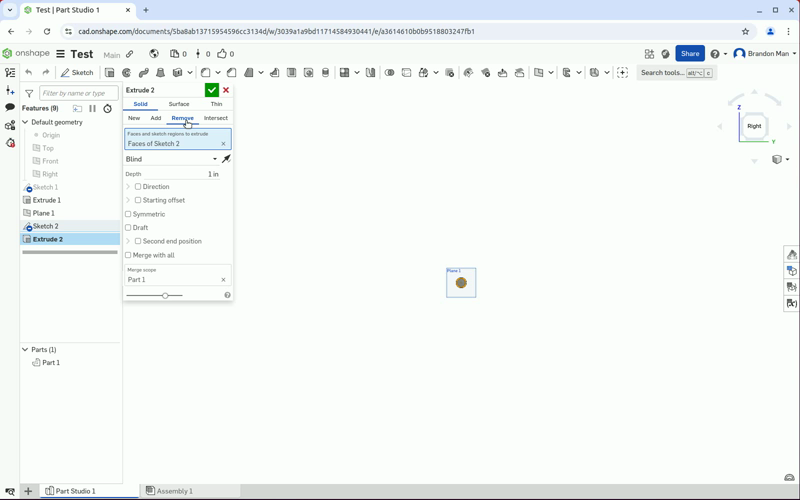
key(tab, 4)
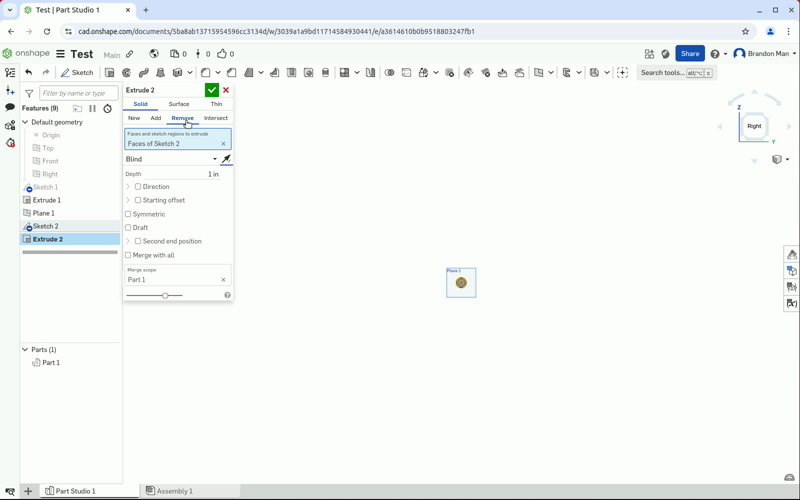
text(2.166)
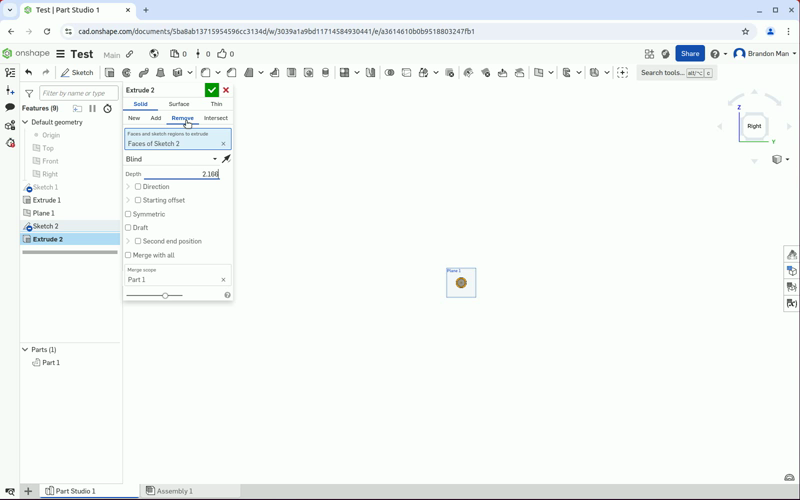
key(tab, 6)
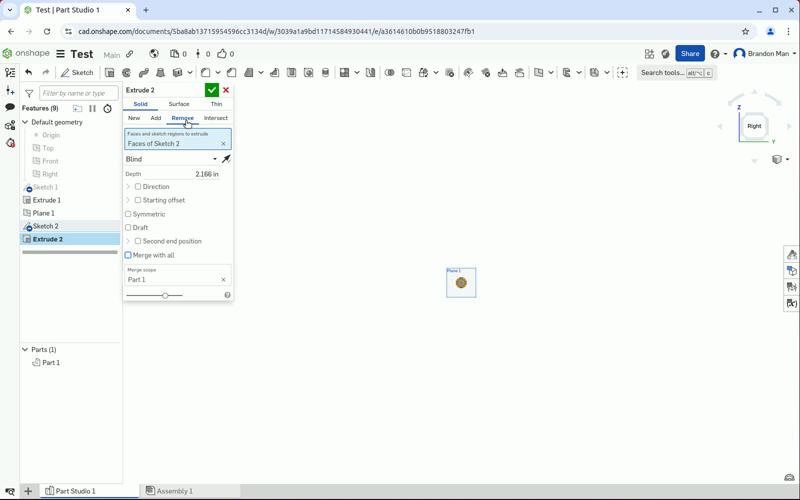
key(space)
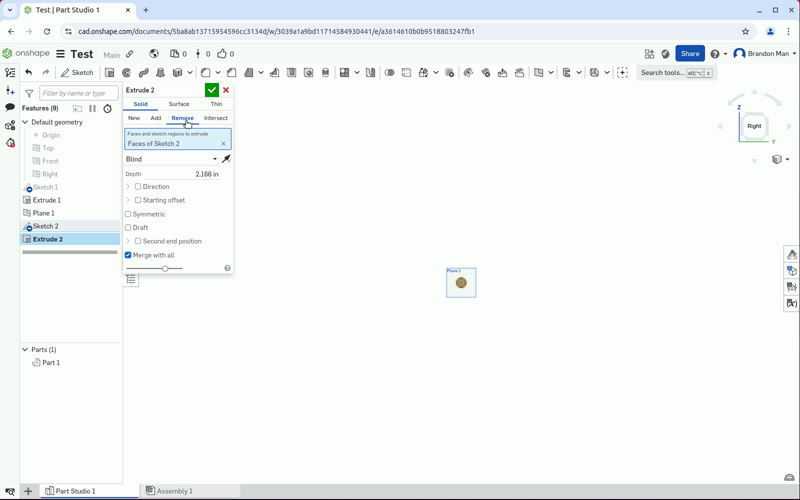
key(enter)
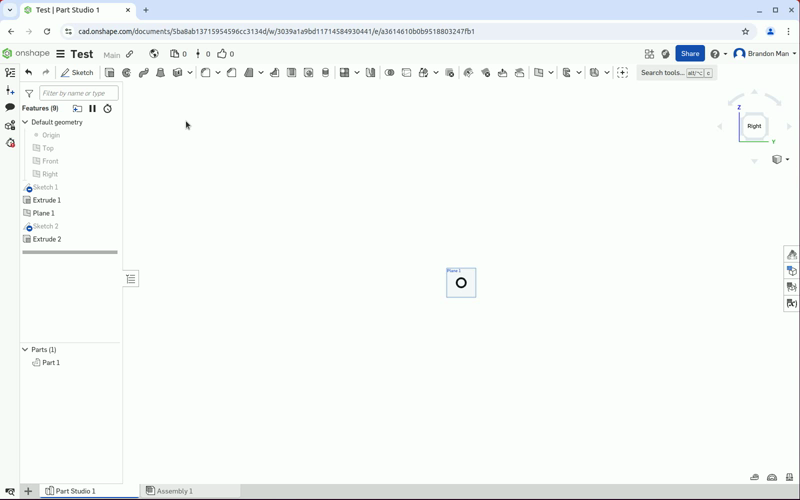
key(shift+h)
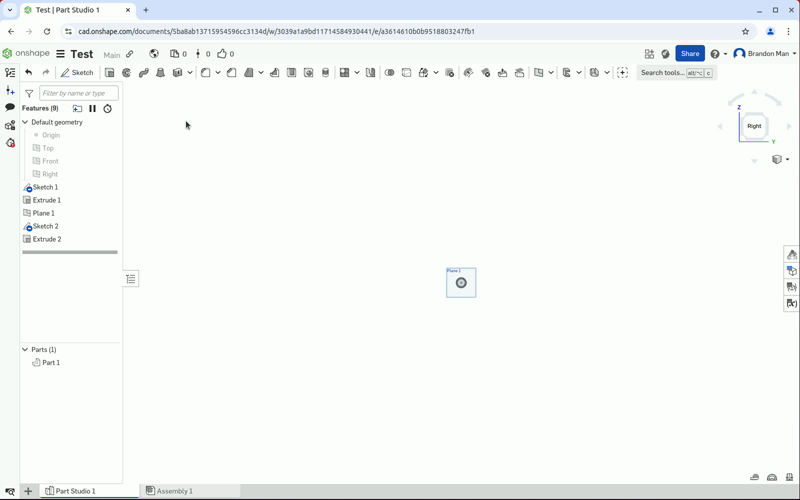
key(shift+h)
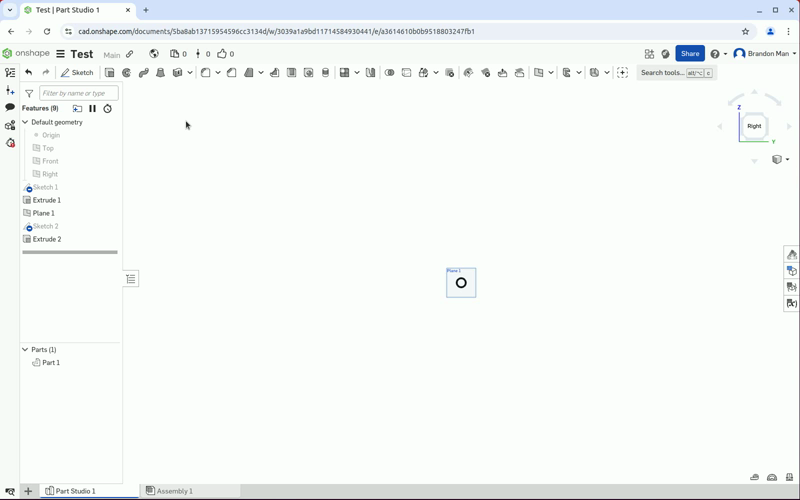
mouse_move(73, 189)
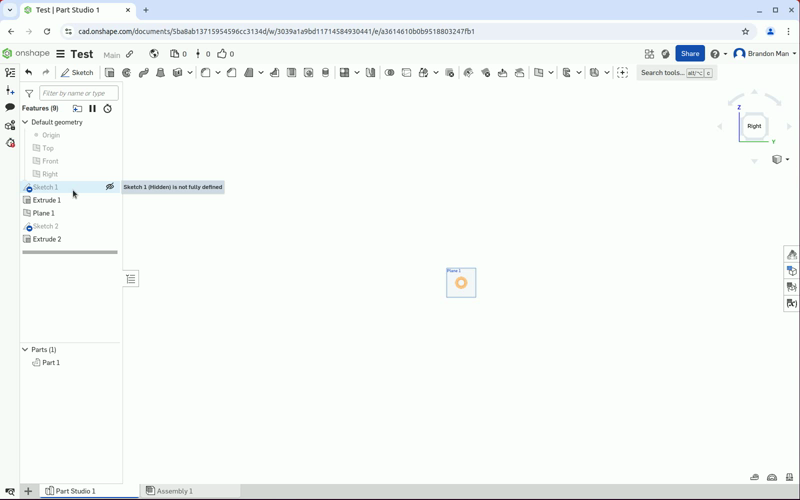
click(73, 189)
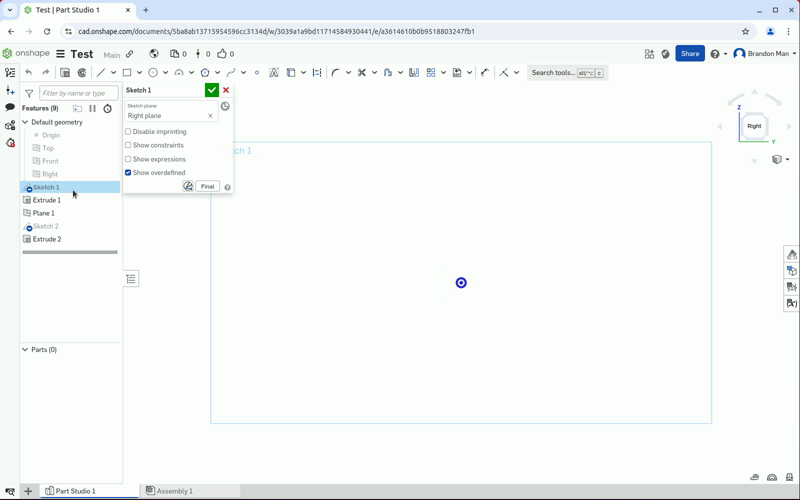
mouse_move(229, 92)
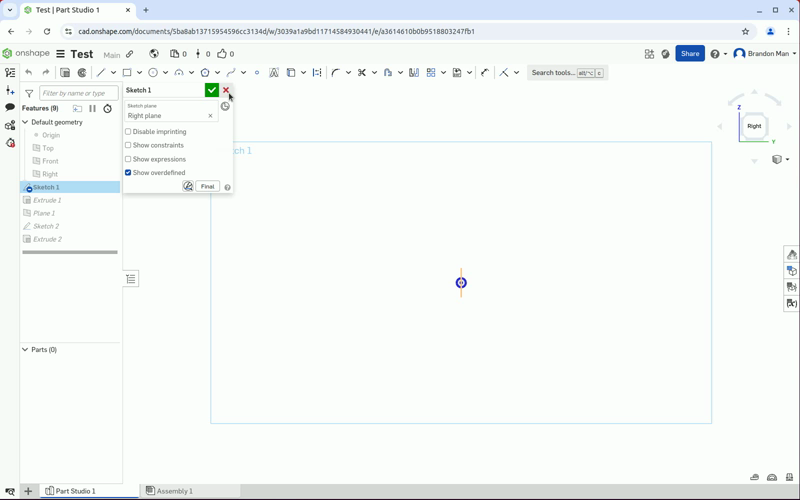
click(229, 92)
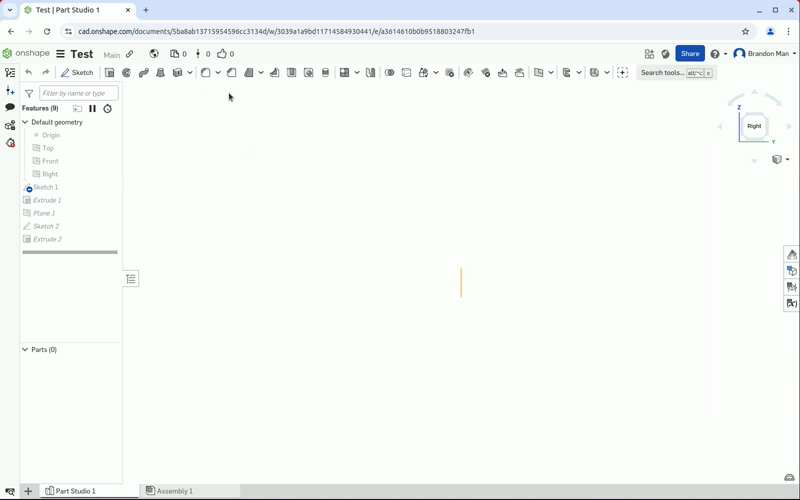
key(shift+s)
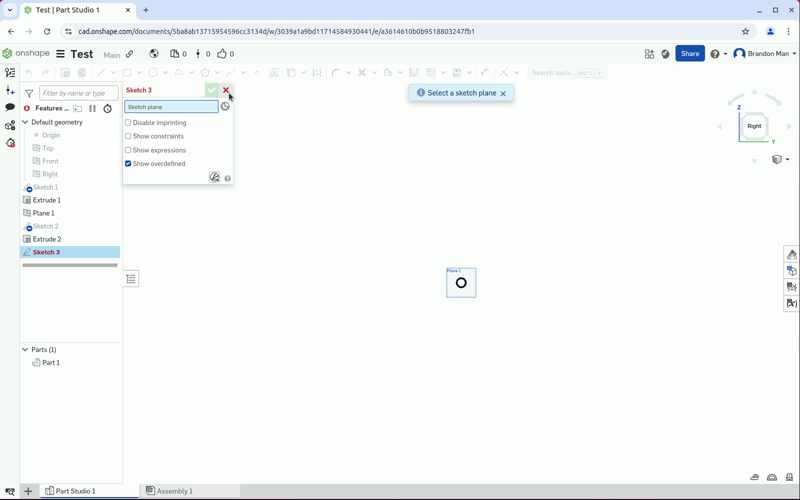
mouse_move(73, 215)
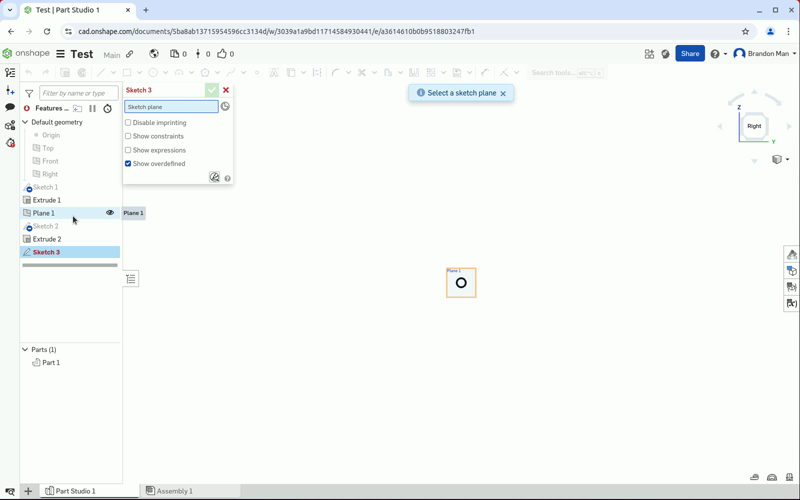
click(73, 215)
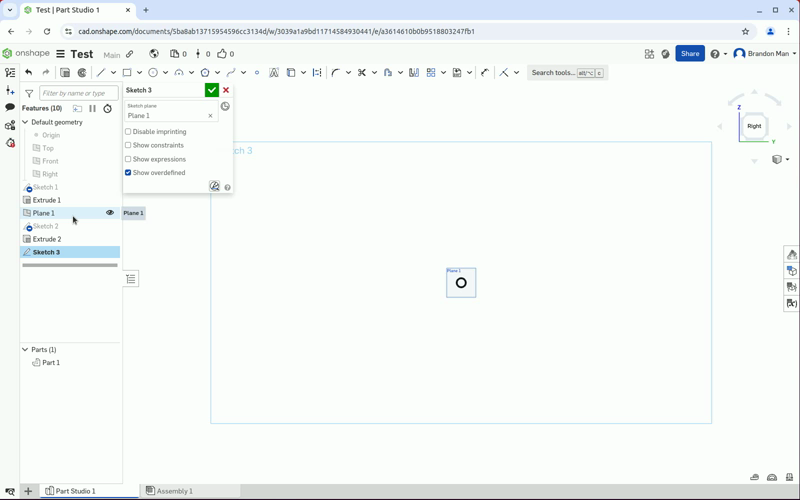
mouse_move(73, 352)
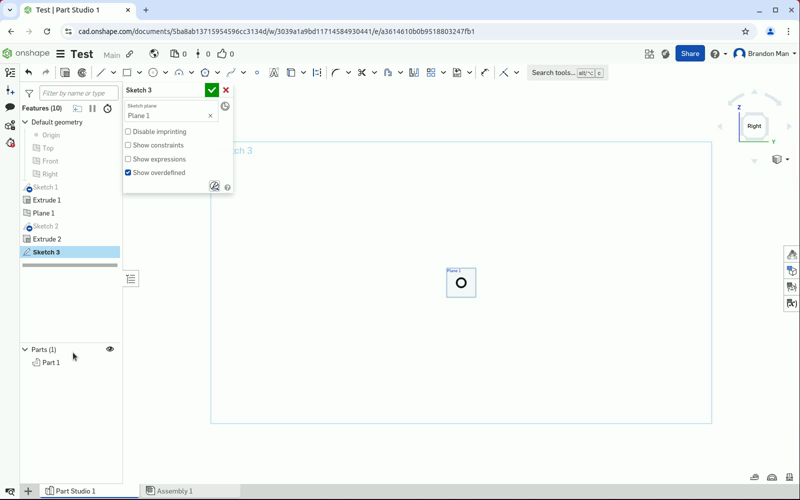
key(y)
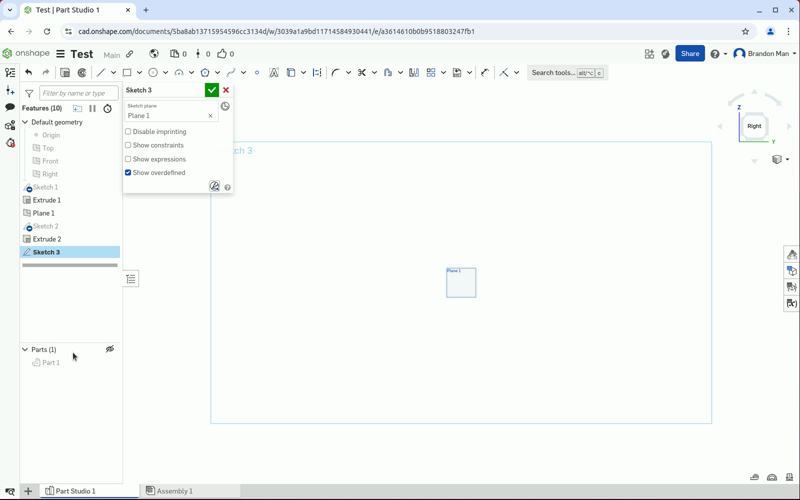
key(c)
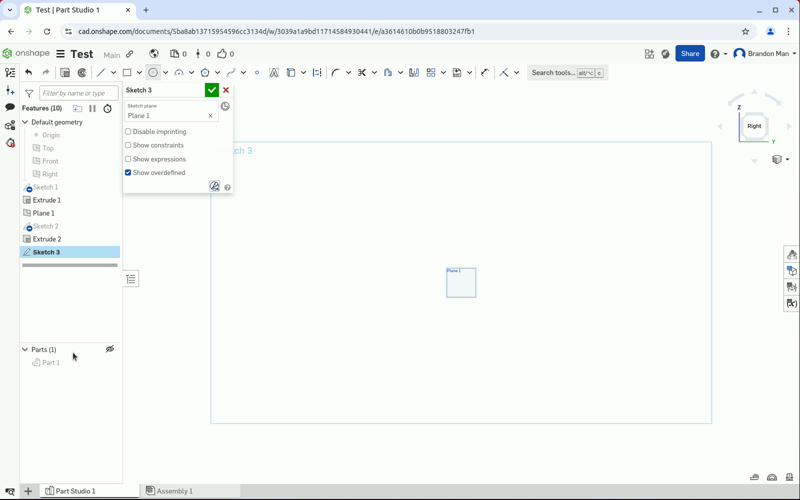
key_down(shift)
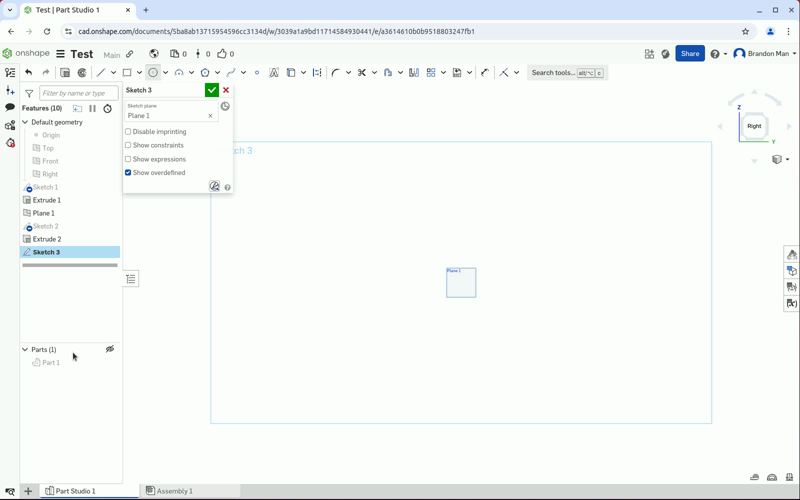
mouse_move(461, 282)
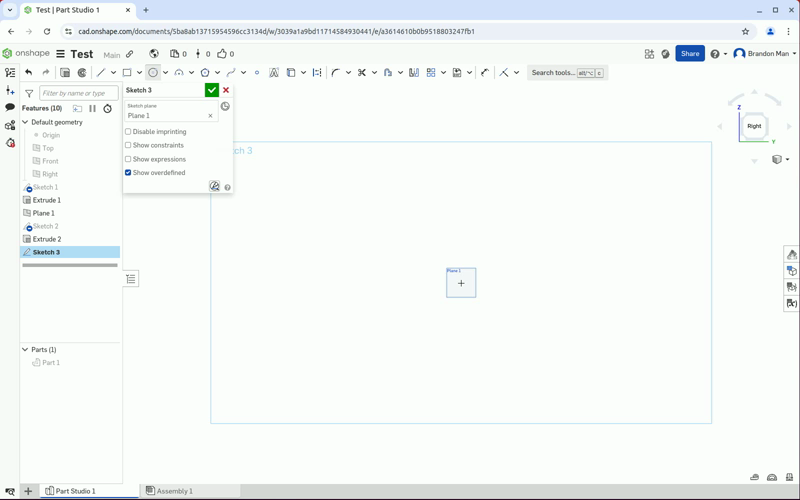
click(461, 282)
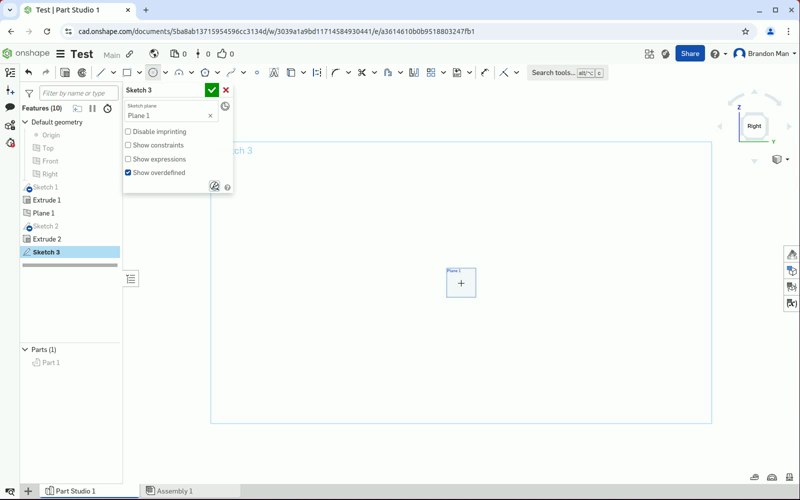
key_up(shift)
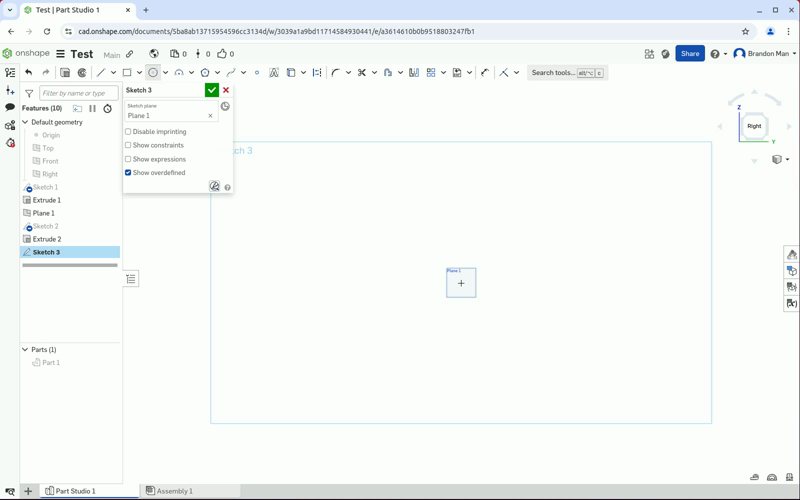
mouse_move(465, 282)
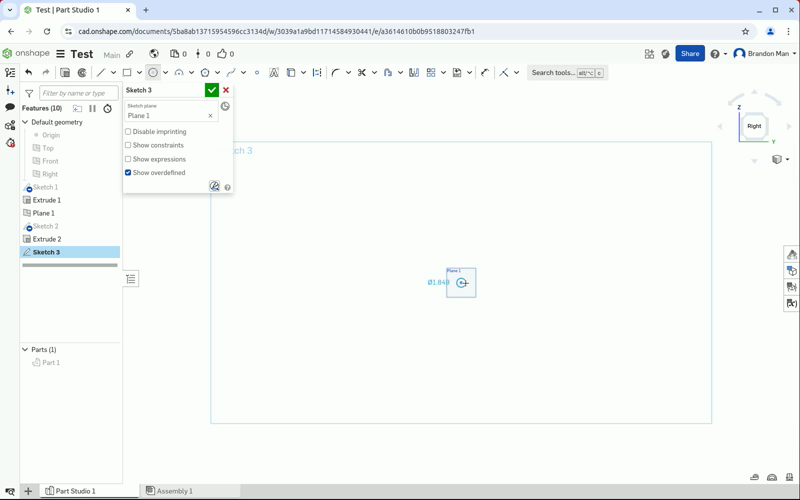
click(465, 282)
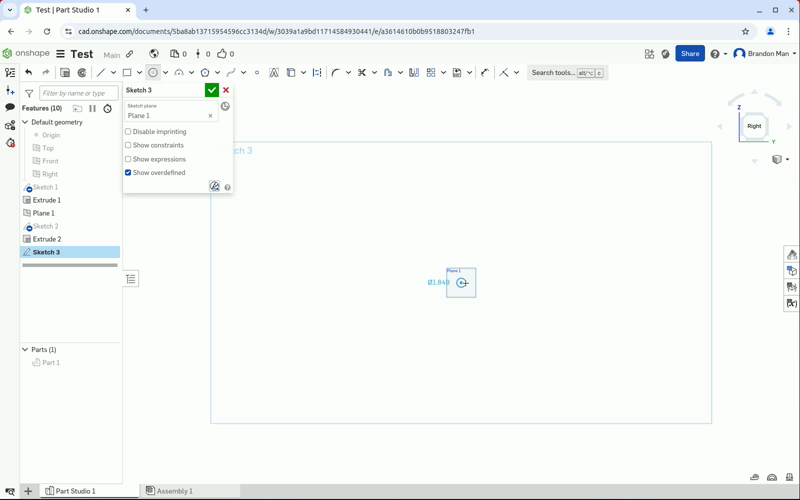
key(esc)
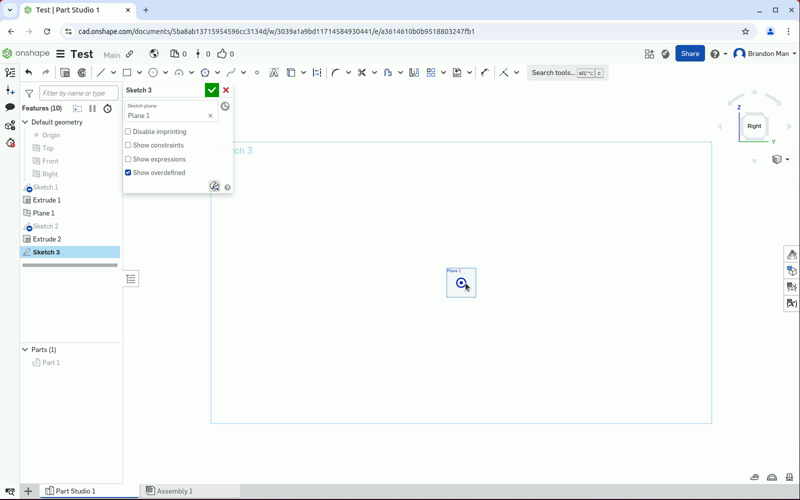
key(c)
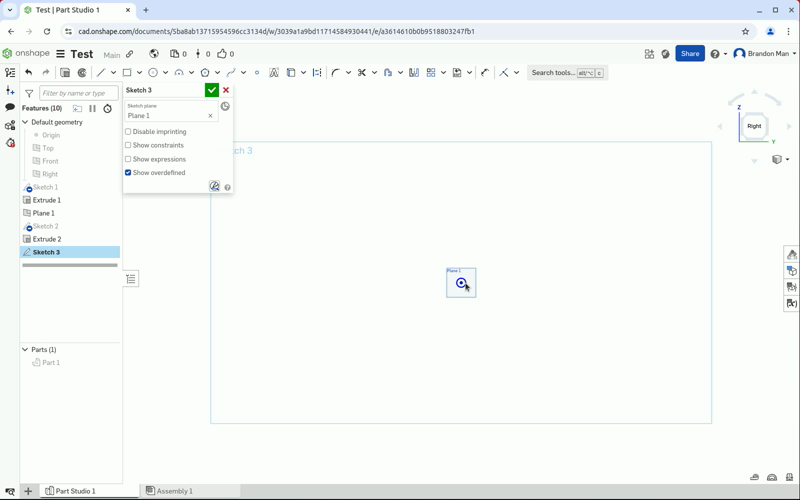
key_down(shift)
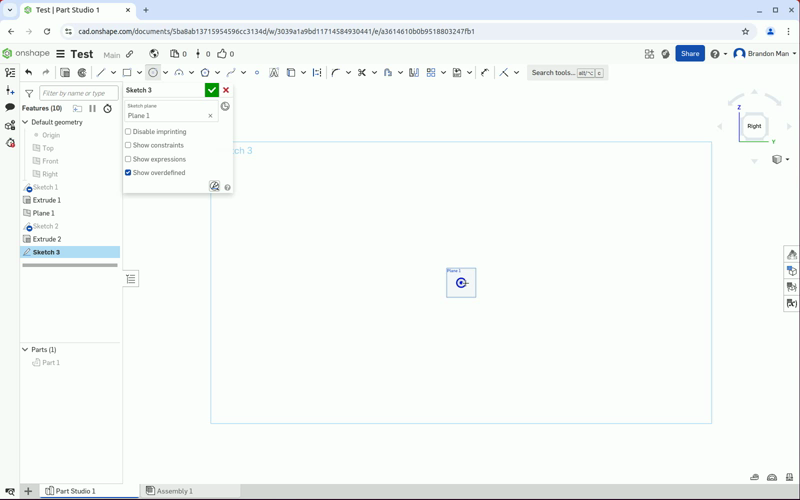
mouse_move(461, 282)
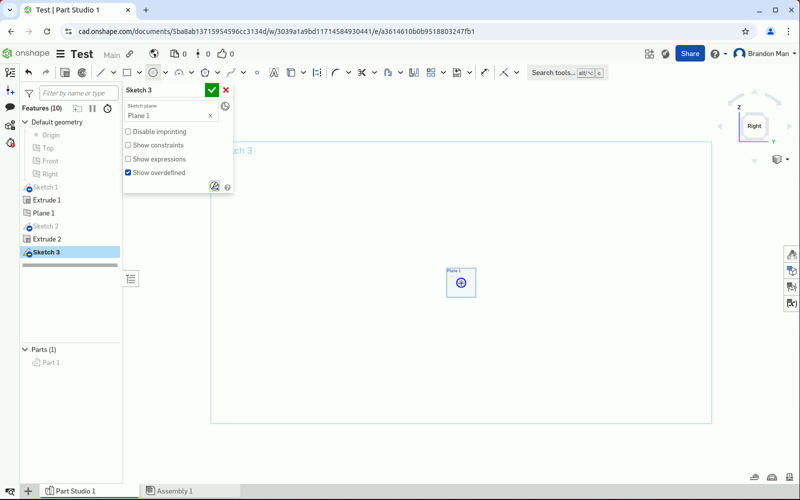
scroll(6)
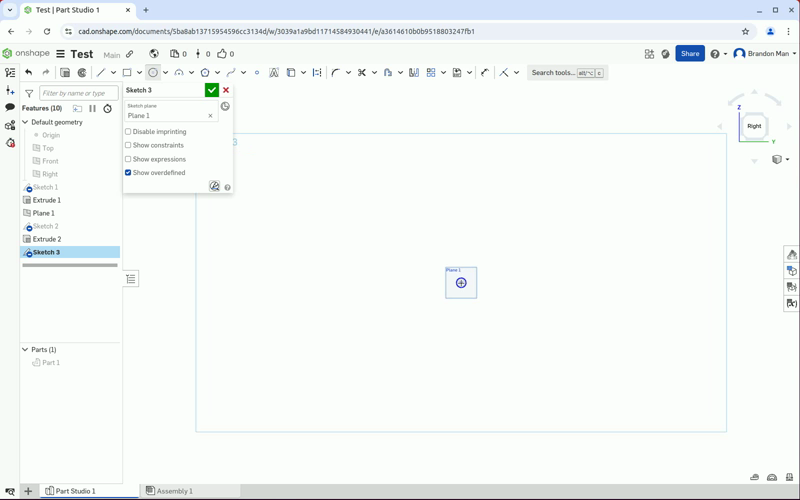
scroll(6)
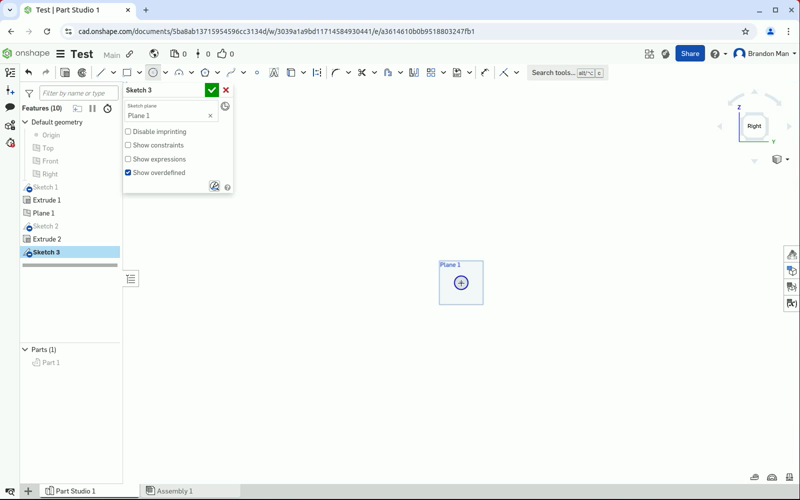
scroll(6)
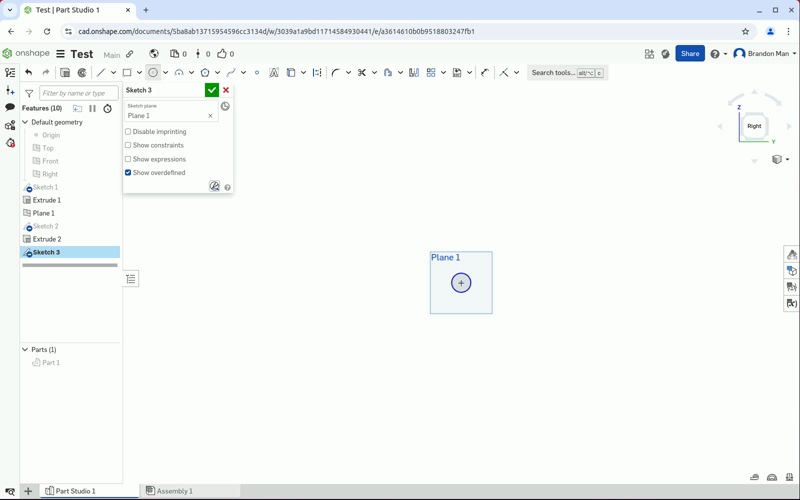
scroll(6)
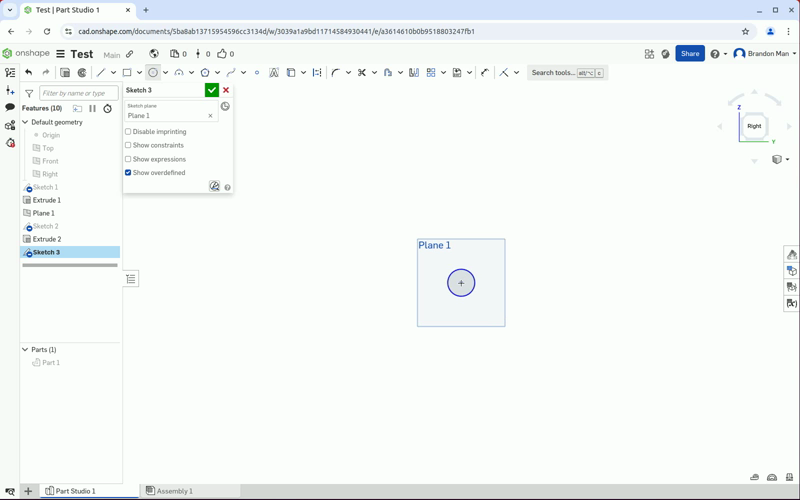
scroll(6)
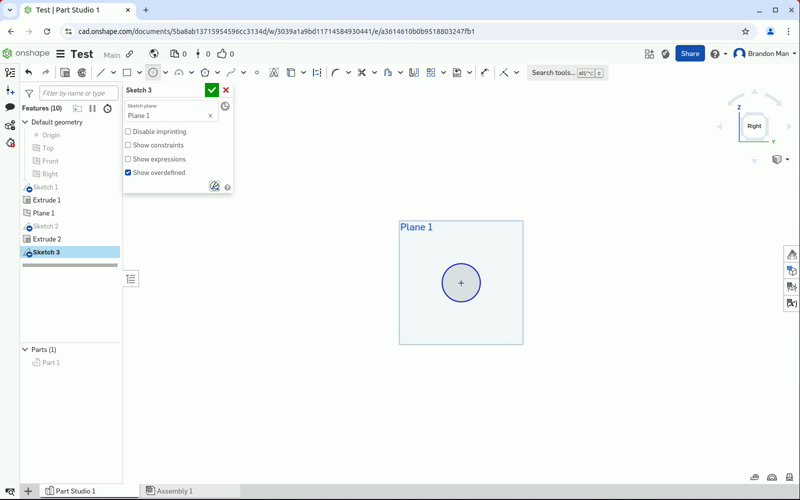
scroll(6)
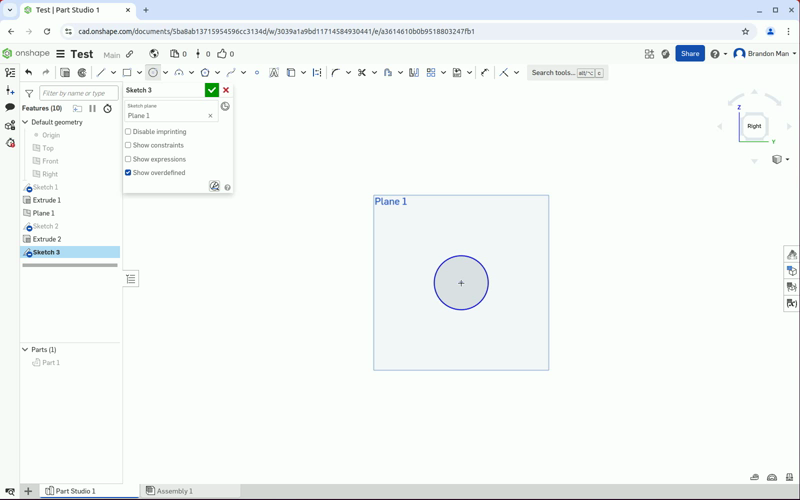
scroll(6)
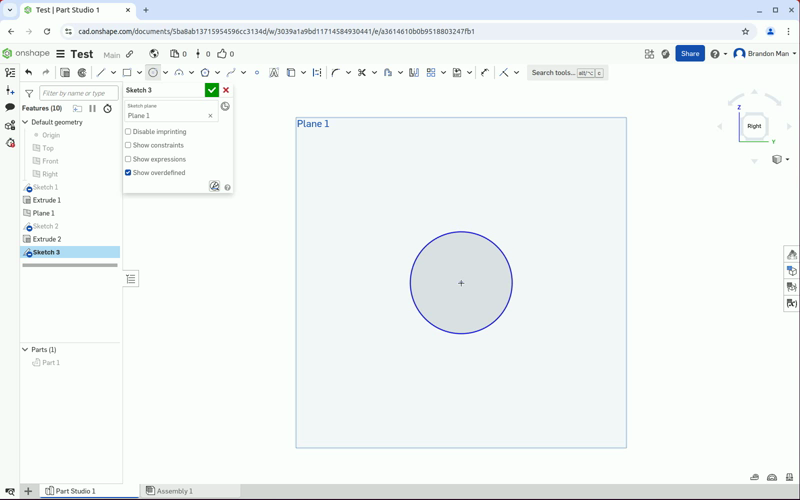
click(461, 282)
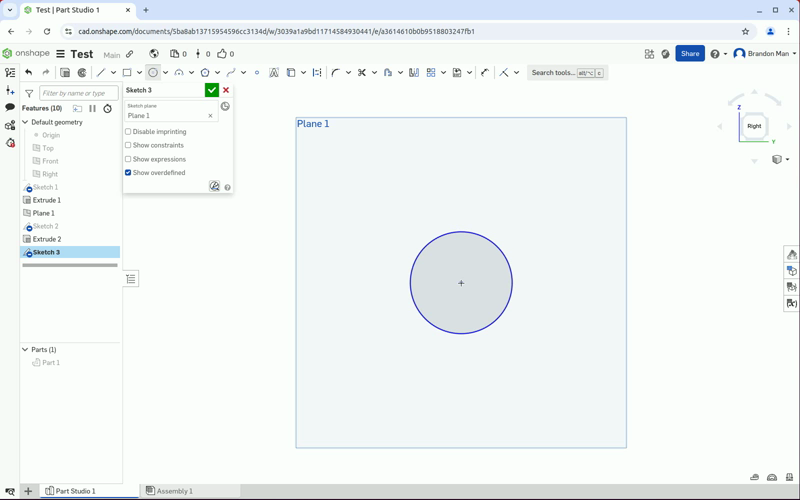
scroll(-6)
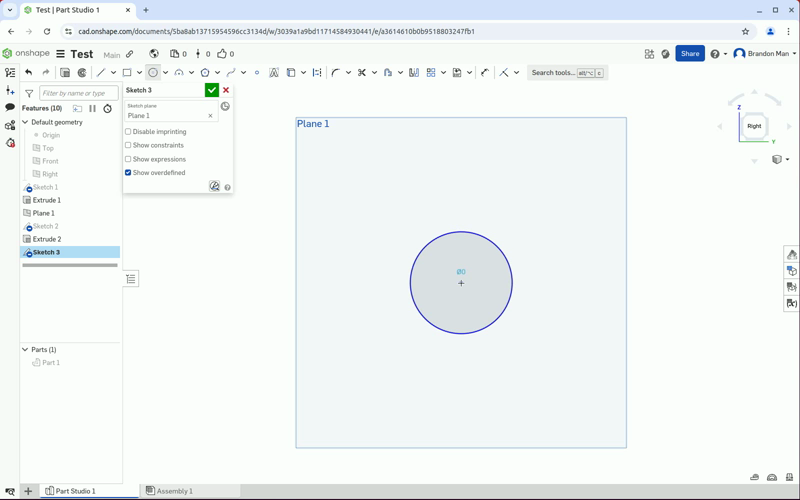
scroll(-6)
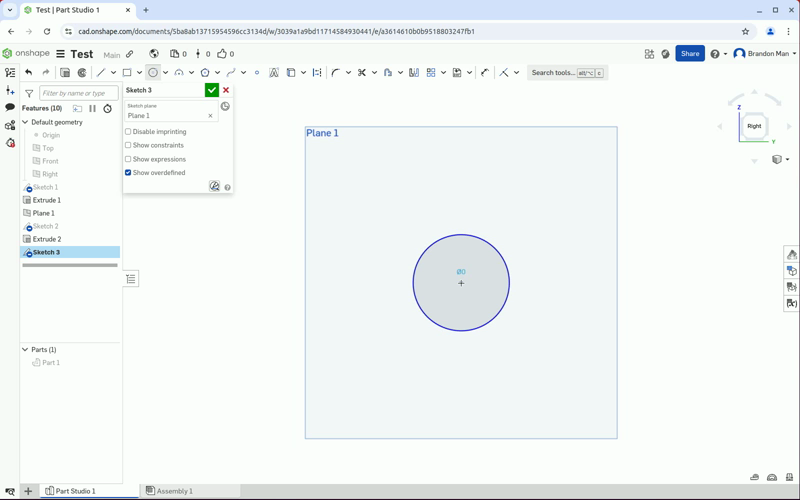
scroll(-6)
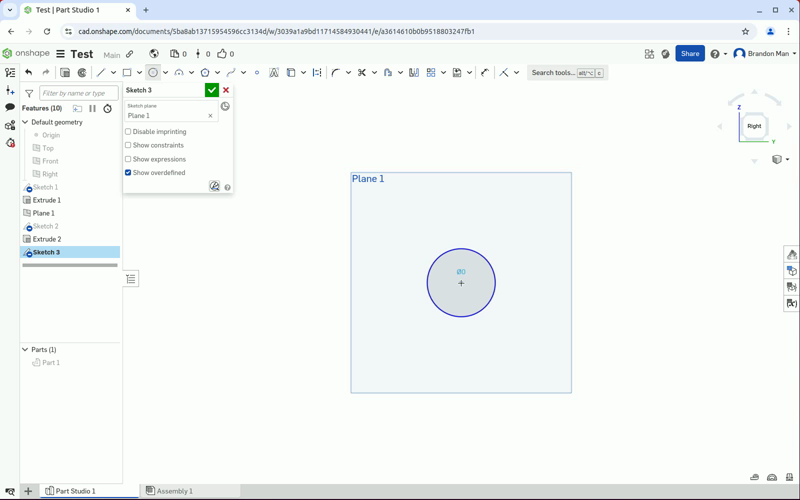
scroll(-6)
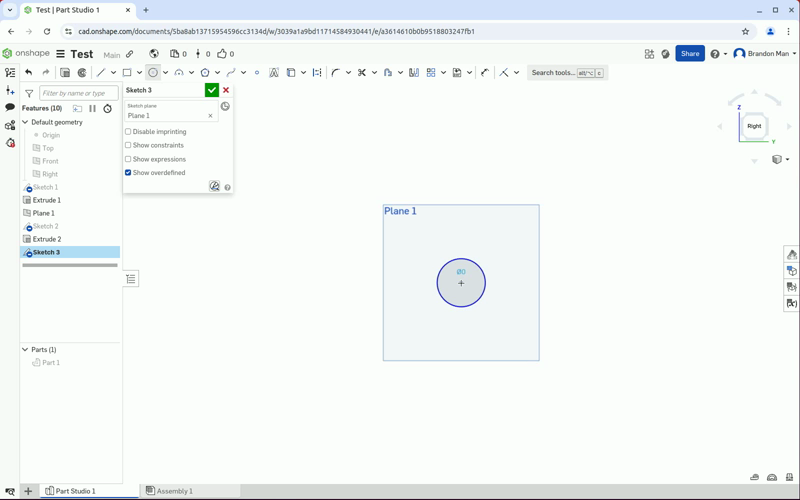
scroll(-6)
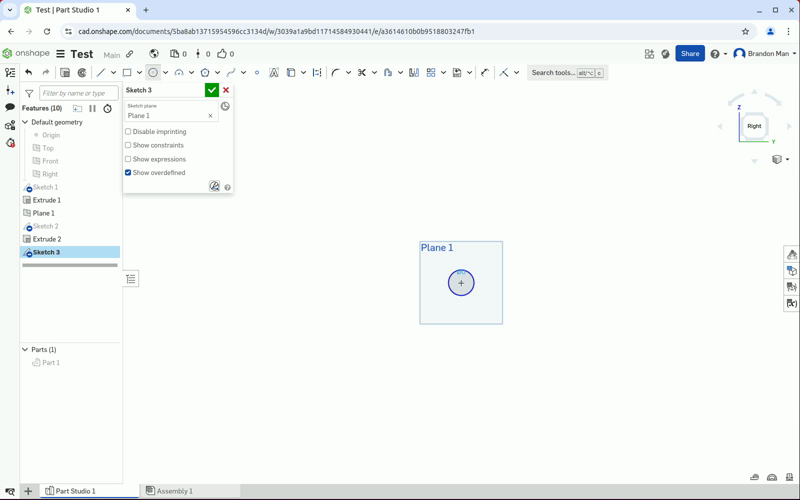
scroll(-6)
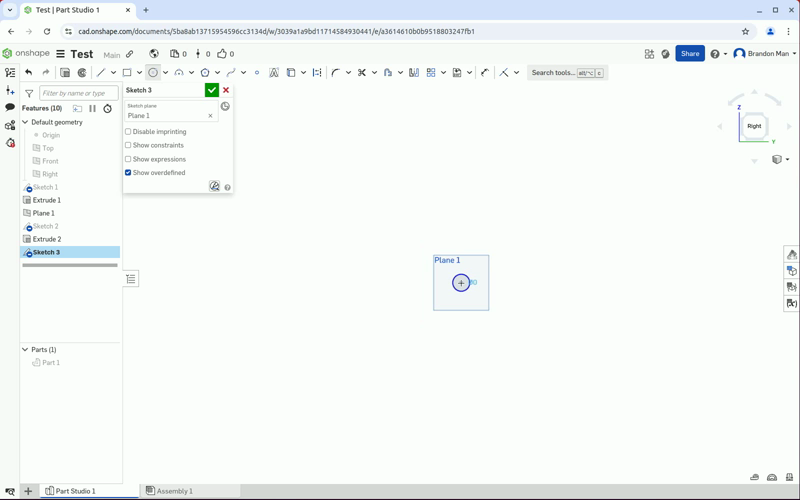
scroll(-6)
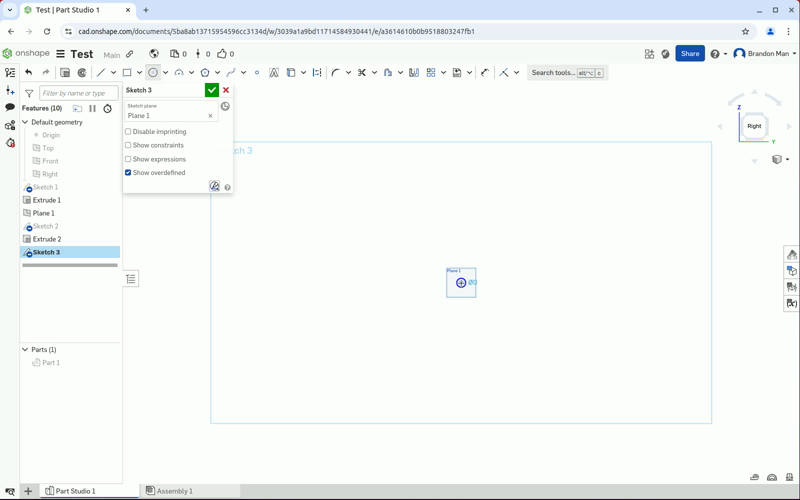
key_up(shift)
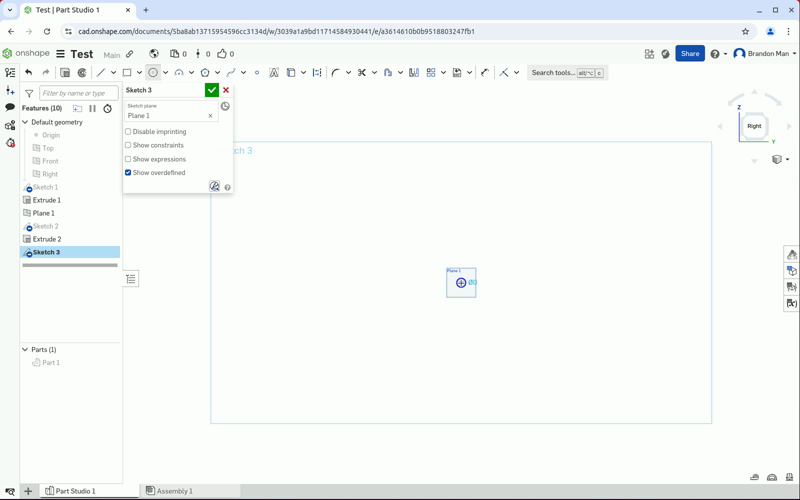
mouse_move(465, 282)
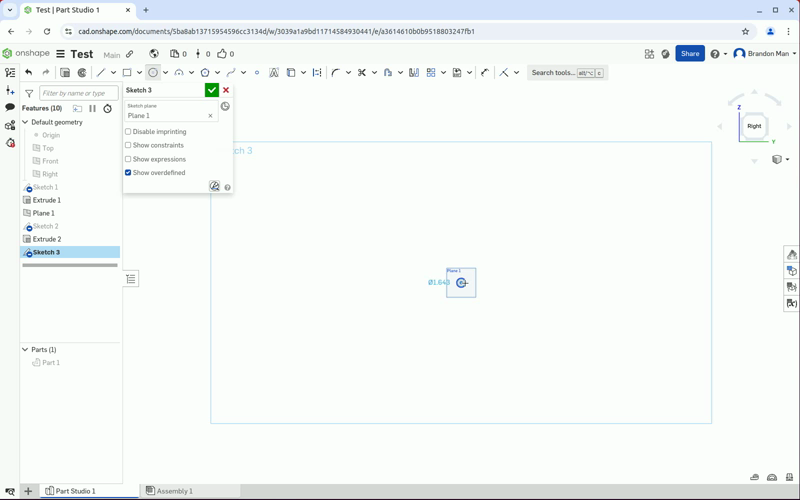
scroll(6)
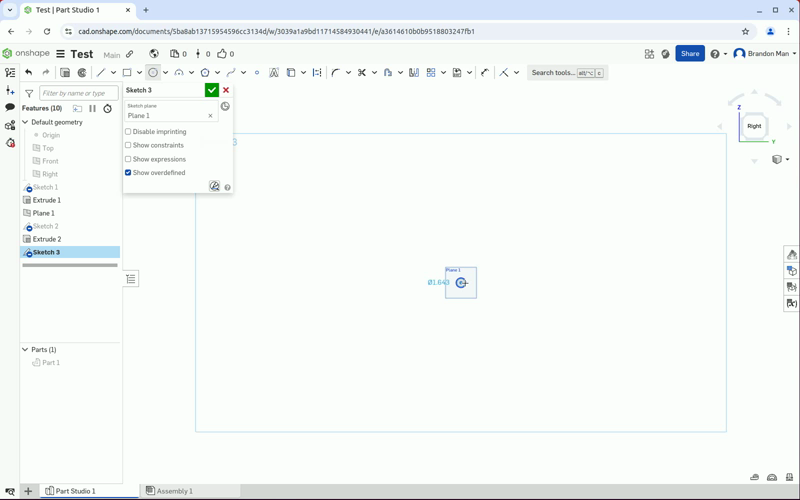
scroll(6)
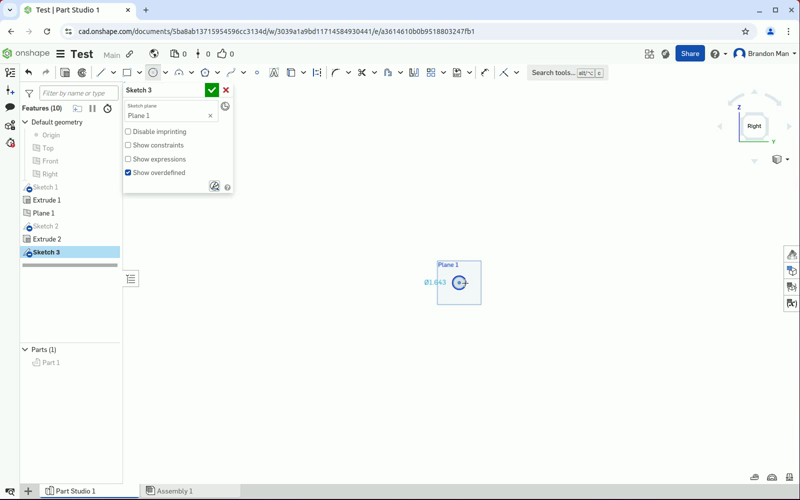
scroll(6)
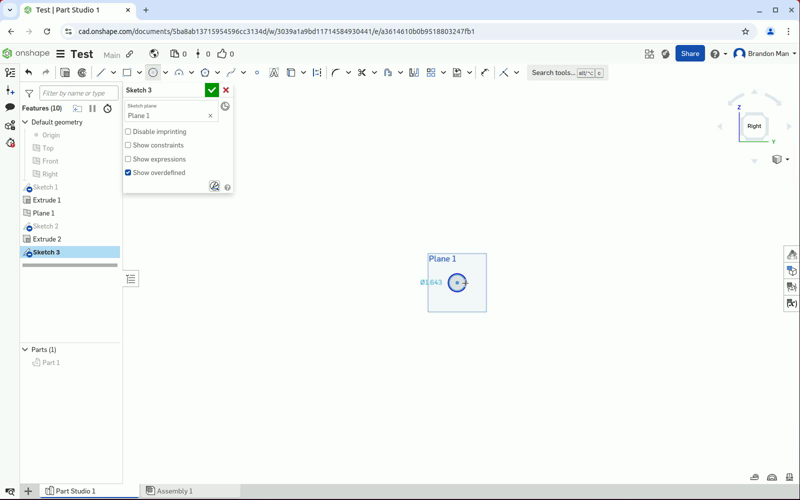
scroll(6)
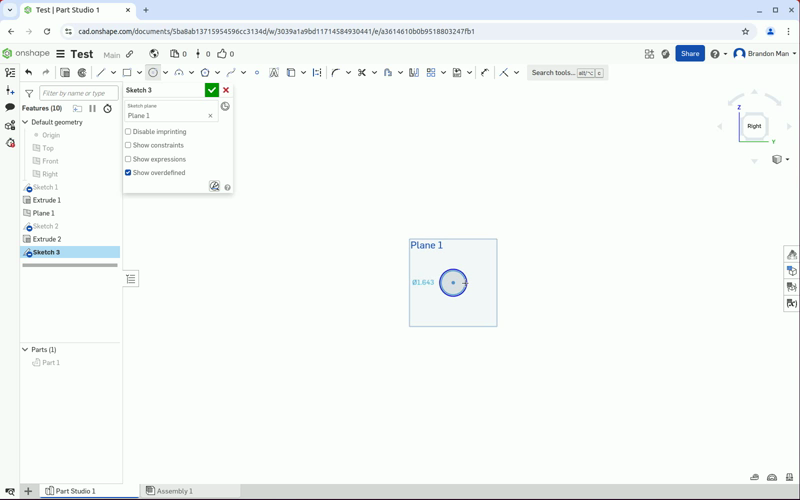
scroll(6)
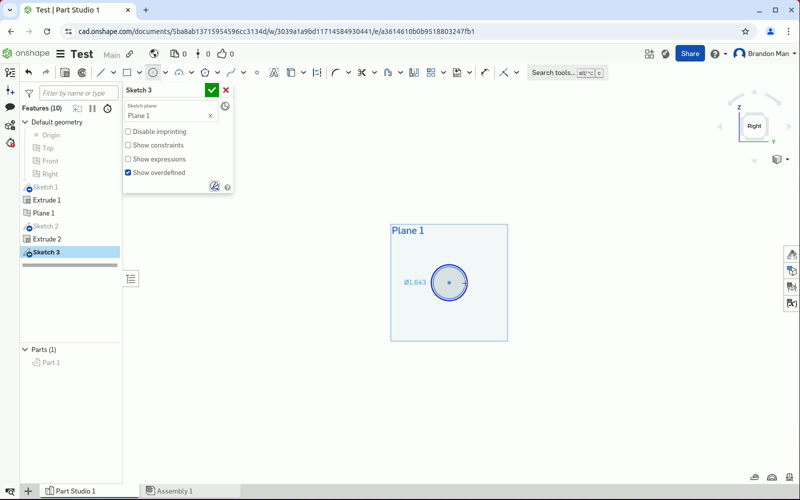
scroll(6)
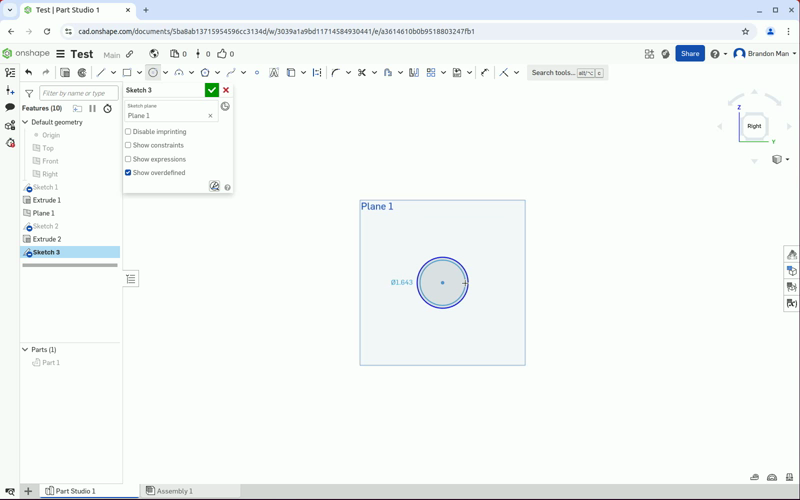
scroll(6)
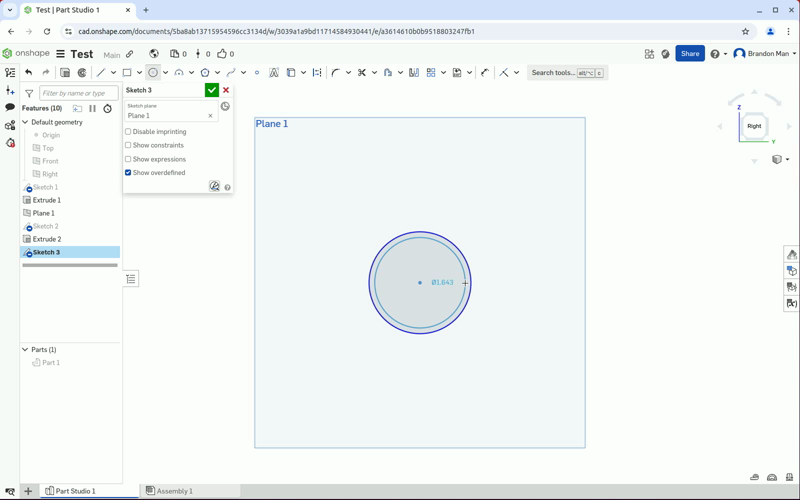
click(465, 282)
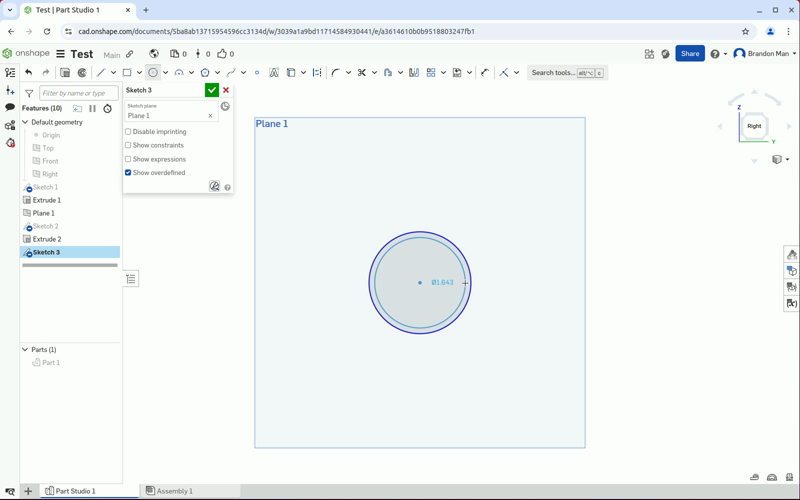
scroll(-6)
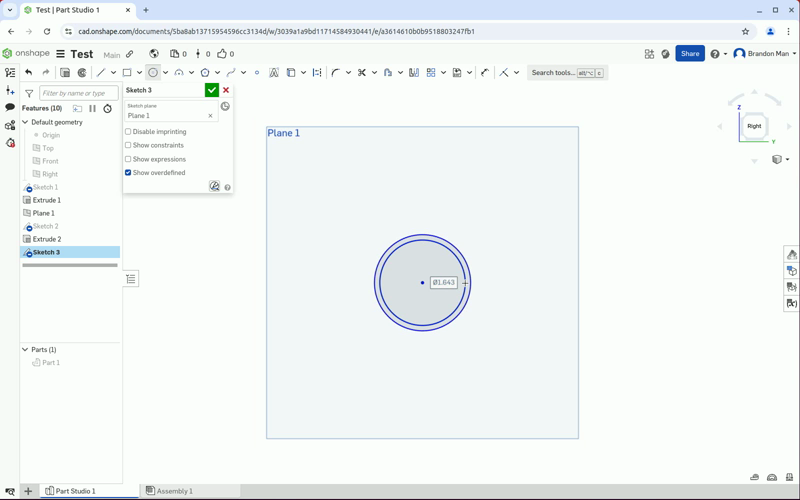
scroll(-6)
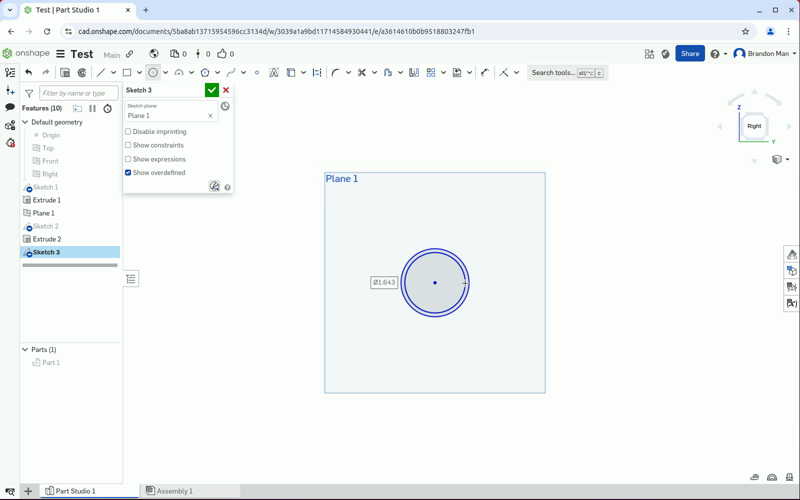
scroll(-6)
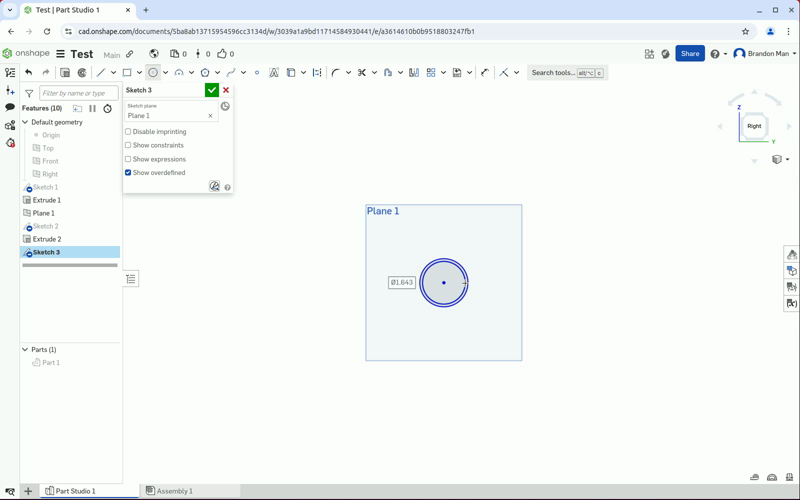
scroll(-6)
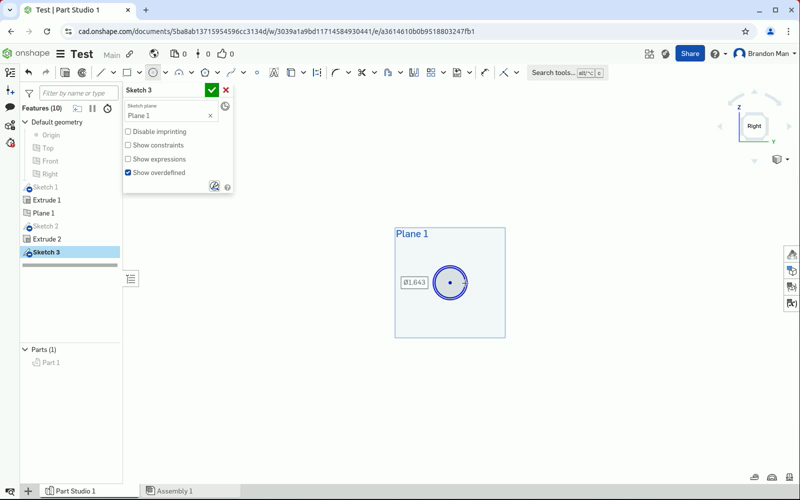
scroll(-6)
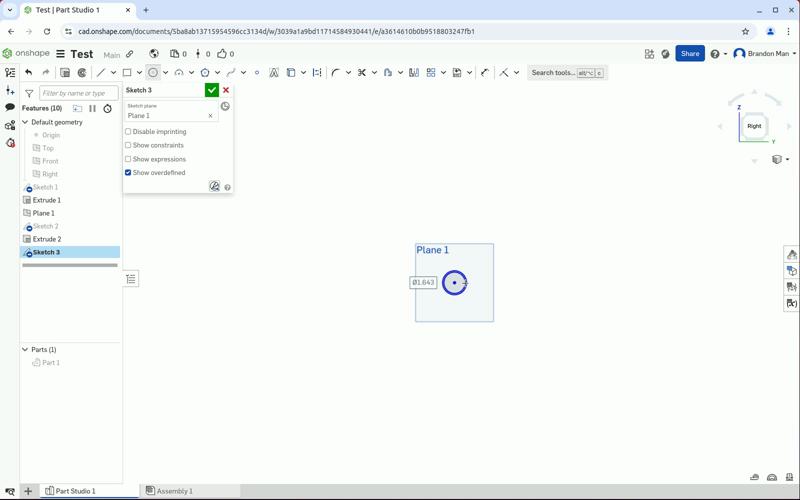
scroll(-6)
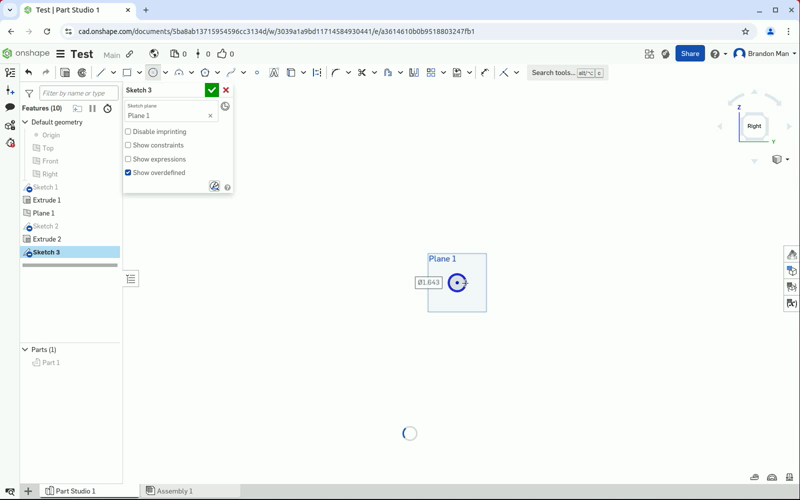
scroll(-6)
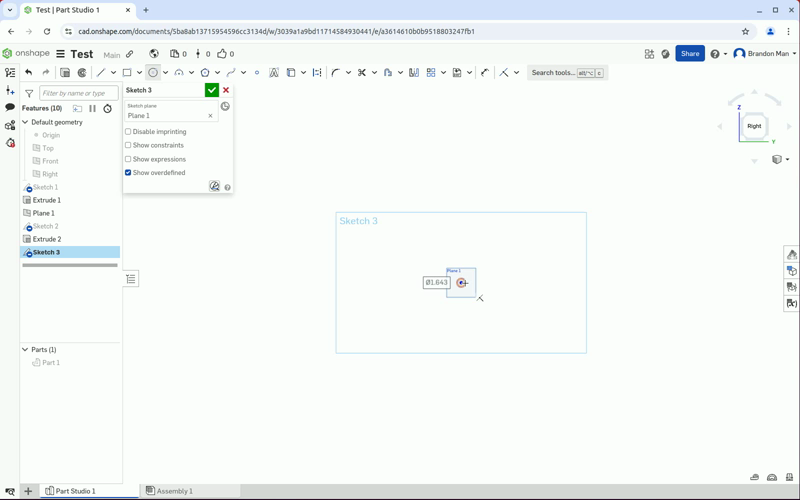
key(esc)
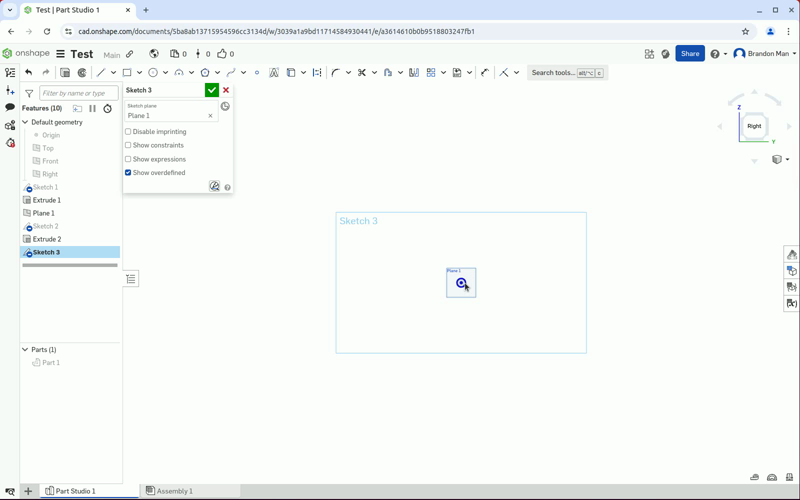
mouse_move(463, 286)
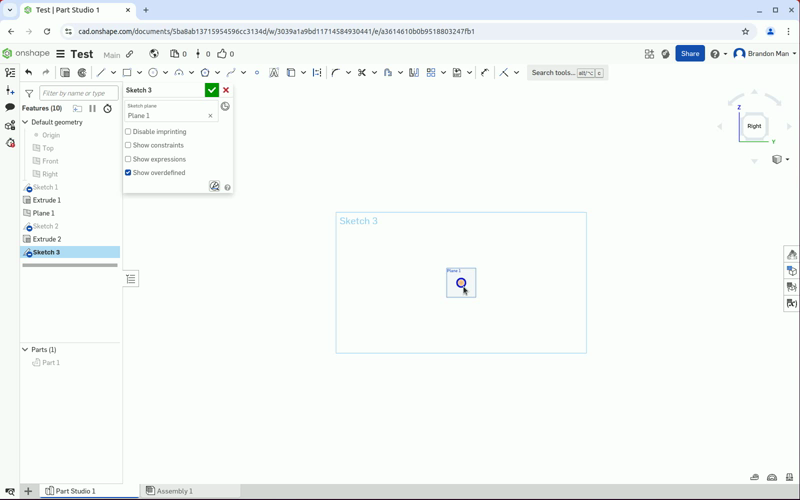
scroll(6)
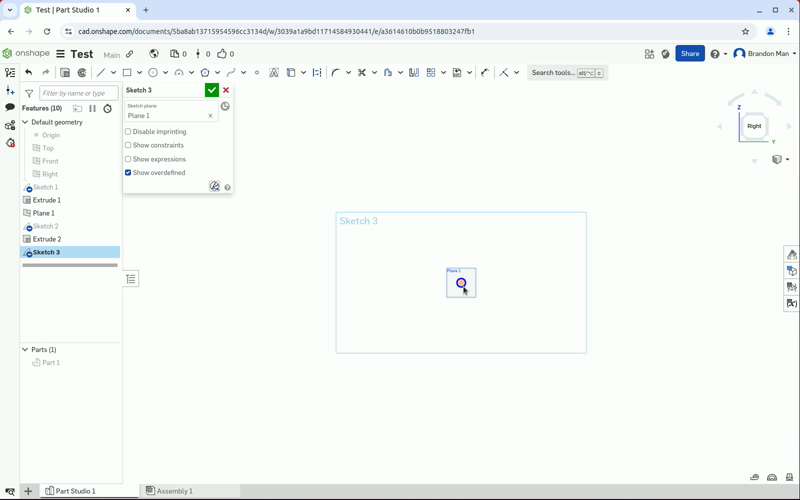
scroll(6)
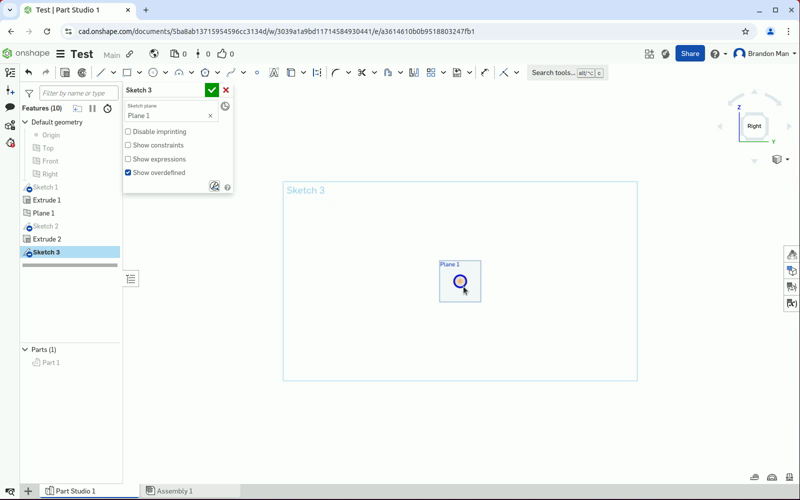
scroll(6)
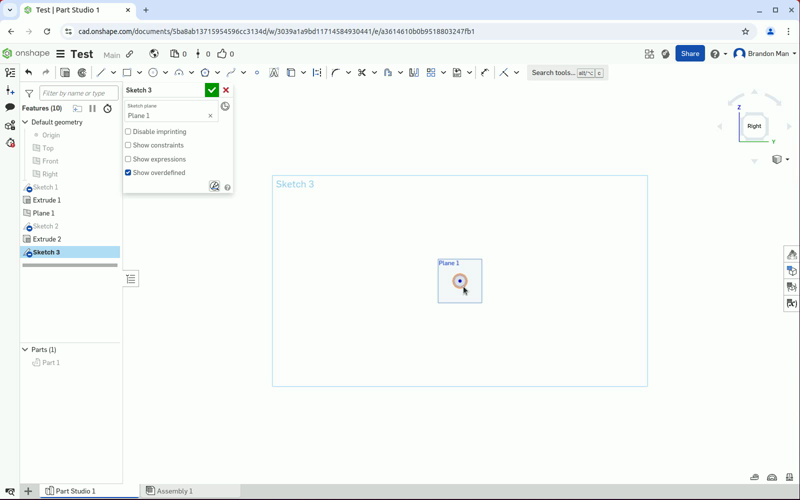
scroll(6)
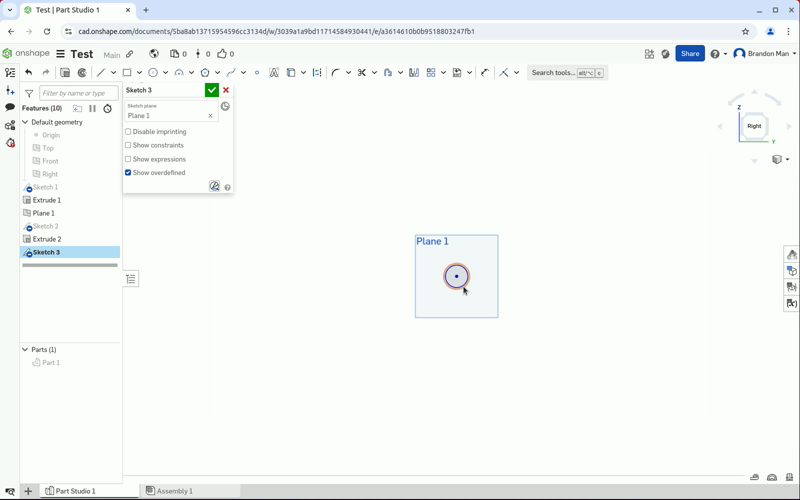
scroll(6)
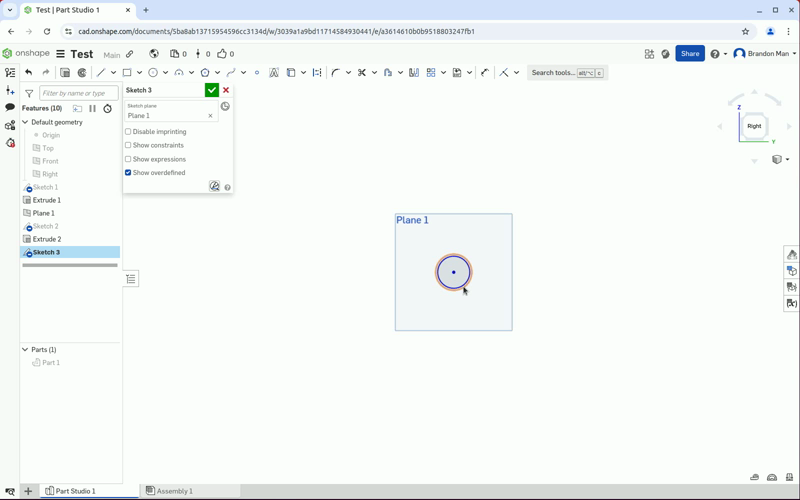
scroll(6)
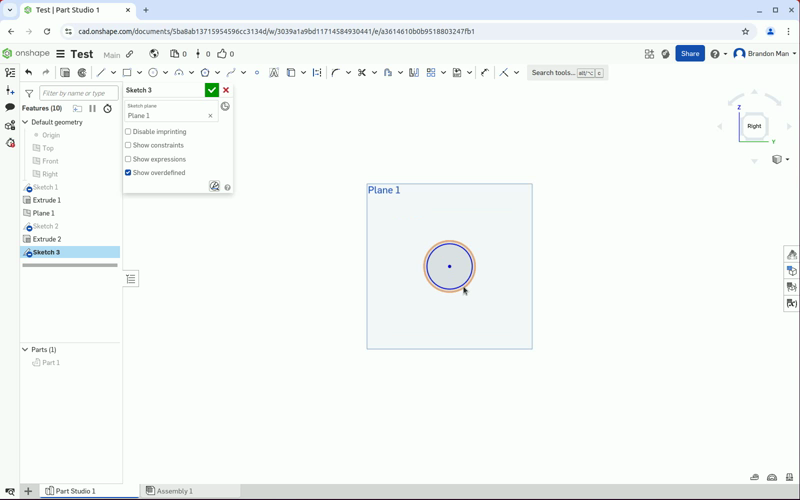
scroll(6)
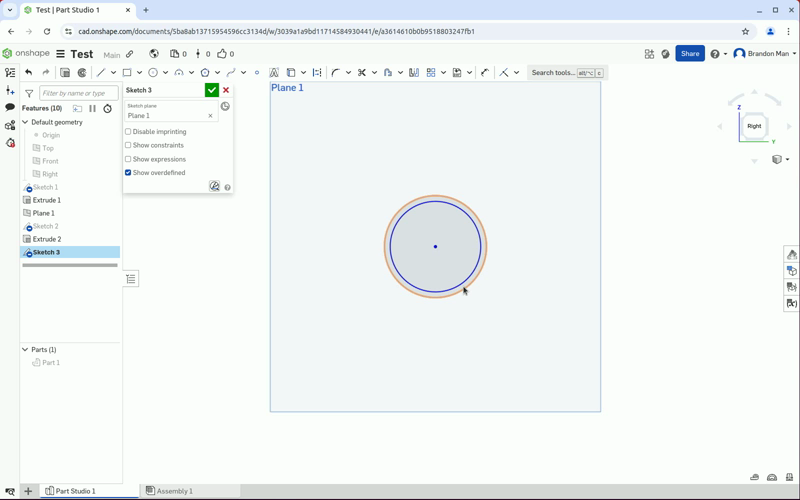
click(463, 286)
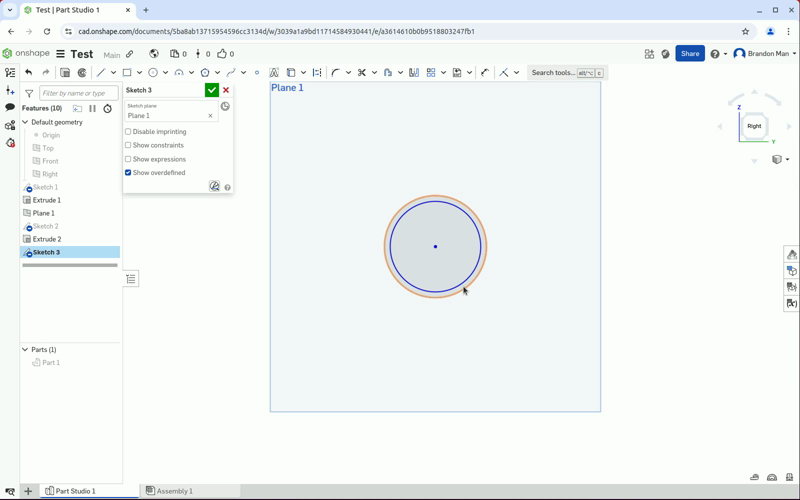
scroll(-6)
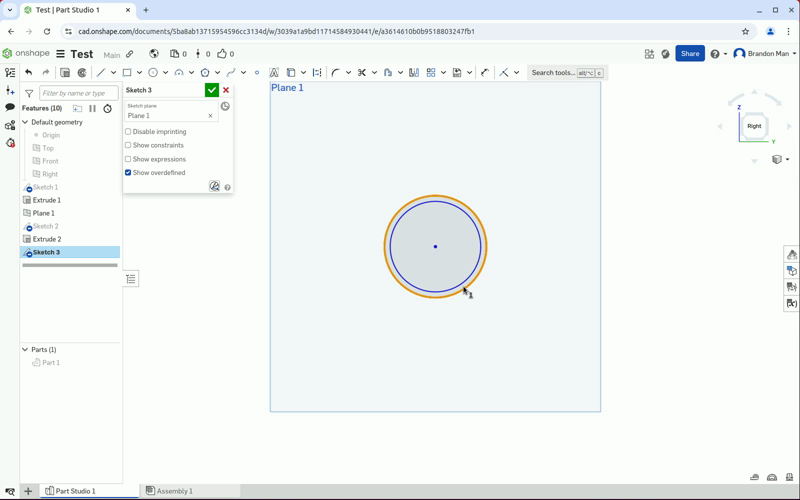
scroll(-6)
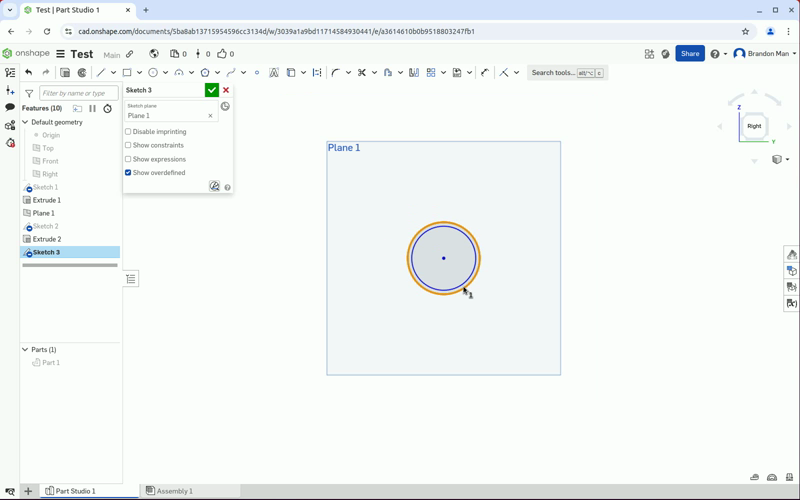
scroll(-6)
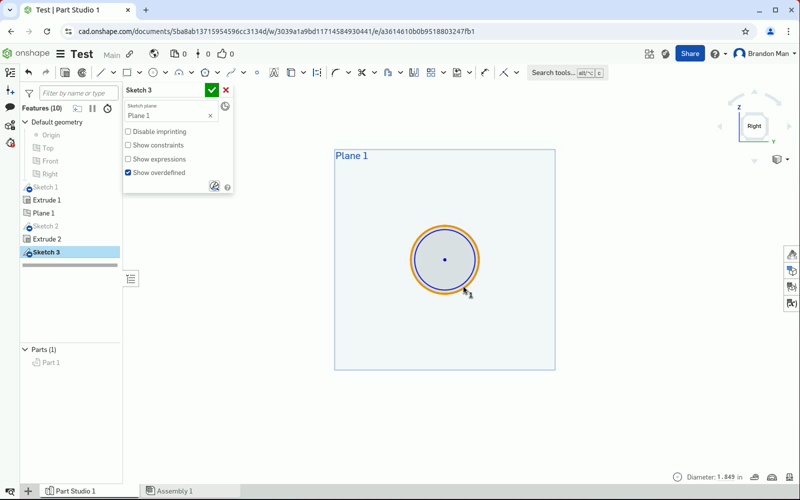
scroll(-6)
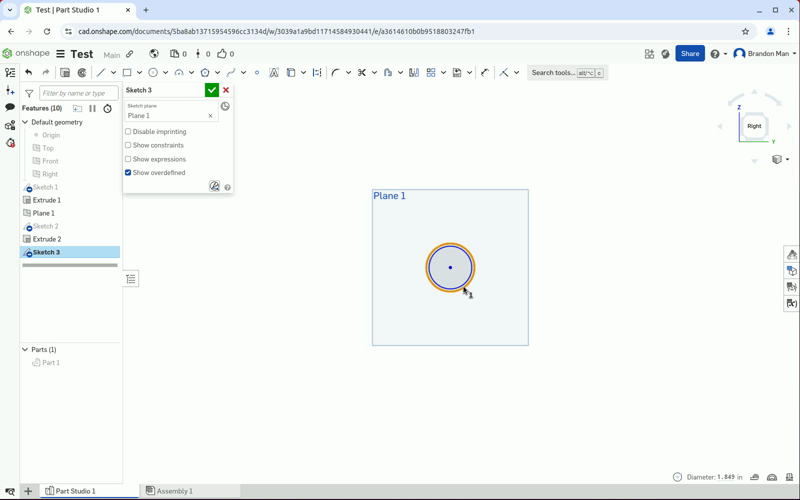
scroll(-6)
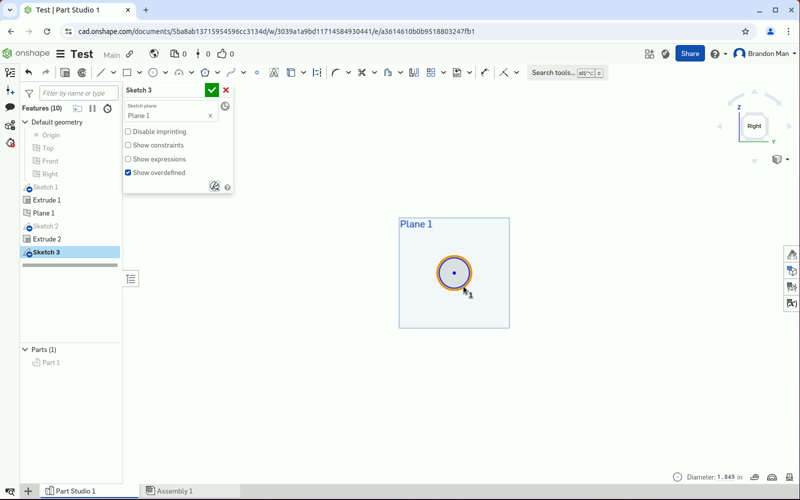
scroll(-6)
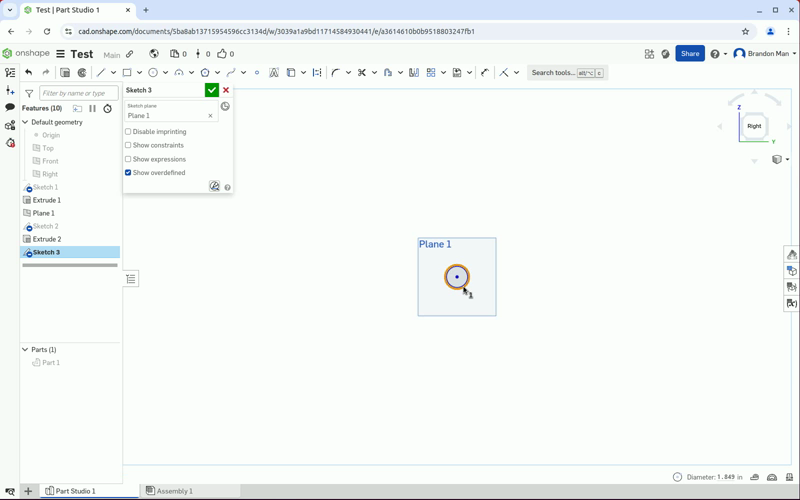
scroll(-6)
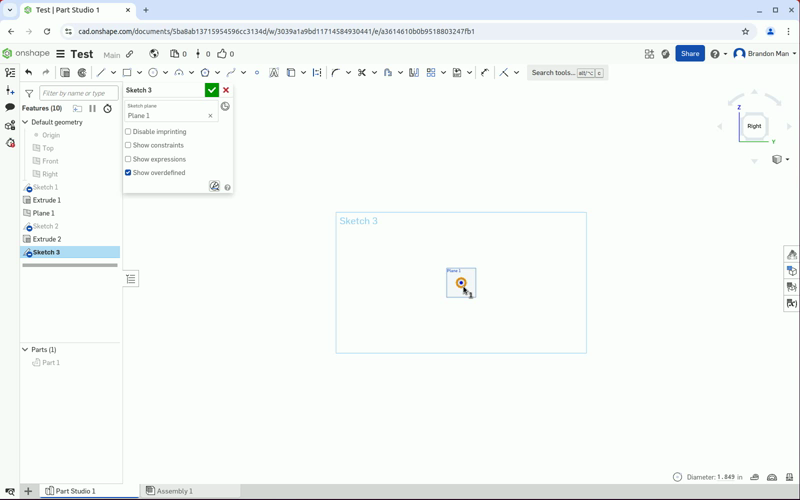
mouse_move(73, 352)
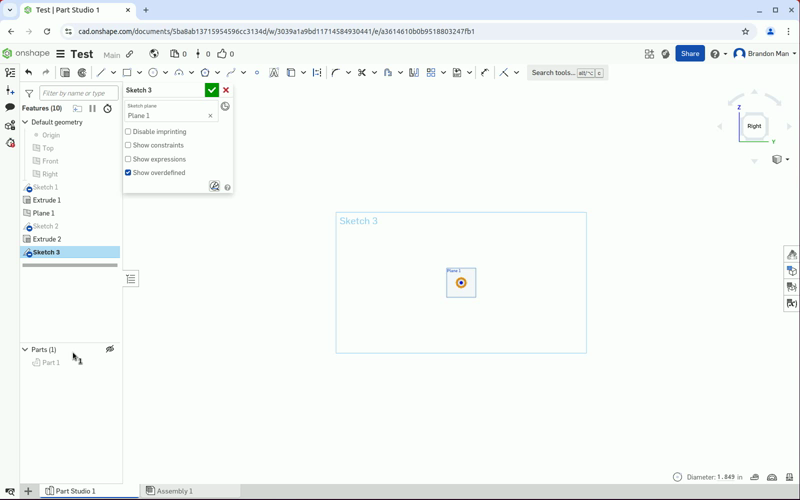
key(shift+y)
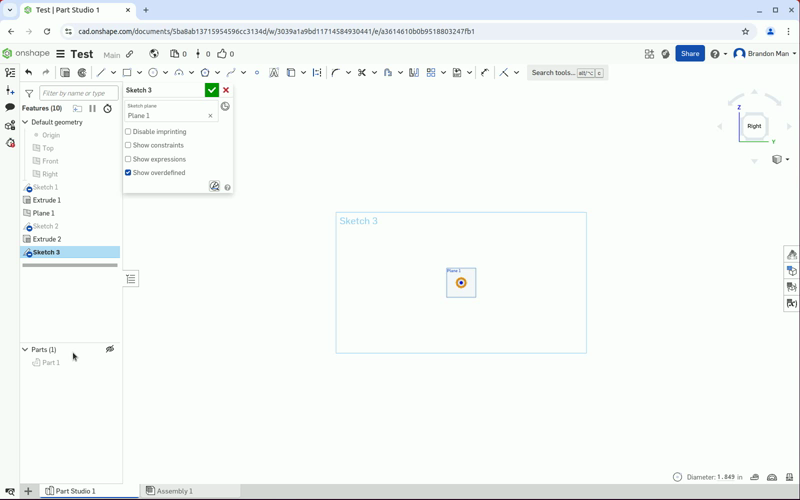
key(shift+e)
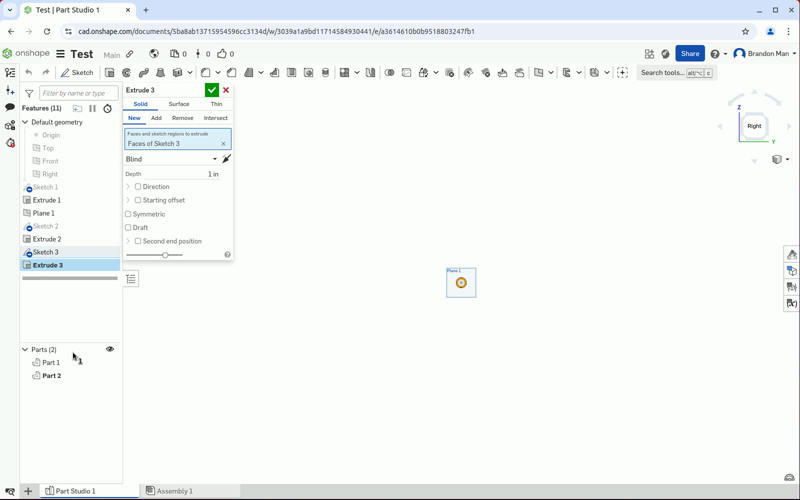
mouse_move(143, 106)
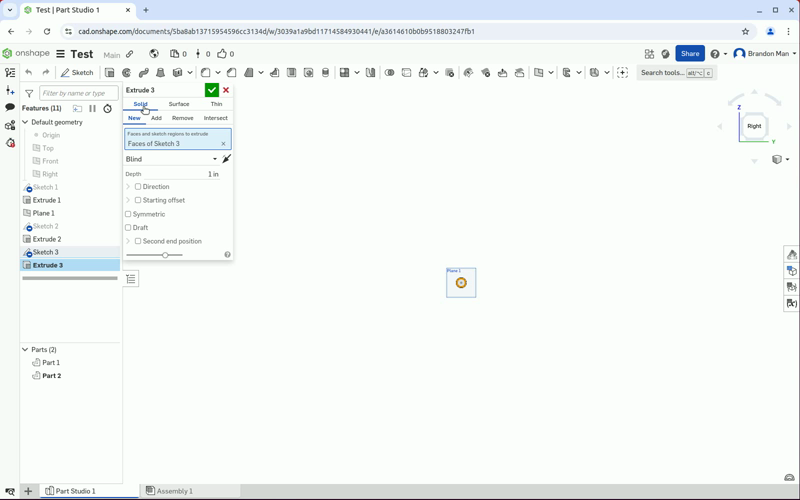
click(143, 106)
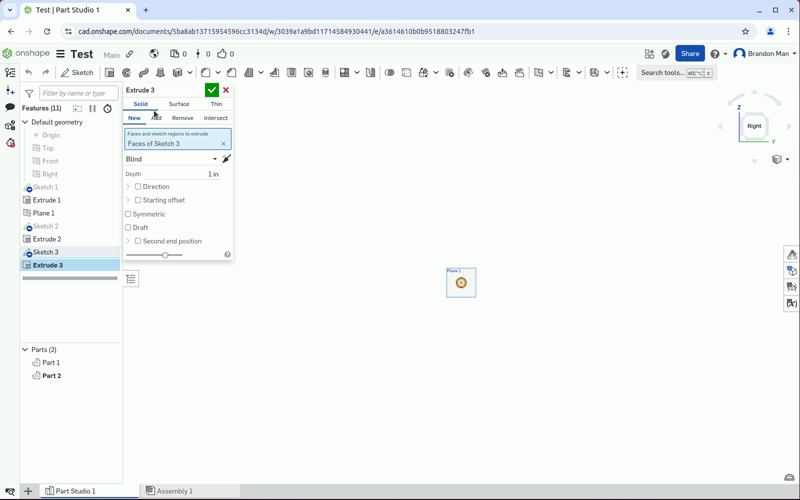
mouse_move(186, 120)
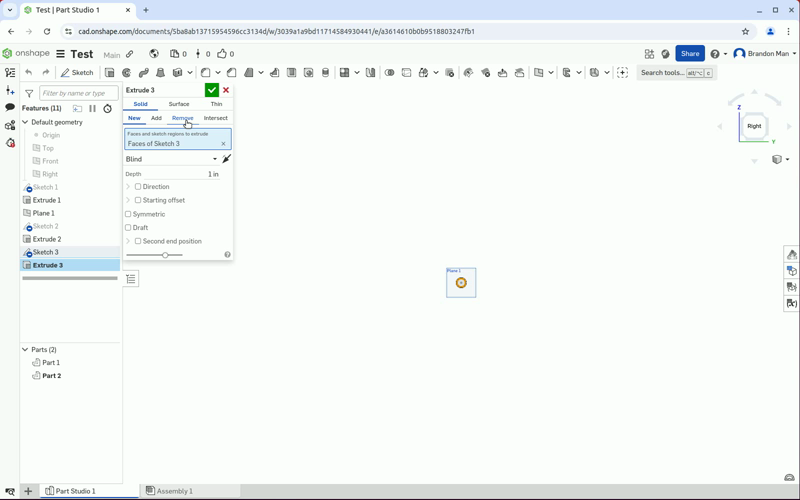
click(186, 120)
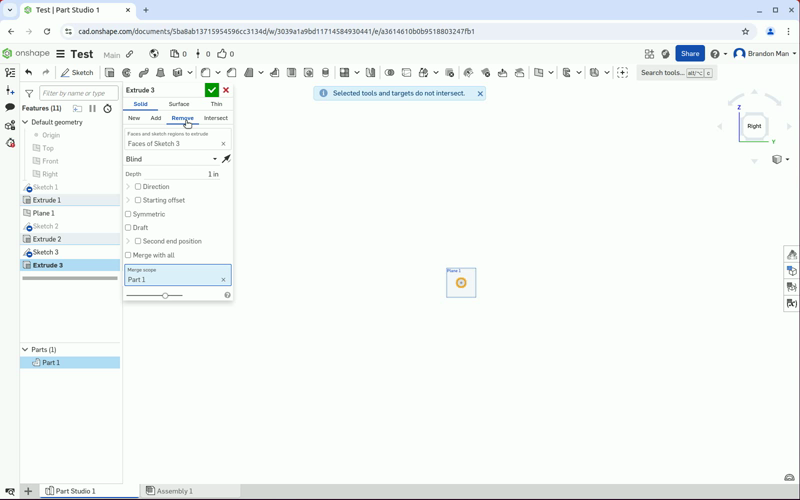
key(tab, 4)
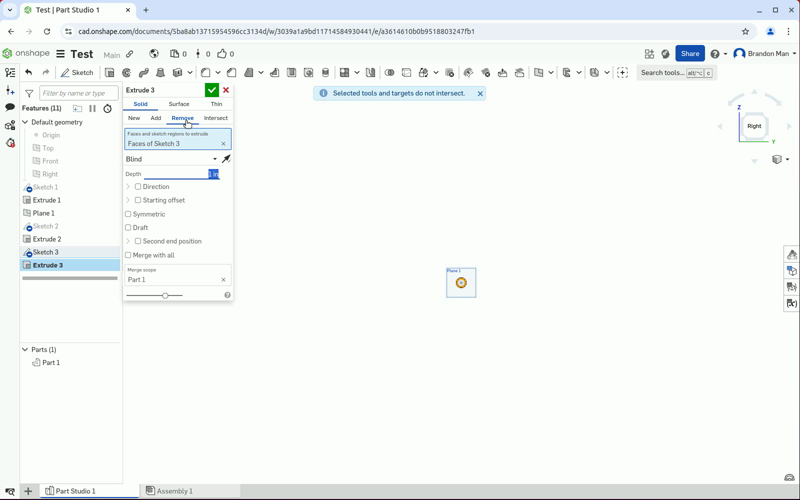
text(2.166)
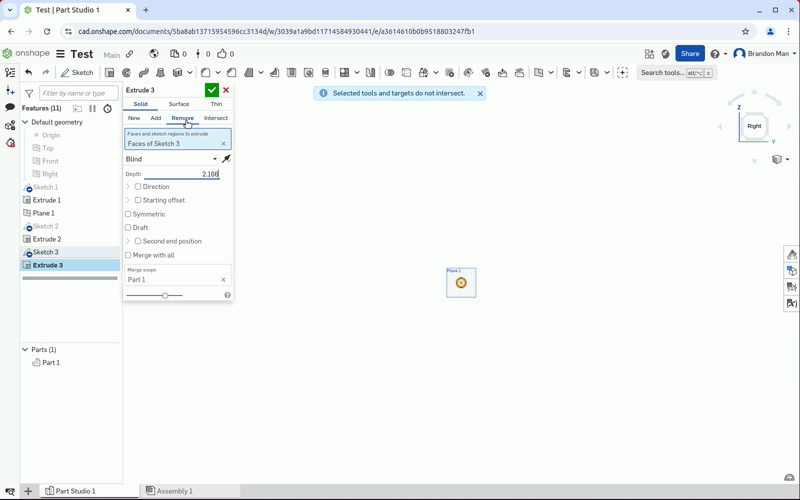
key(tab, 6)
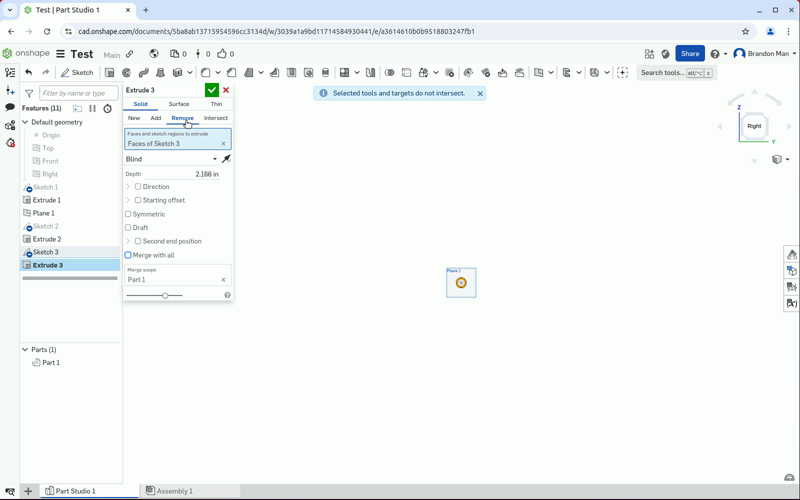
key(space)
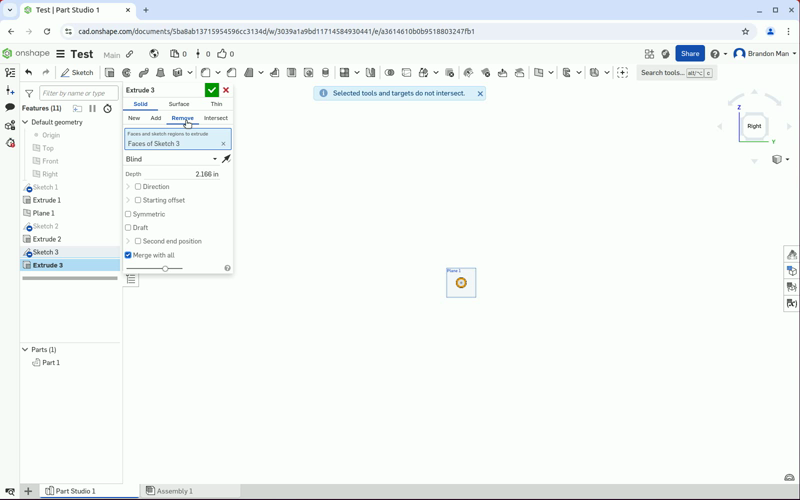
key(enter)
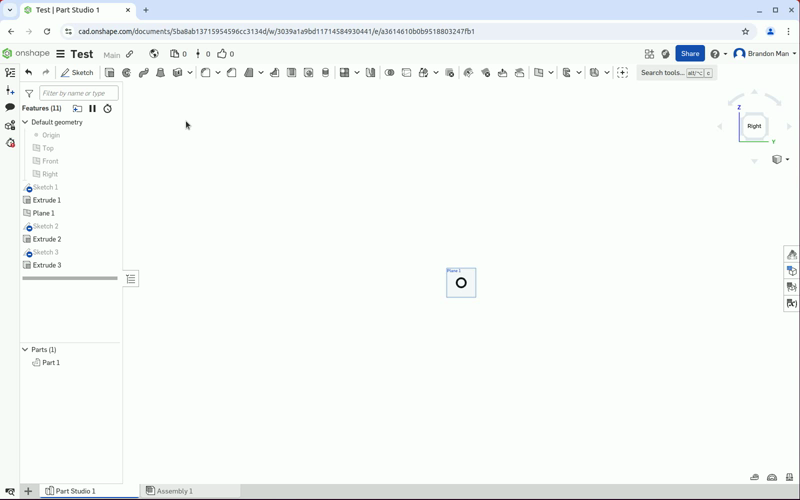
key(shift+h)
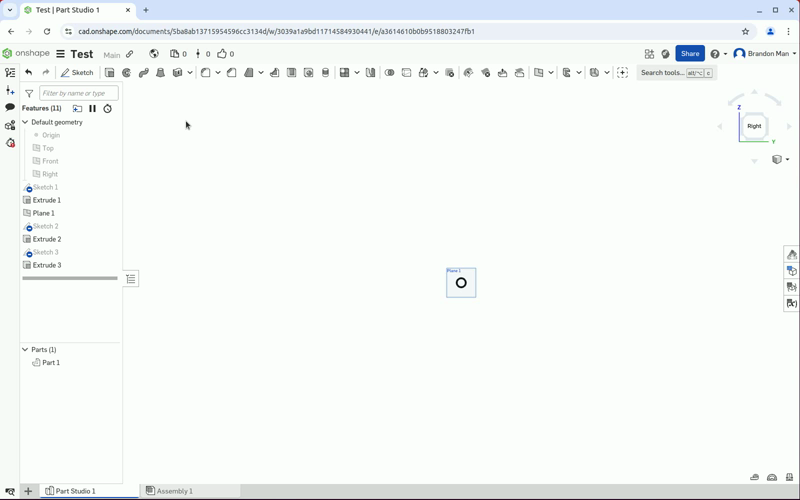
key(shift+h)
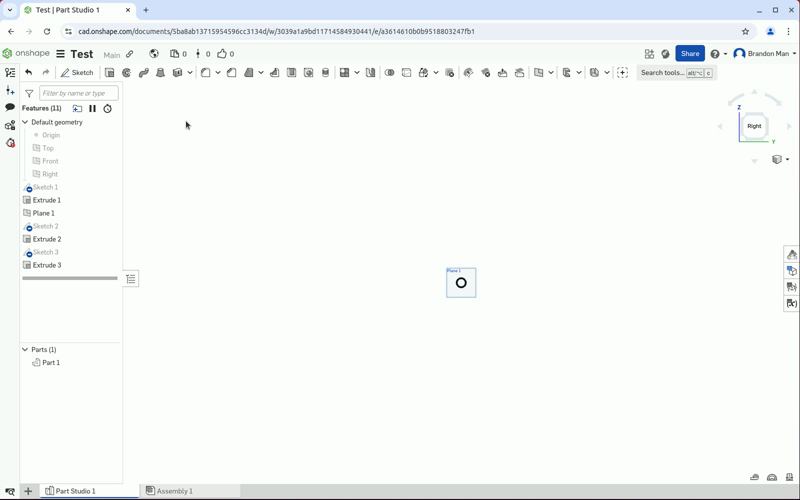
mouse_move(73, 189)
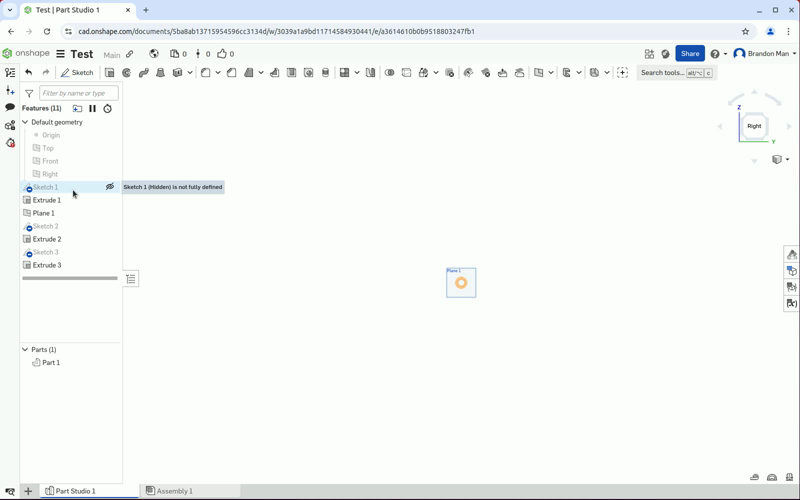
click(73, 189)
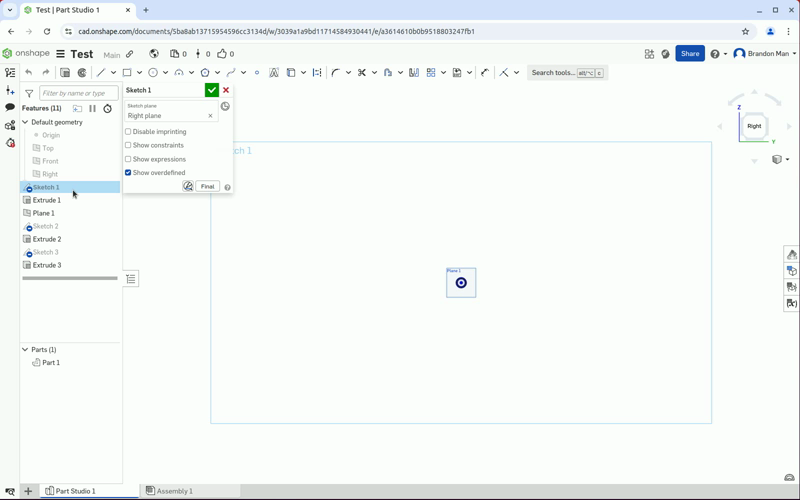
mouse_move(229, 92)
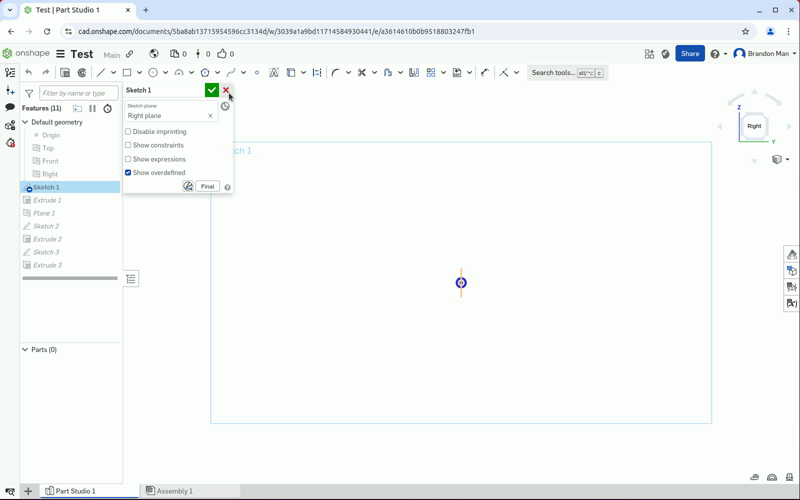
click(229, 92)
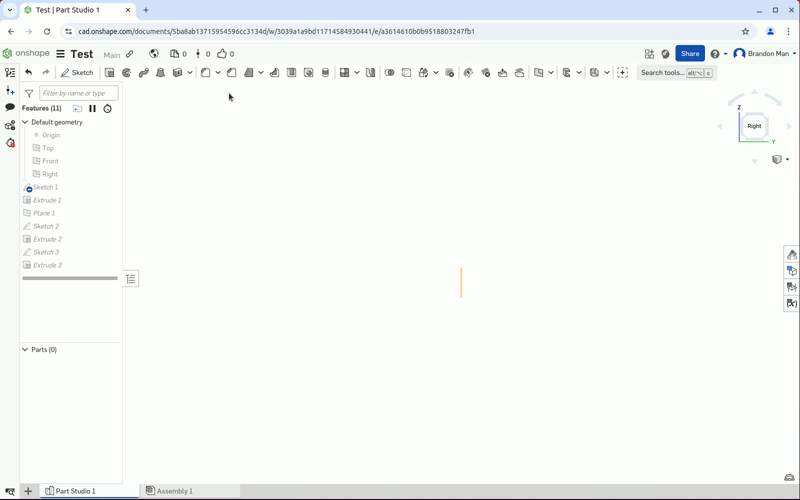
mouse_move(541, 75)
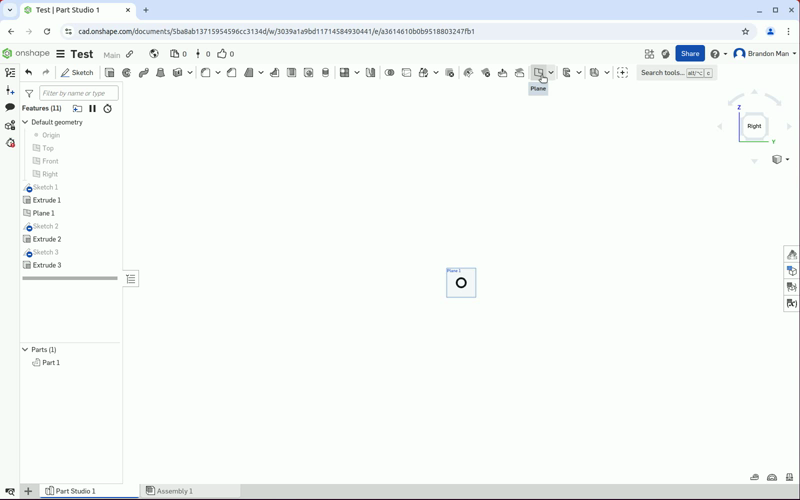
click(541, 75)
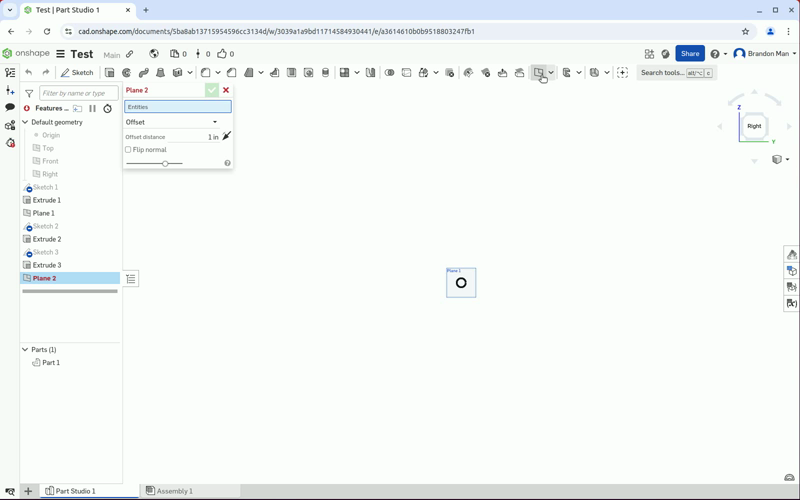
mouse_move(73, 176)
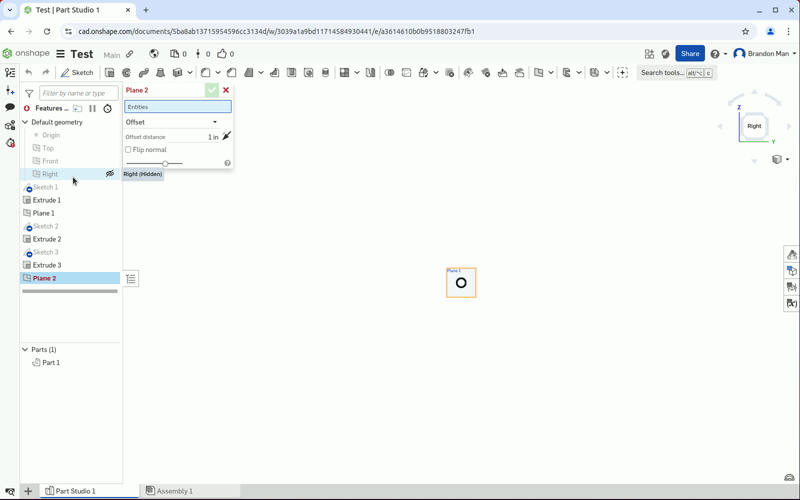
click(73, 176)
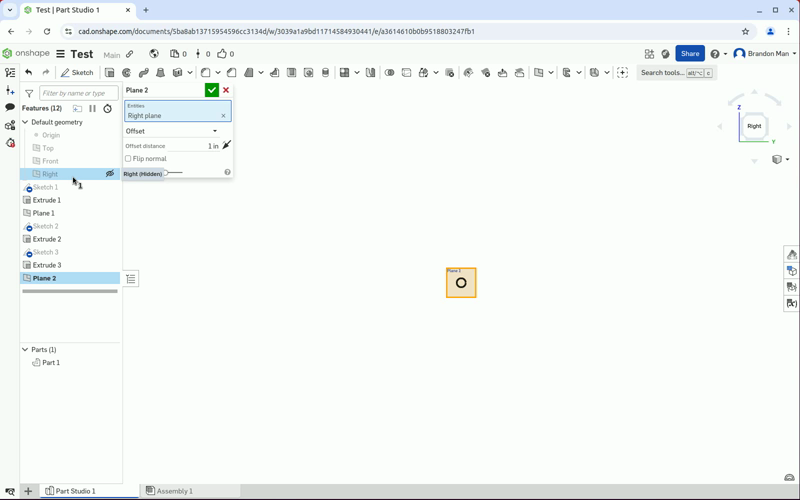
key(tab, 2)
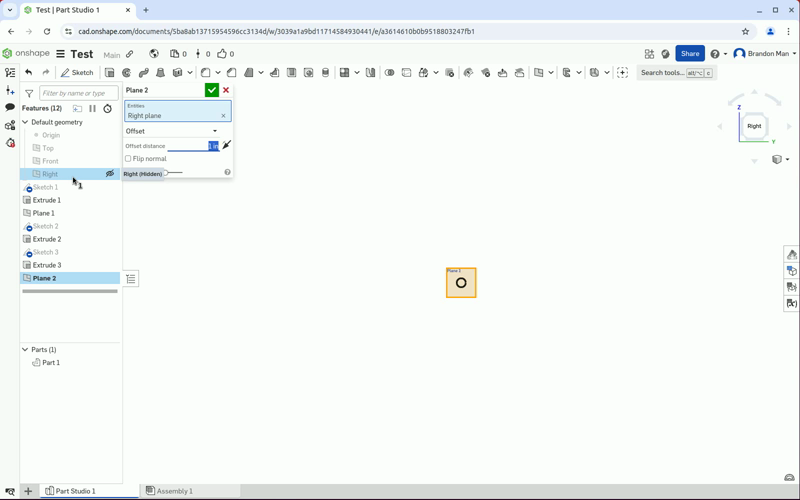
text(23.108)
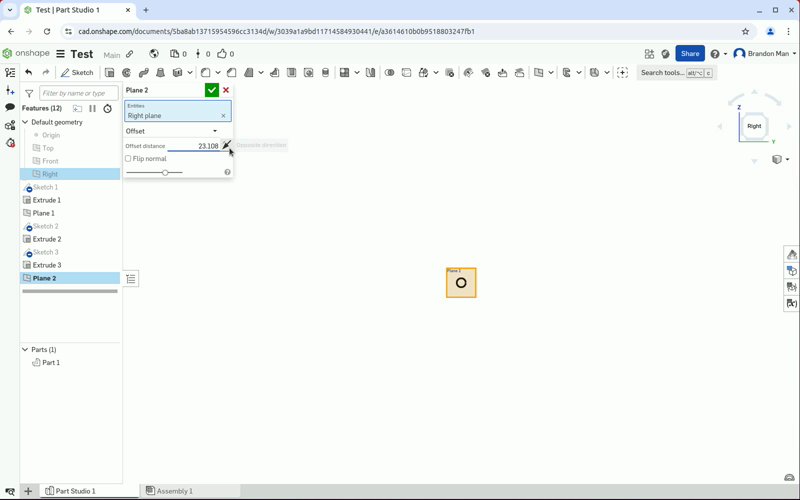
mouse_move(229, 147)
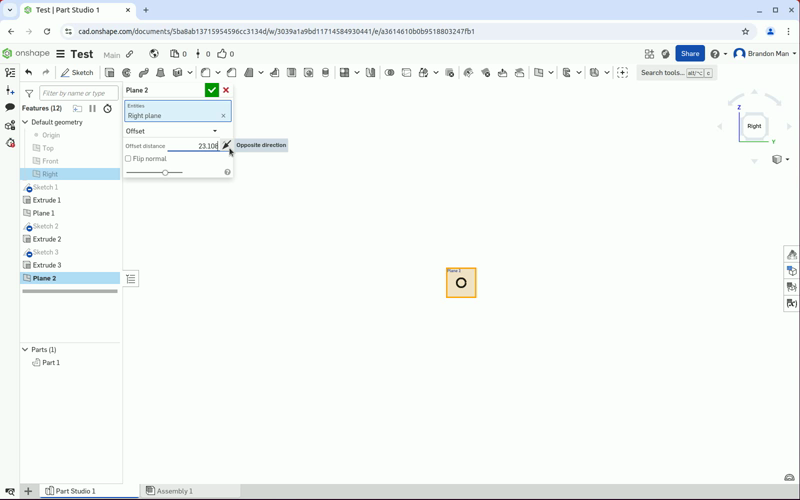
click(229, 147)
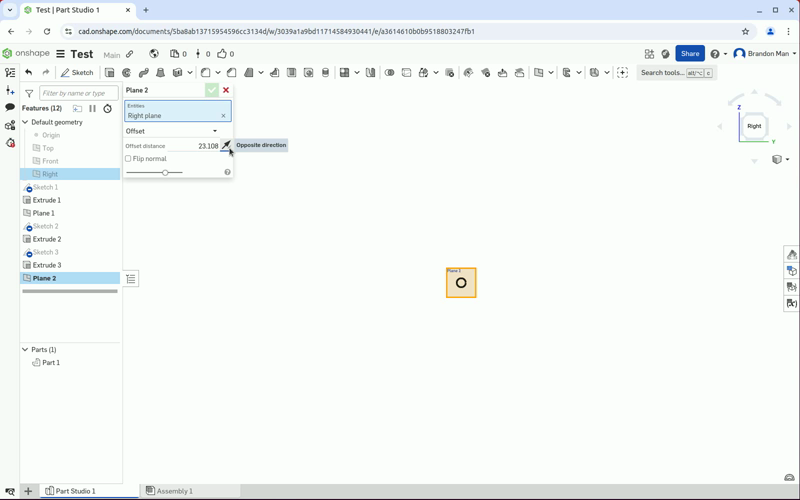
key(enter, 2)
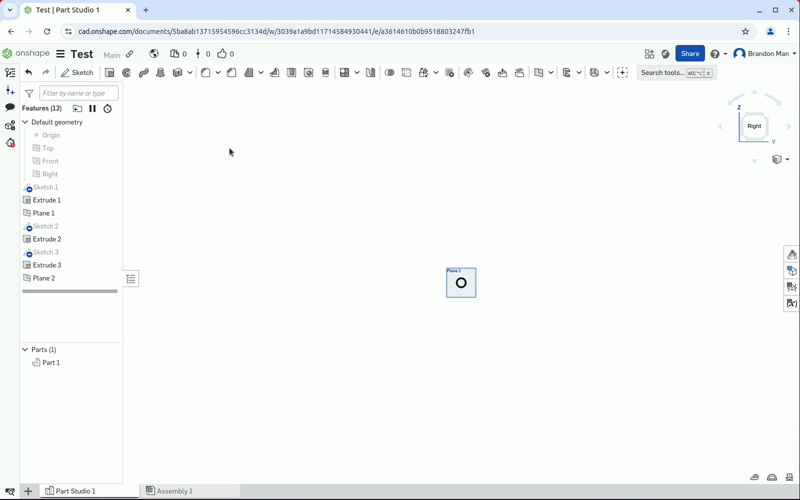
key(shift+s)
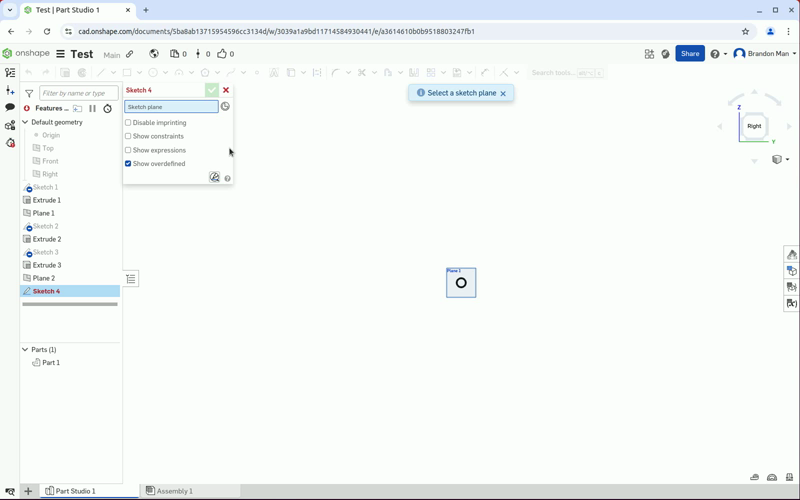
mouse_move(73, 280)
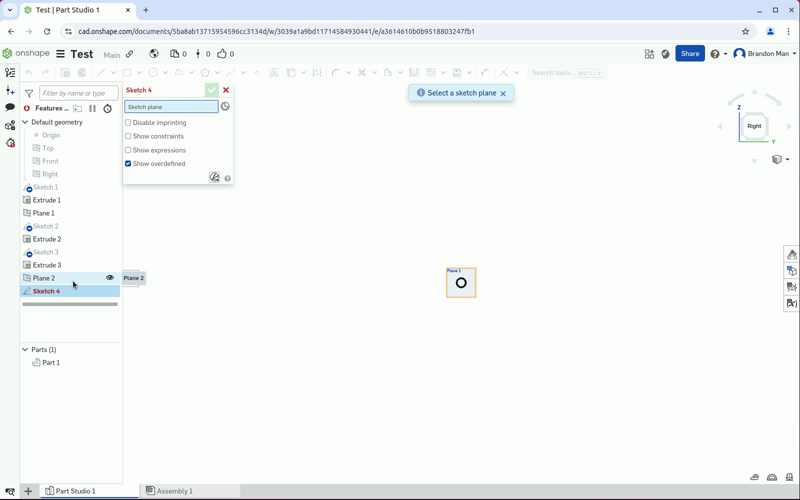
click(73, 280)
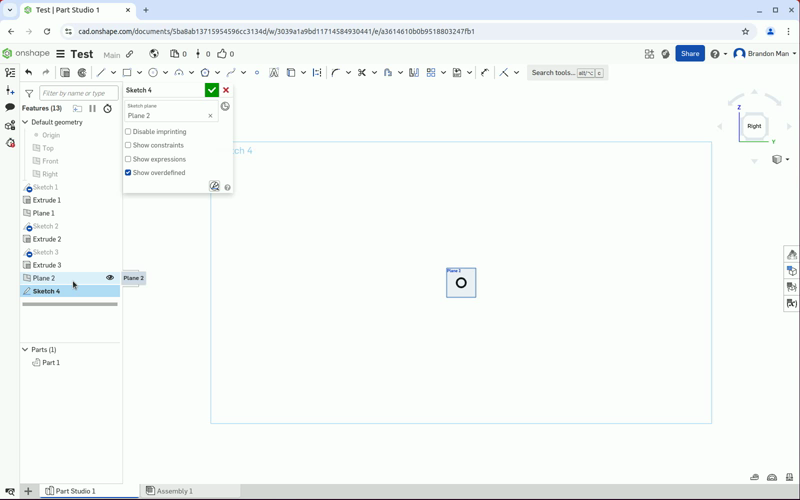
mouse_move(73, 352)
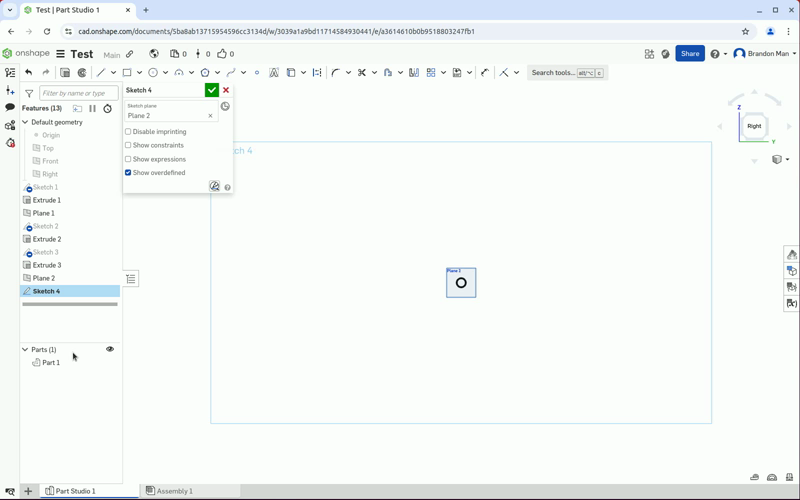
key(y)
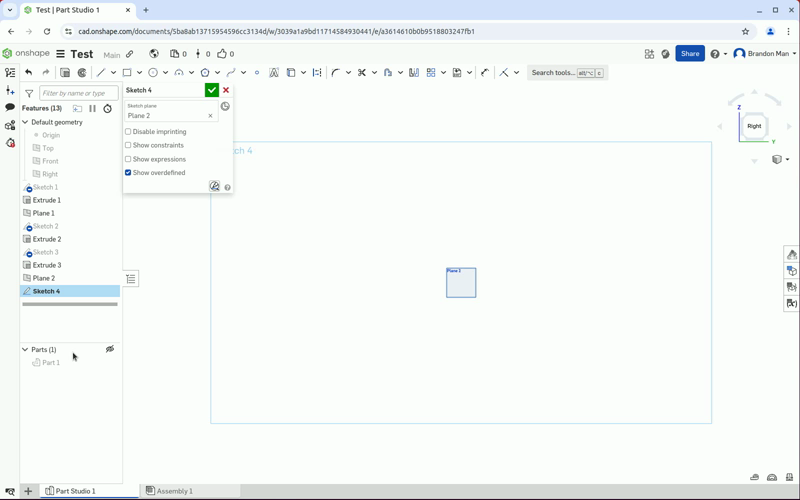
key(c)
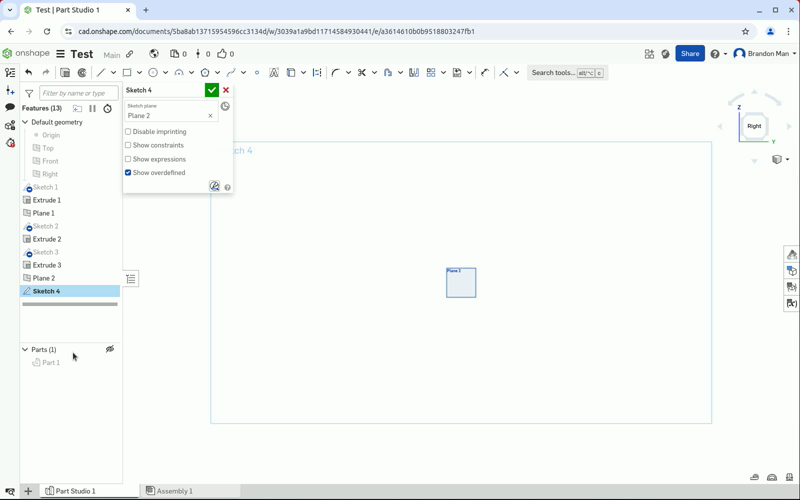
key_down(shift)
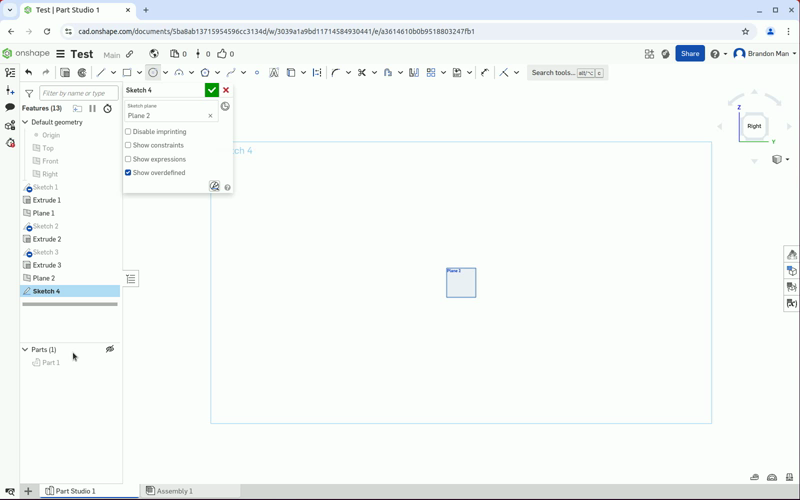
mouse_move(461, 282)
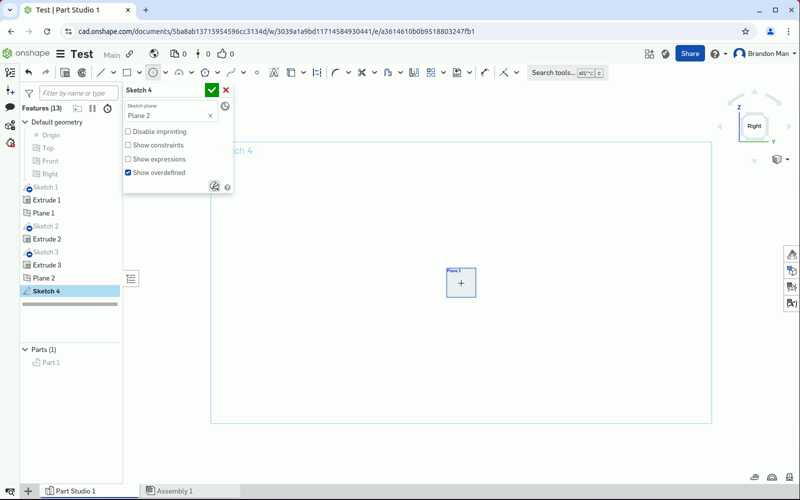
click(461, 282)
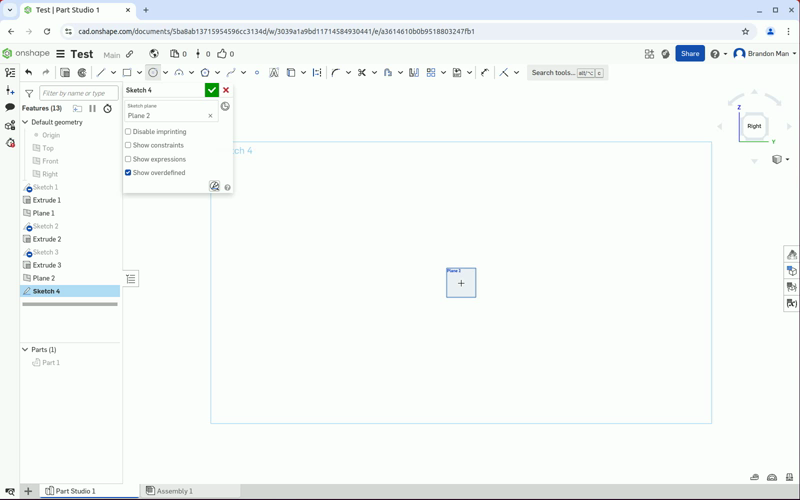
key_up(shift)
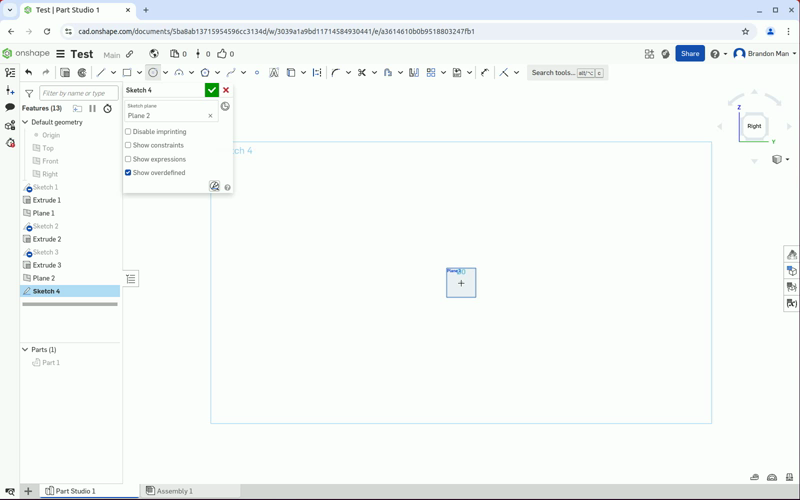
mouse_move(465, 282)
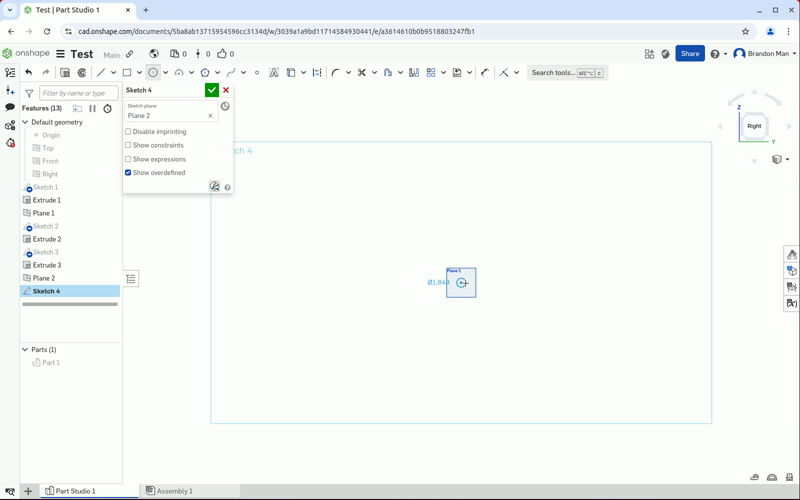
click(465, 282)
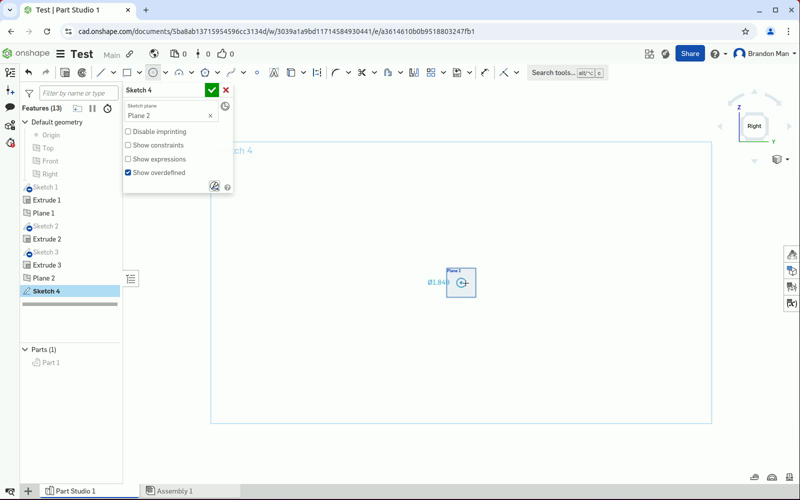
key(esc)
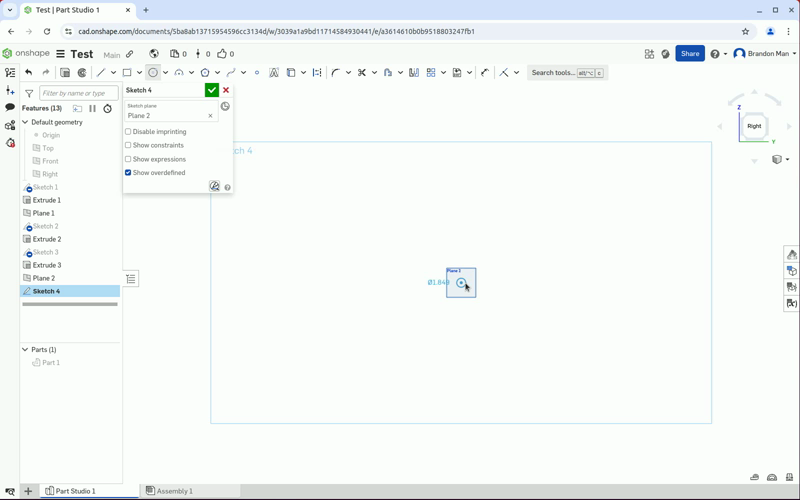
mouse_move(460, 284)
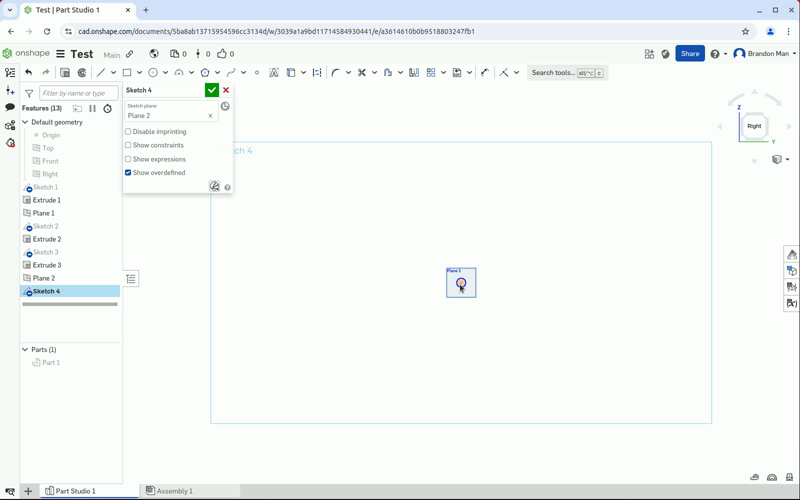
scroll(6)
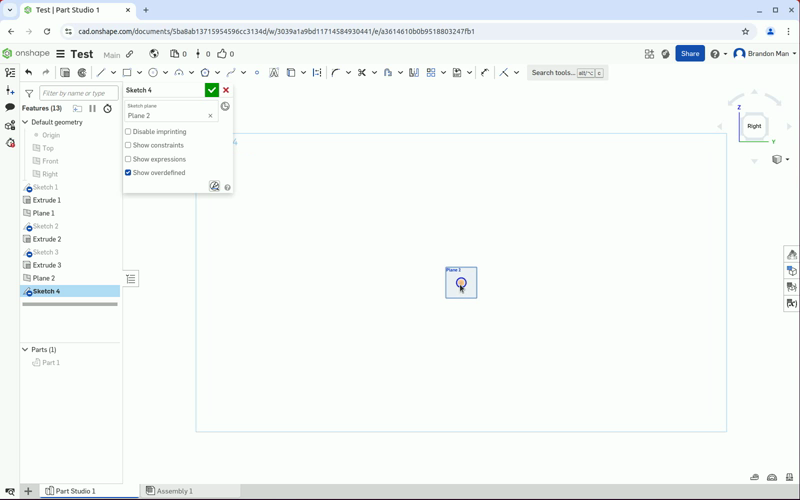
scroll(6)
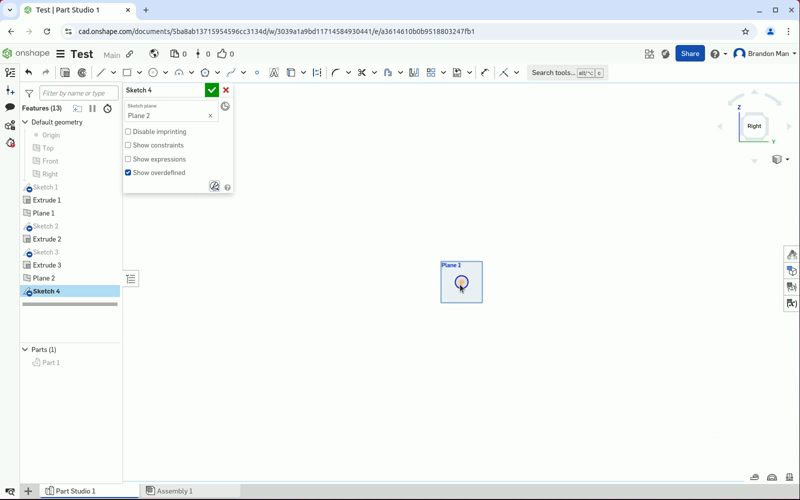
scroll(6)
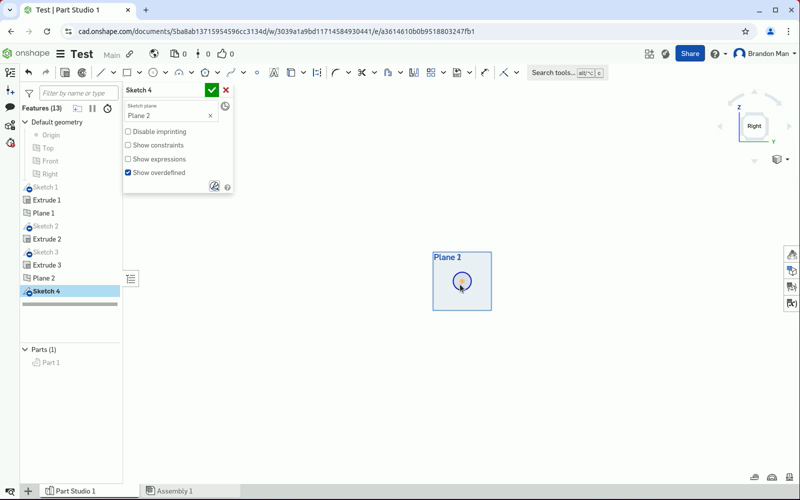
scroll(6)
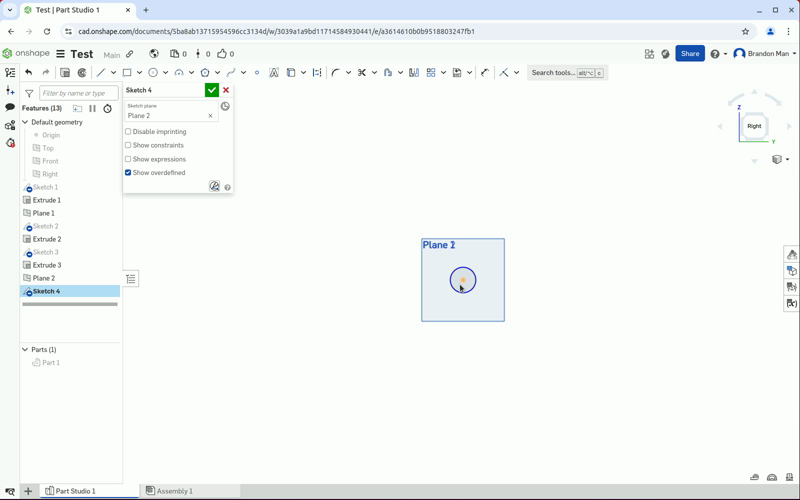
scroll(6)
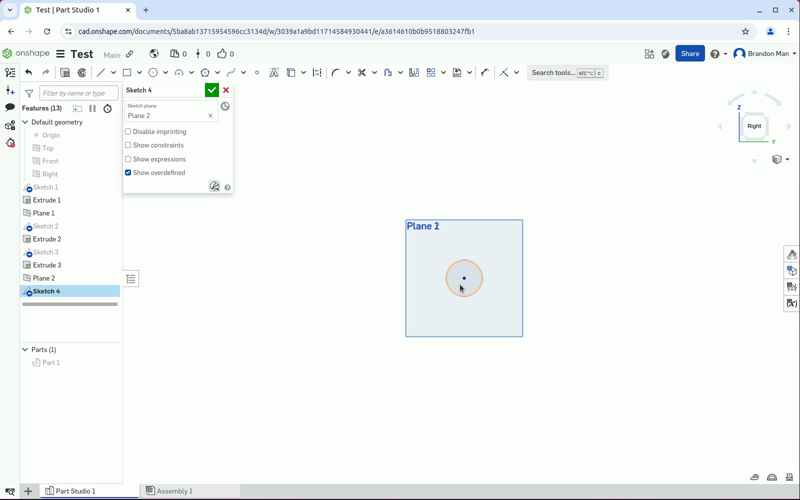
scroll(6)
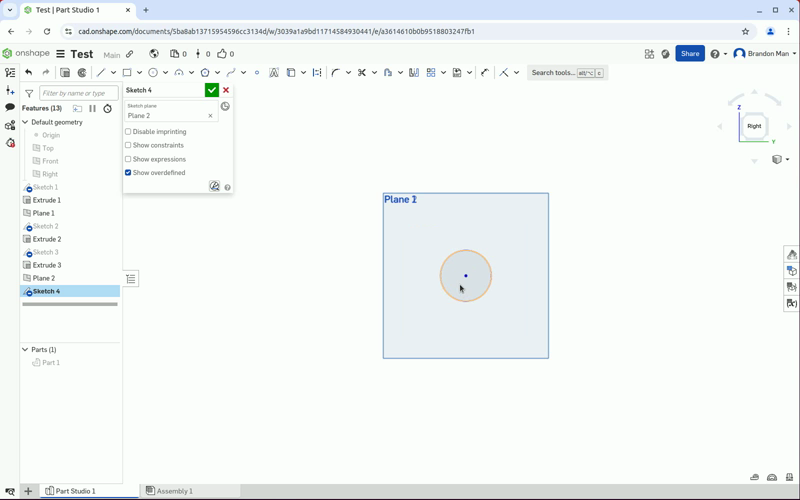
scroll(6)
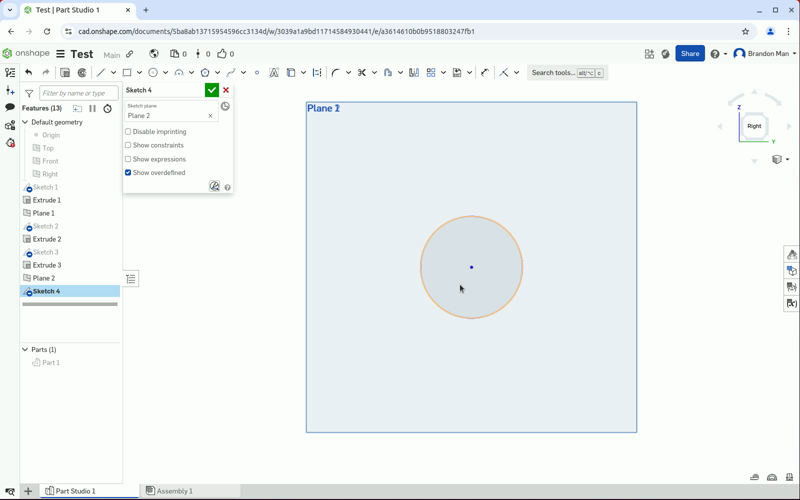
click(460, 284)
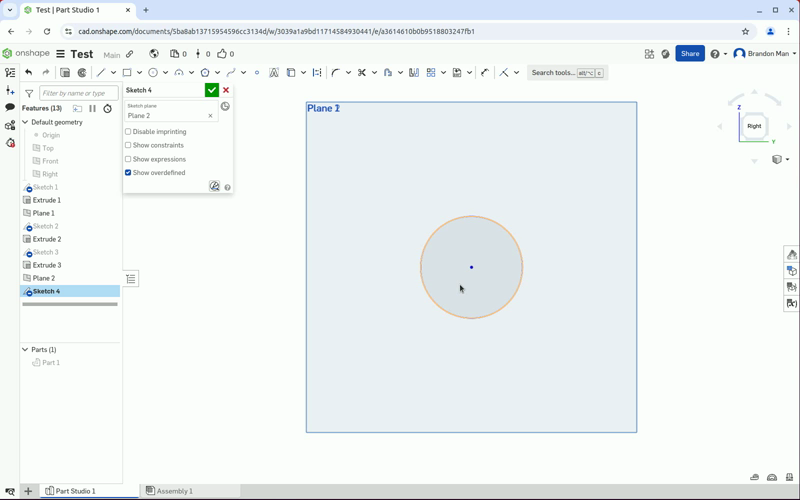
scroll(-6)
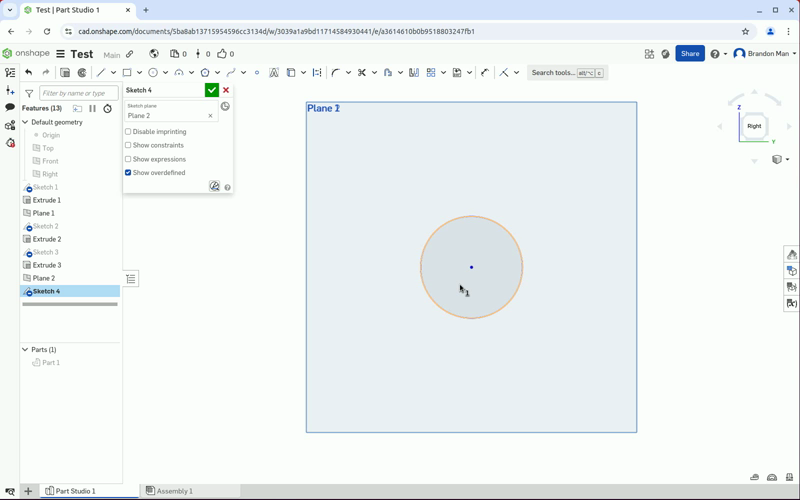
scroll(-6)
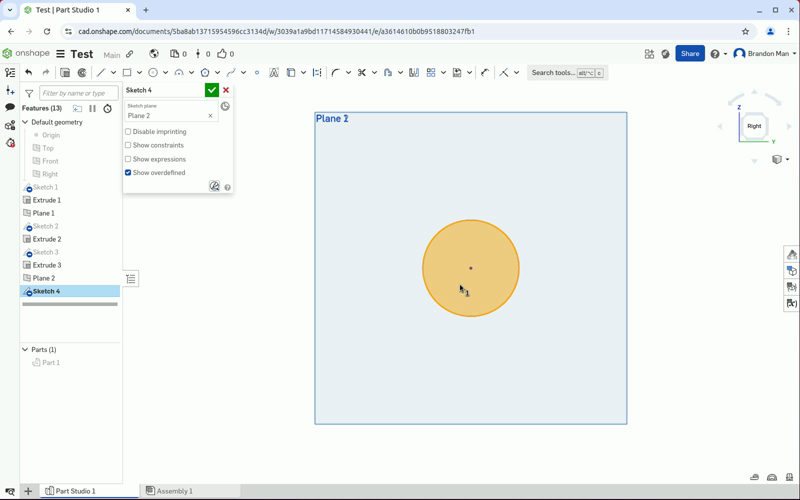
scroll(-6)
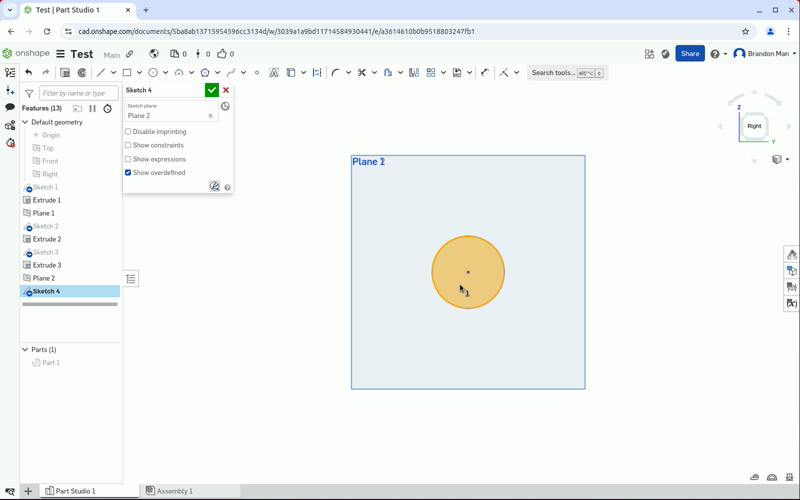
scroll(-6)
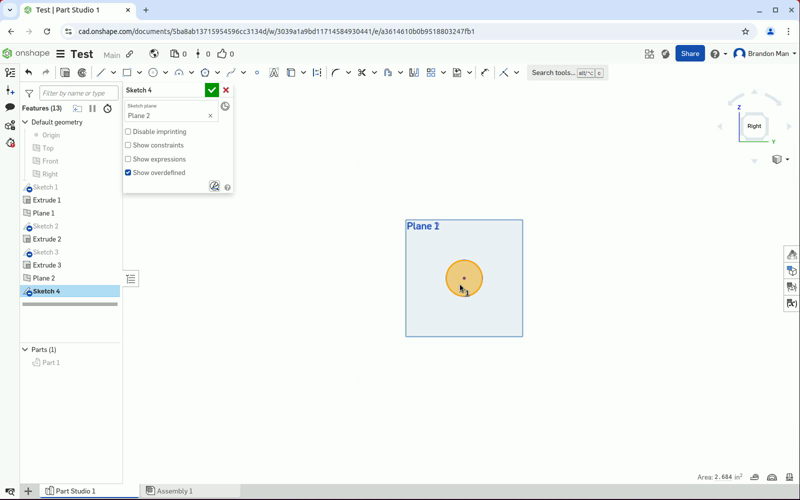
scroll(-6)
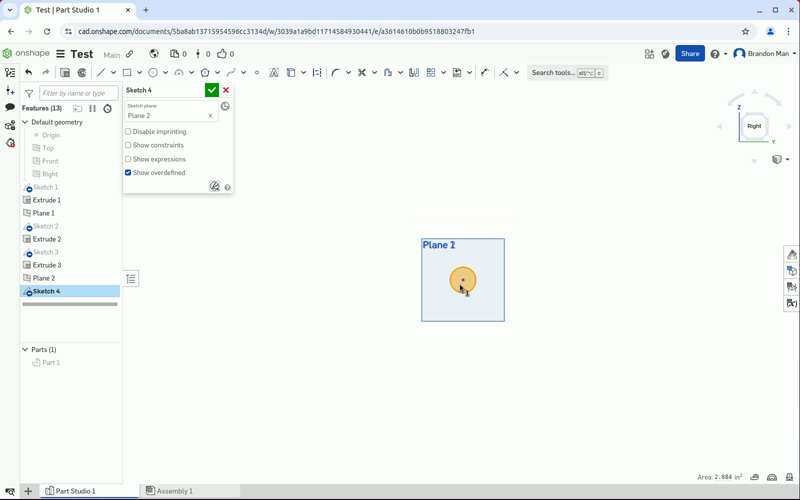
scroll(-6)
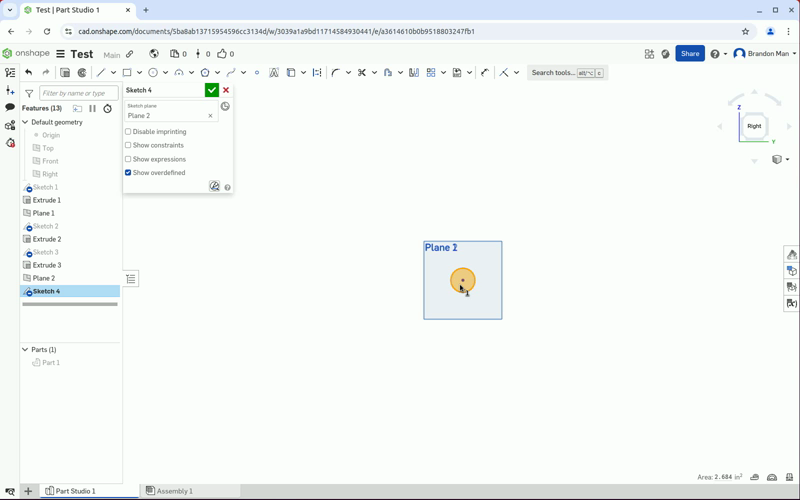
scroll(-6)
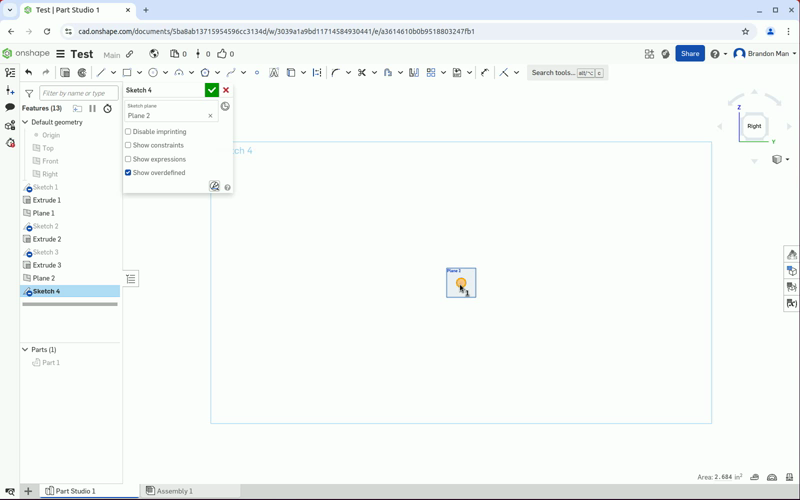
mouse_move(73, 352)
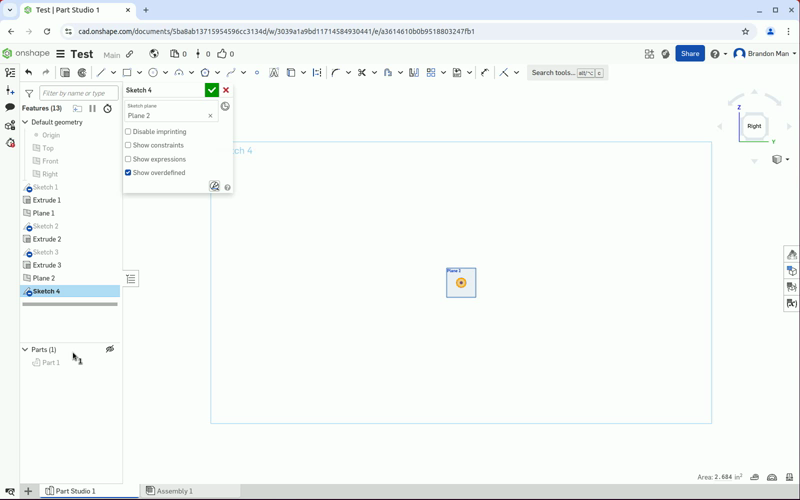
key(shift+y)
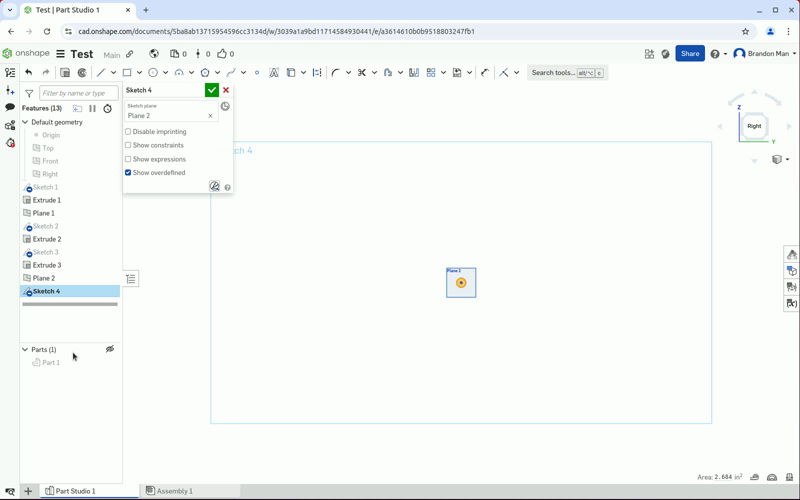
key(shift+e)
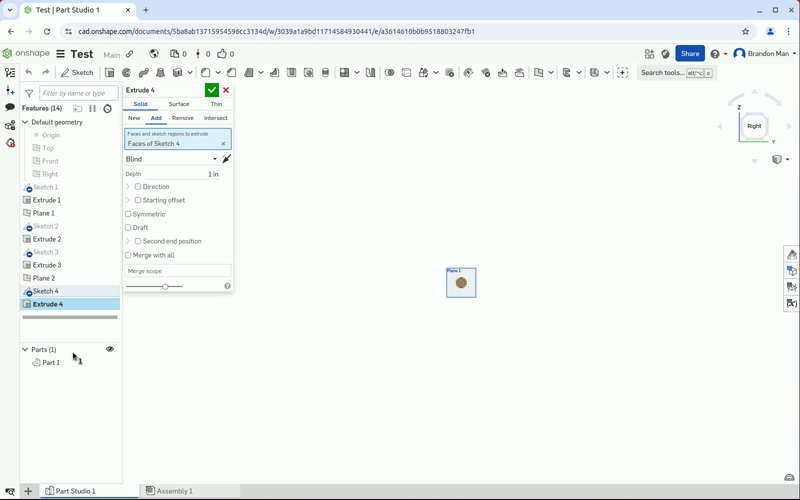
mouse_move(143, 106)
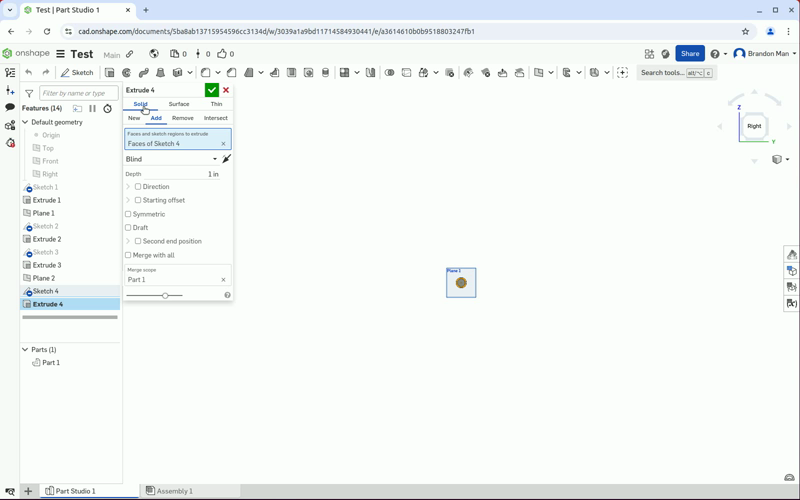
click(143, 106)
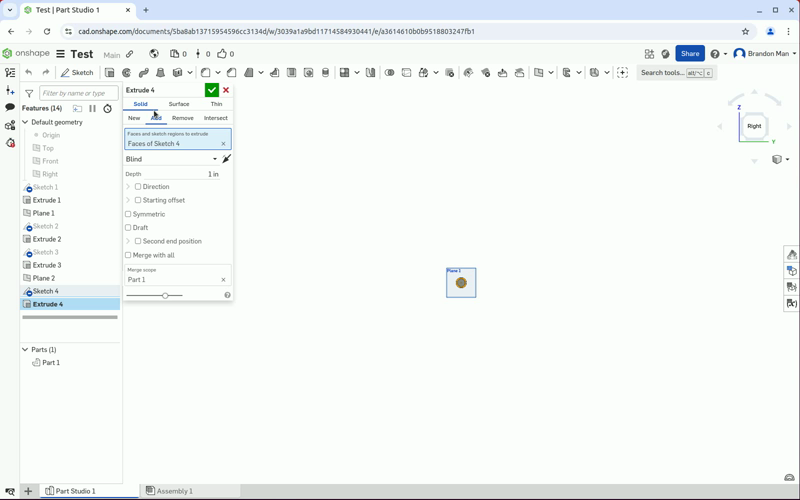
mouse_move(186, 120)
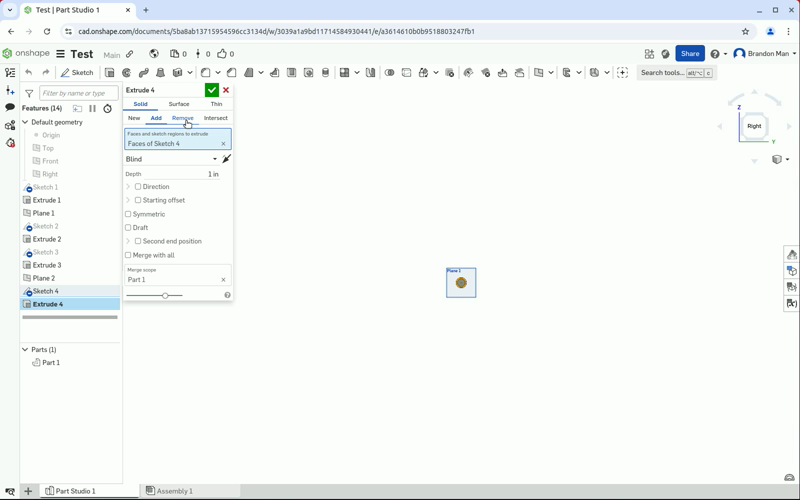
click(186, 120)
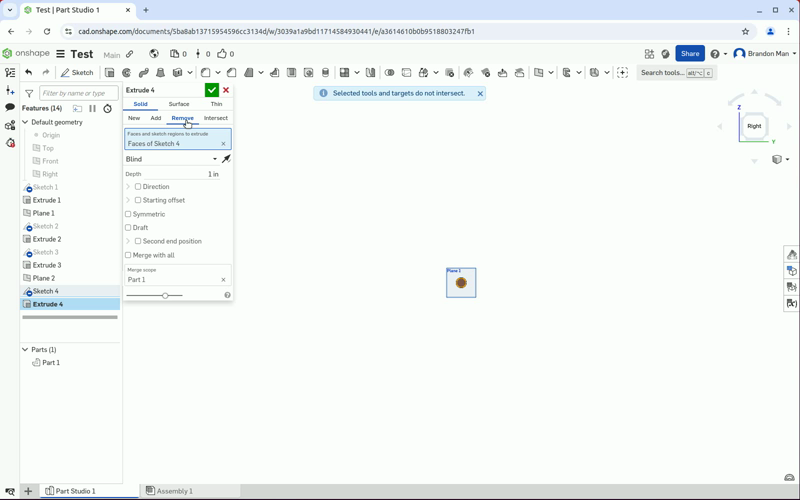
key(tab, 4)
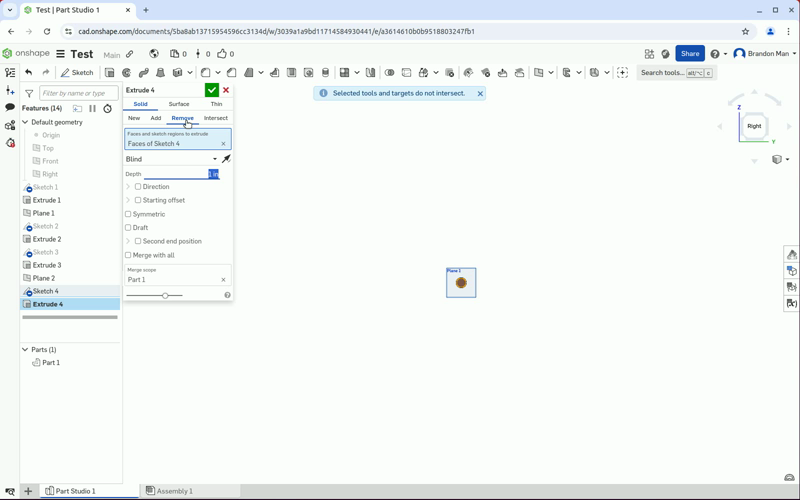
text(2.166)
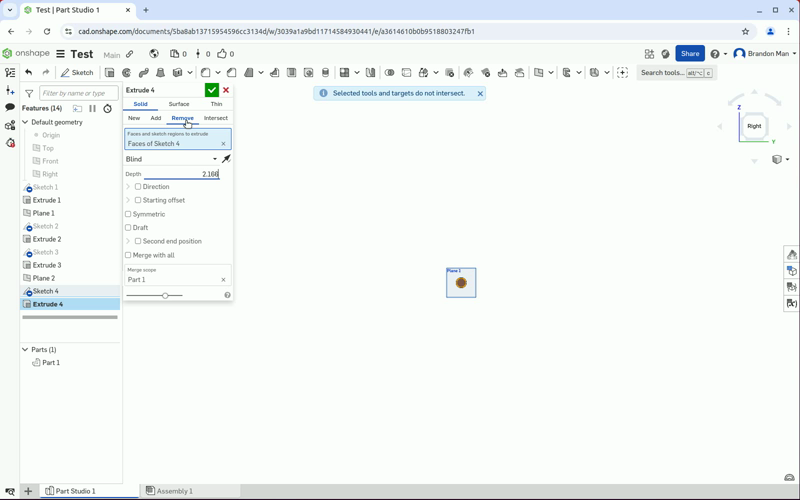
key(tab, 6)
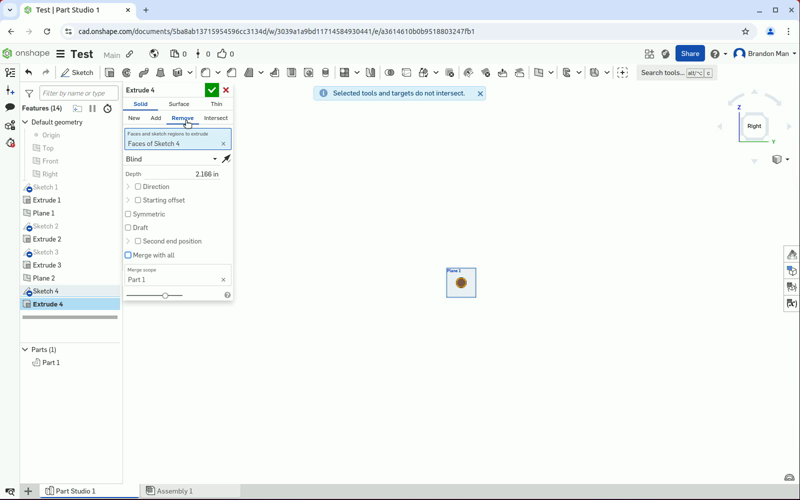
key(space)
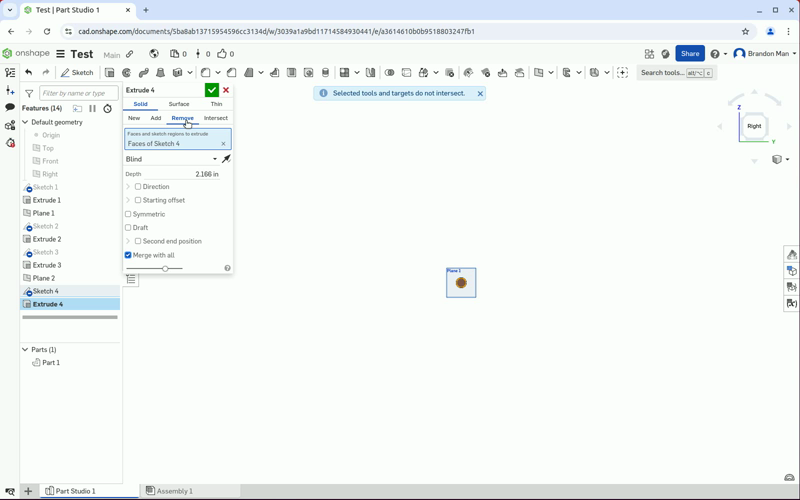
key(enter)
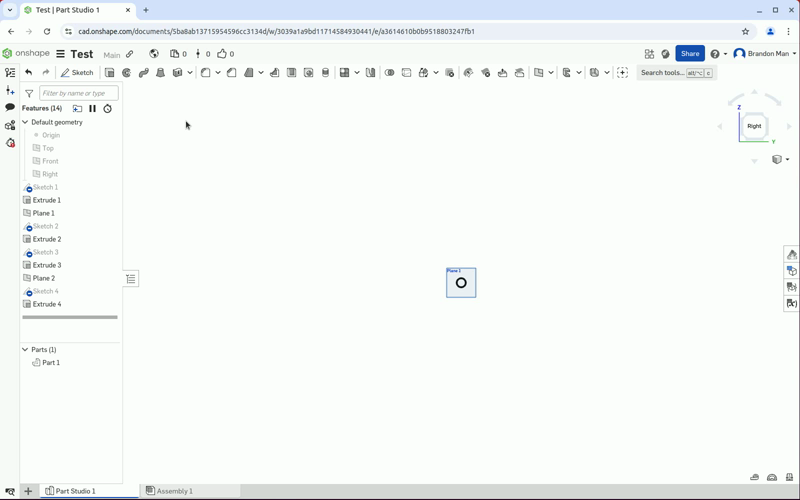
key(shift+h)
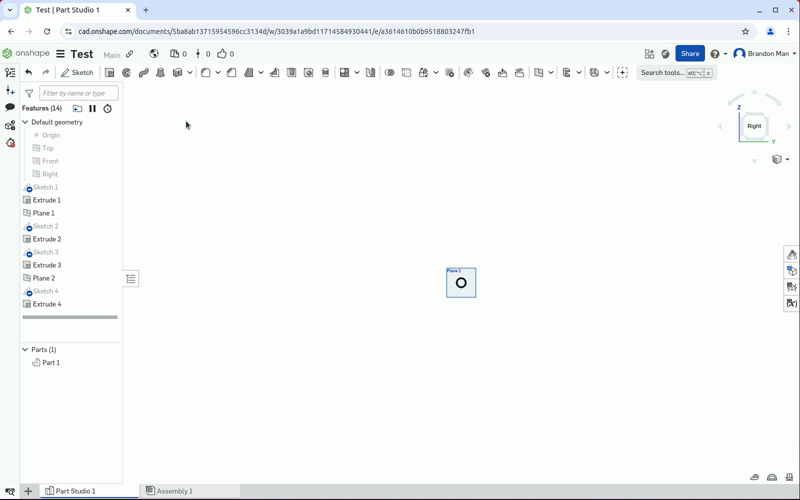
key(shift+h)
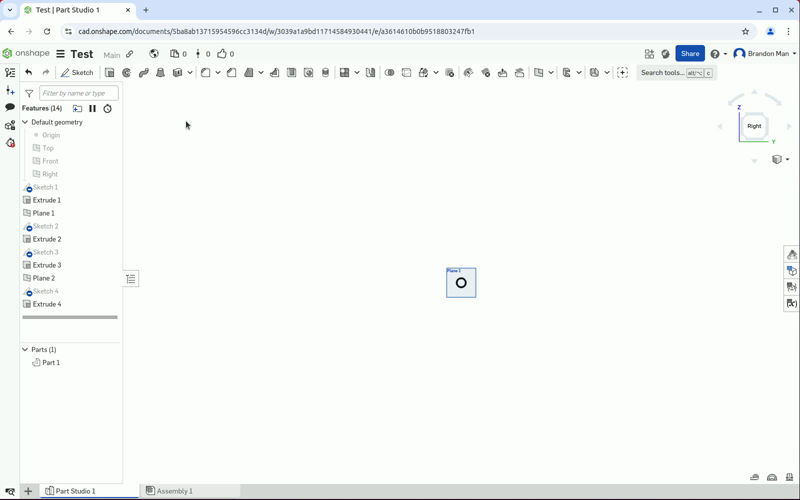
mouse_move(73, 189)
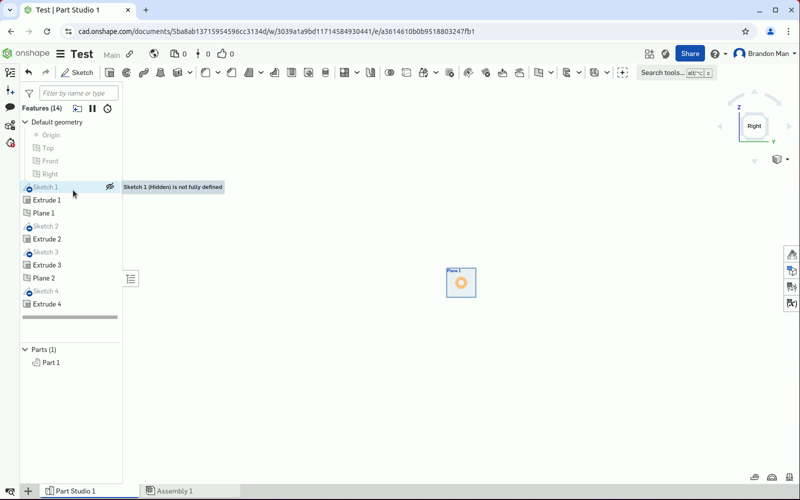
click(73, 189)
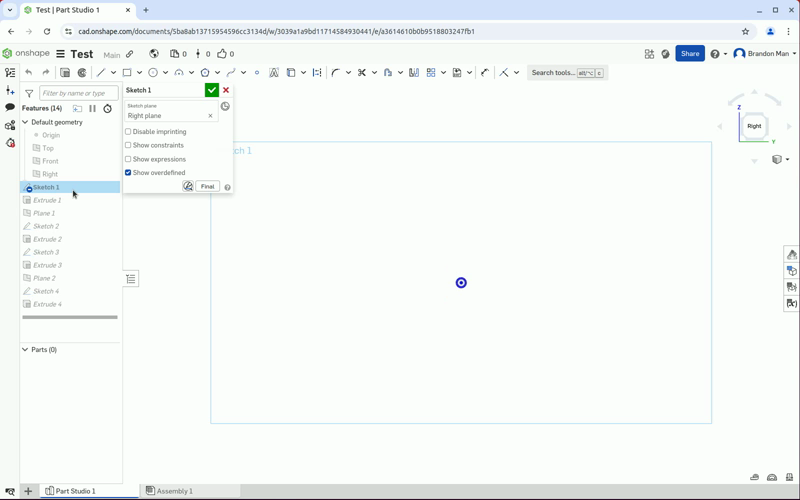
mouse_move(229, 92)
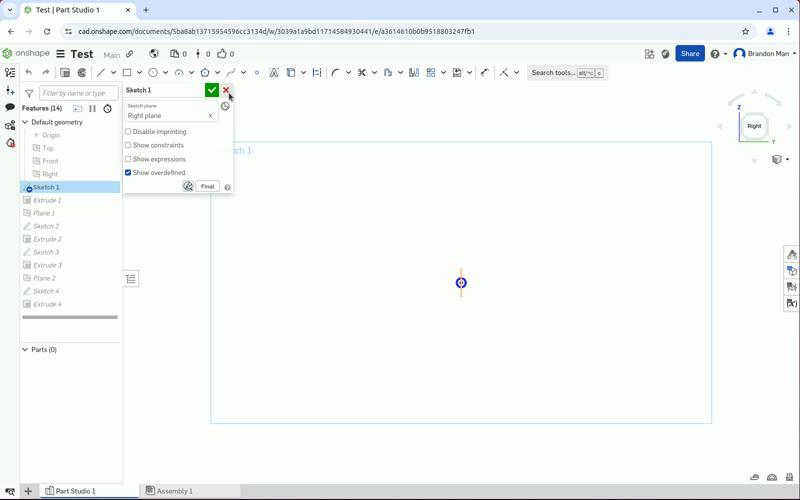
click(229, 92)
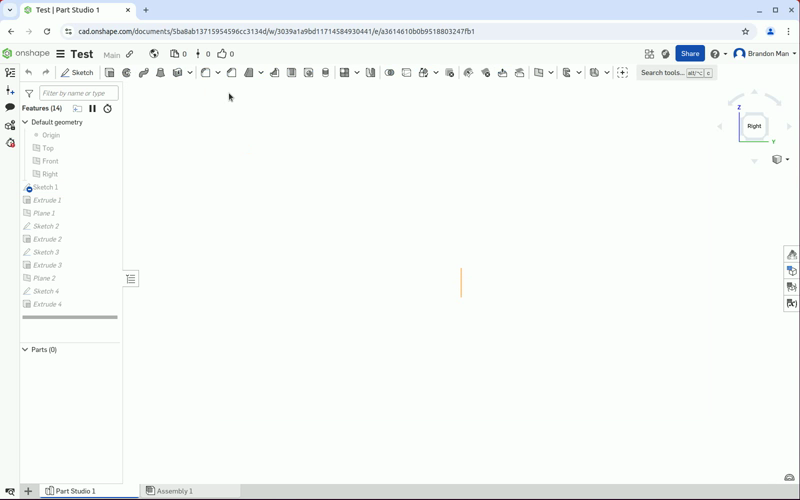
key(shift+s)
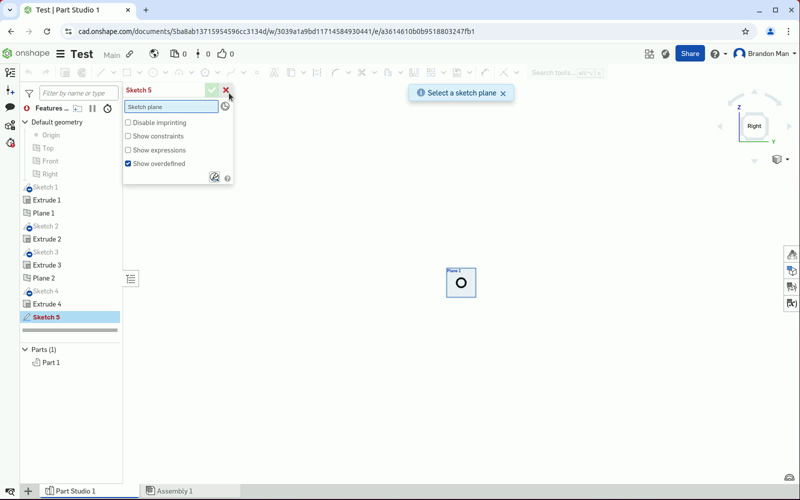
mouse_move(73, 280)
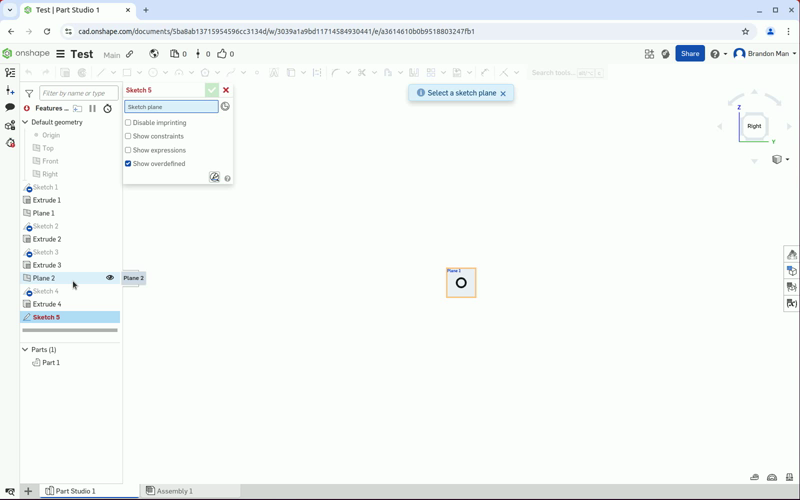
click(73, 280)
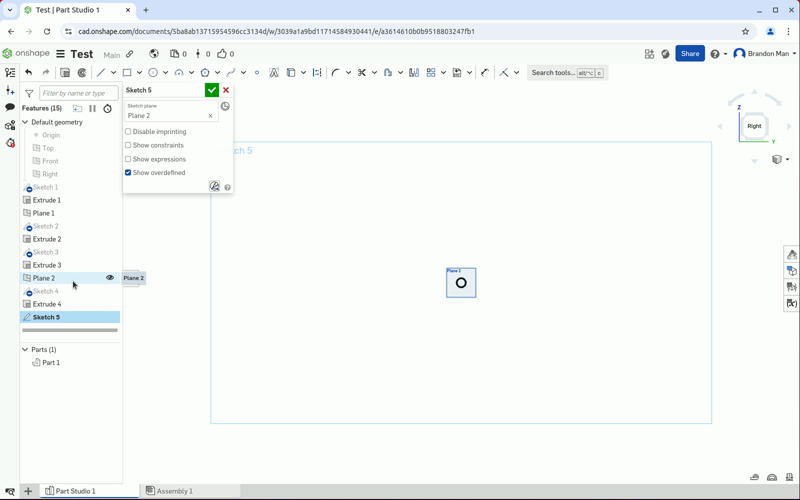
mouse_move(73, 352)
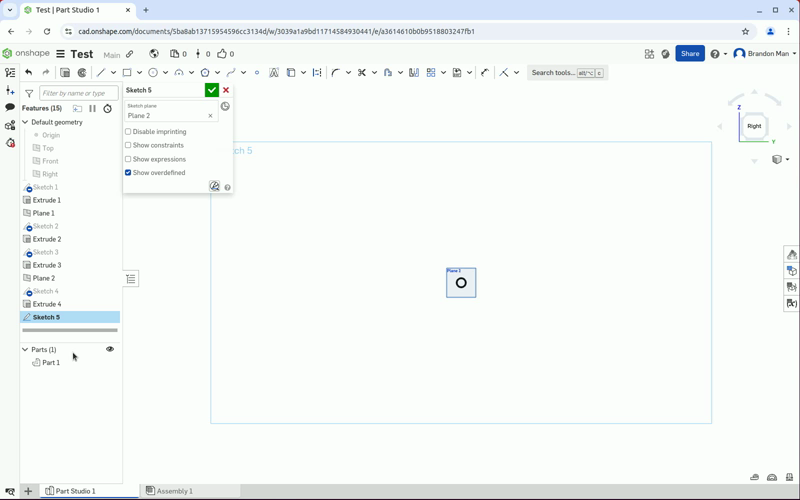
key(y)
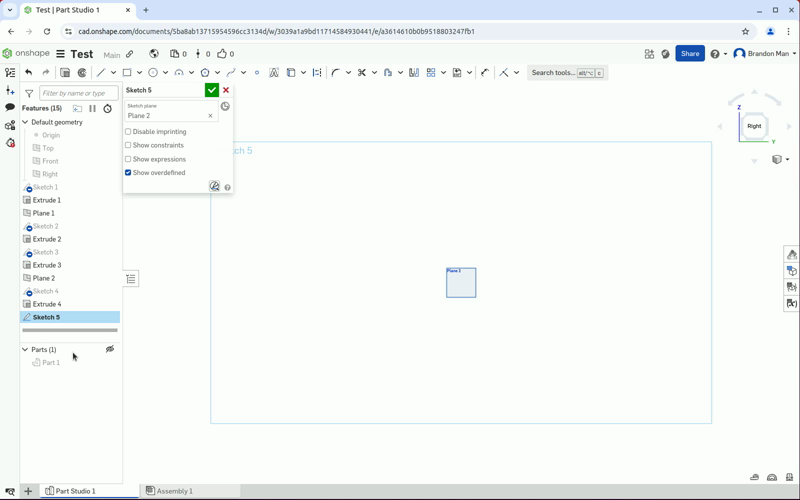
key(c)
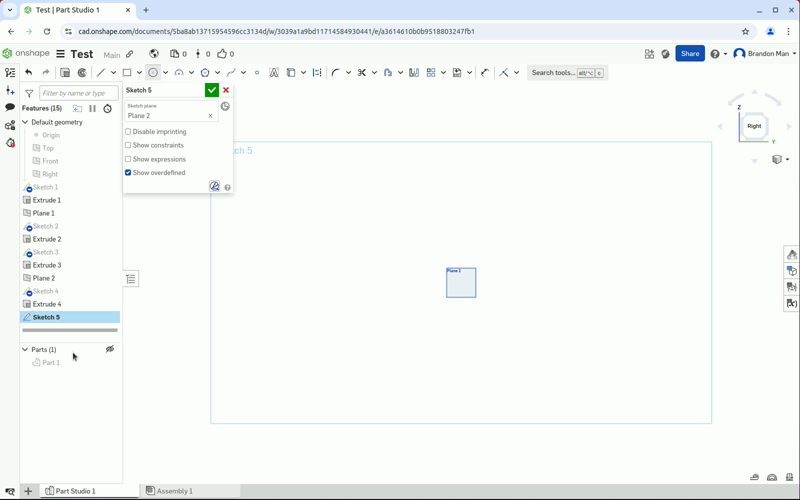
key_down(shift)
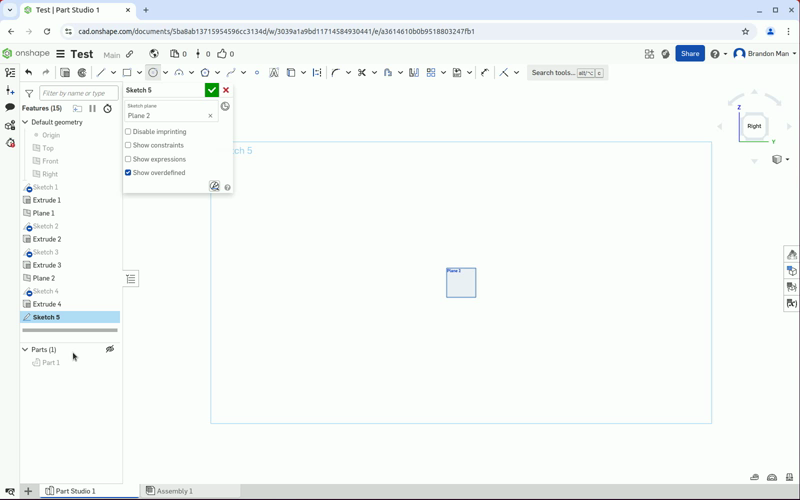
mouse_move(461, 282)
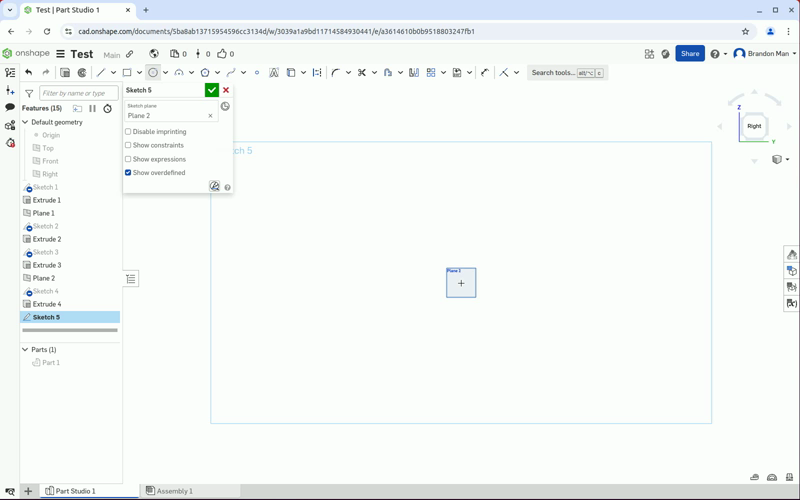
click(461, 282)
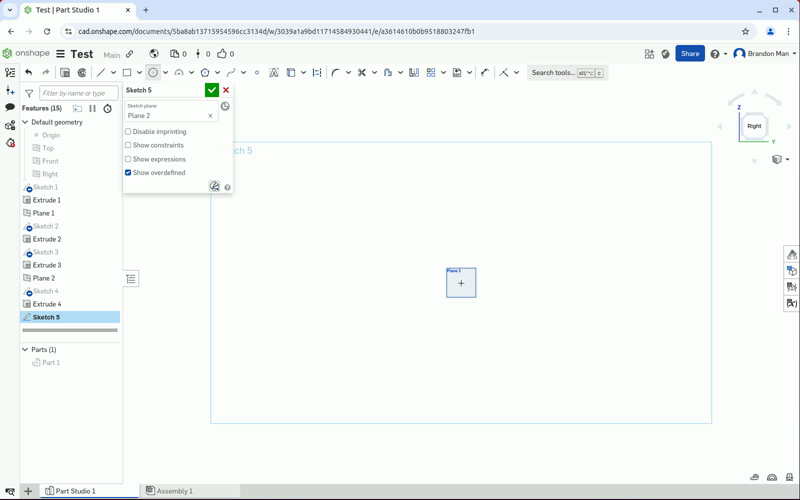
key_up(shift)
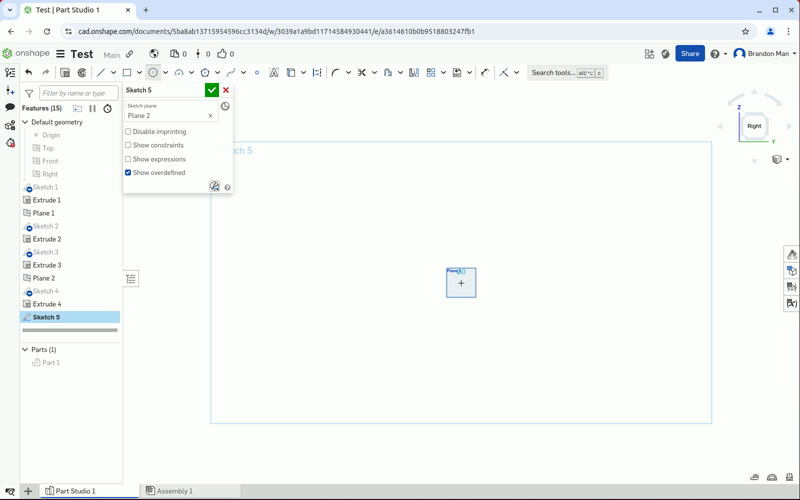
mouse_move(465, 282)
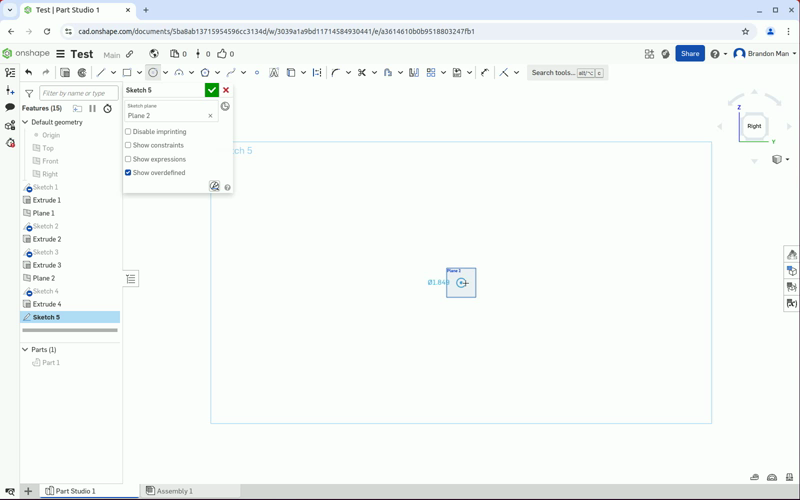
click(465, 282)
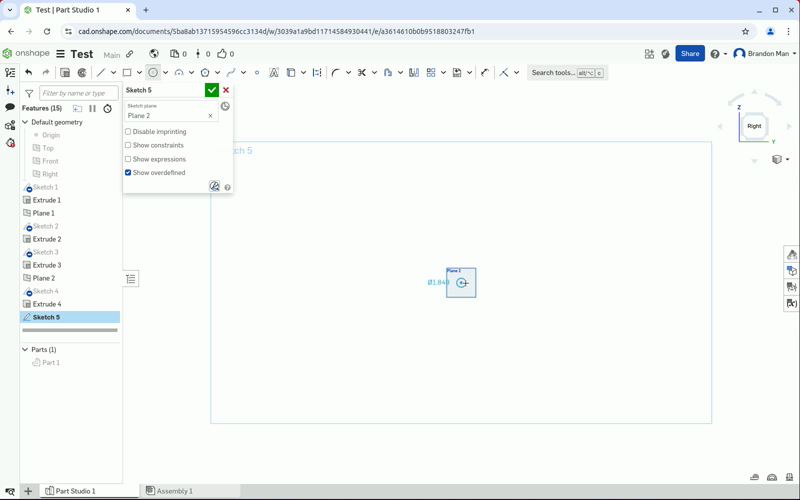
key(esc)
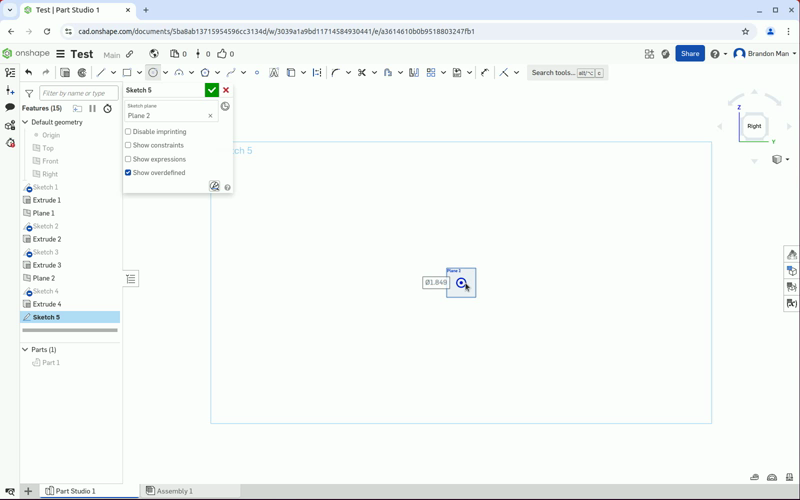
key(c)
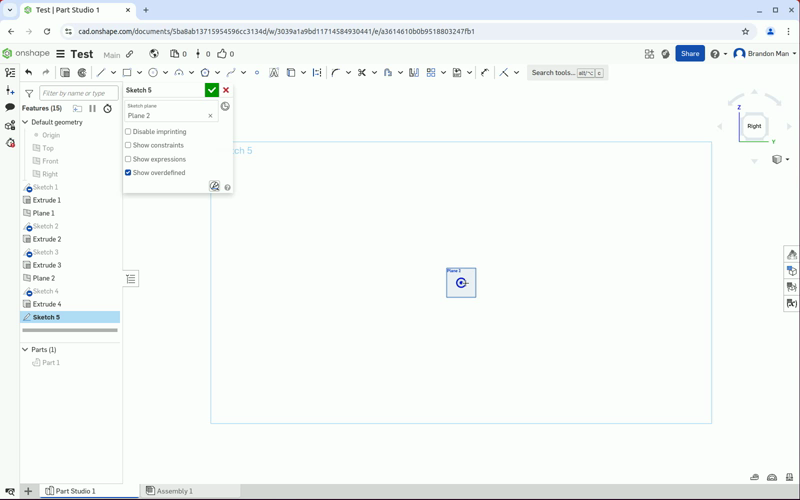
key_down(shift)
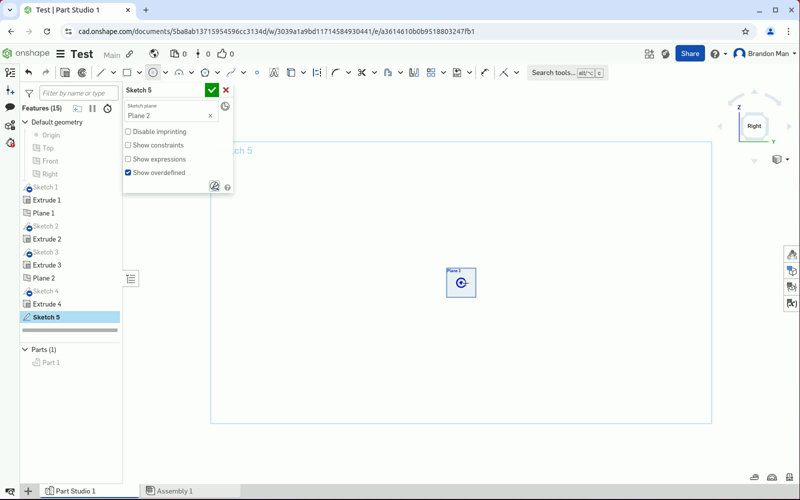
mouse_move(461, 282)
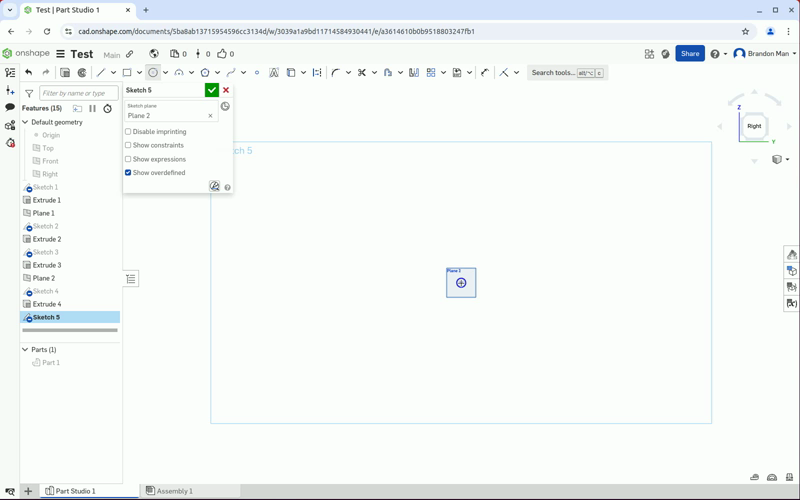
scroll(6)
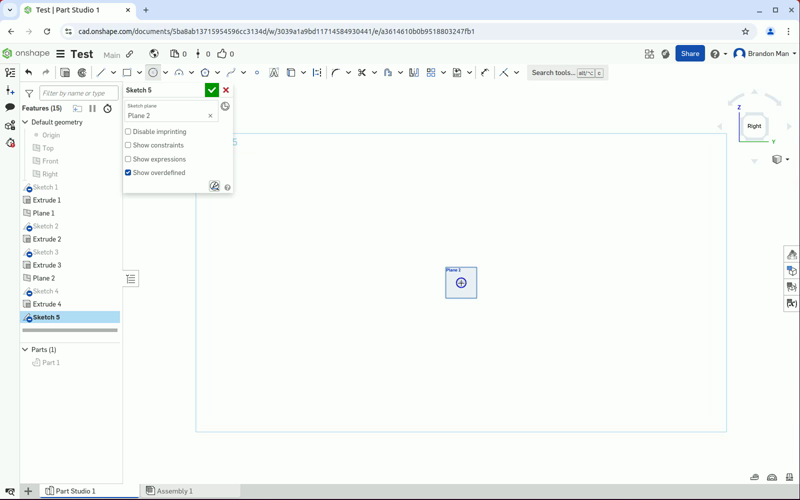
scroll(6)
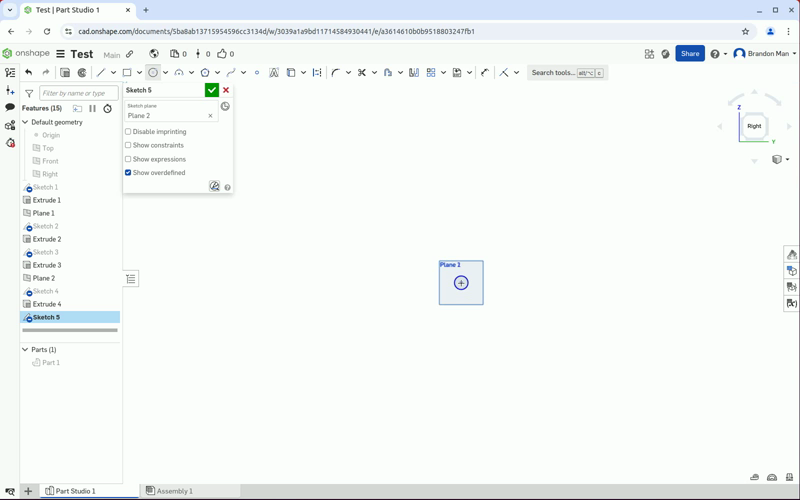
scroll(6)
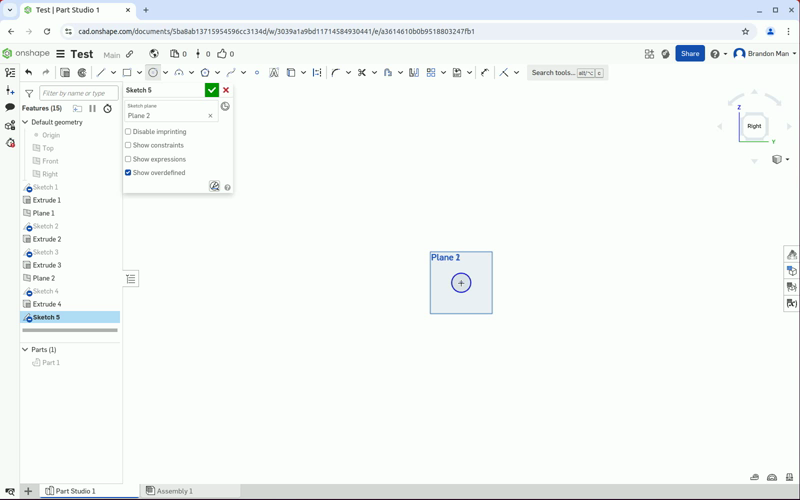
scroll(6)
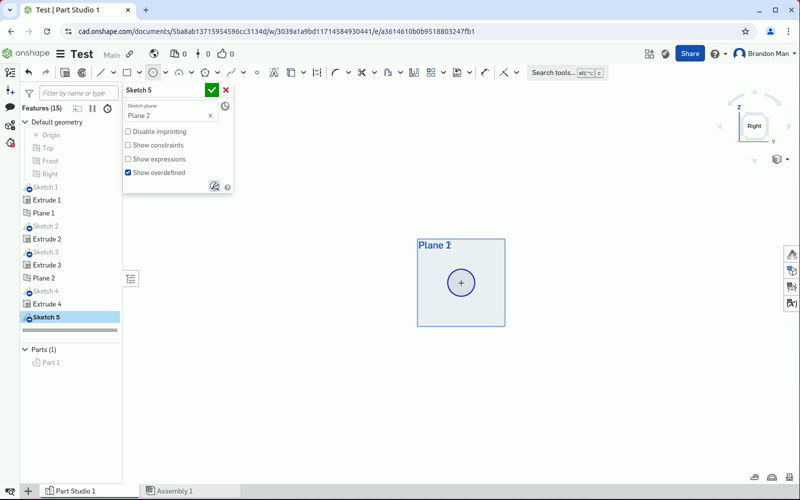
scroll(6)
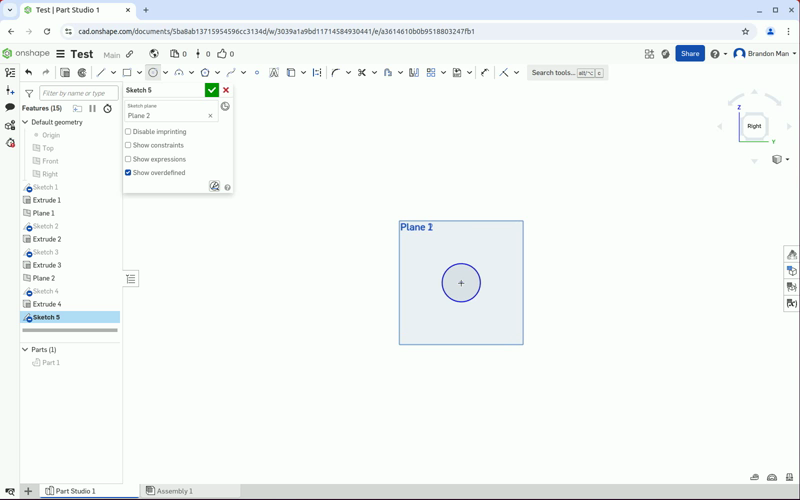
scroll(6)
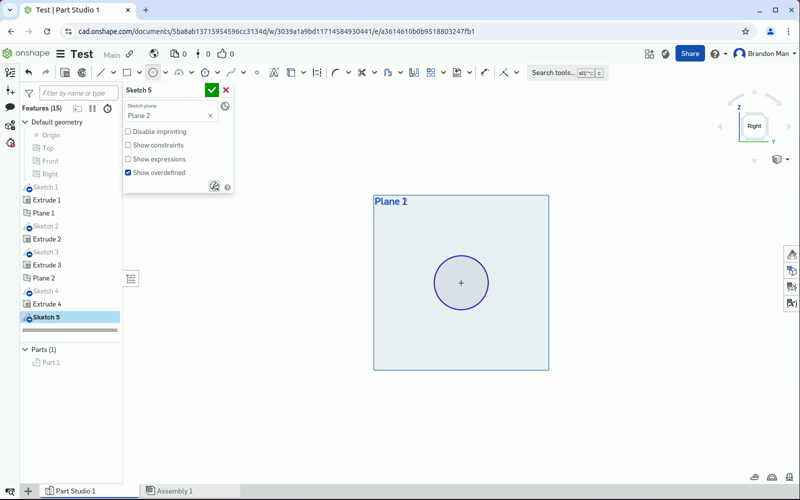
scroll(6)
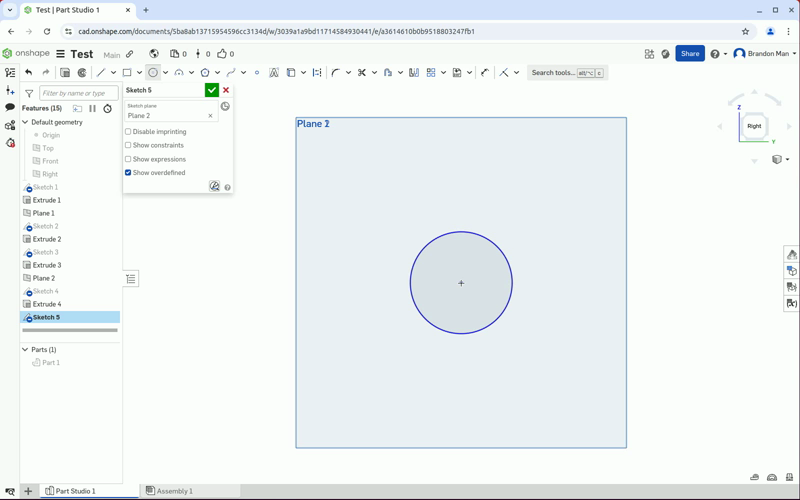
click(461, 282)
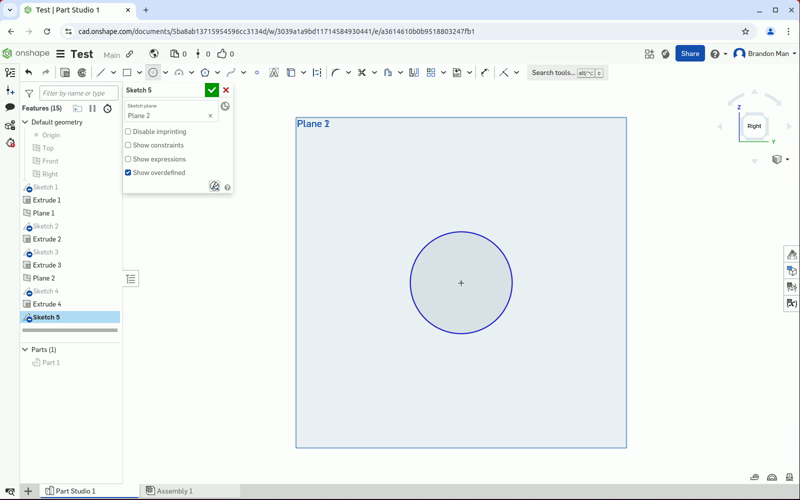
scroll(-6)
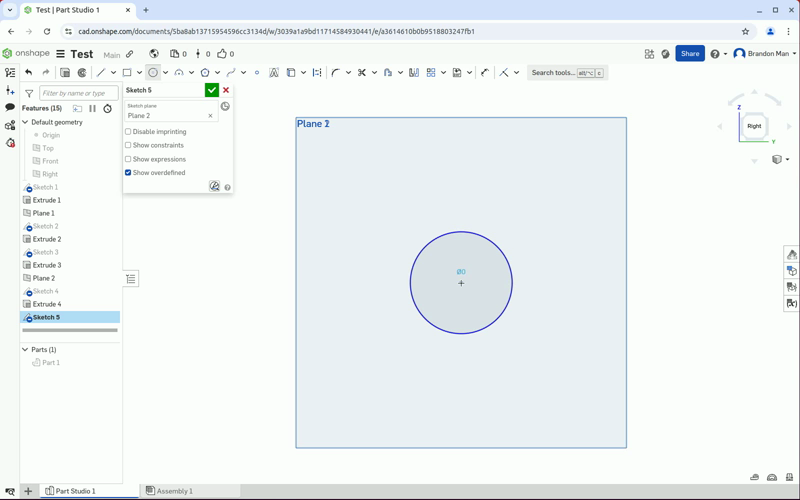
scroll(-6)
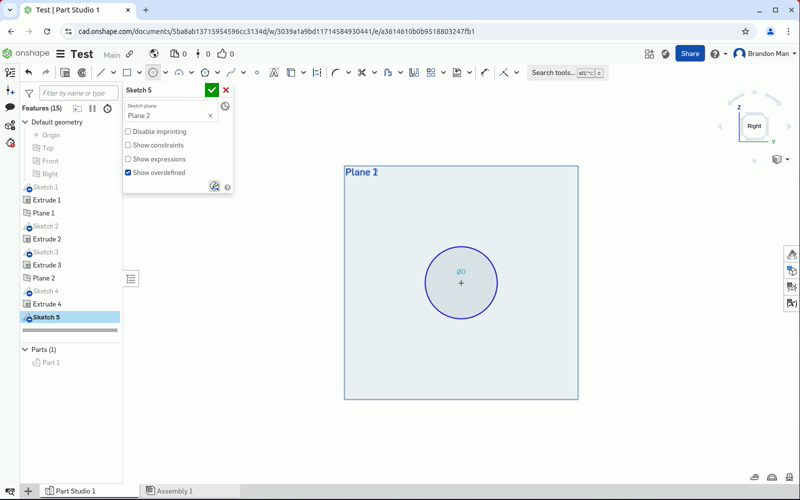
scroll(-6)
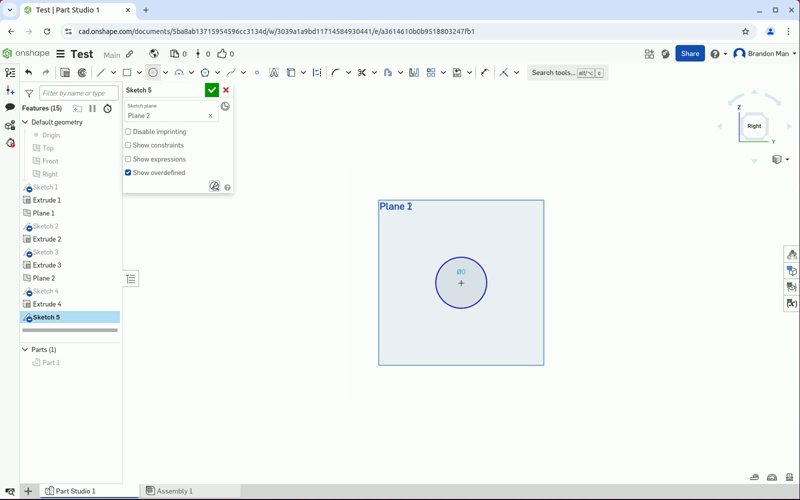
scroll(-6)
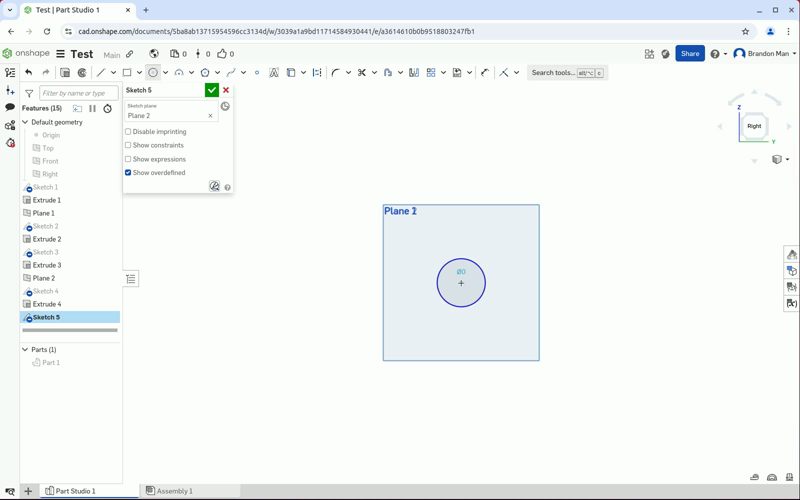
scroll(-6)
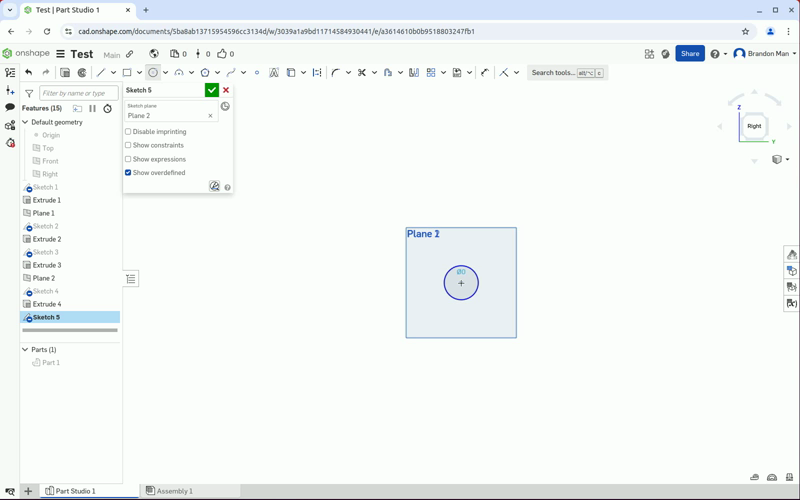
scroll(-6)
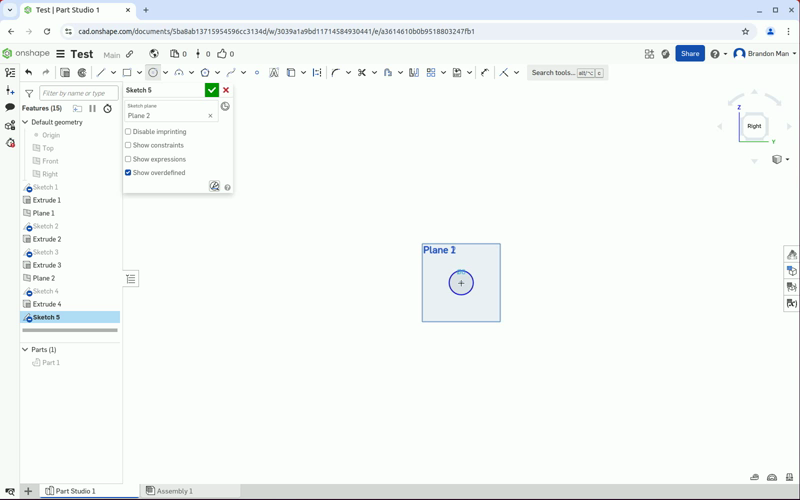
scroll(-6)
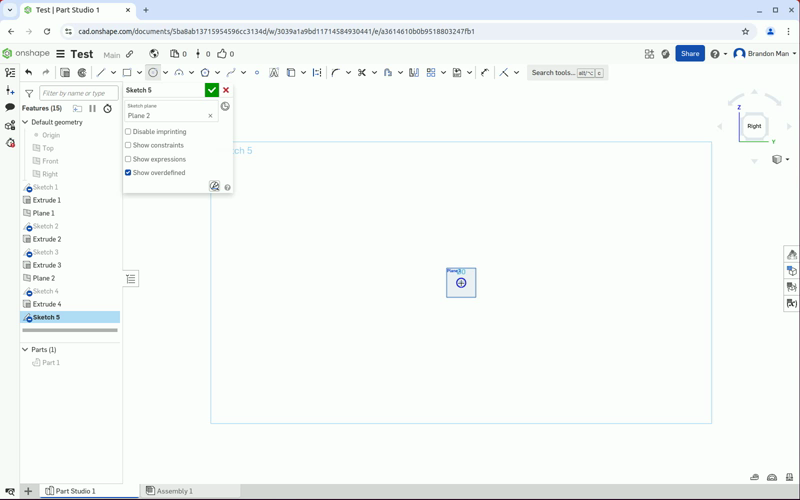
key_up(shift)
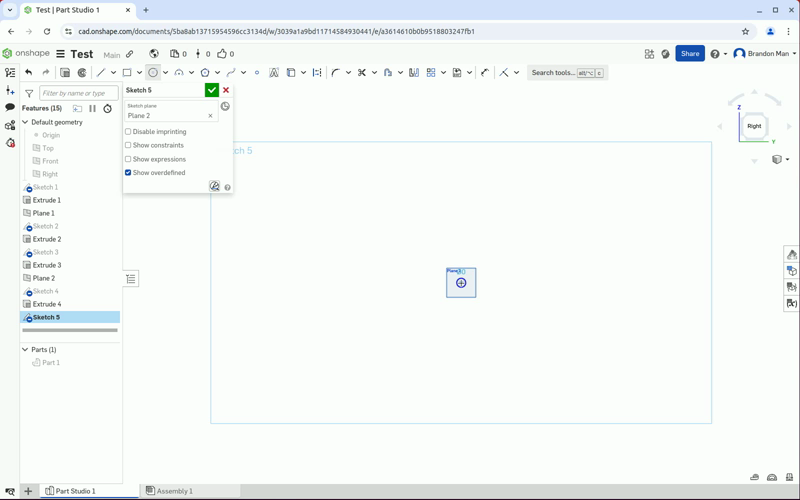
mouse_move(465, 282)
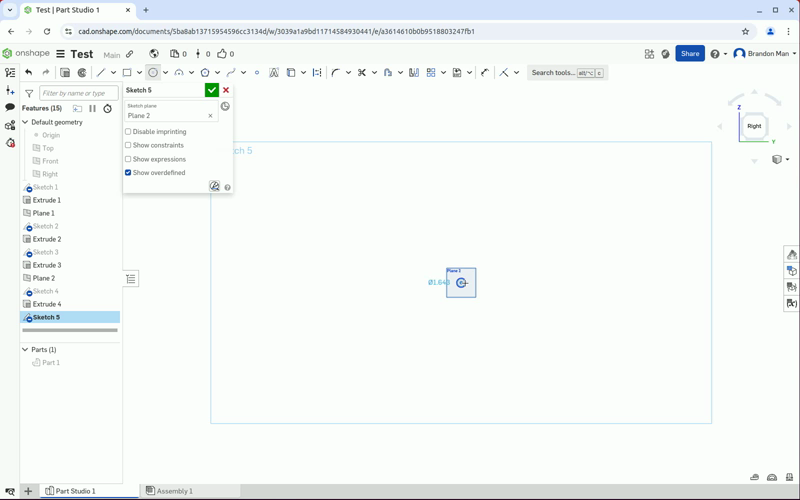
scroll(6)
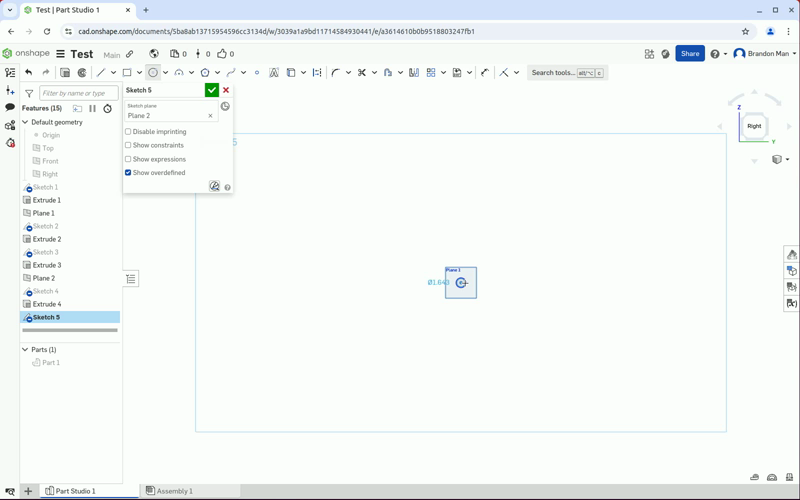
scroll(6)
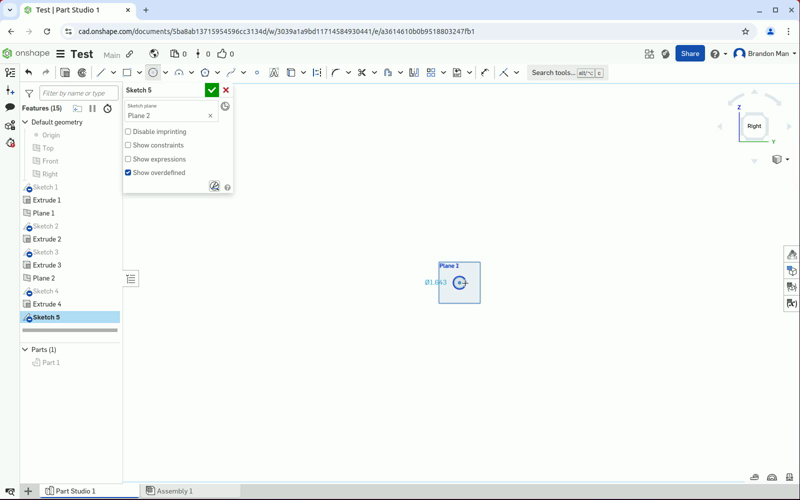
scroll(6)
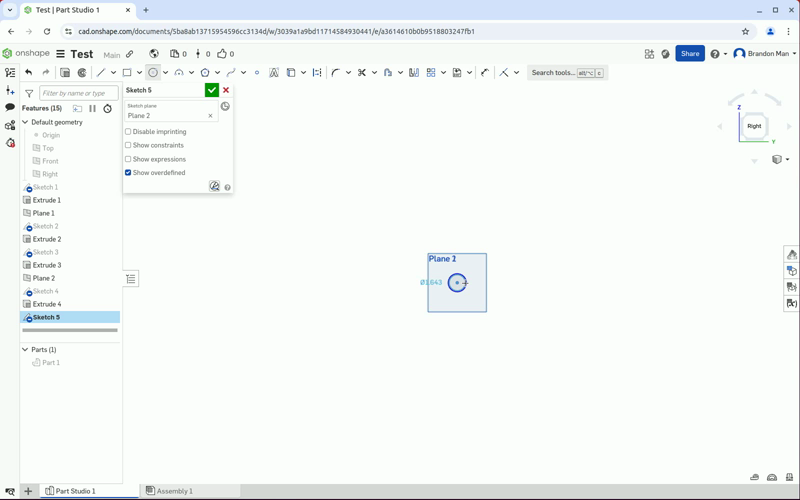
scroll(6)
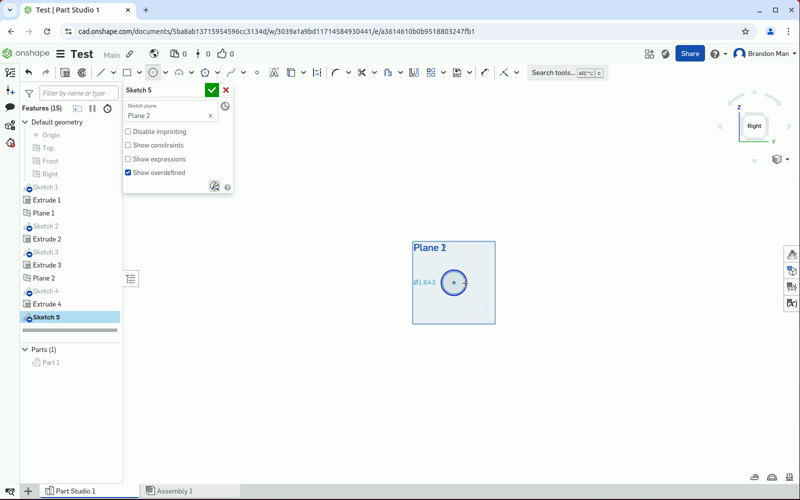
scroll(6)
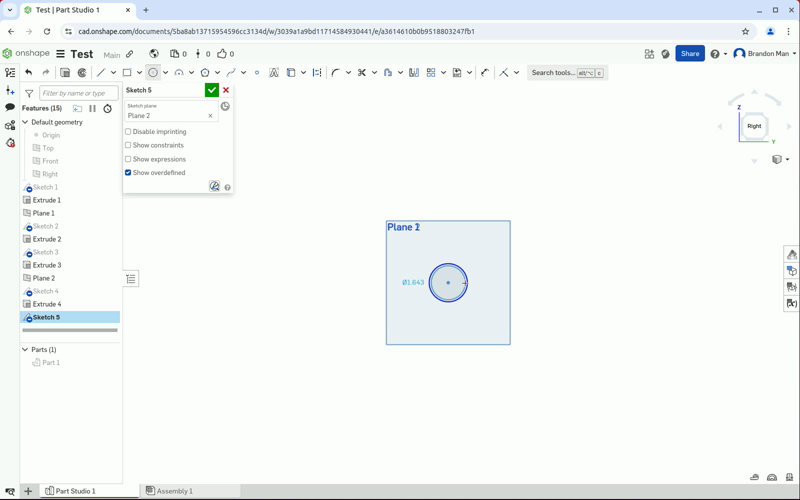
scroll(6)
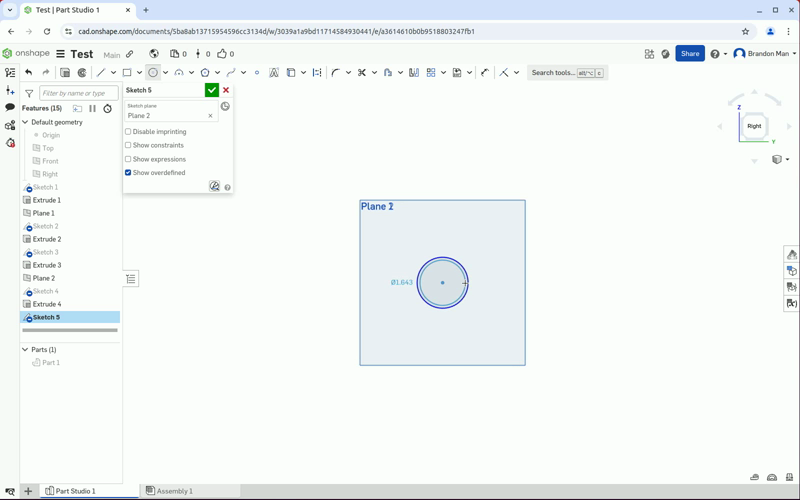
scroll(6)
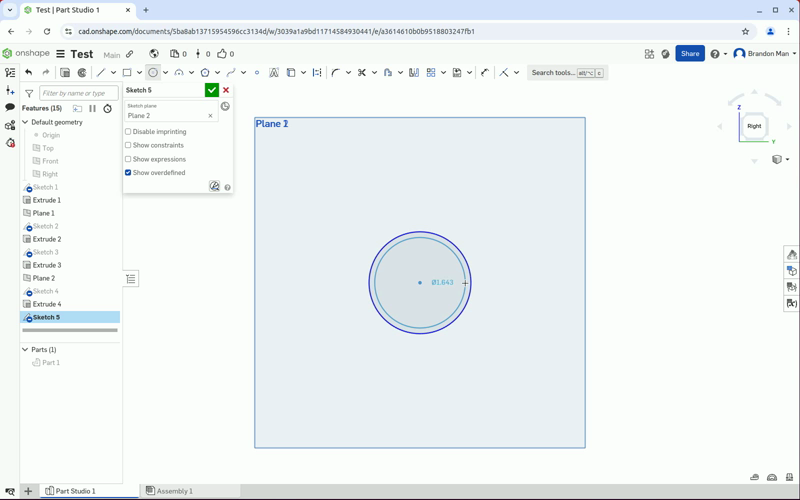
click(465, 282)
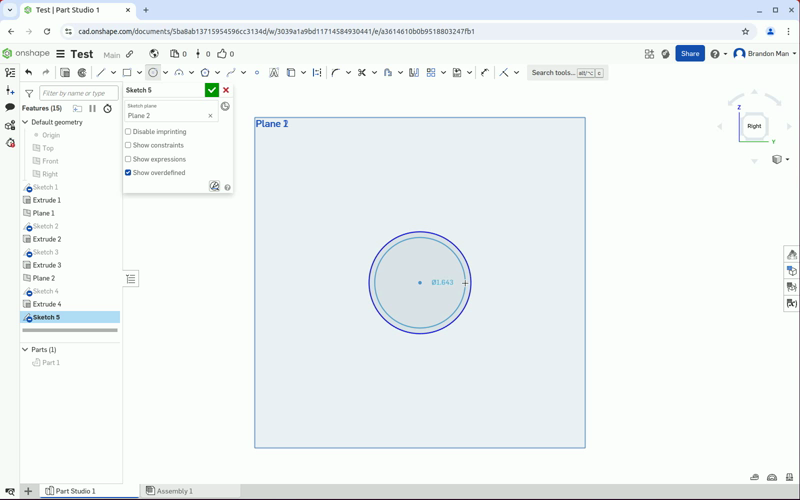
scroll(-6)
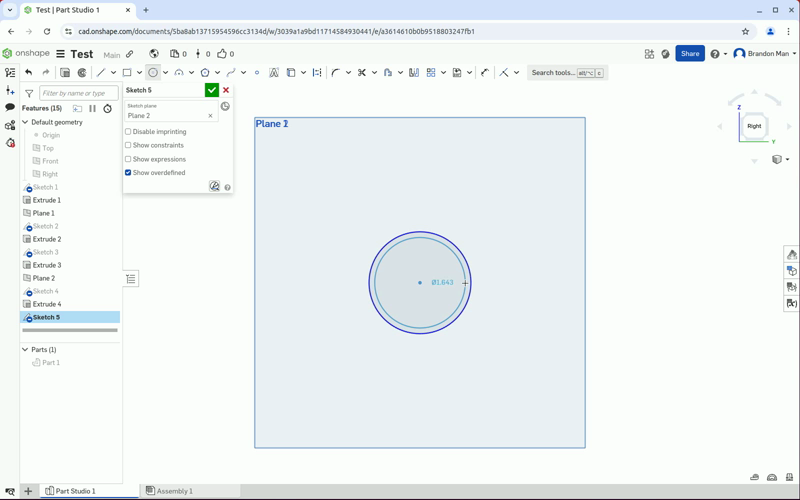
scroll(-6)
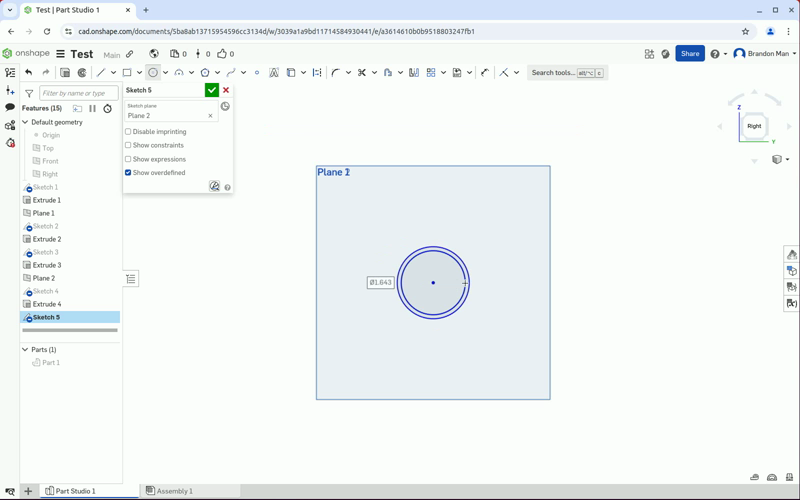
scroll(-6)
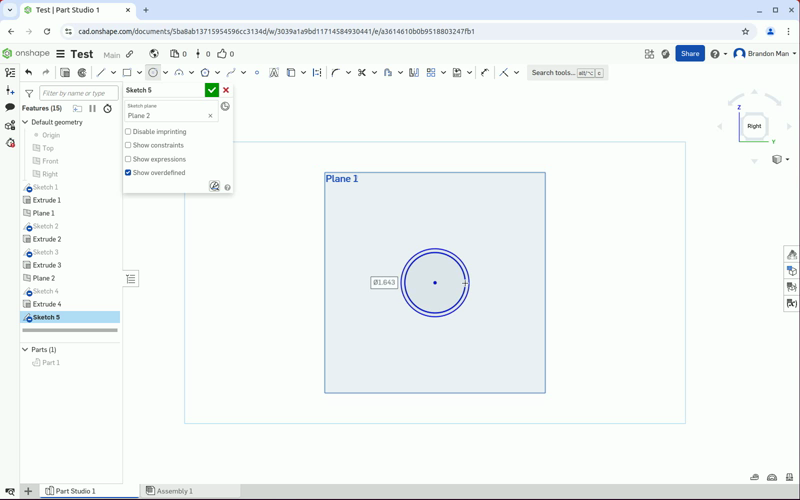
scroll(-6)
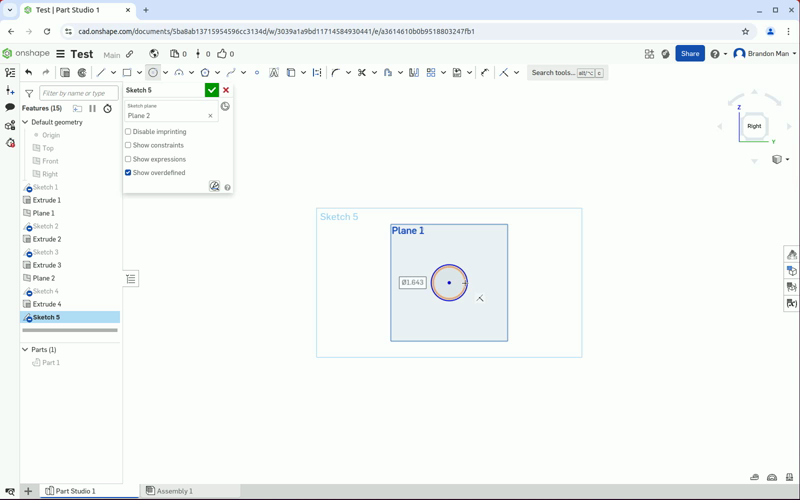
scroll(-6)
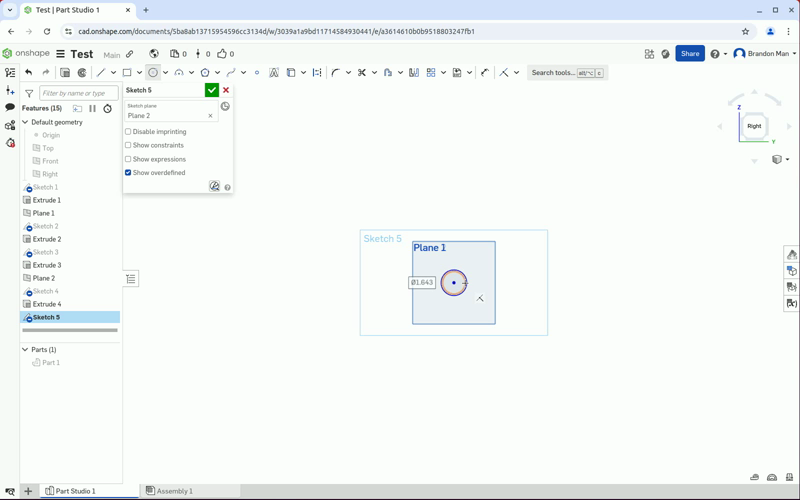
scroll(-6)
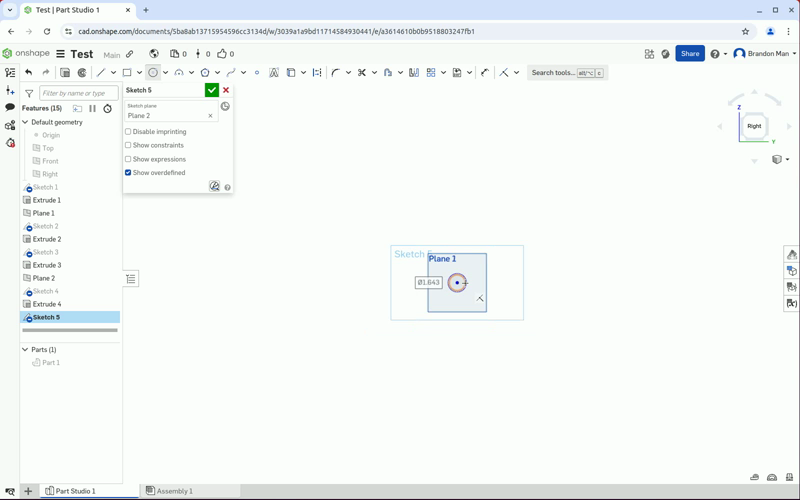
scroll(-6)
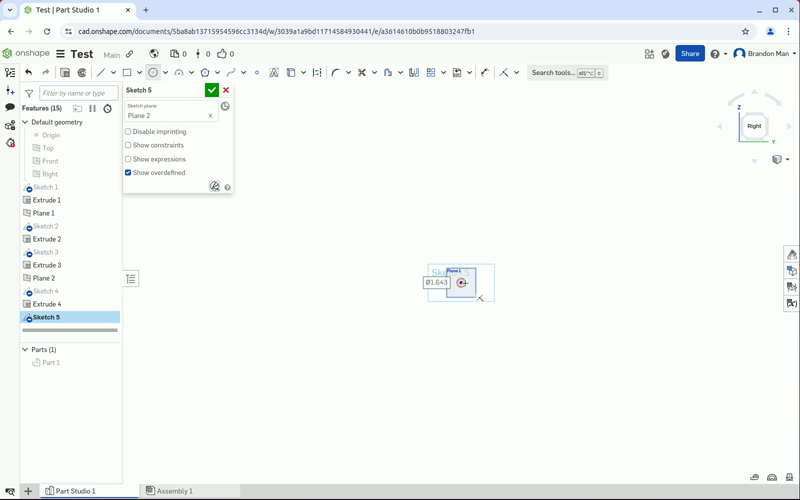
key(esc)
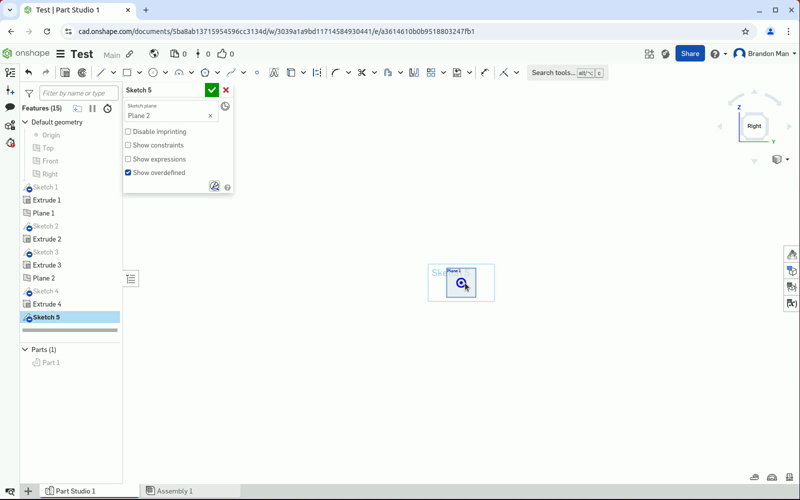
mouse_move(457, 281)
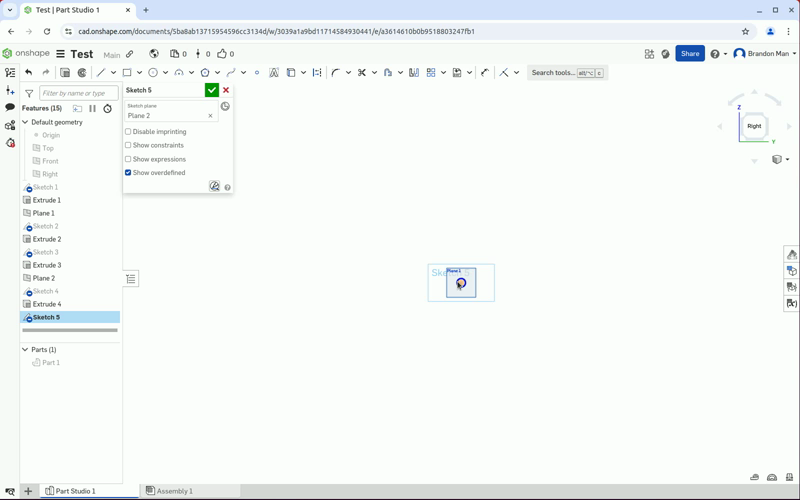
scroll(6)
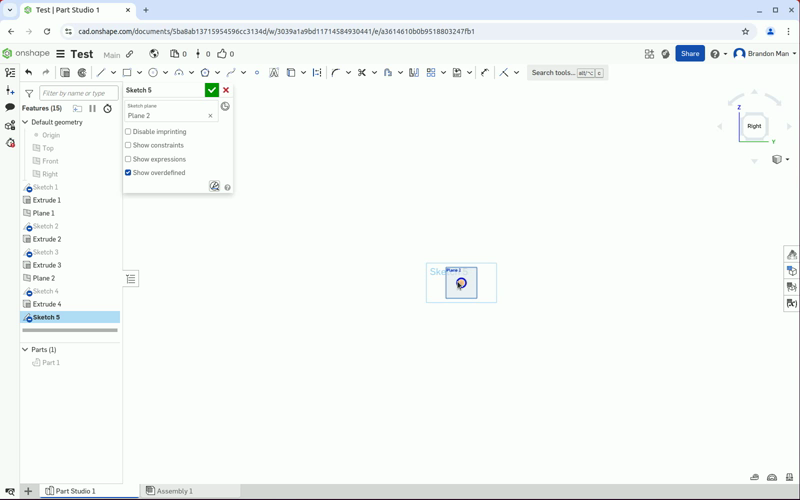
scroll(6)
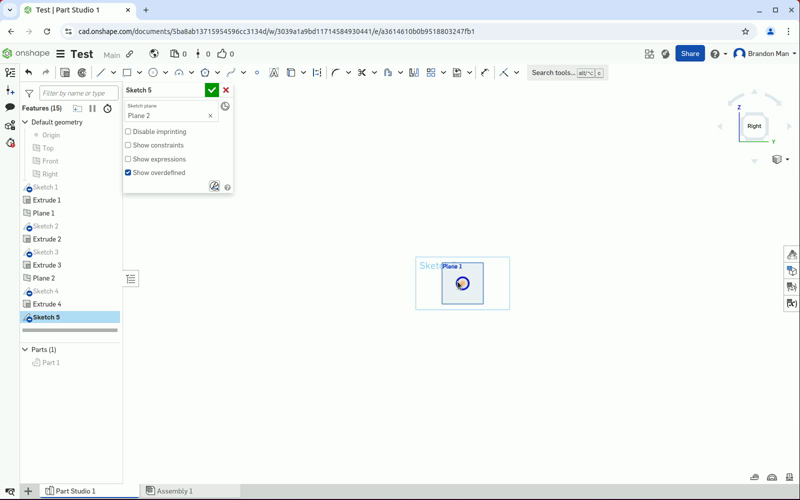
scroll(6)
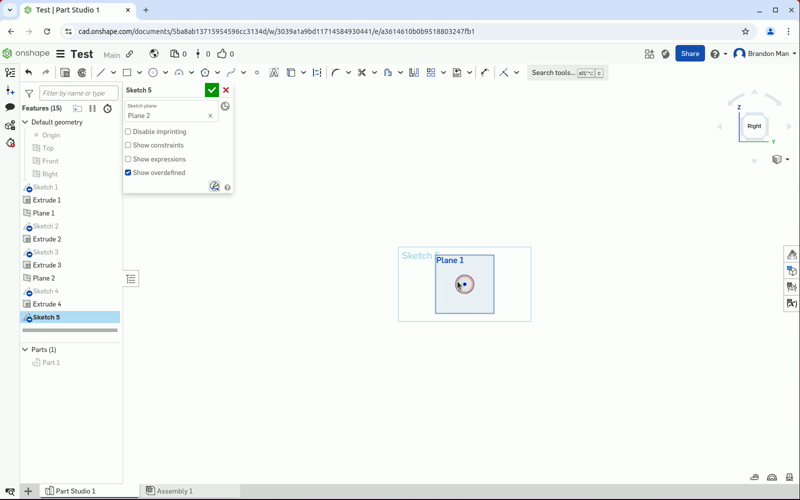
scroll(6)
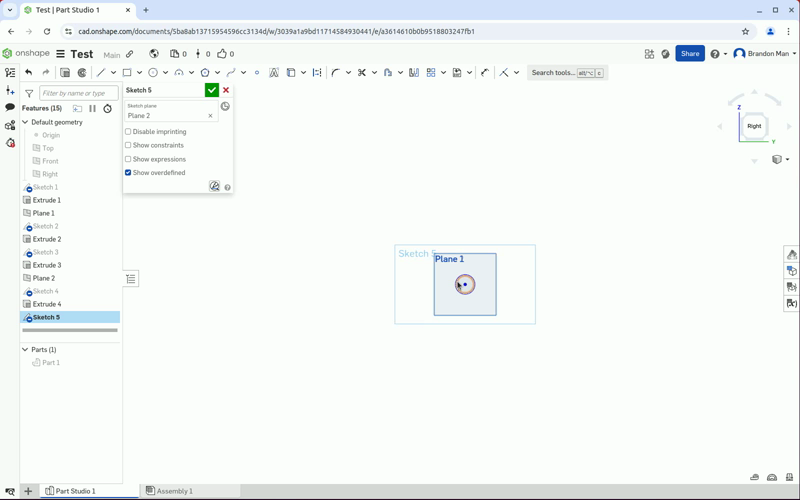
scroll(6)
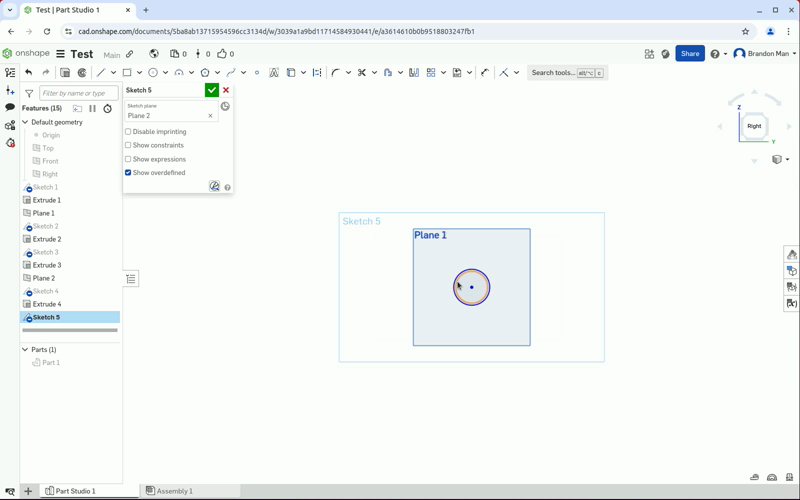
scroll(6)
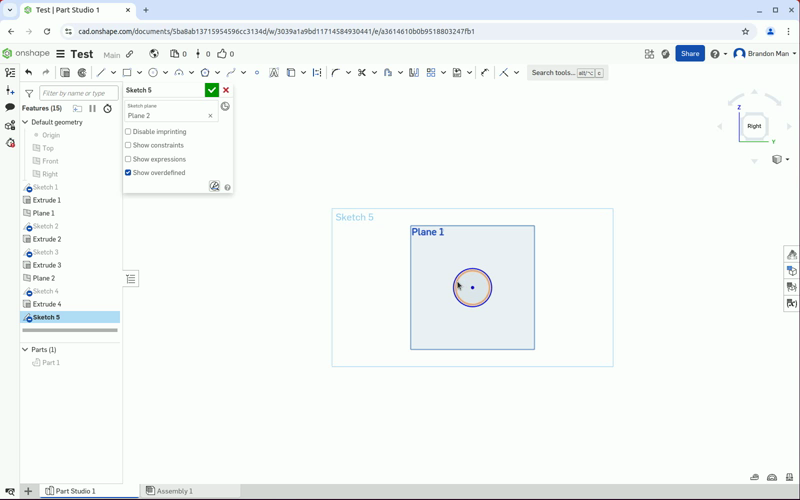
scroll(6)
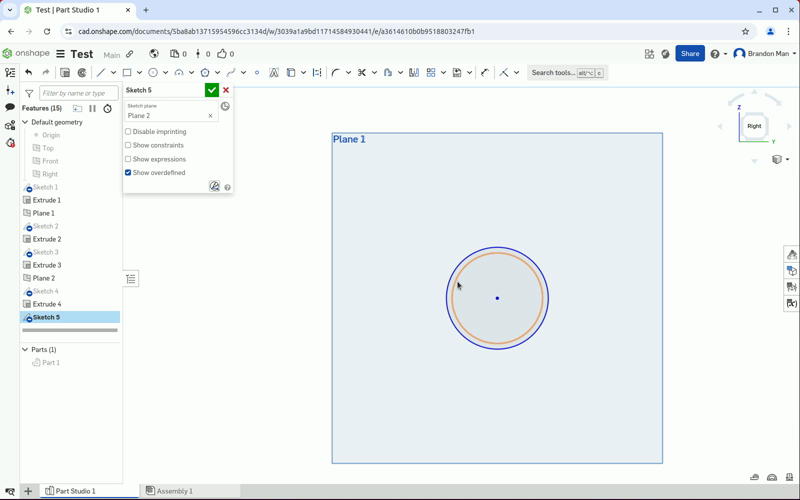
click(457, 281)
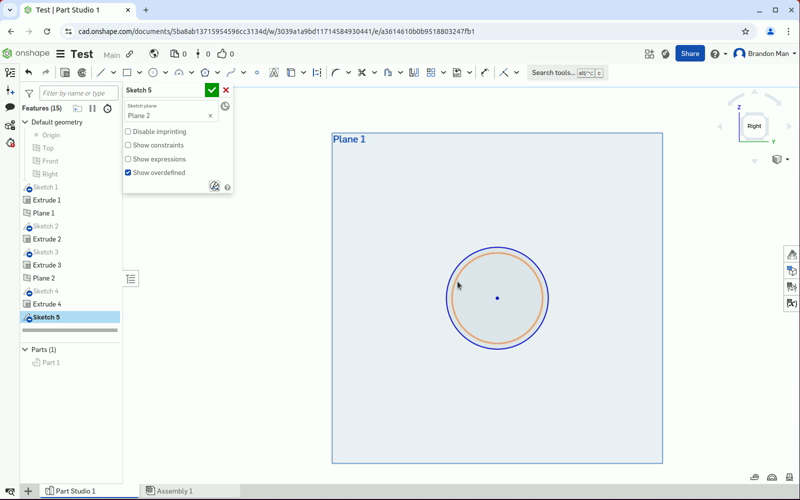
scroll(-6)
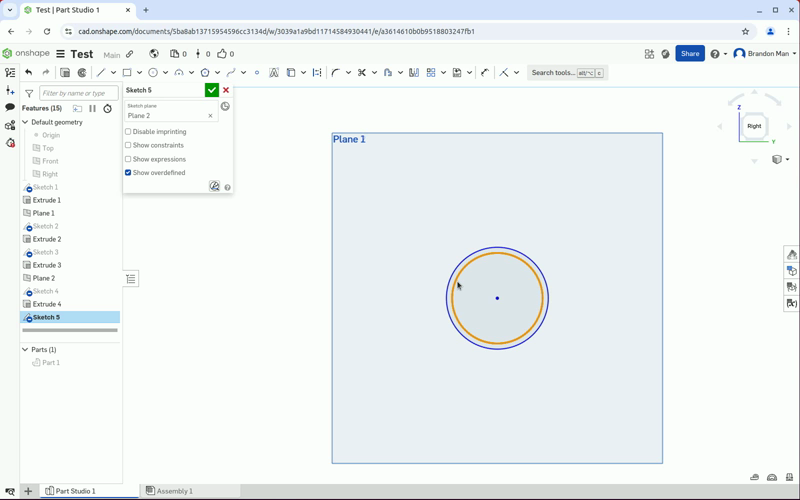
scroll(-6)
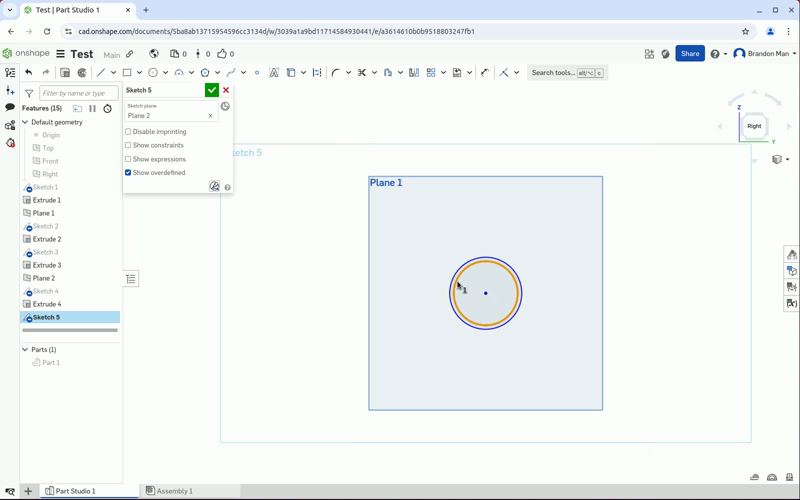
scroll(-6)
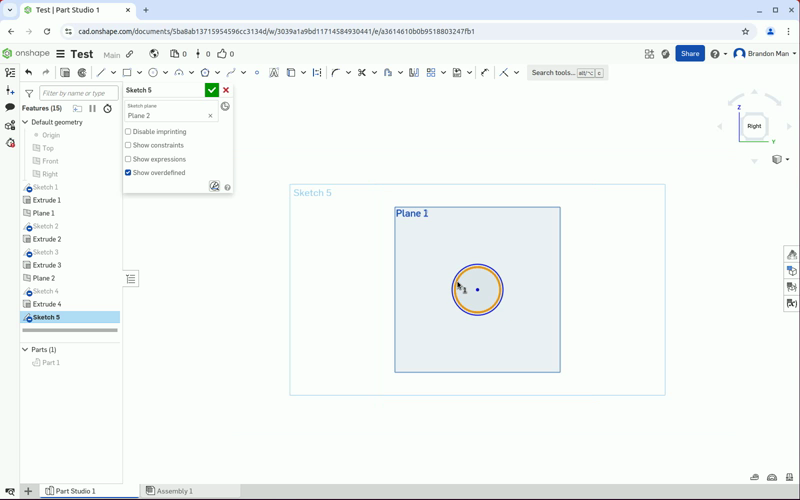
scroll(-6)
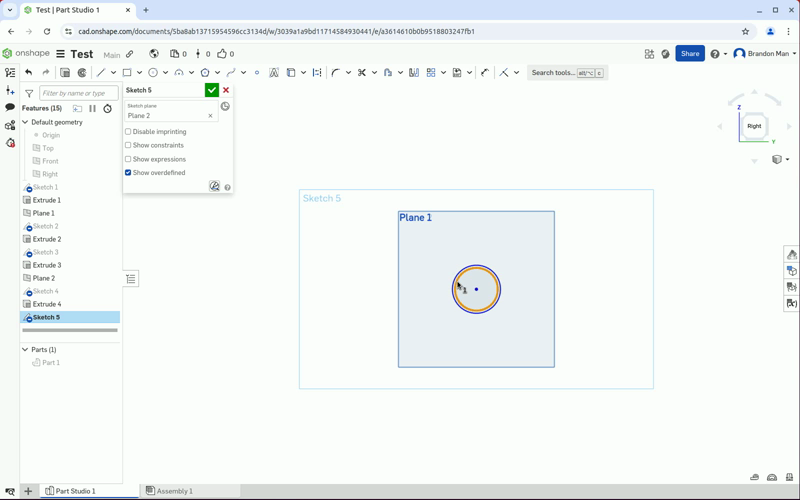
scroll(-6)
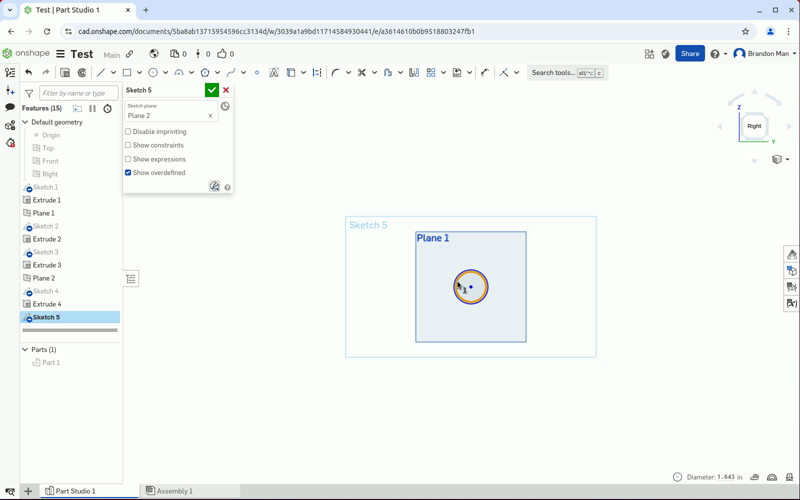
scroll(-6)
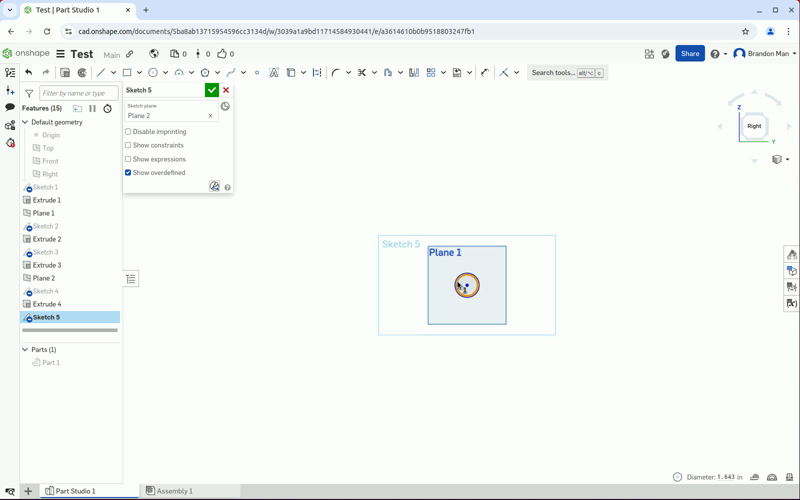
scroll(-6)
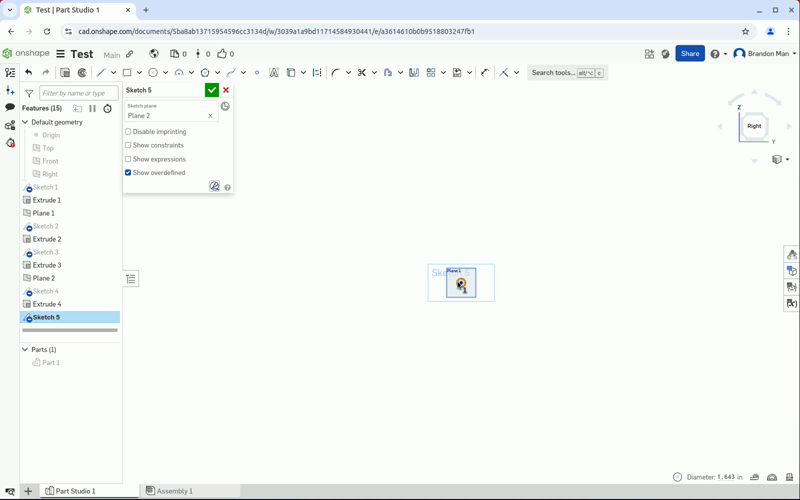
mouse_move(73, 352)
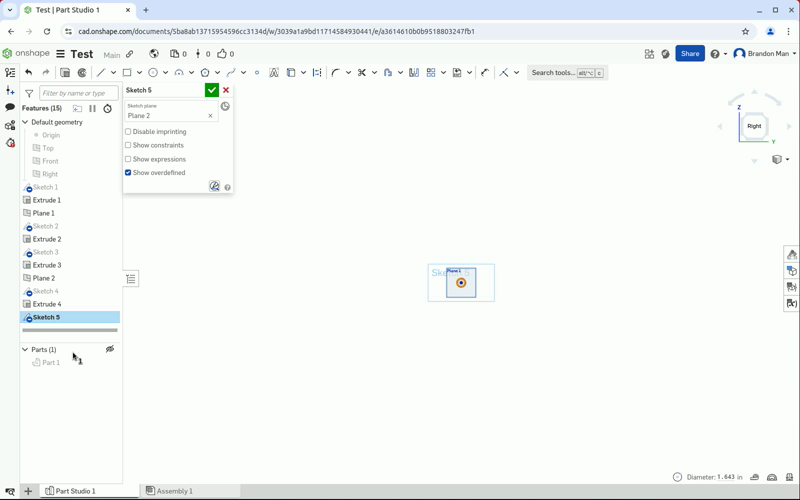
key(shift+y)
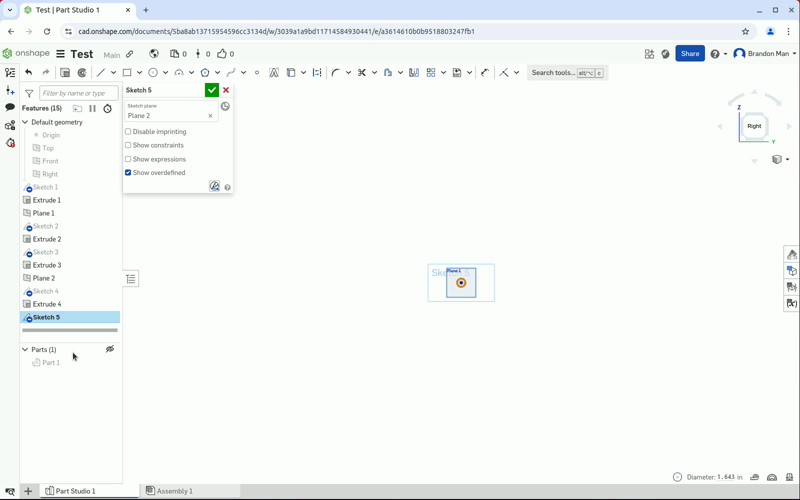
key(shift+e)
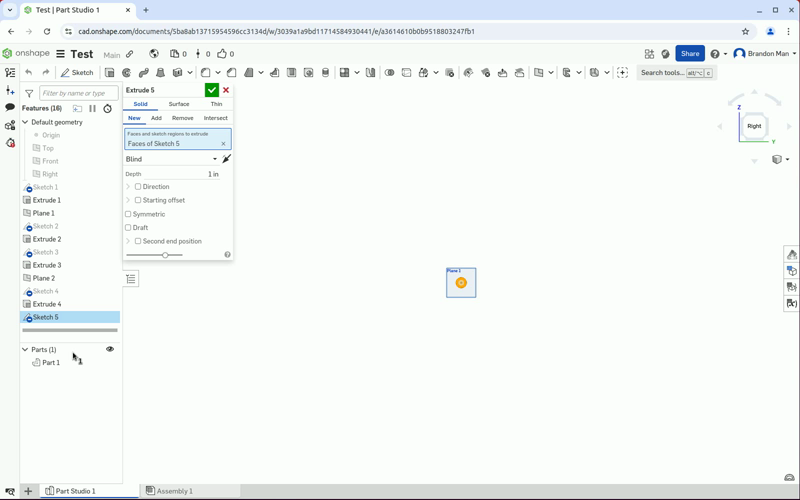
mouse_move(143, 106)
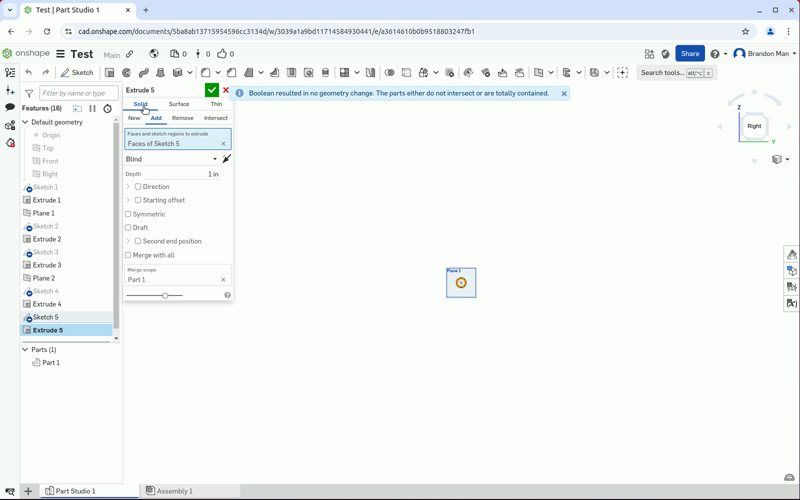
click(143, 106)
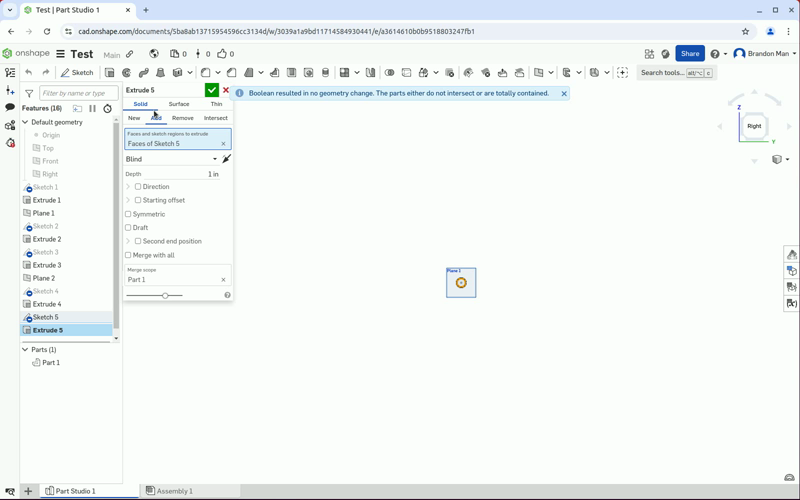
mouse_move(186, 120)
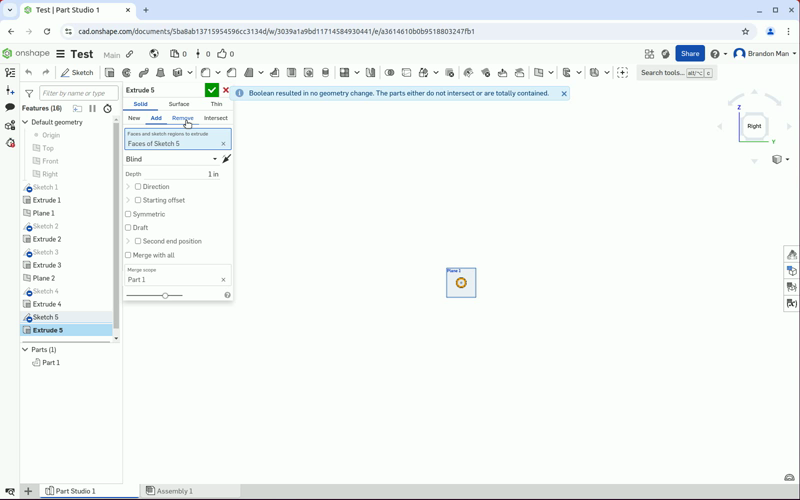
click(186, 120)
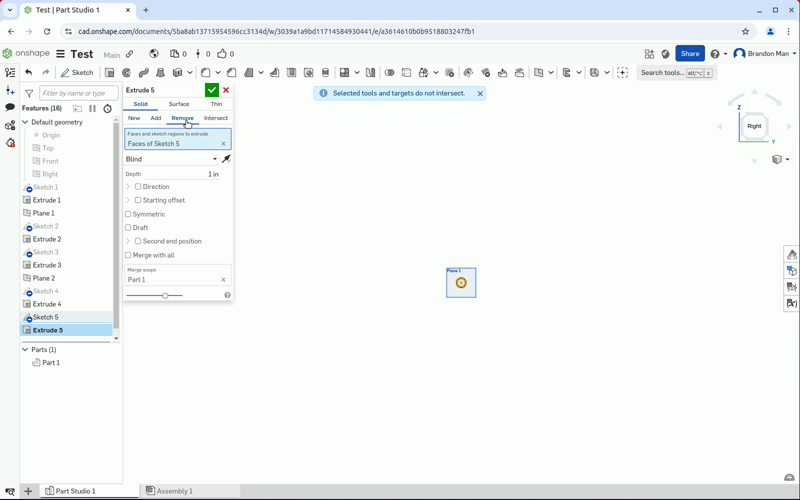
key(tab, 4)
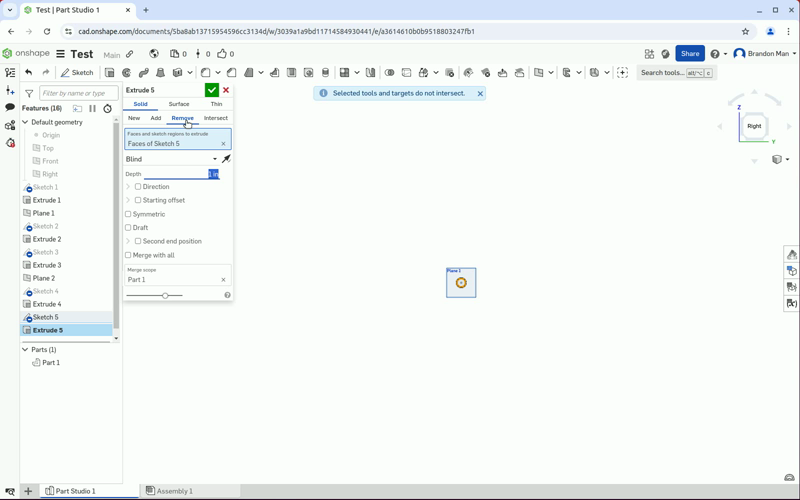
text(2.166)
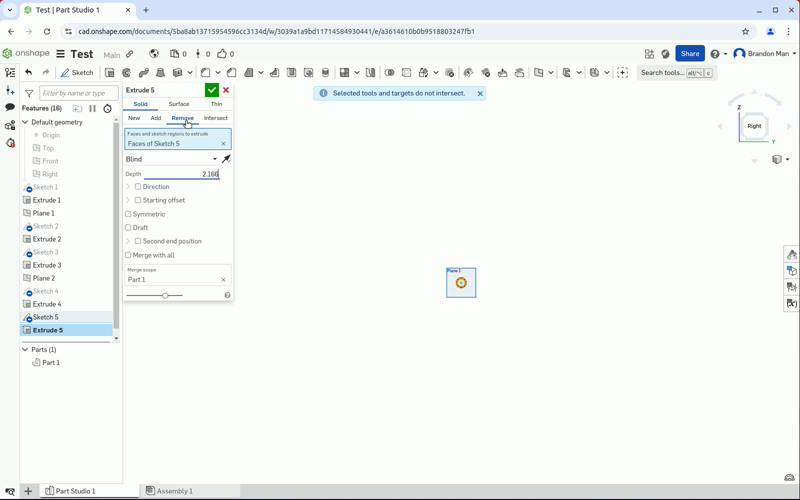
key(tab, 6)
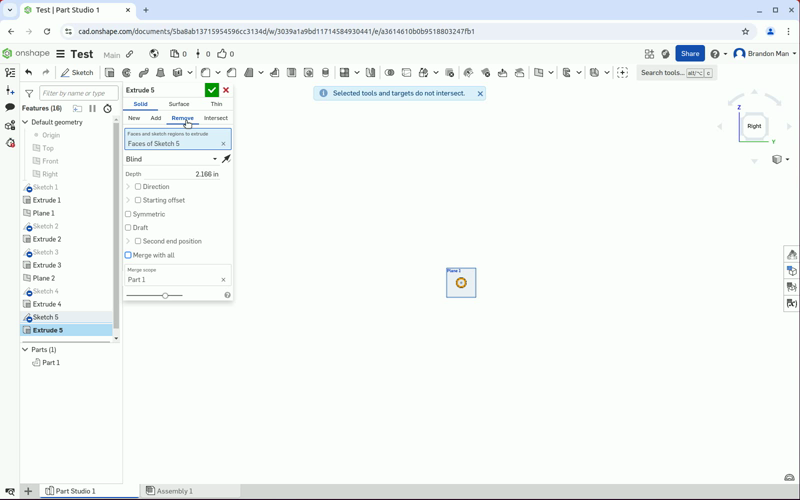
key(space)
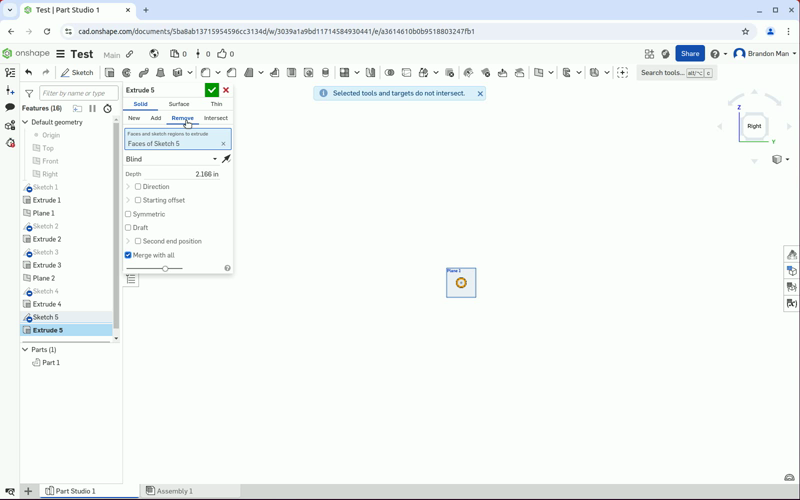
key(enter)
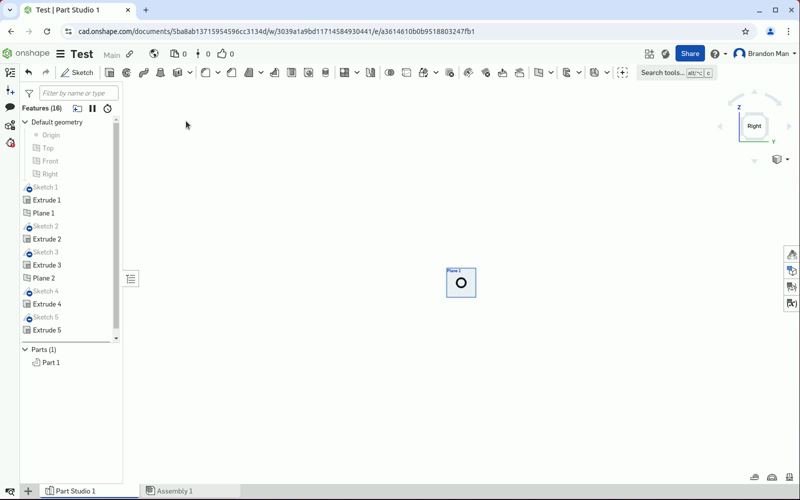
key(shift+h)
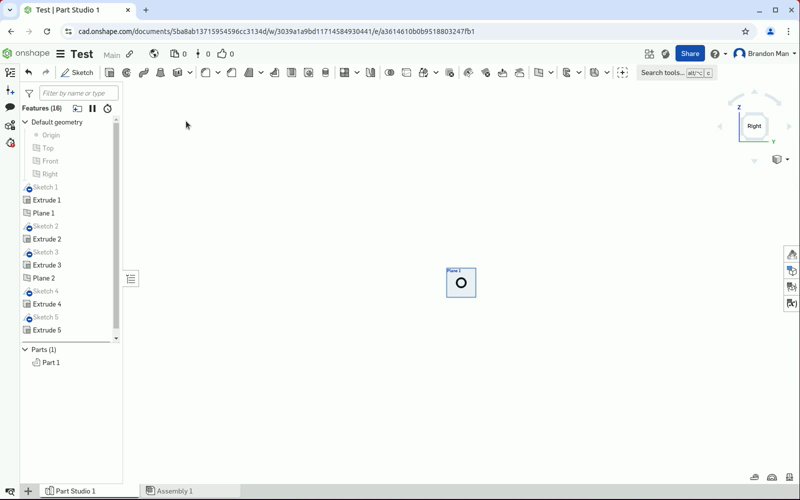
key(shift+h)
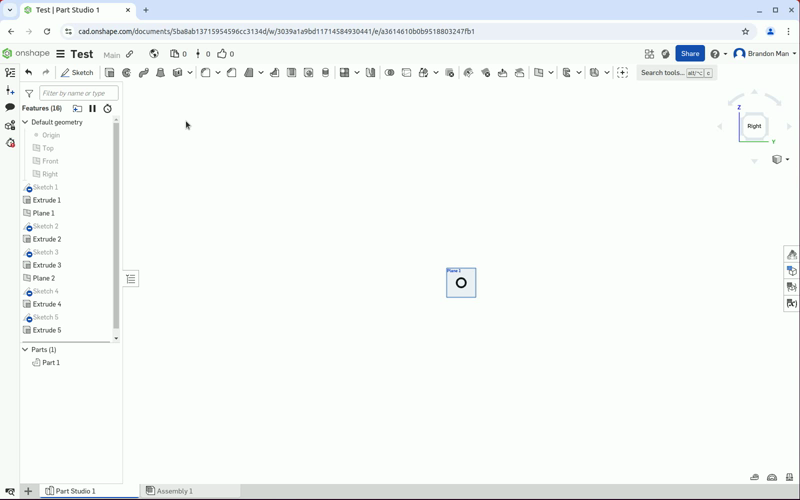
mouse_move(69, 189)
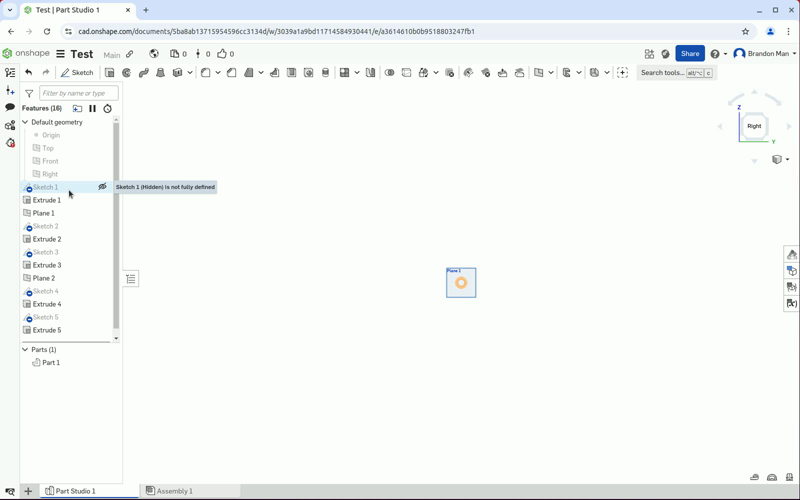
click(69, 189)
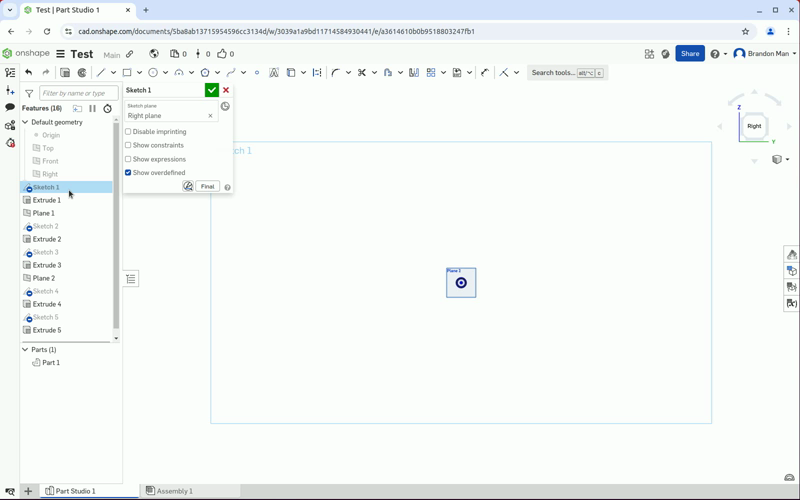
mouse_move(229, 92)
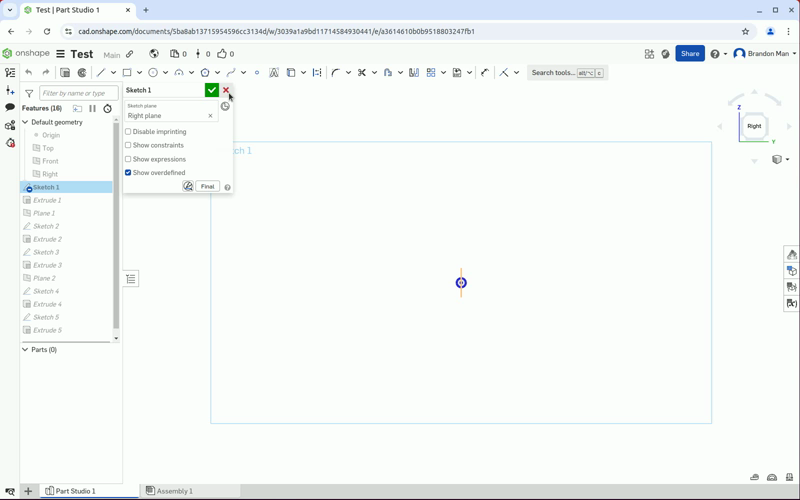
click(229, 92)
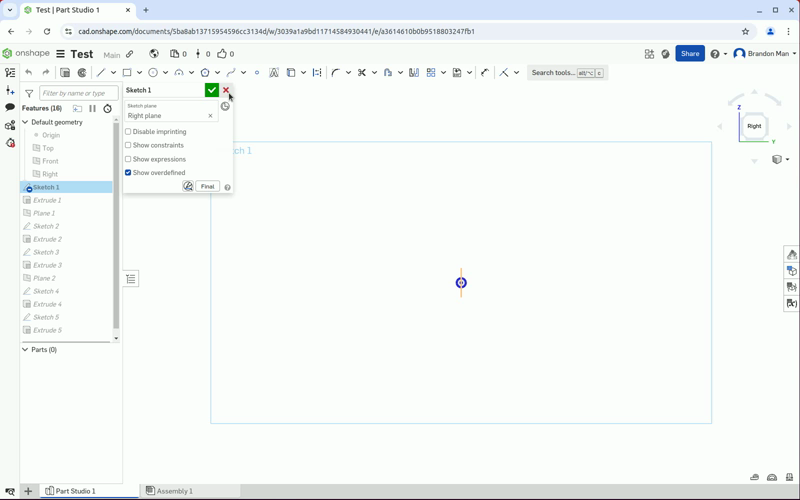
key(shift+s)
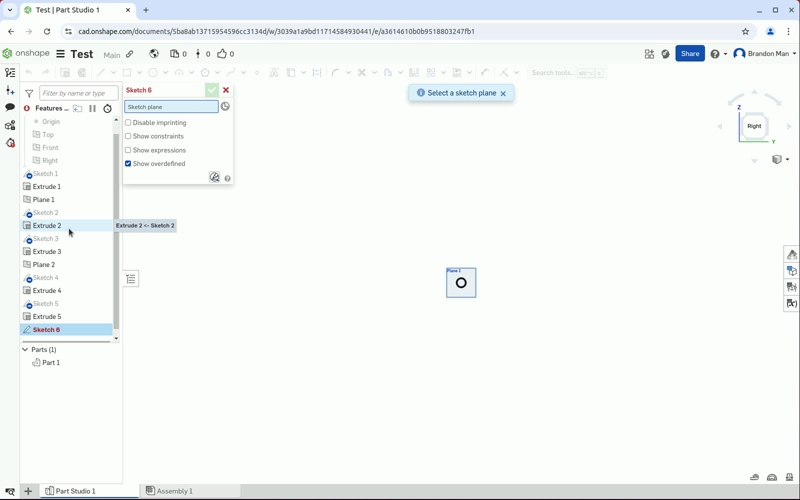
scroll(3)
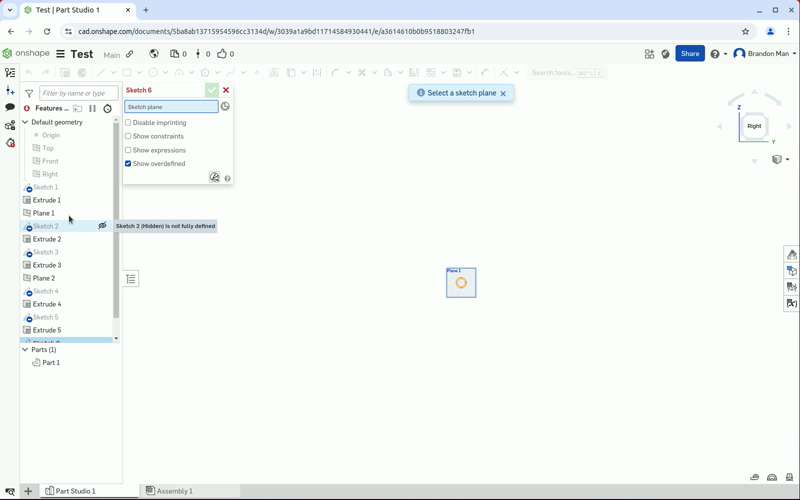
mouse_move(69, 176)
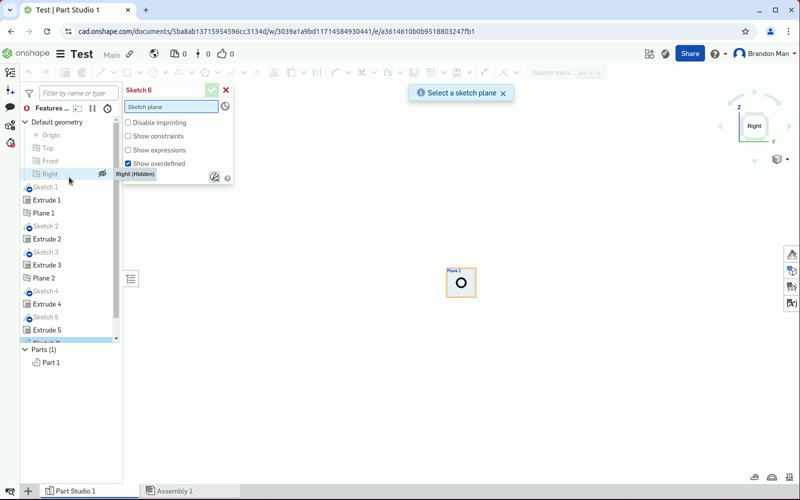
click(69, 176)
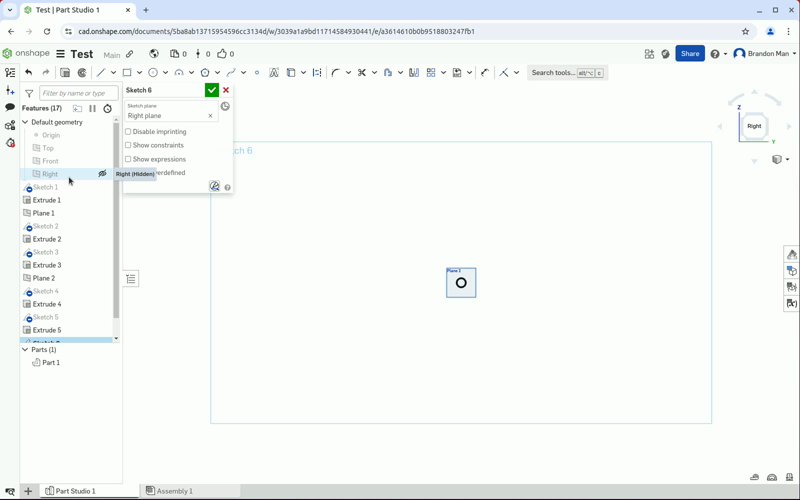
mouse_move(73, 352)
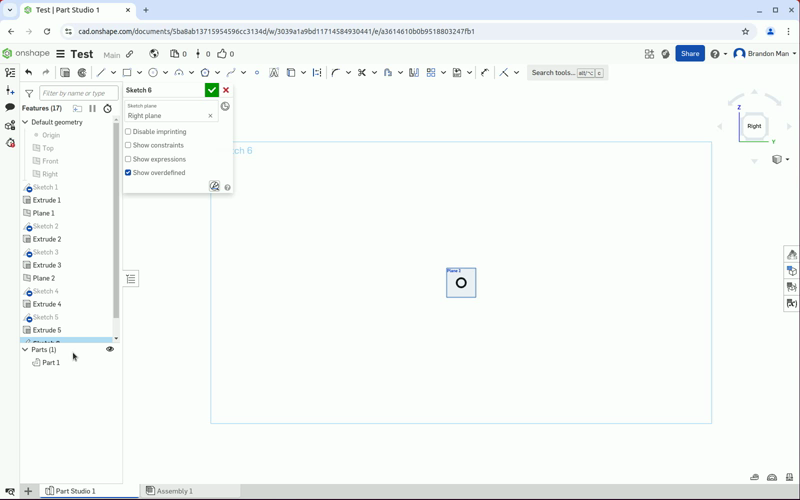
key(y)
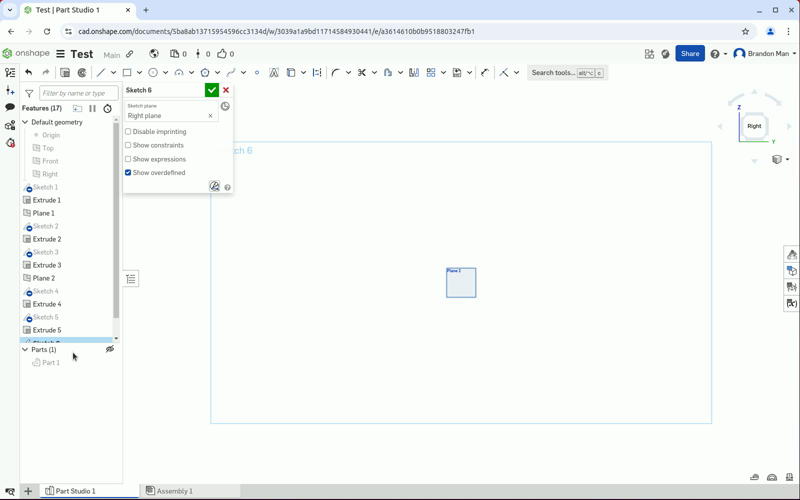
key(c)
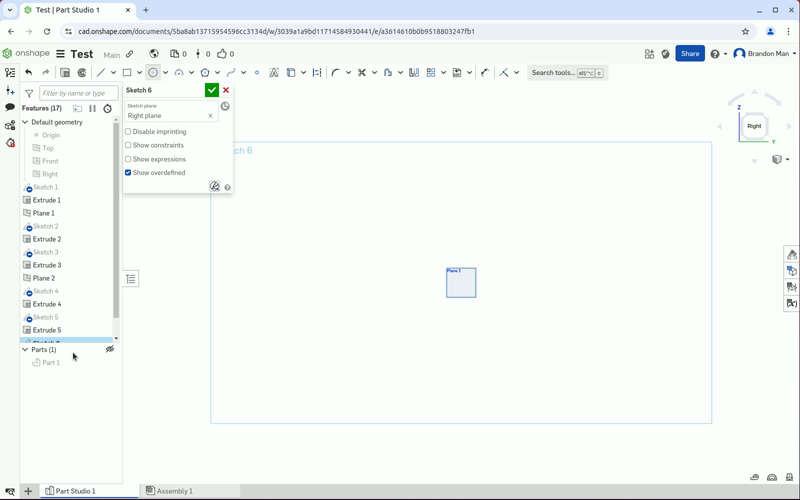
key_down(shift)
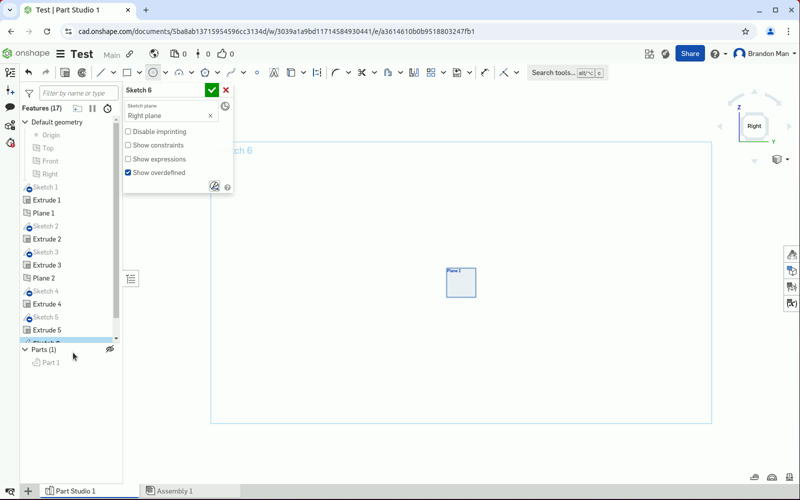
mouse_move(461, 282)
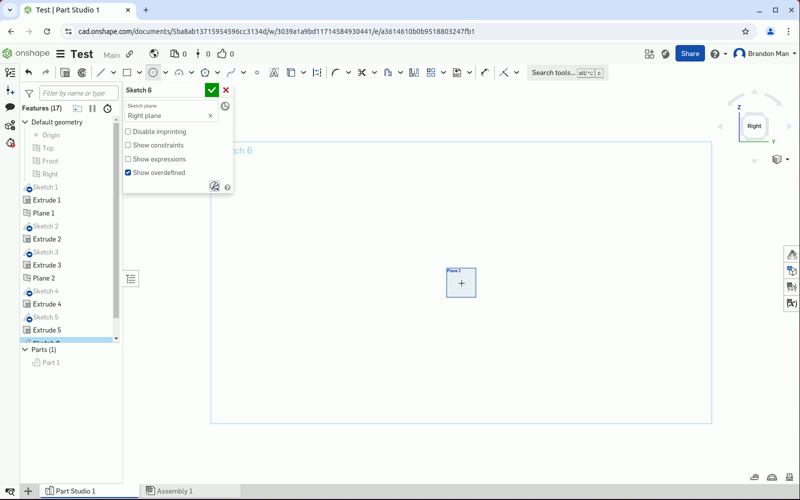
click(461, 282)
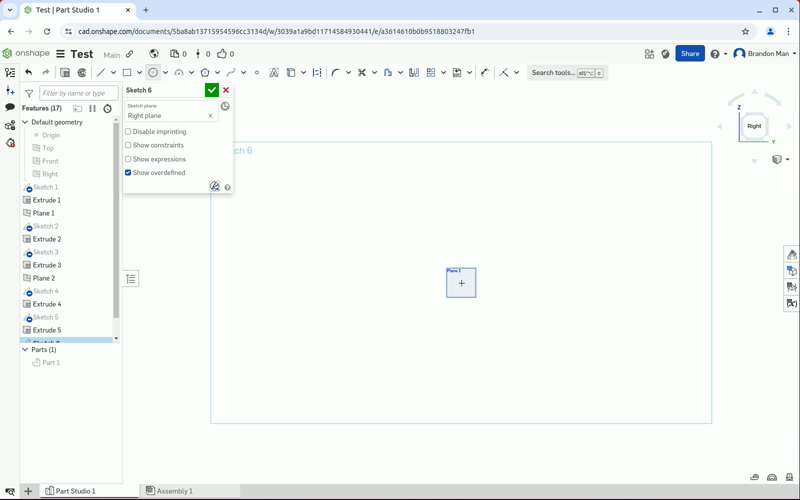
key_up(shift)
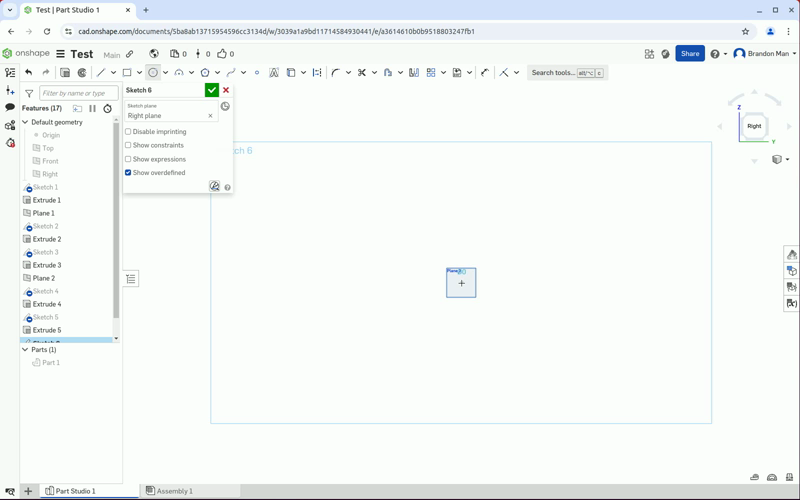
mouse_move(473, 282)
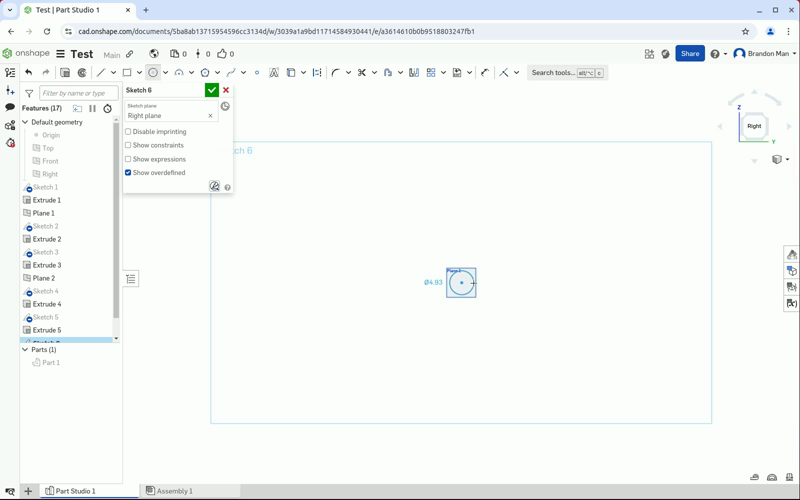
click(473, 282)
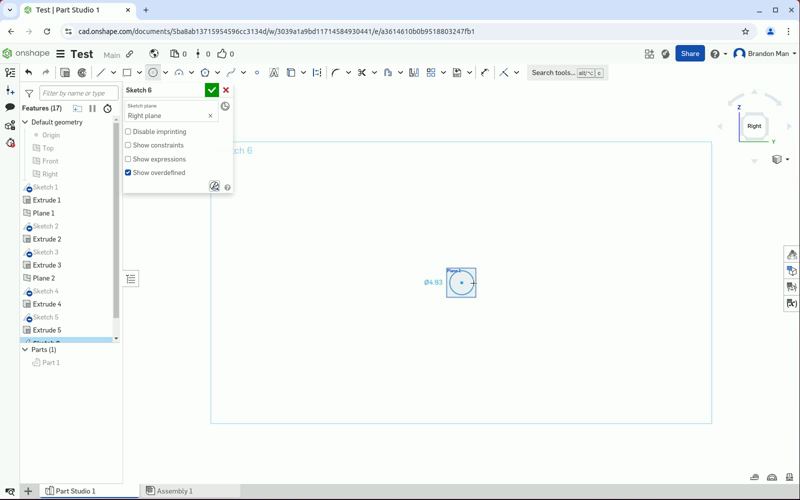
key(esc)
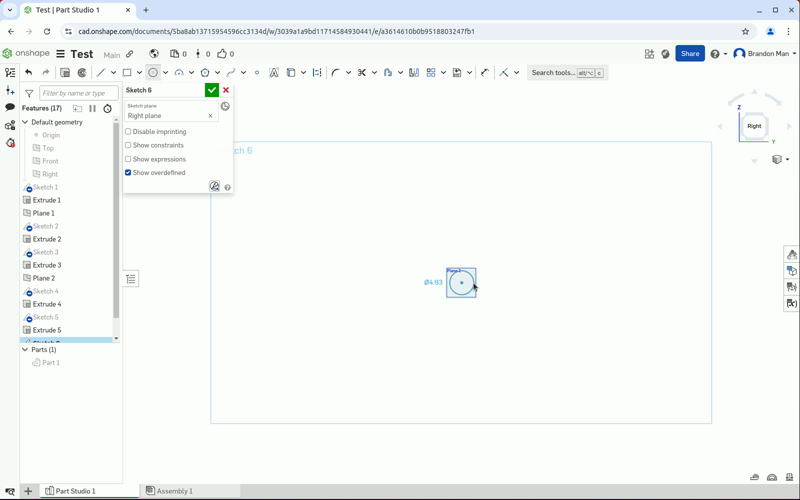
key(c)
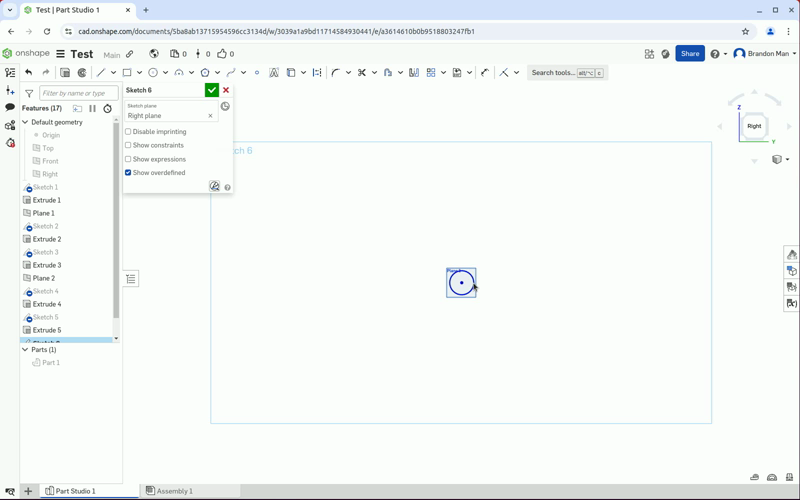
key_down(shift)
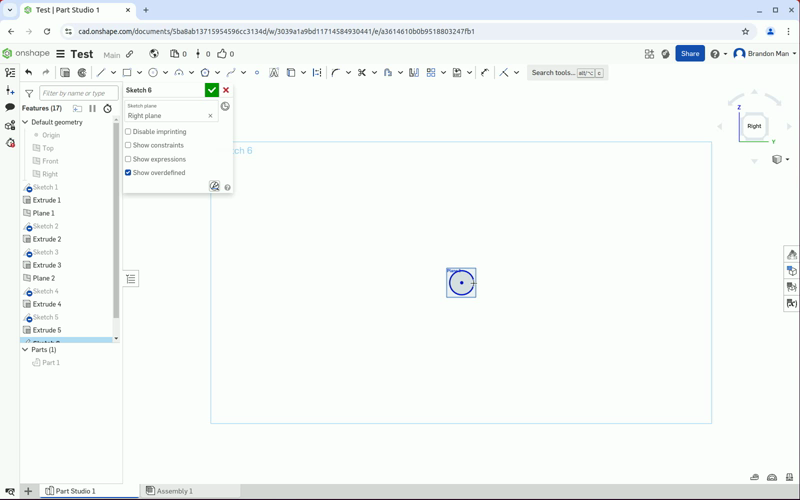
mouse_move(461, 282)
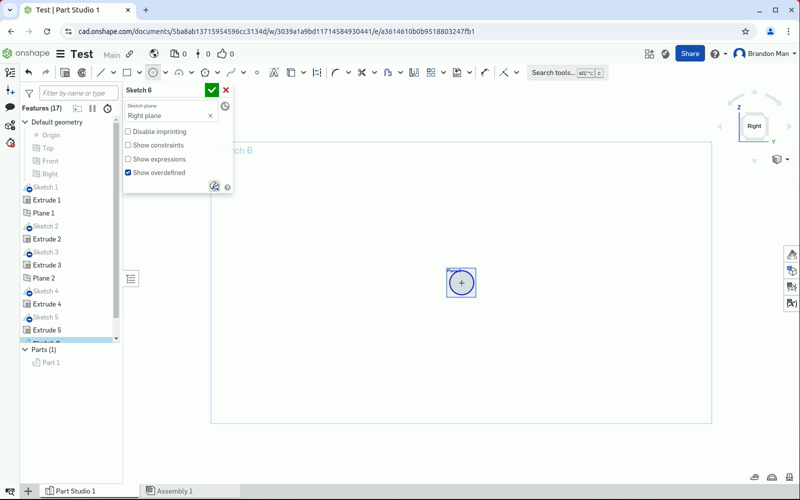
click(461, 282)
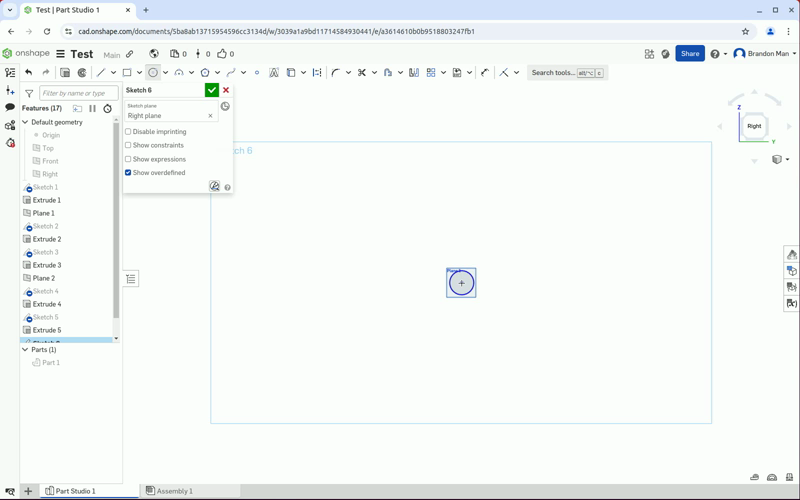
key_up(shift)
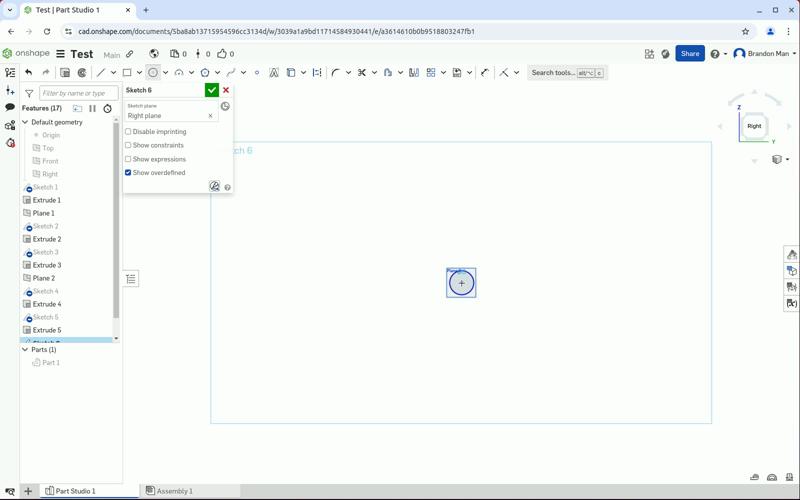
mouse_move(466, 282)
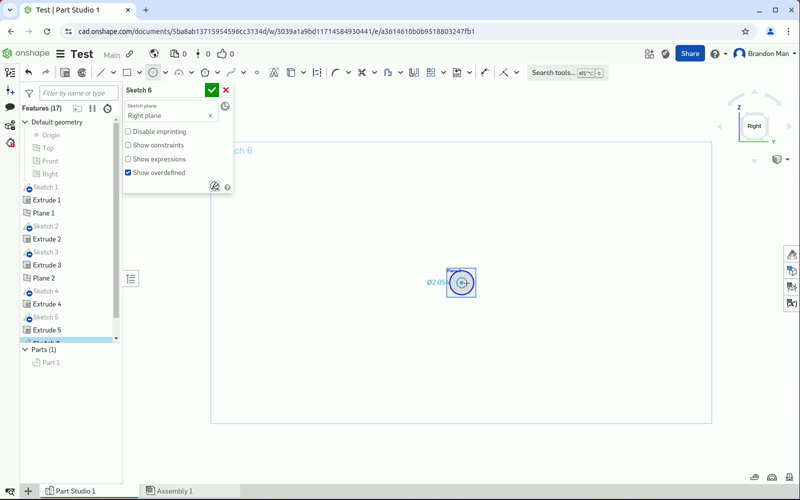
click(466, 282)
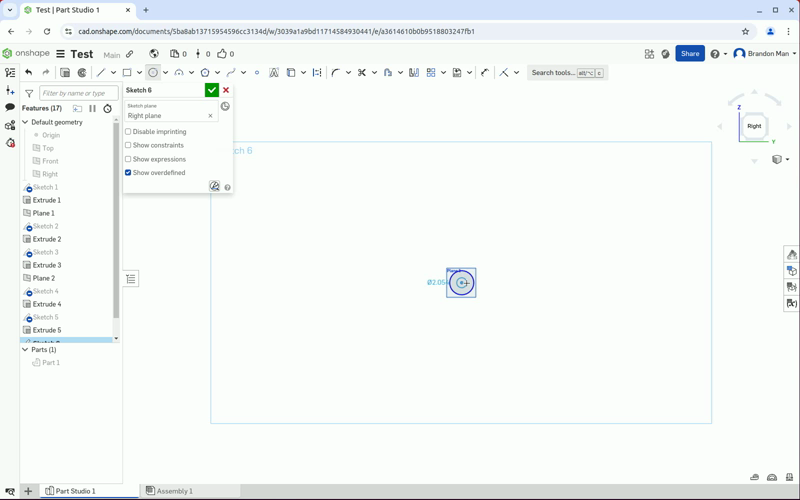
key(esc)
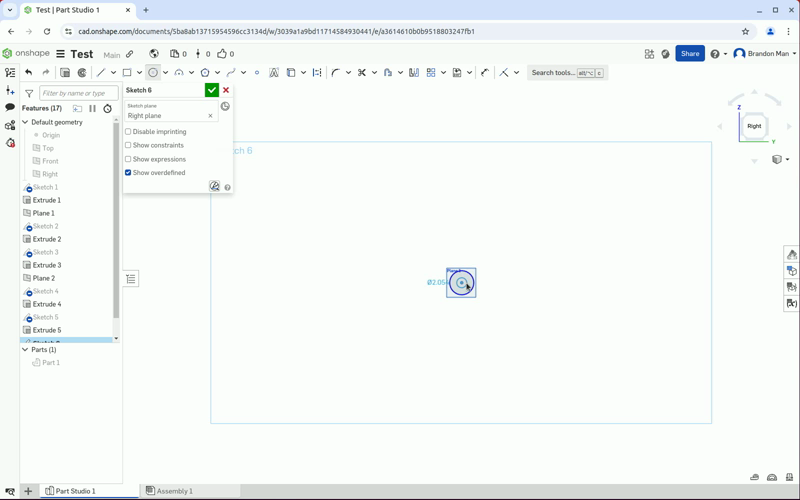
mouse_move(459, 275)
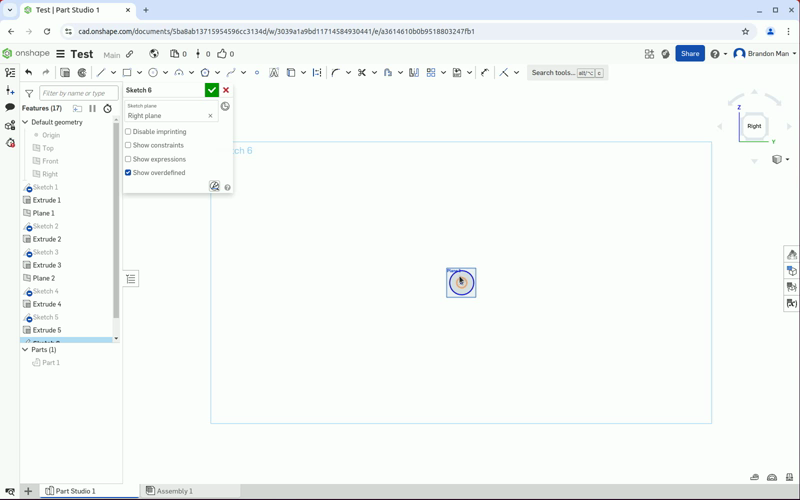
scroll(6)
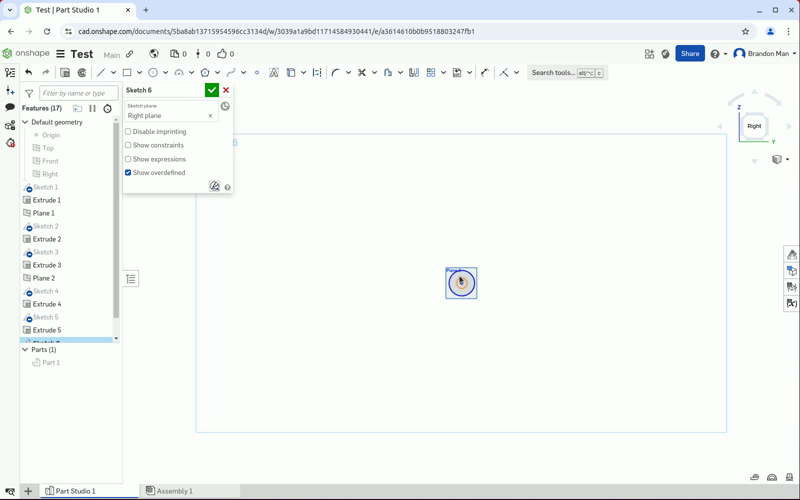
scroll(6)
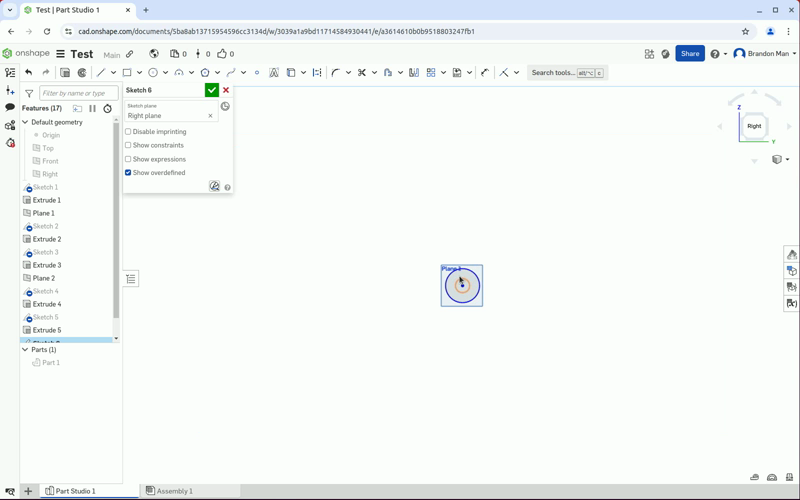
scroll(6)
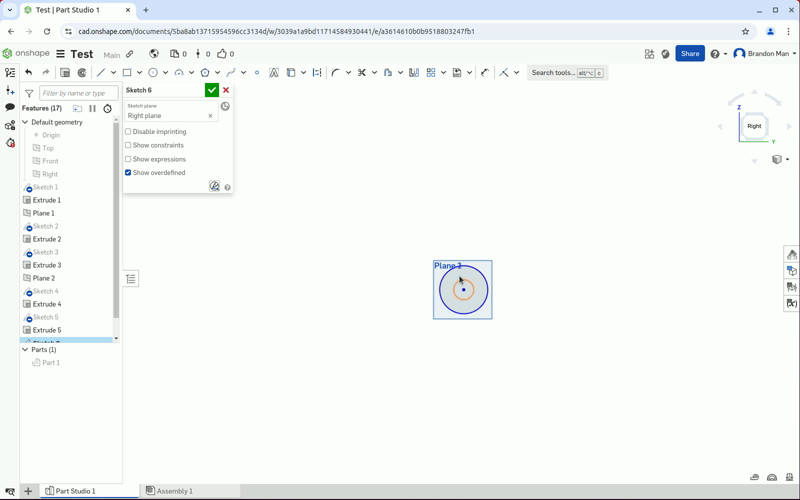
scroll(6)
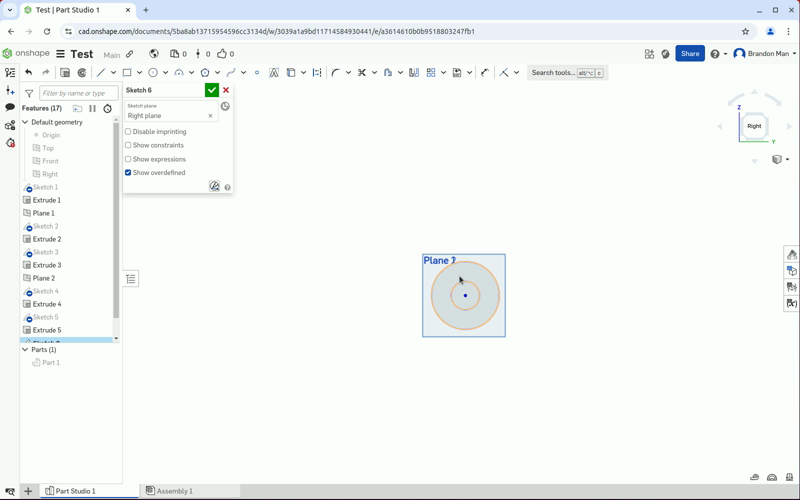
scroll(6)
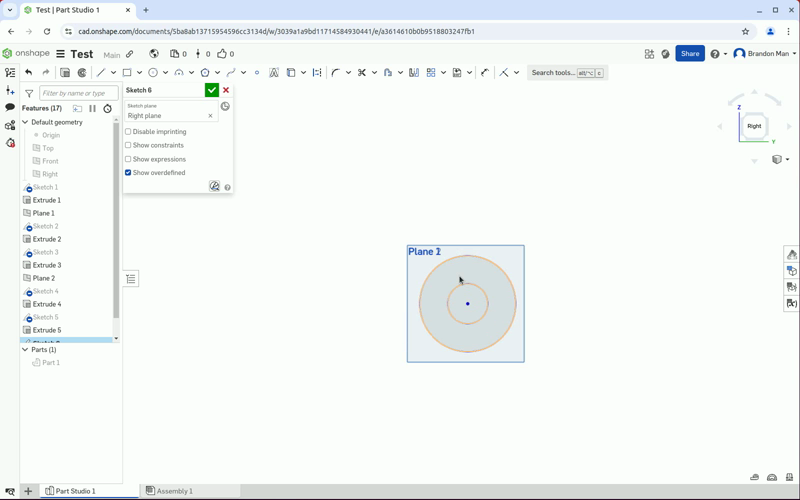
scroll(6)
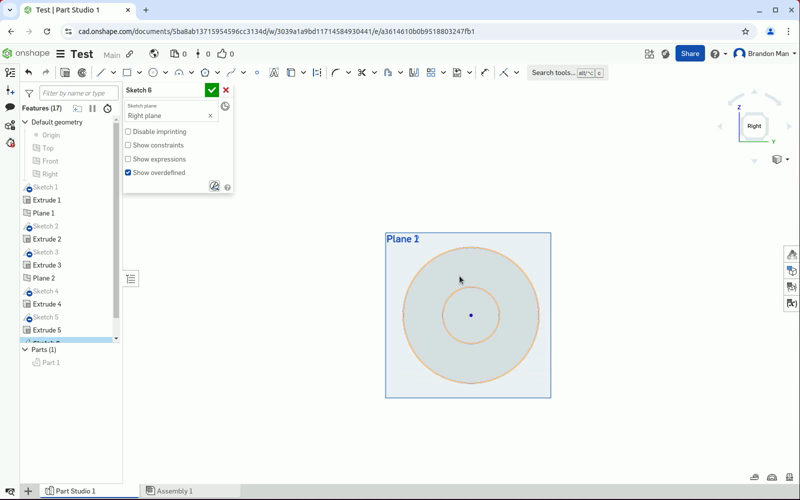
scroll(6)
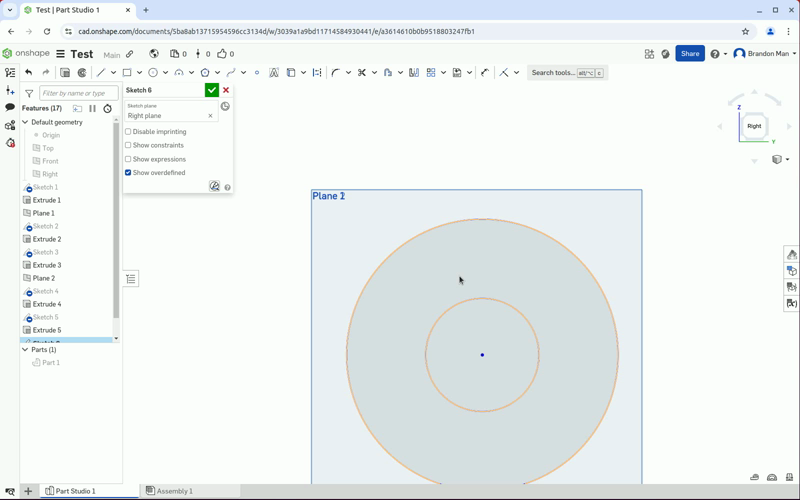
click(459, 275)
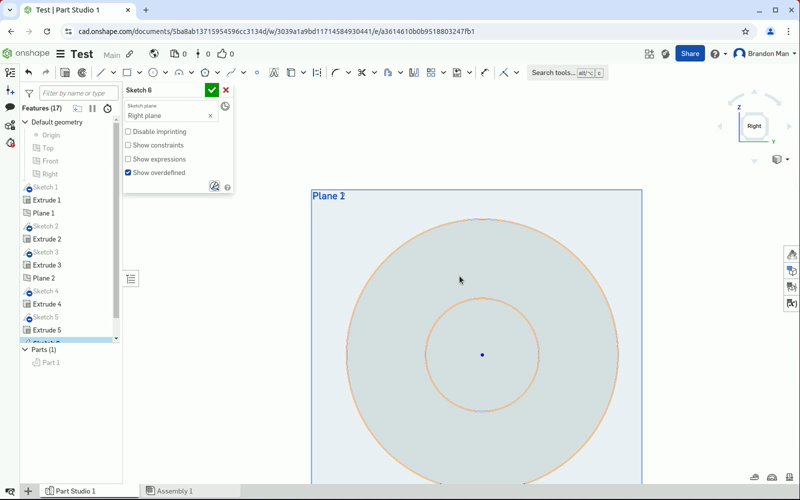
scroll(-6)
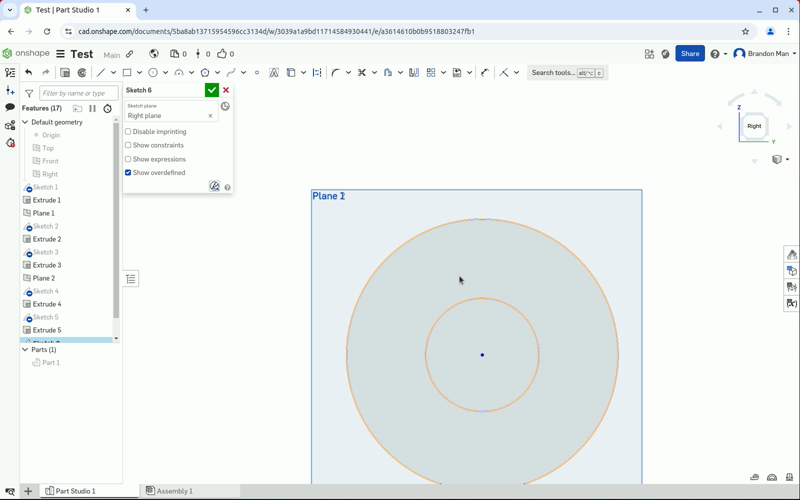
scroll(-6)
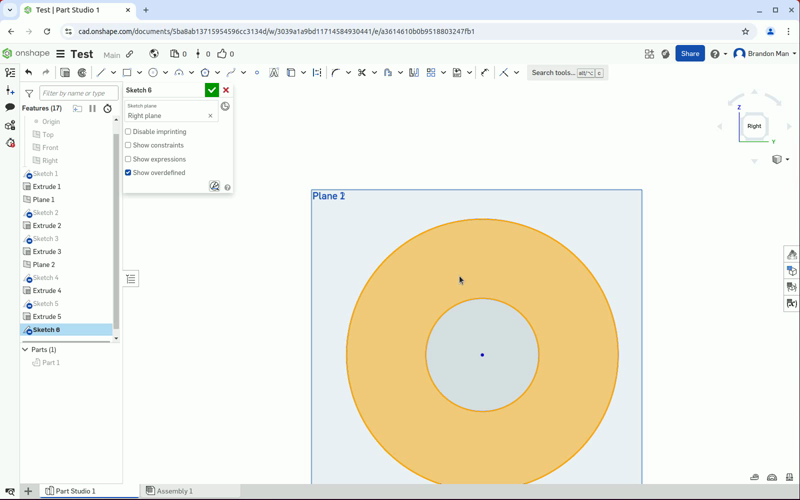
scroll(-6)
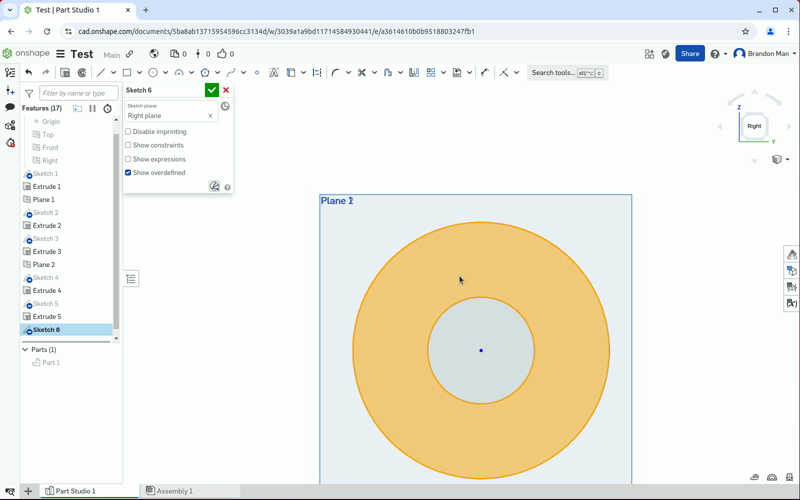
scroll(-6)
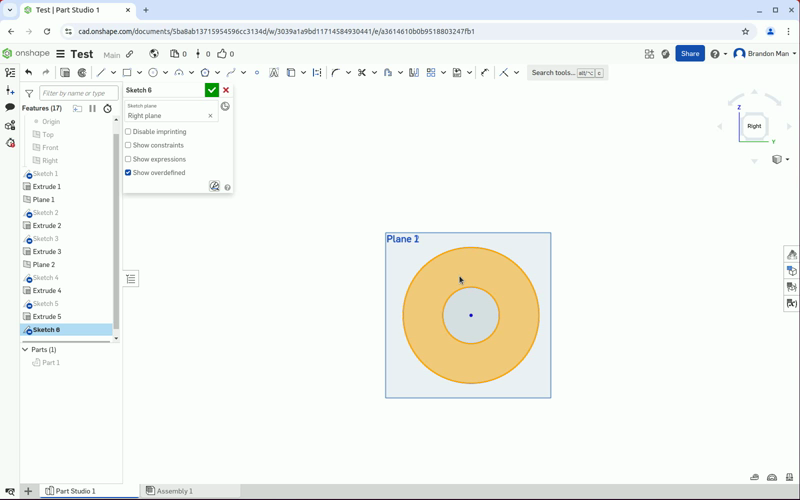
scroll(-6)
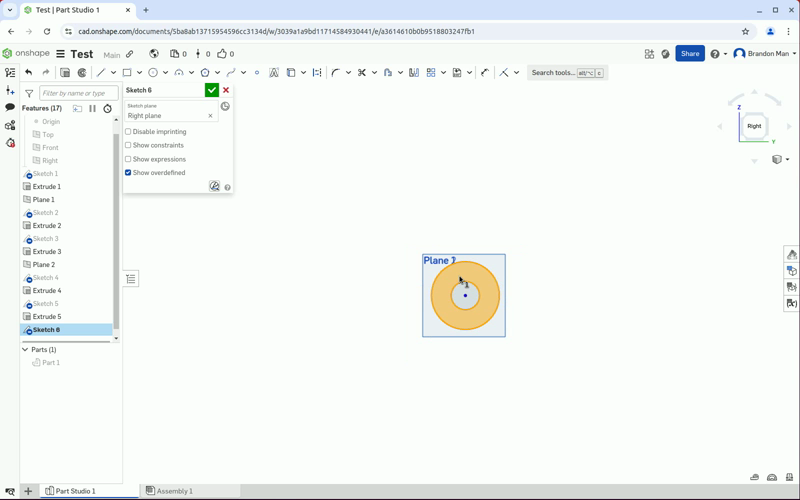
scroll(-6)
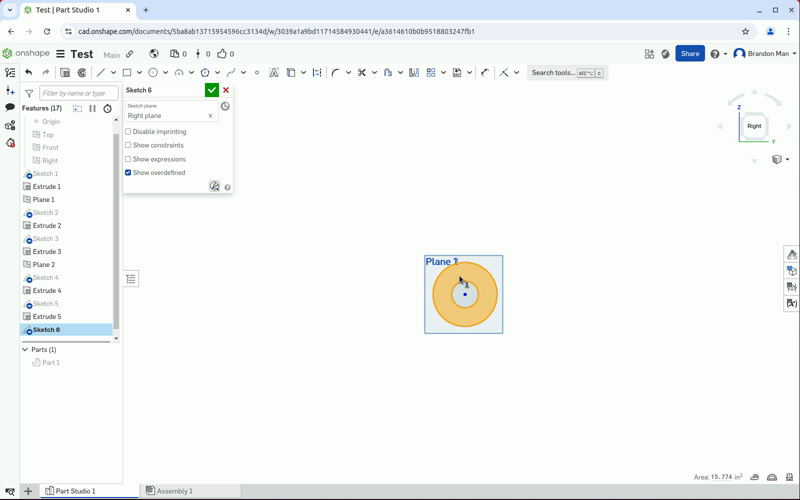
scroll(-6)
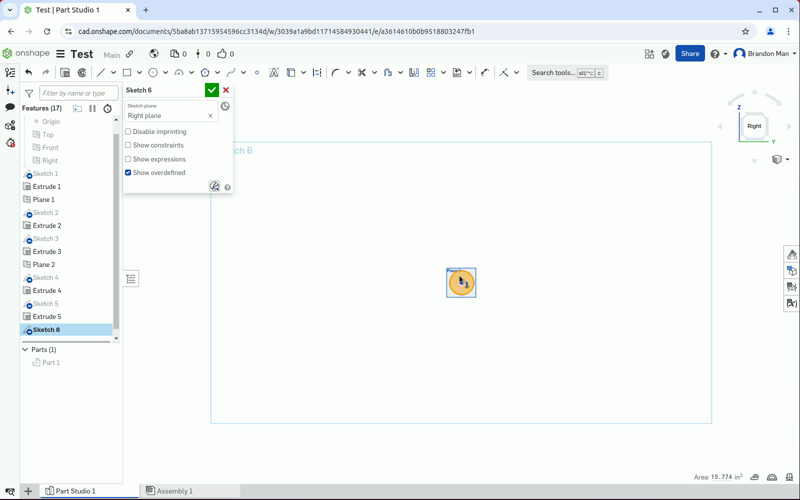
mouse_move(73, 352)
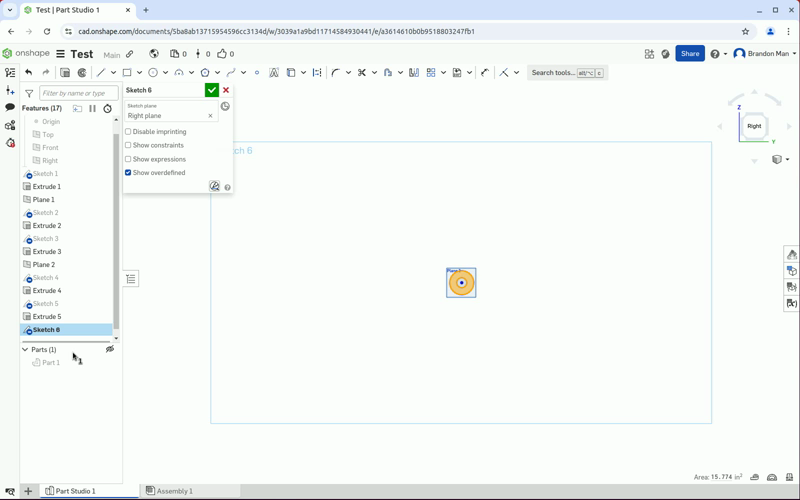
key(shift+y)
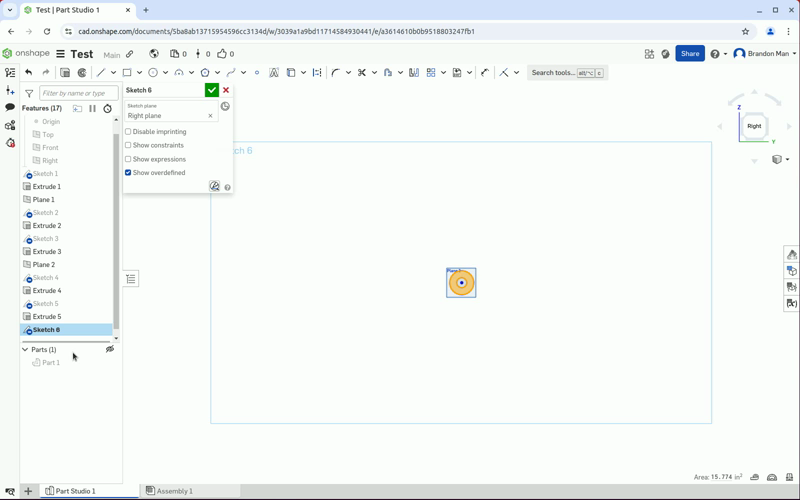
key(shift+e)
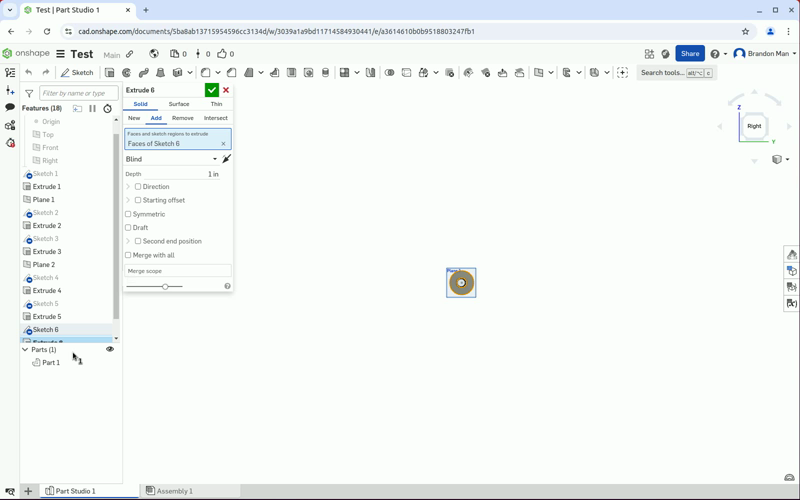
mouse_move(143, 106)
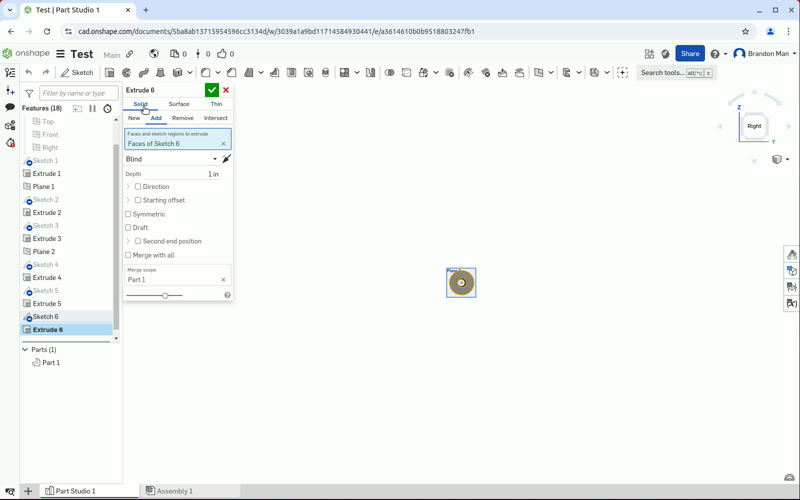
click(143, 106)
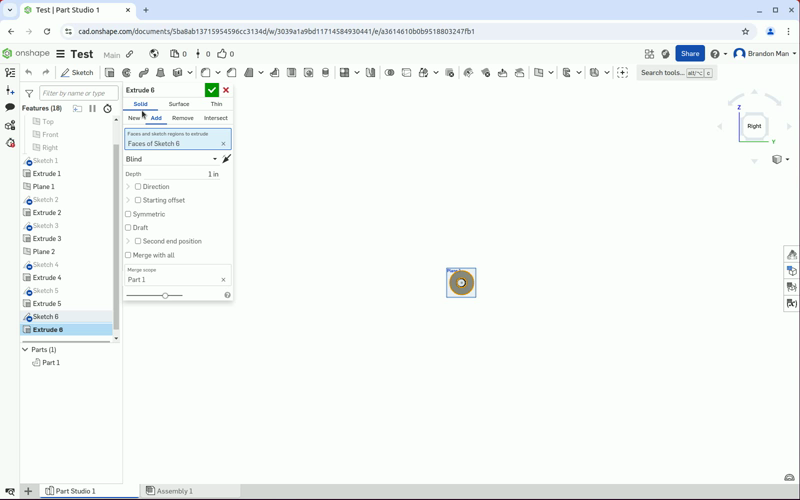
mouse_move(137, 120)
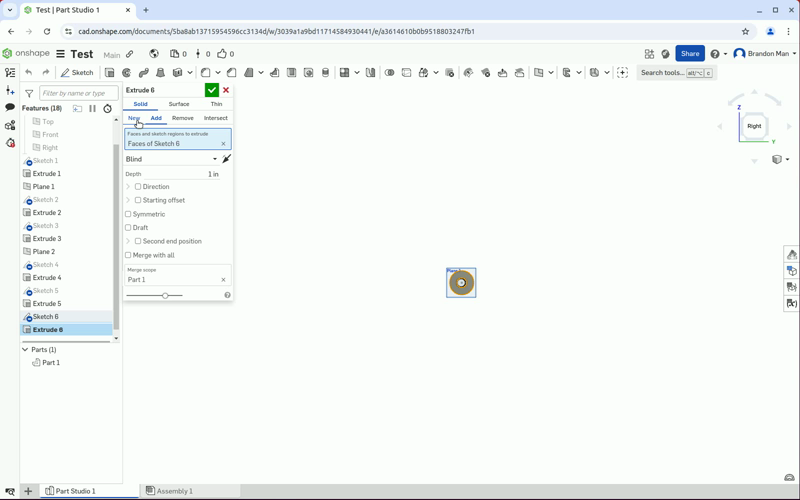
click(137, 120)
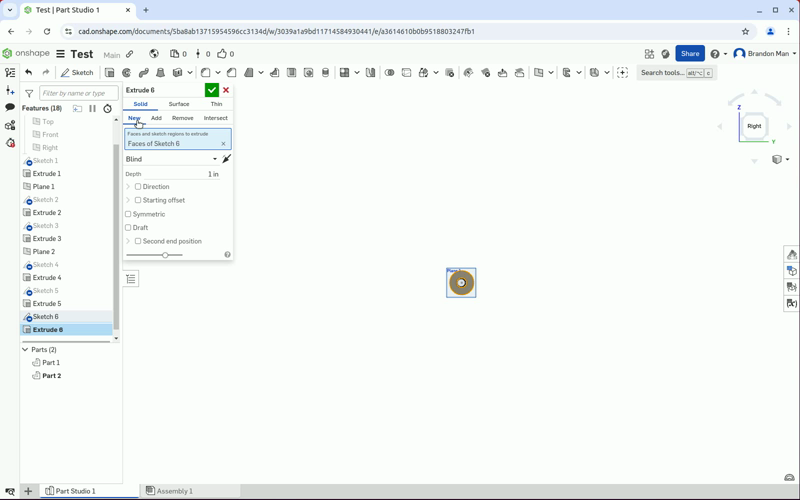
key(tab, 4)
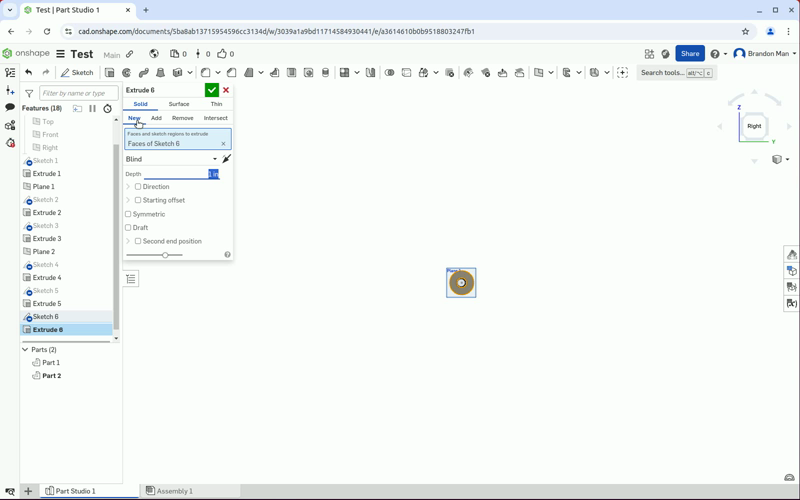
text(45.736)
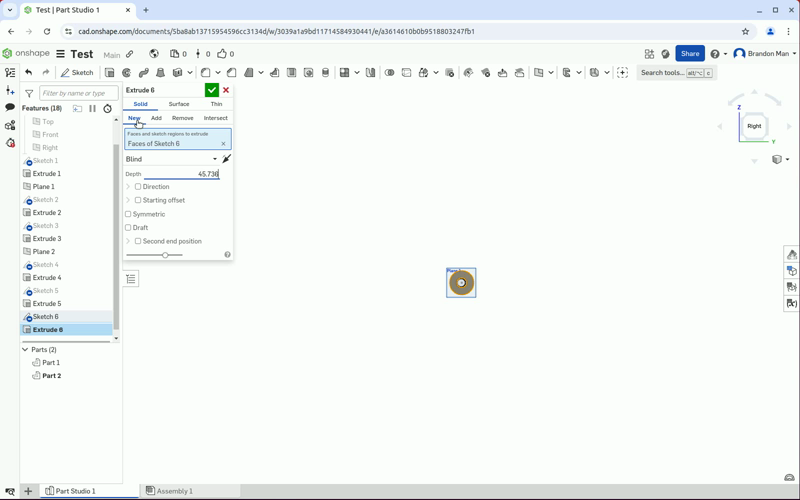
key(tab, 3)
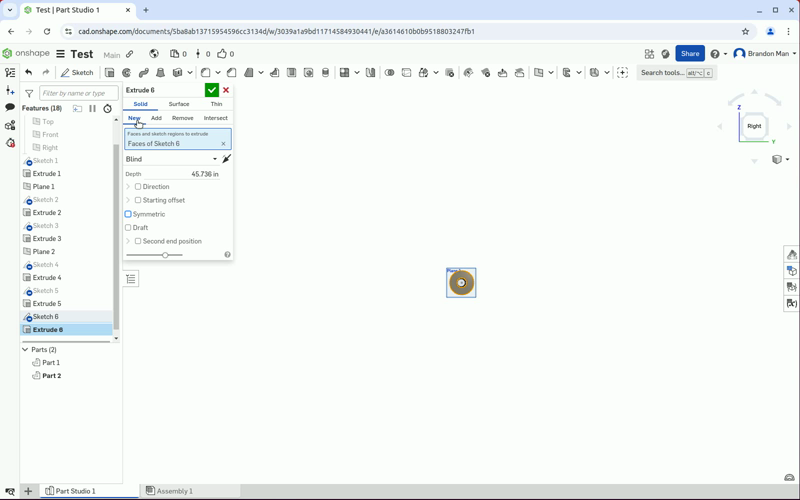
key(space)
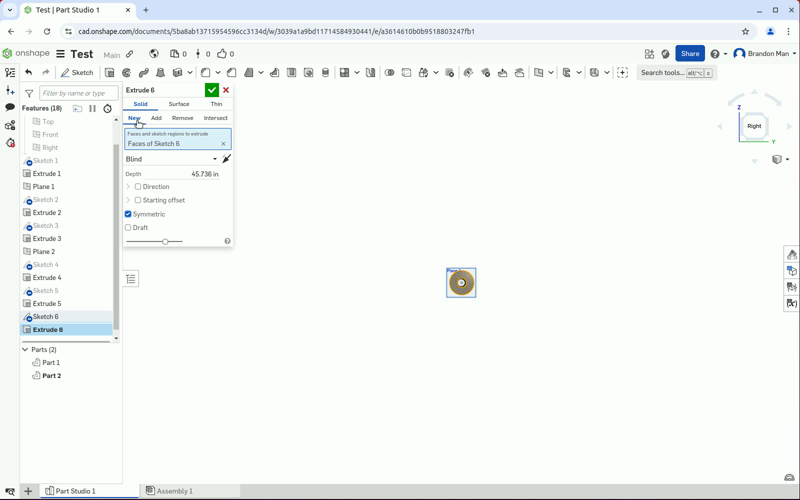
key(enter)
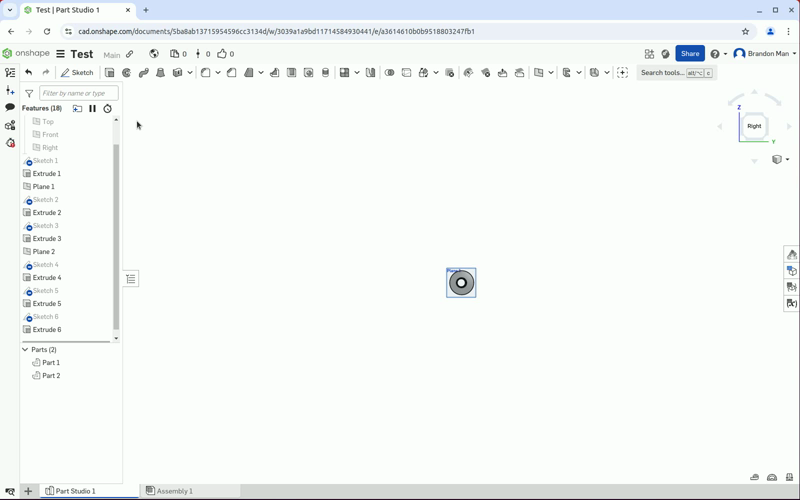
key(shift+h)
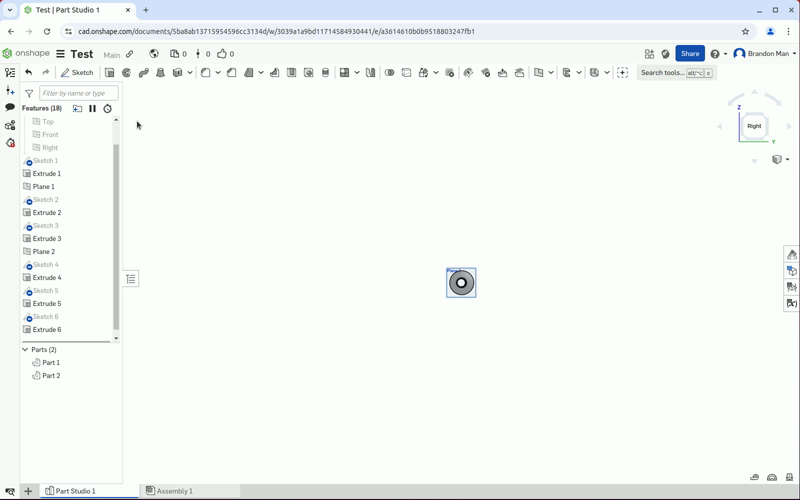
key(shift+h)
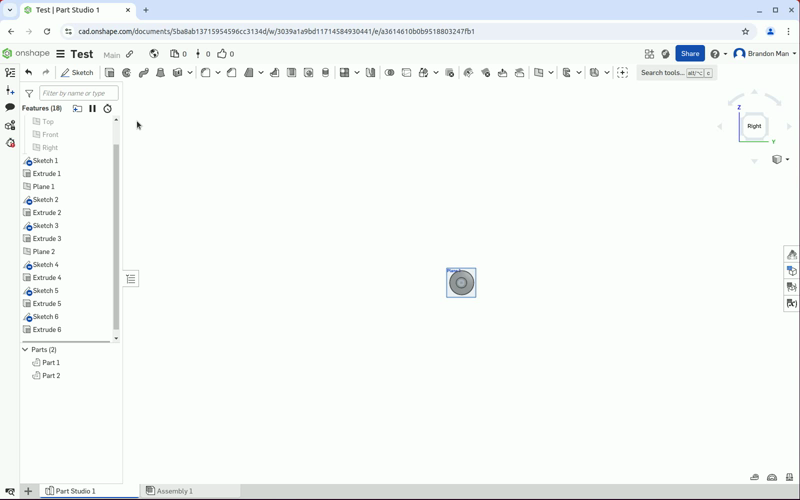
key(shift+7)
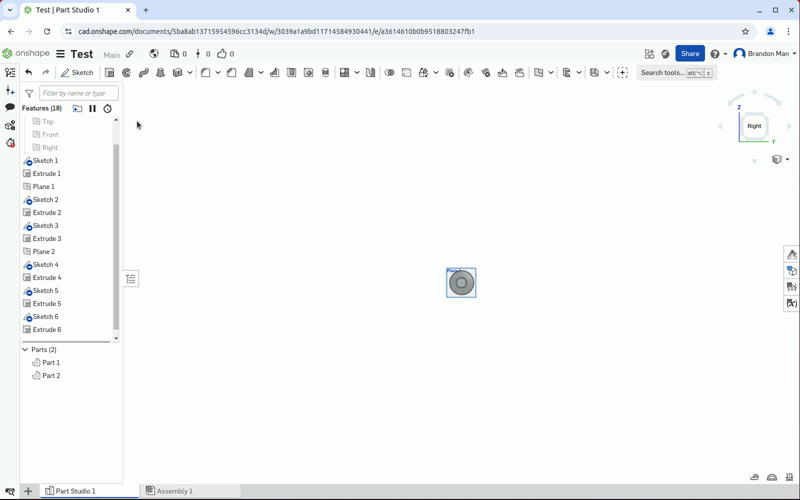
key(right, 2)
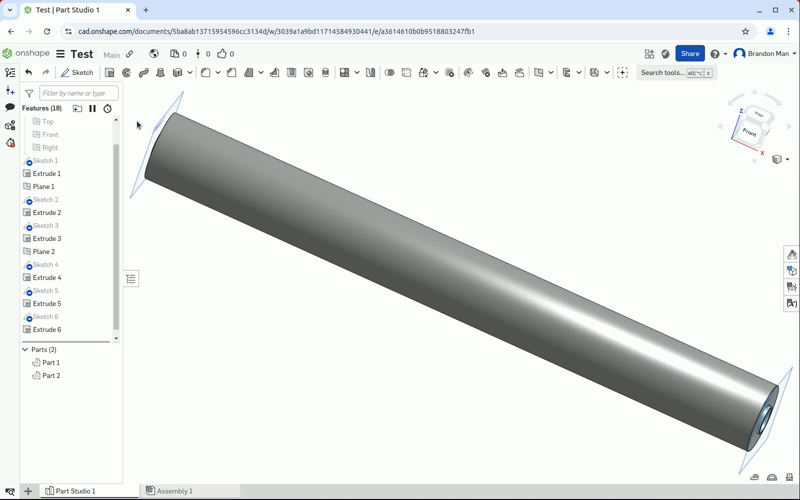
key(down, 2)
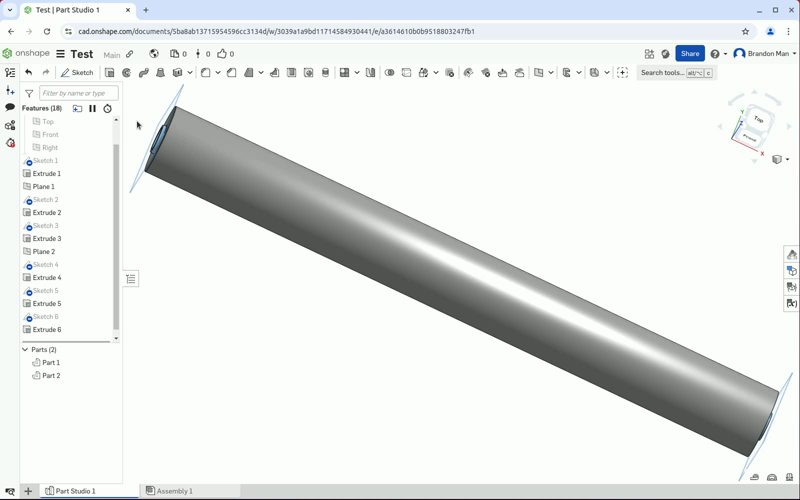
key(up, 2)
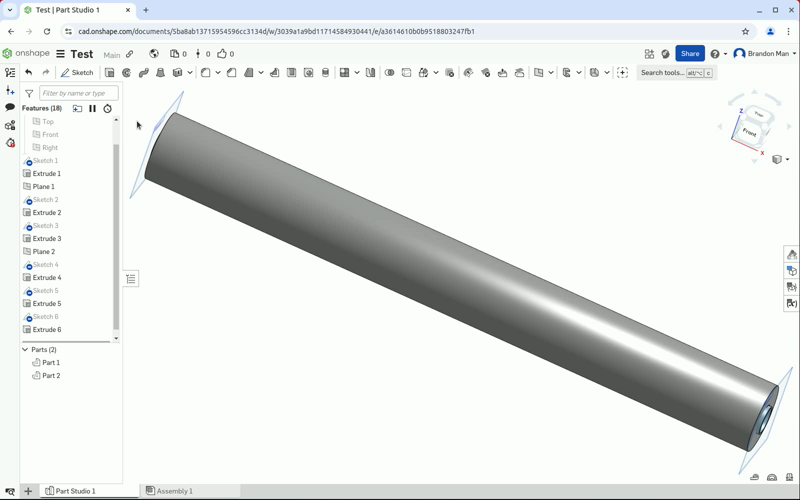
key(left, 2)
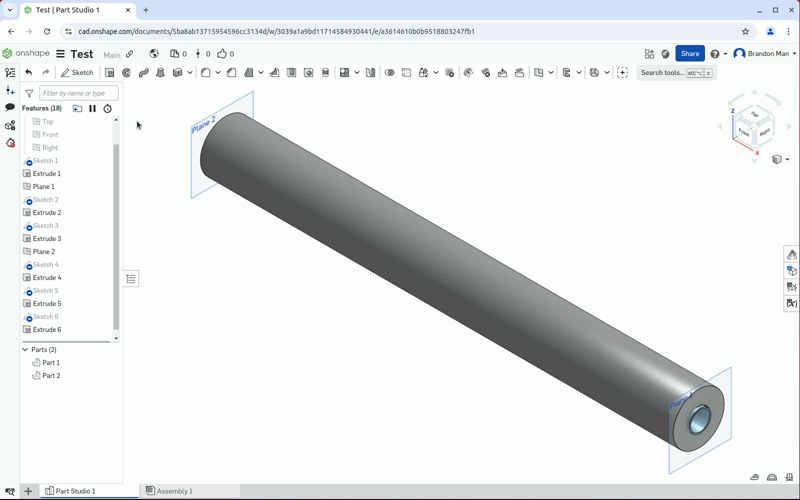
mouse_move(69, 163)
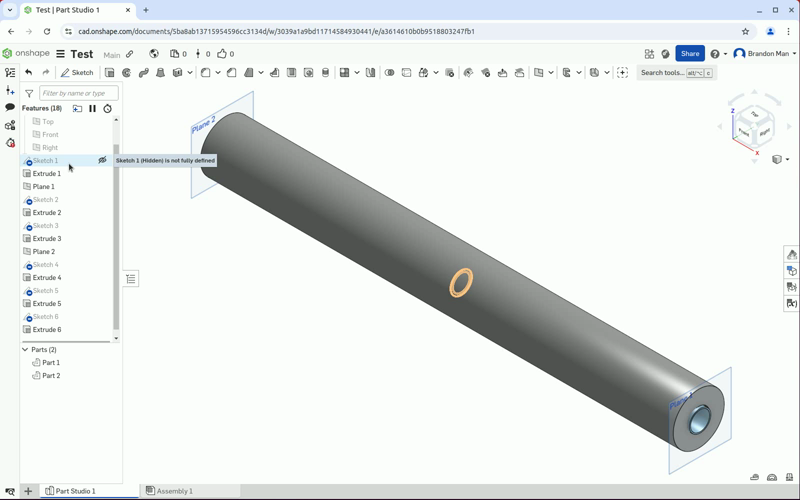
click(69, 163)